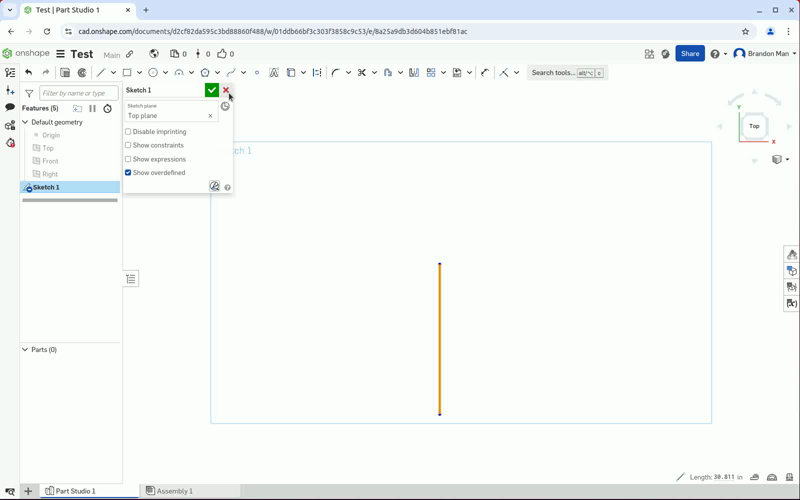
key(shift+h)
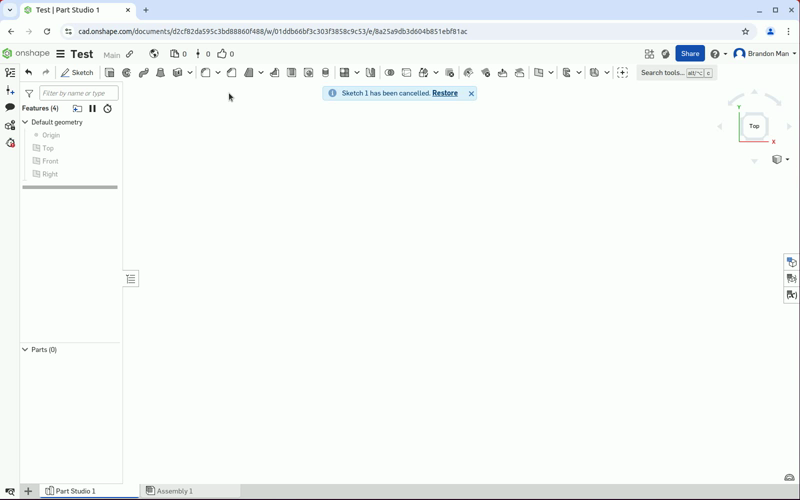
mouse_move(73, 352)
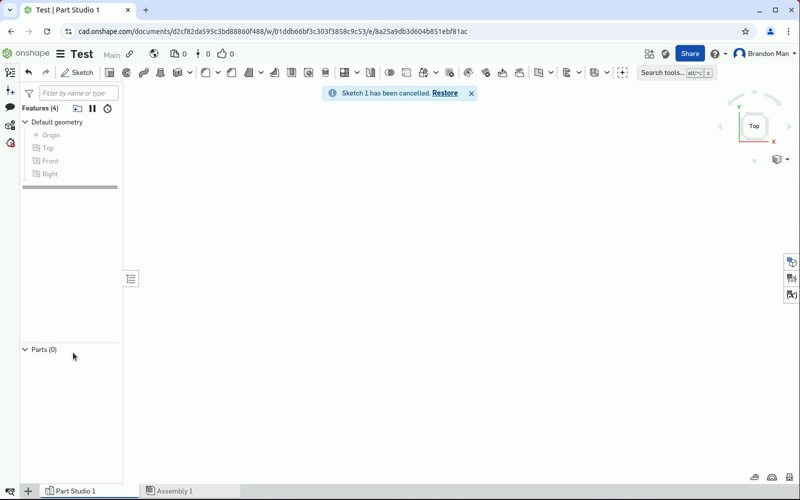
key(y)
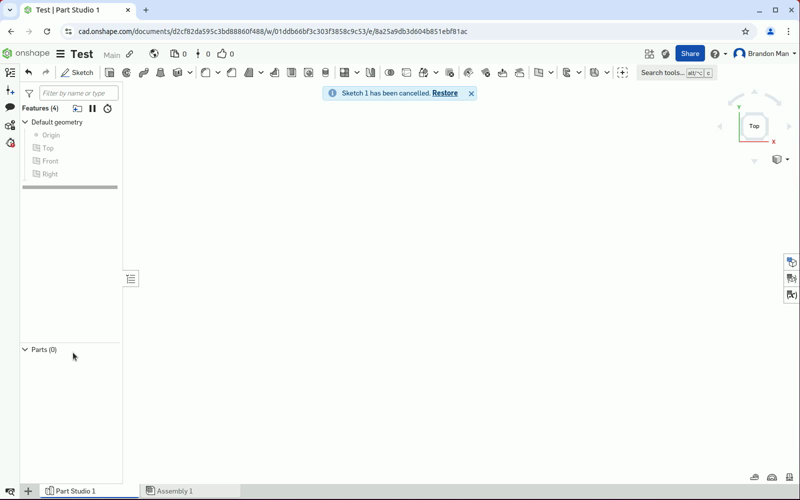
key(shift+p)
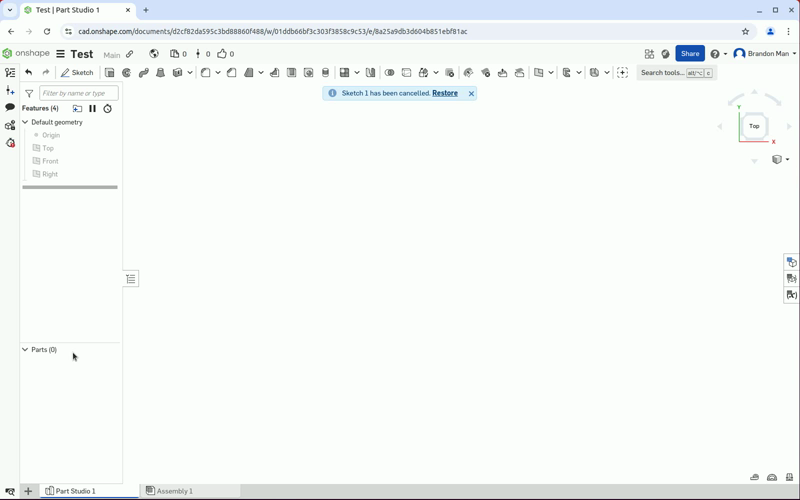
key(space)
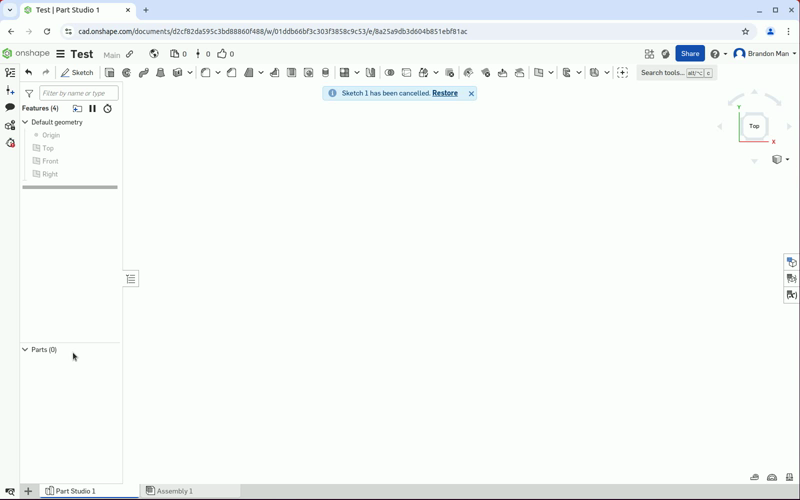
key_down(shift)
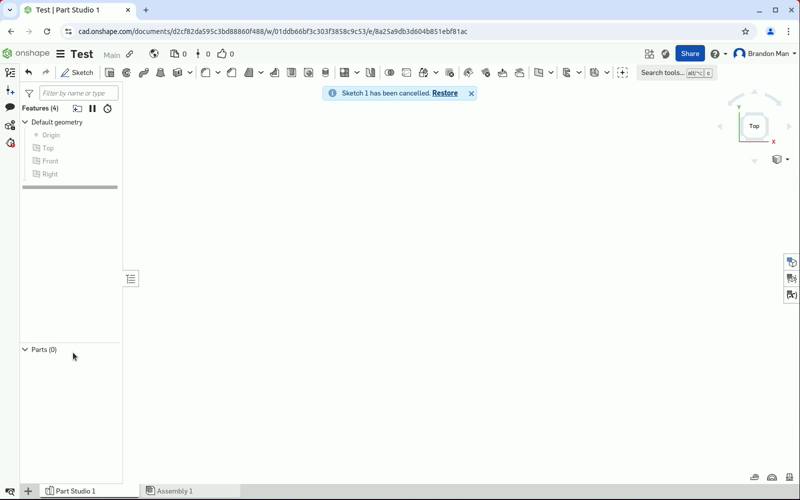
key(up)
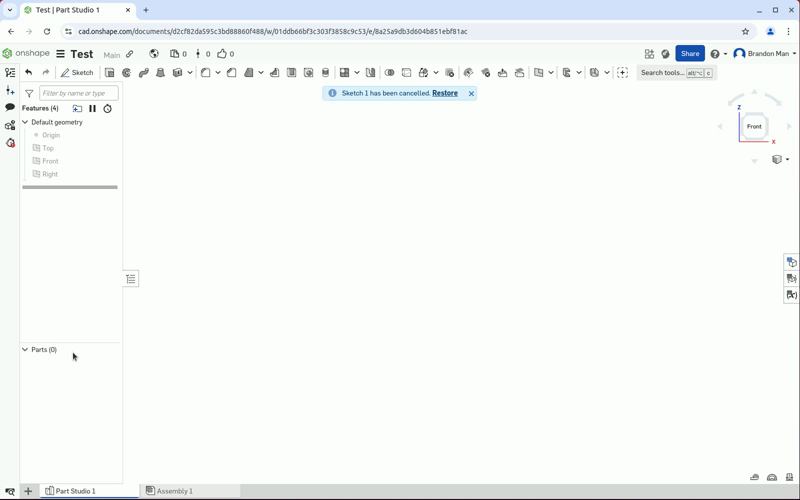
key_up(shift)
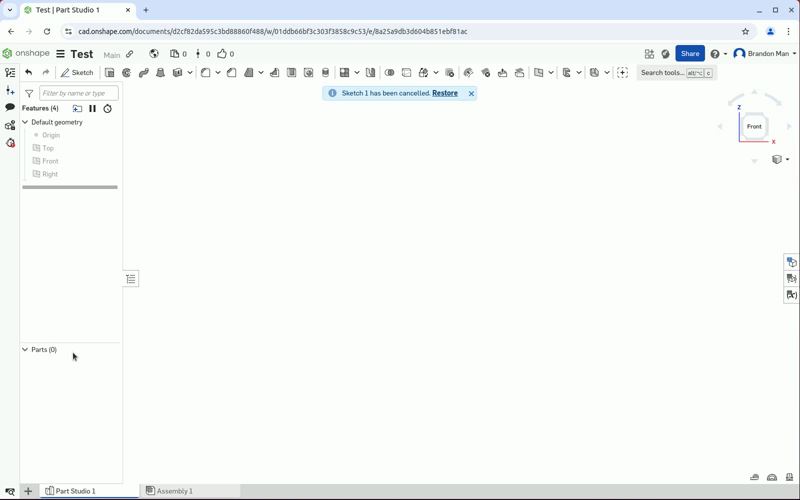
mouse_move(73, 352)
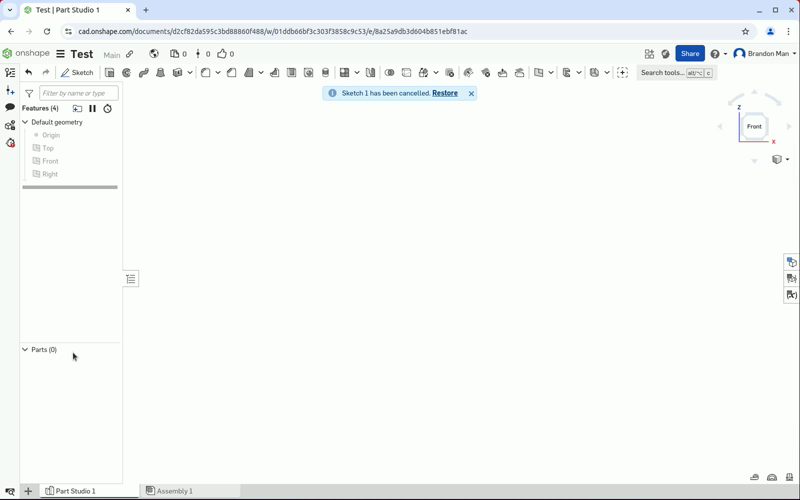
key(shift+y)
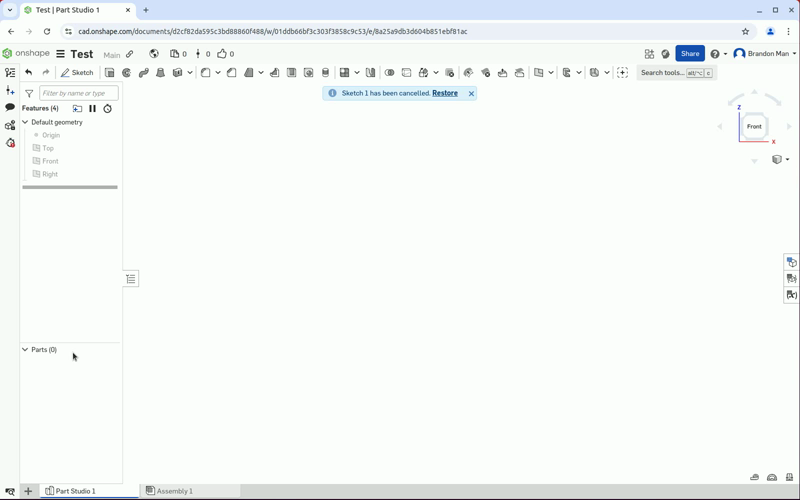
key(shift+s)
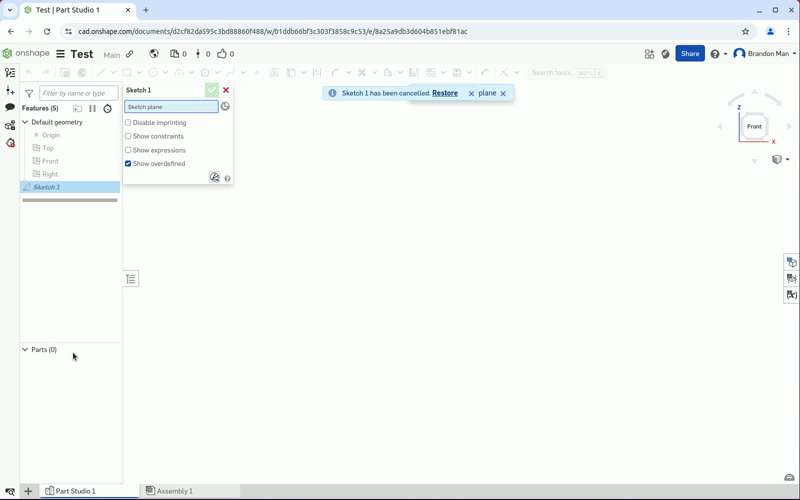
mouse_move(73, 163)
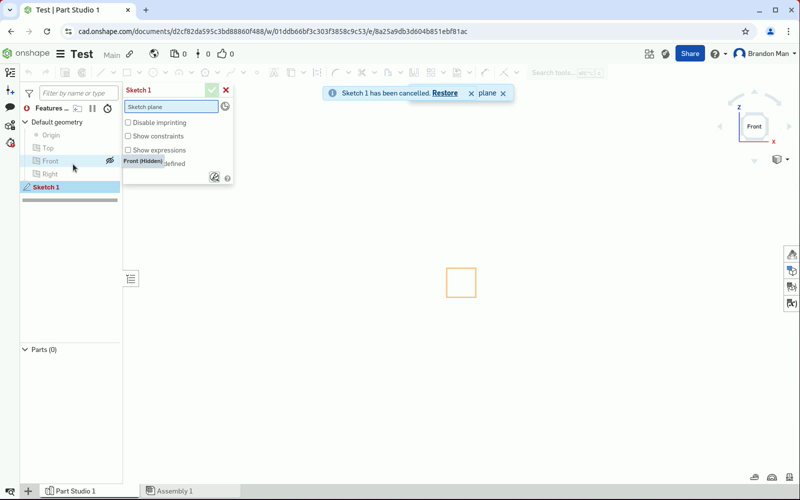
click(73, 163)
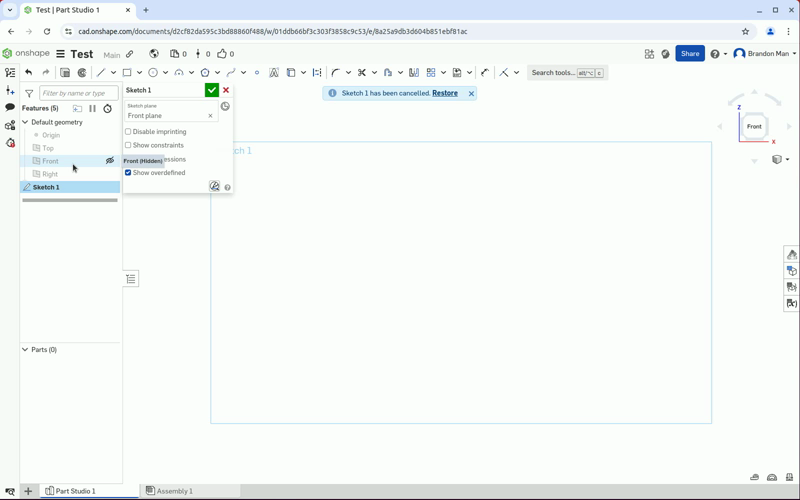
mouse_move(73, 352)
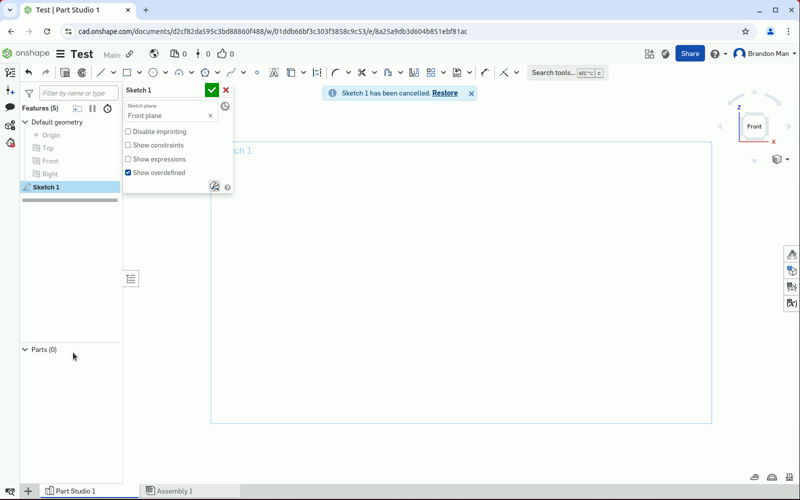
key(y)
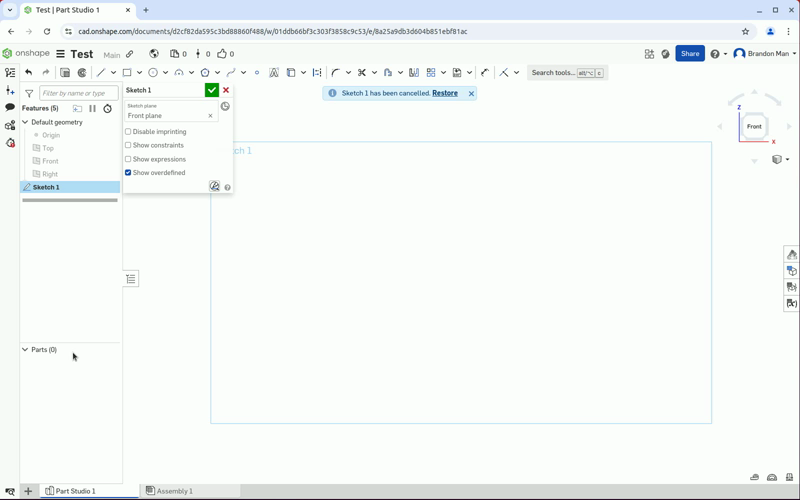
key(l)
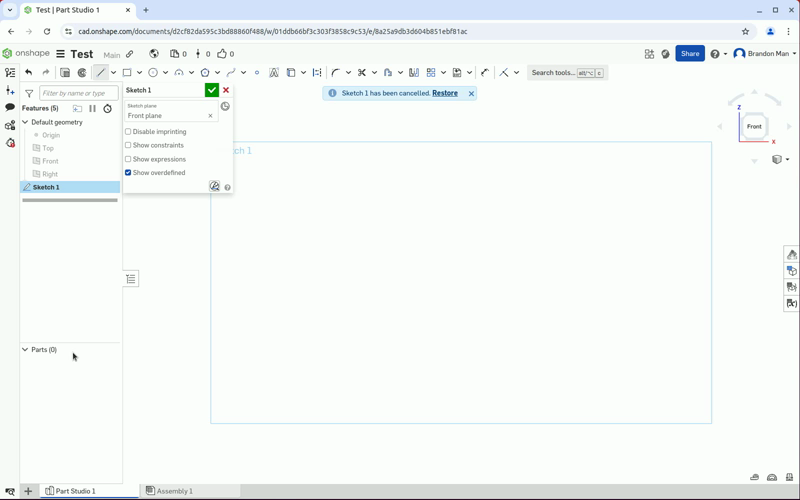
key_down(shift)
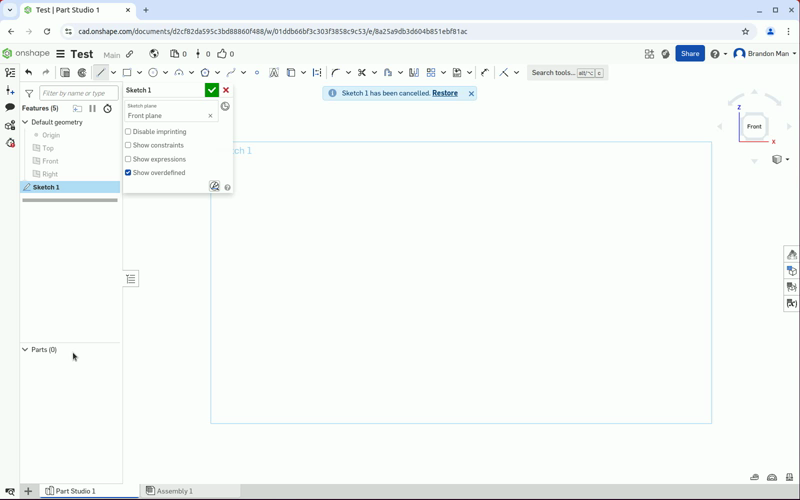
mouse_move(348, 306)
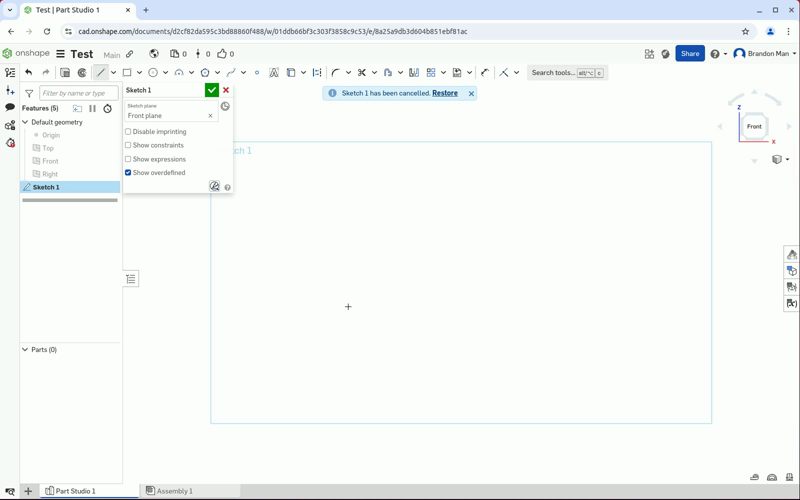
click(348, 306)
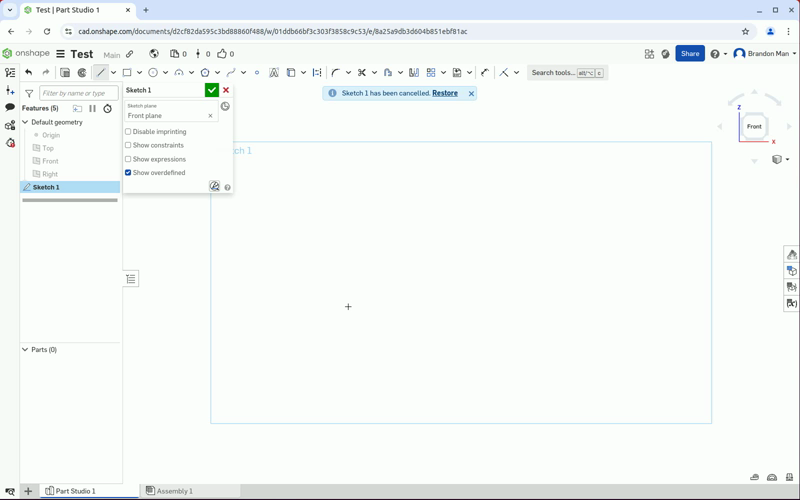
key_up(shift)
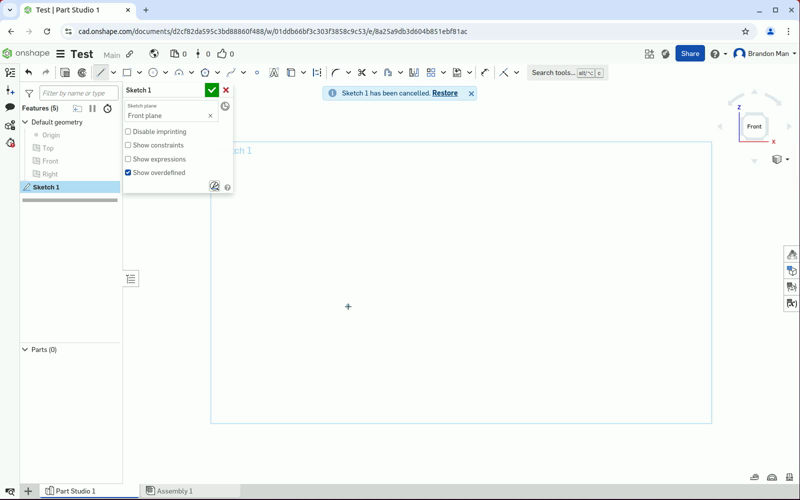
key_down(shift)
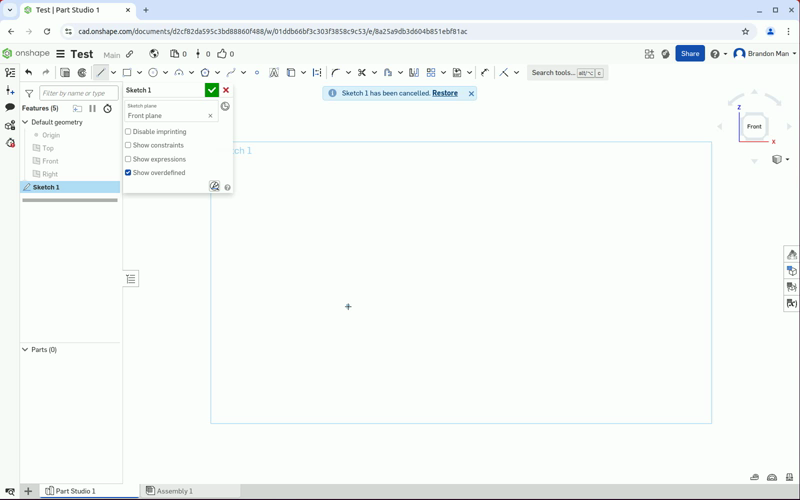
mouse_move(544, 306)
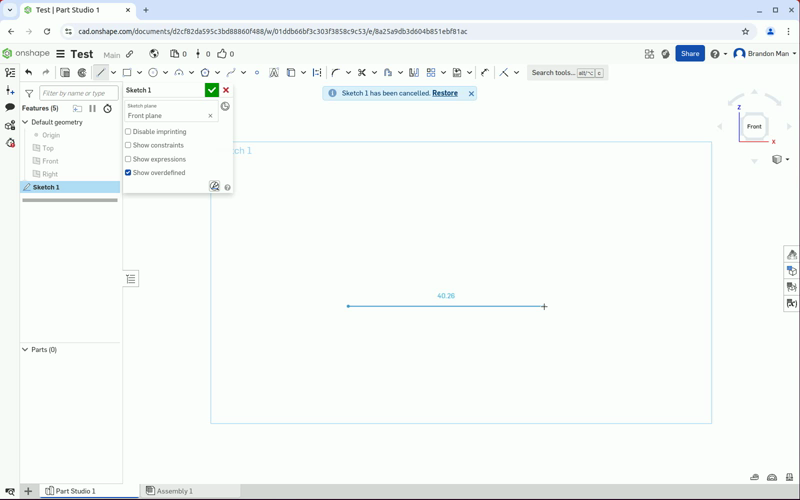
click(544, 306)
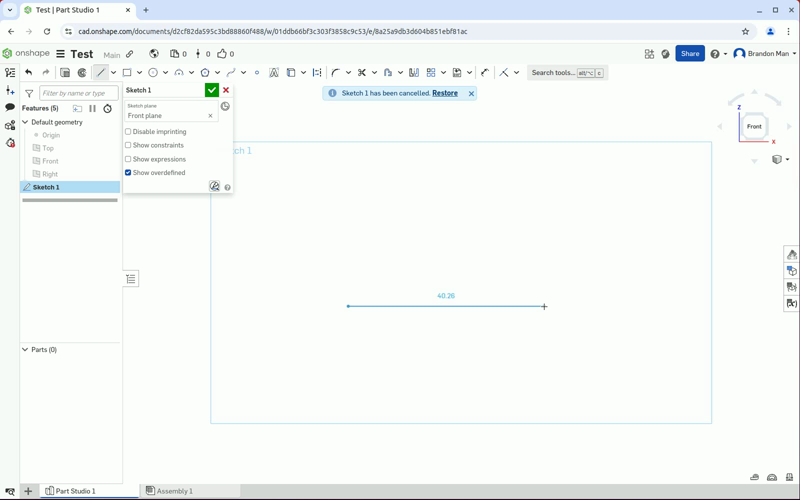
key_up(shift)
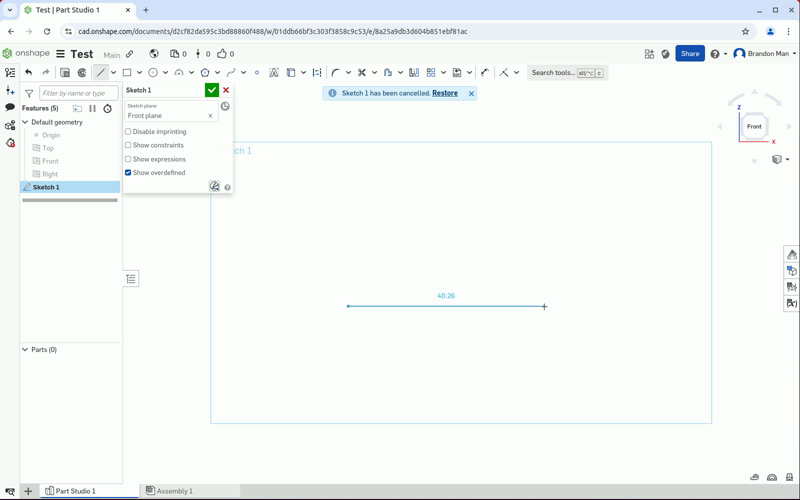
key_down(shift)
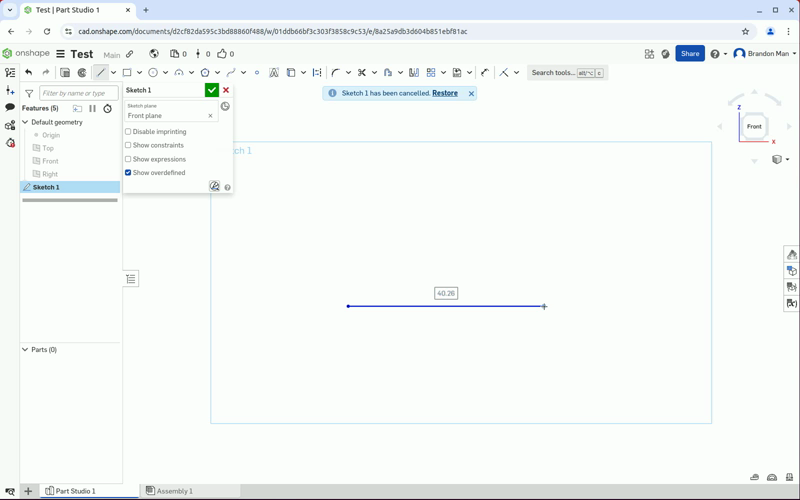
mouse_move(574, 306)
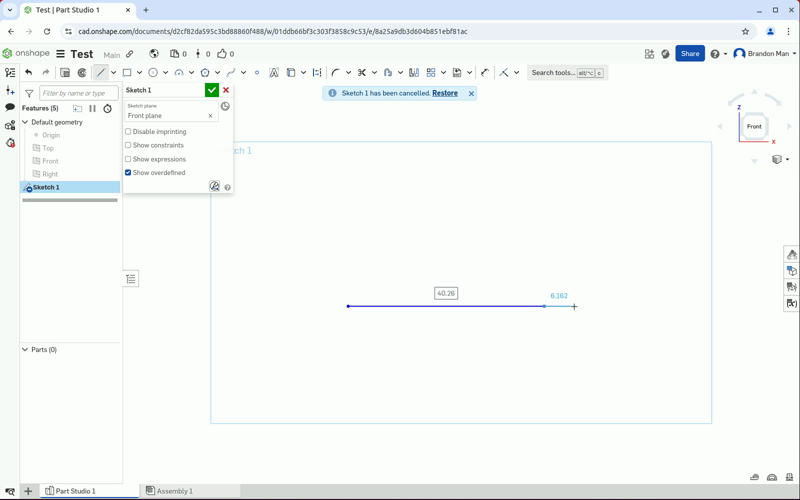
mouse_move(544, 302)
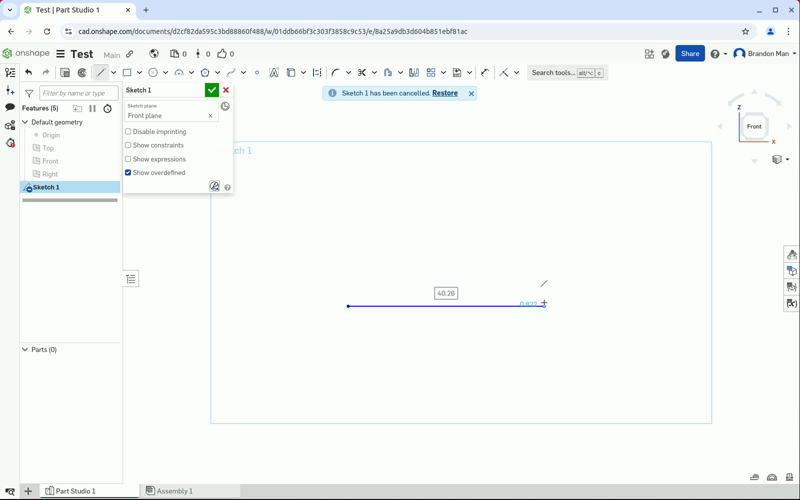
scroll(6)
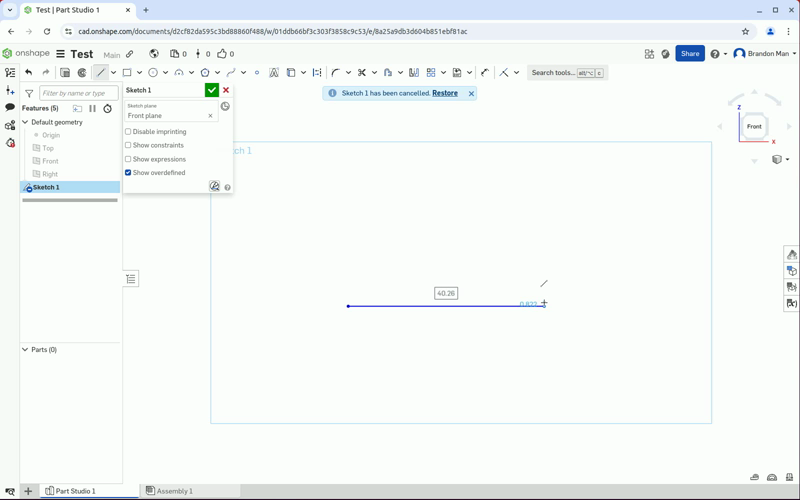
scroll(6)
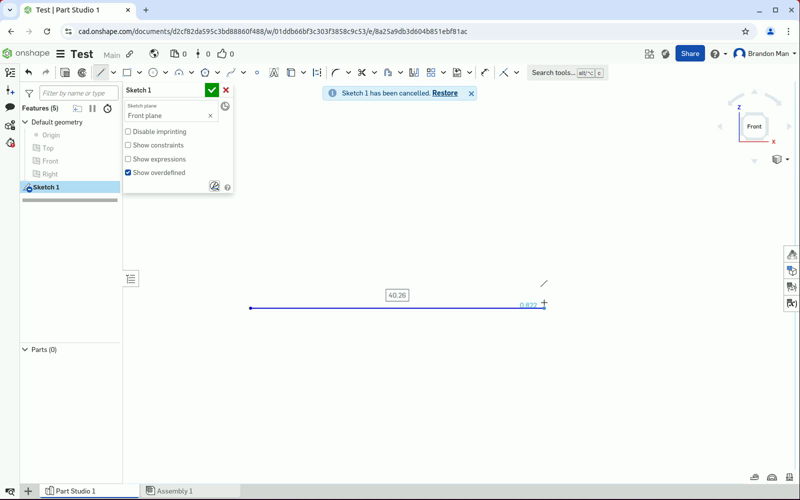
scroll(6)
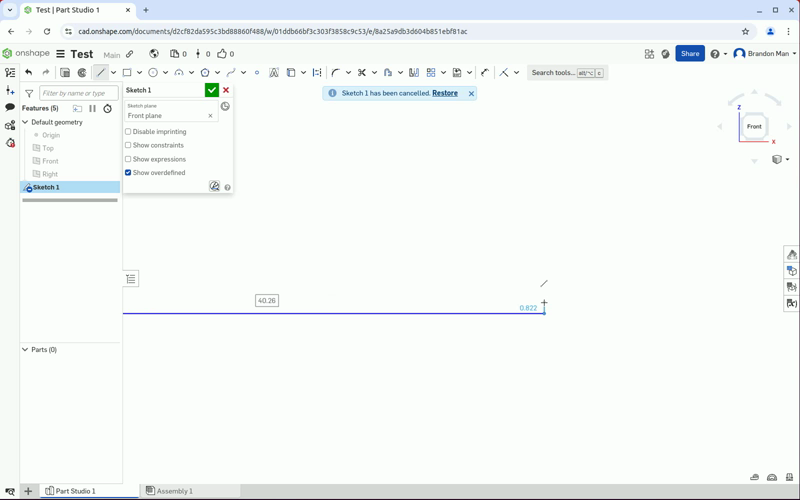
scroll(6)
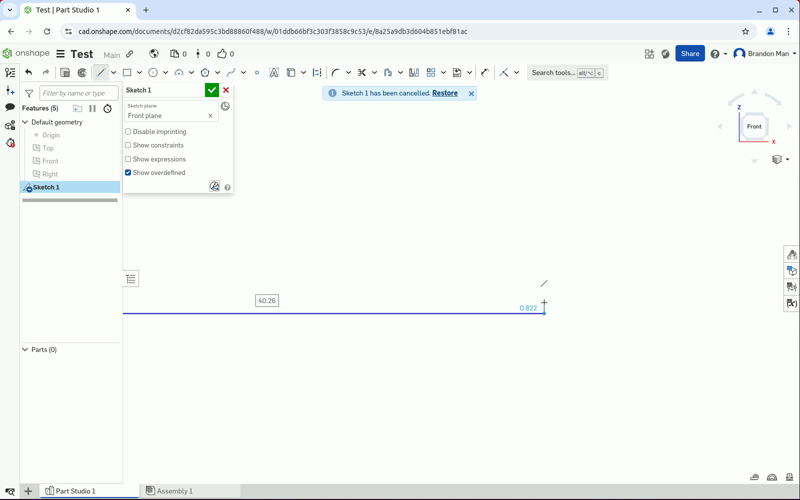
scroll(6)
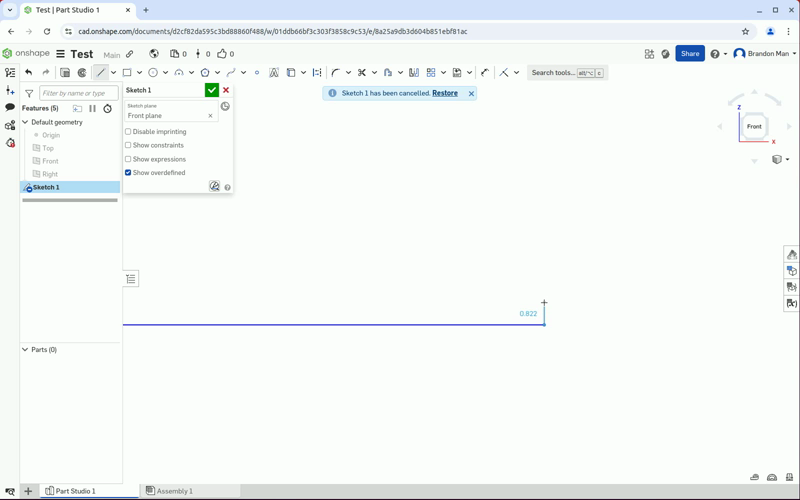
scroll(6)
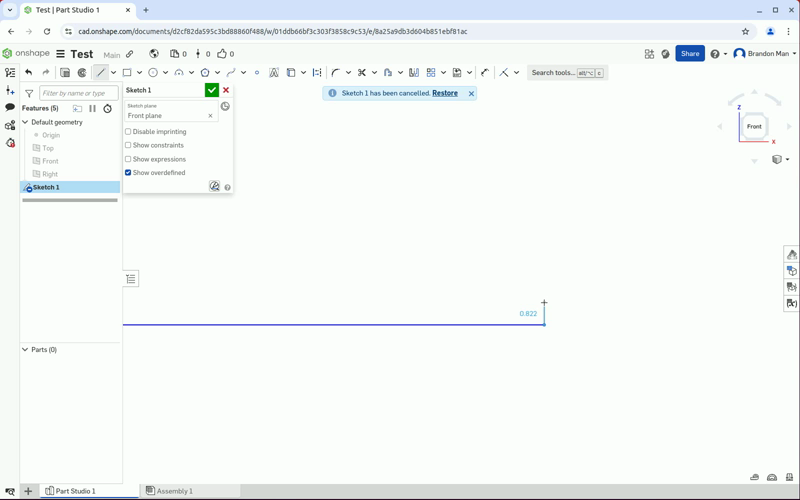
scroll(6)
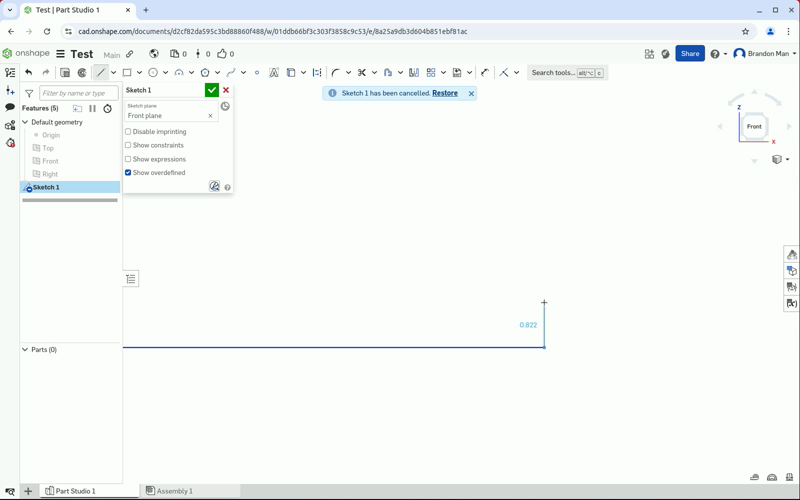
click(544, 302)
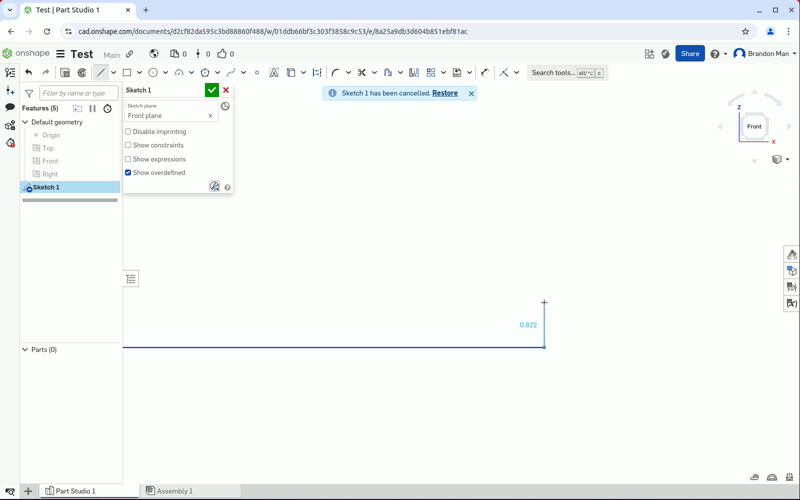
scroll(-6)
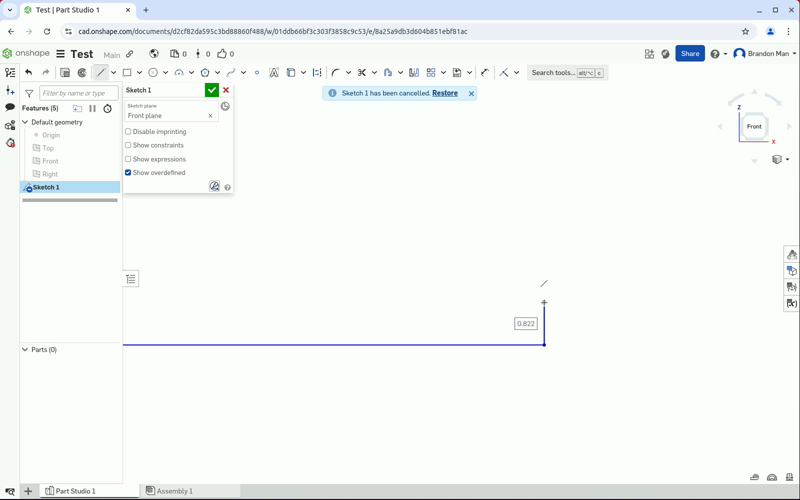
scroll(-6)
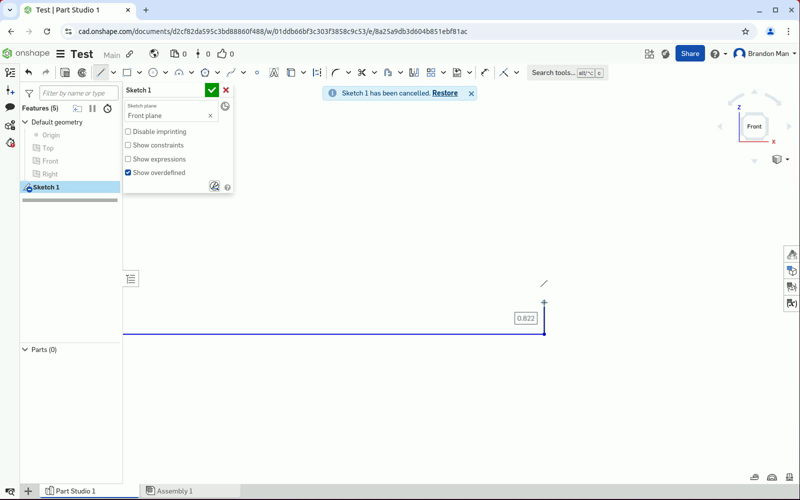
scroll(-6)
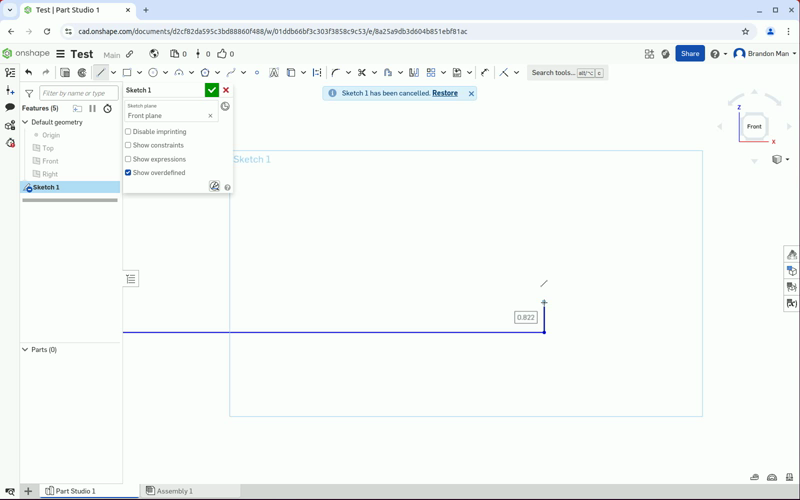
scroll(-6)
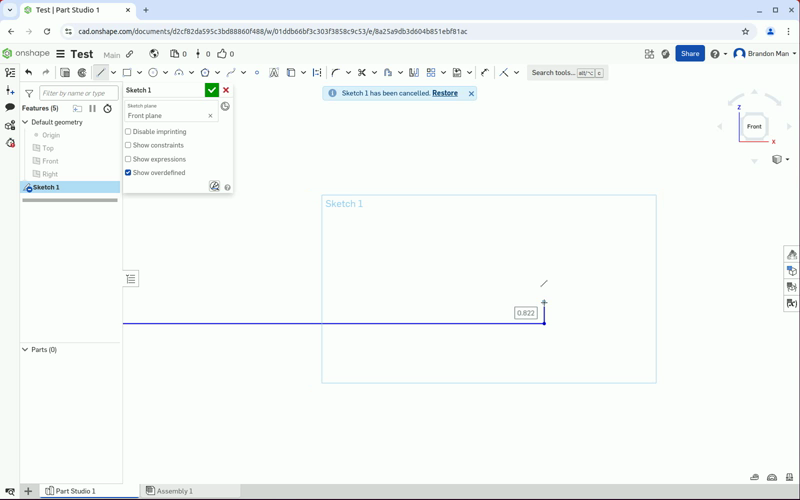
scroll(-6)
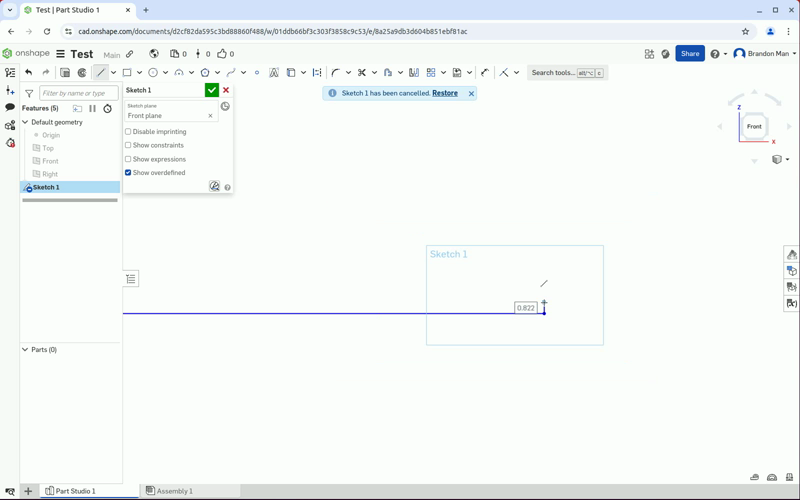
scroll(-6)
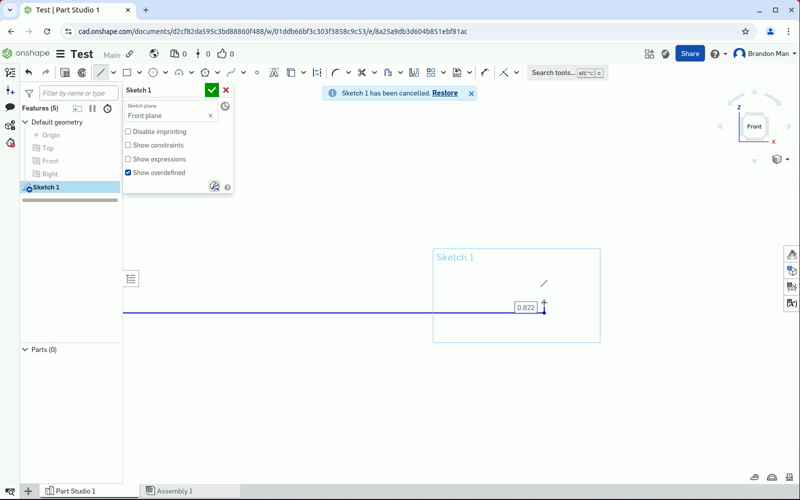
scroll(-6)
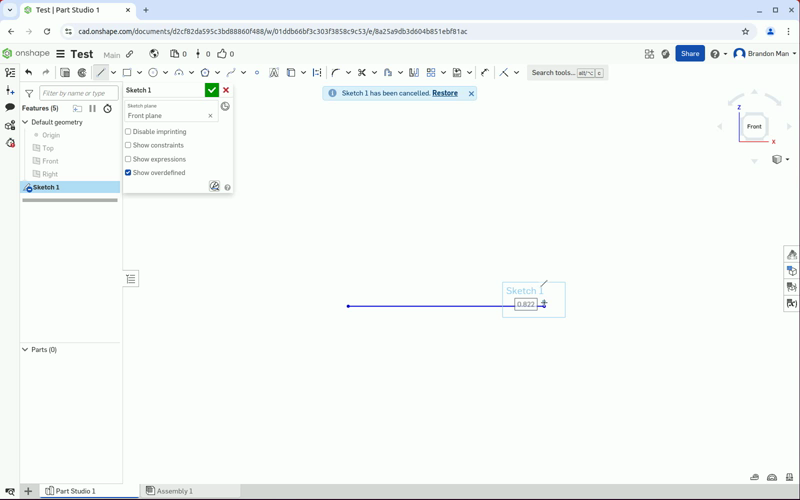
key_up(shift)
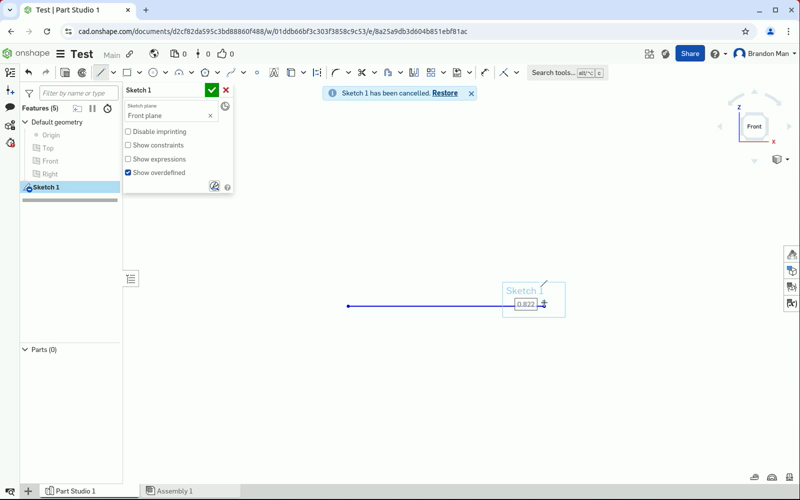
key_down(shift)
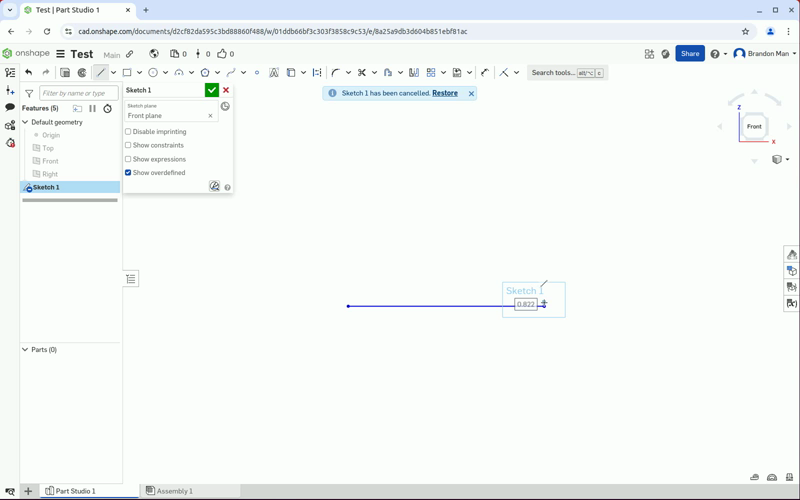
mouse_move(574, 302)
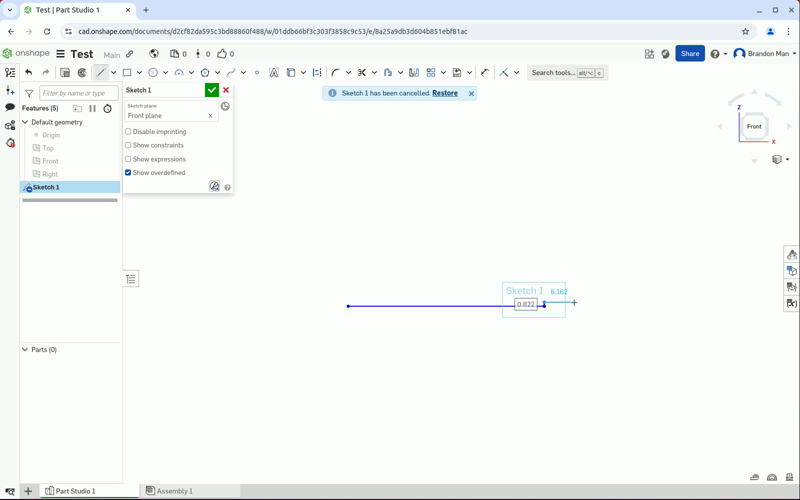
mouse_move(515, 302)
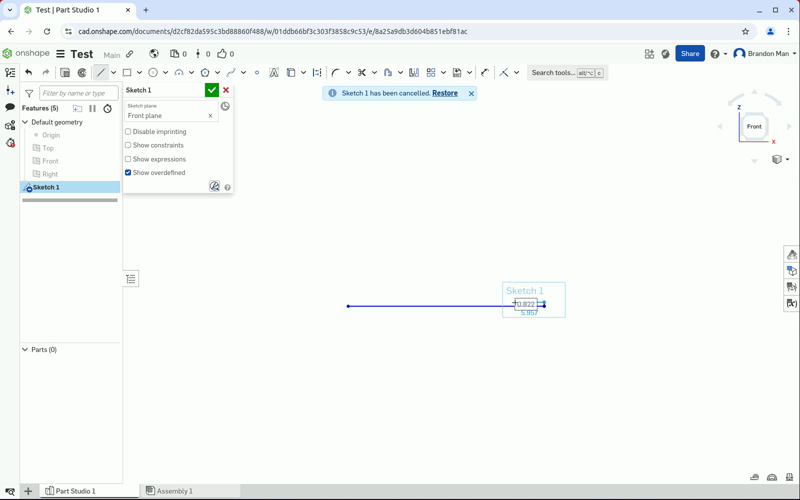
click(515, 302)
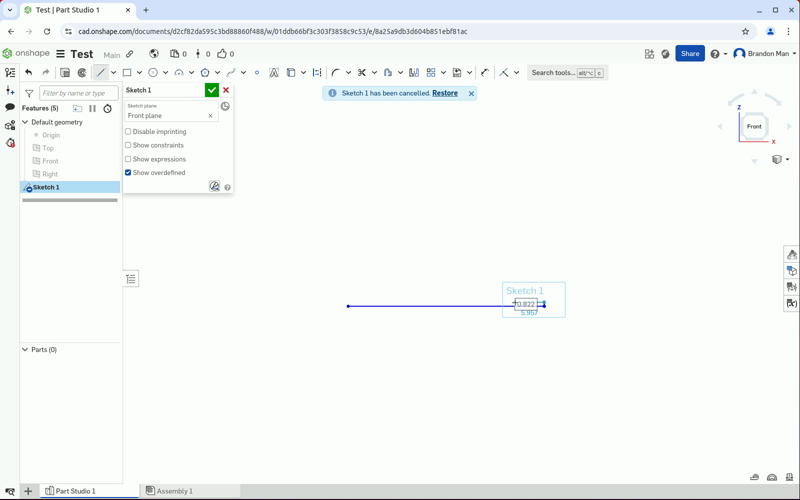
key_up(shift)
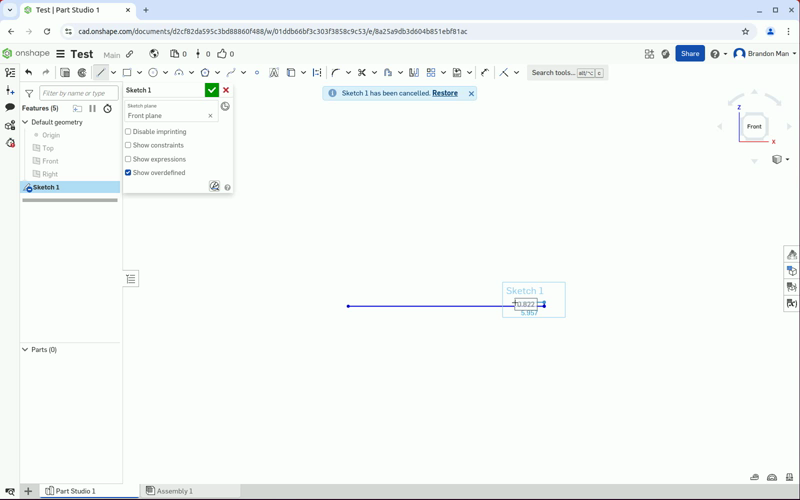
key(esc)
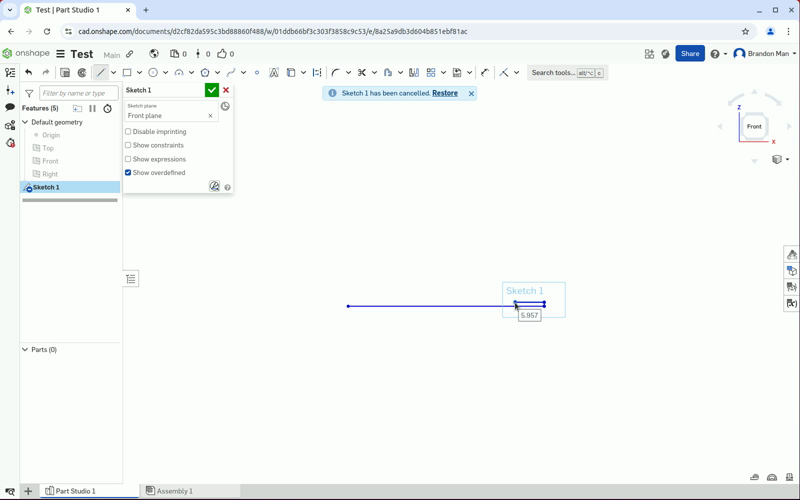
key(a)
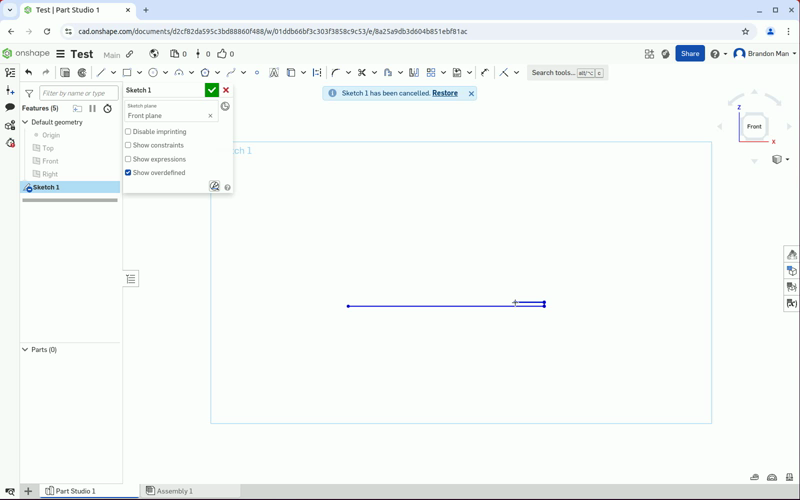
mouse_move(515, 302)
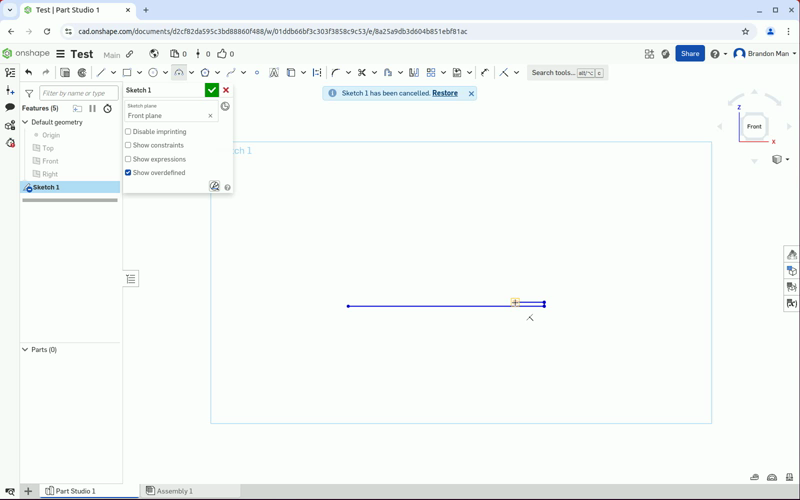
click(515, 302)
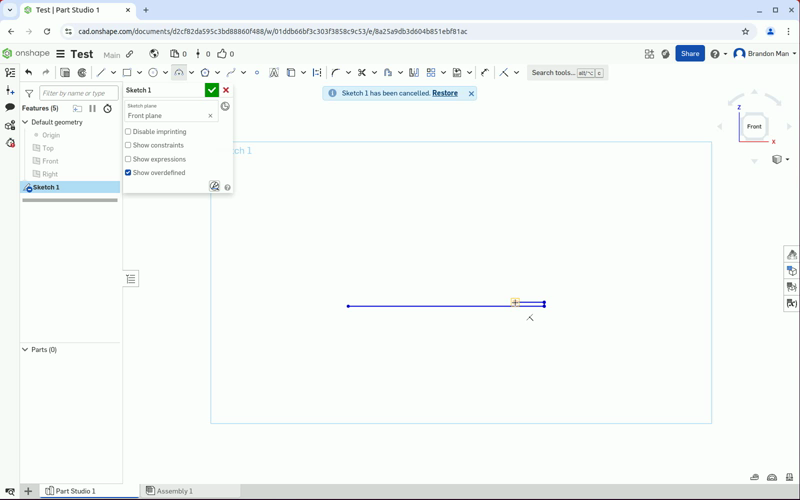
key_down(shift)
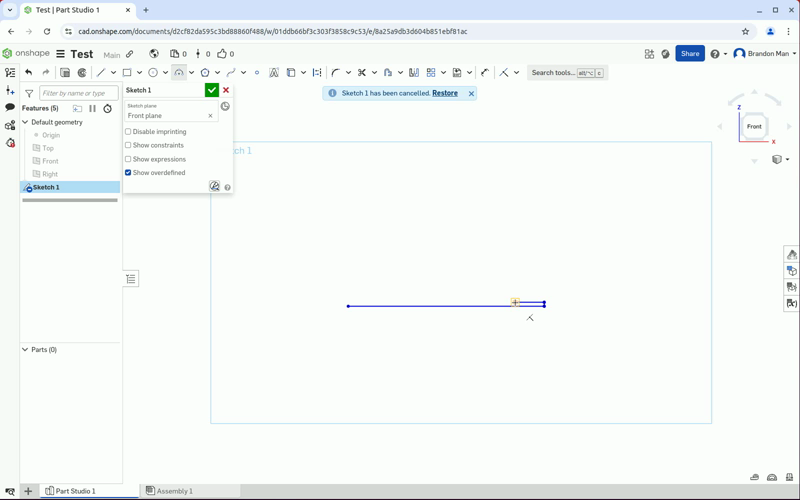
mouse_move(507, 294)
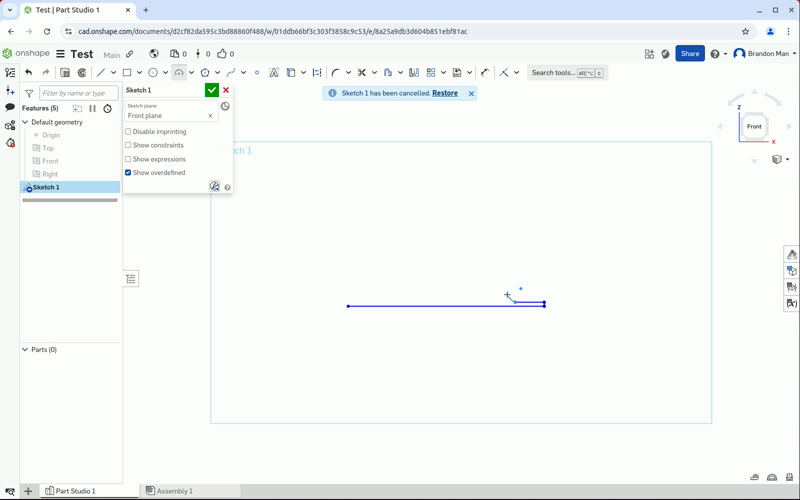
click(507, 294)
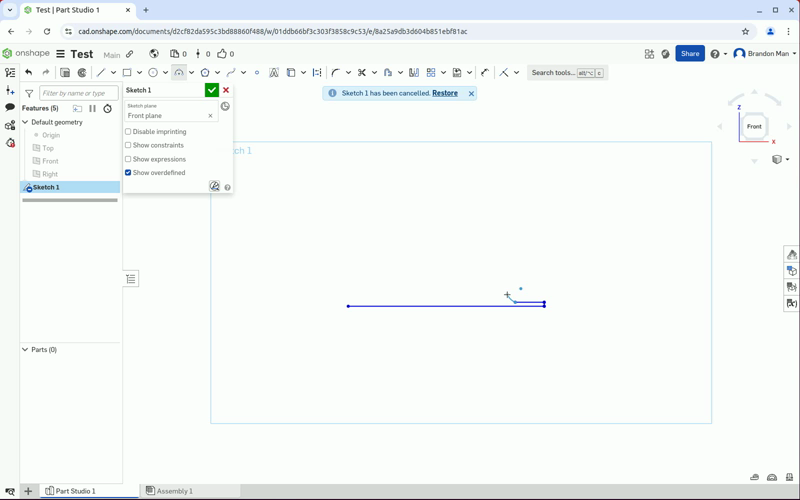
mouse_move(509, 299)
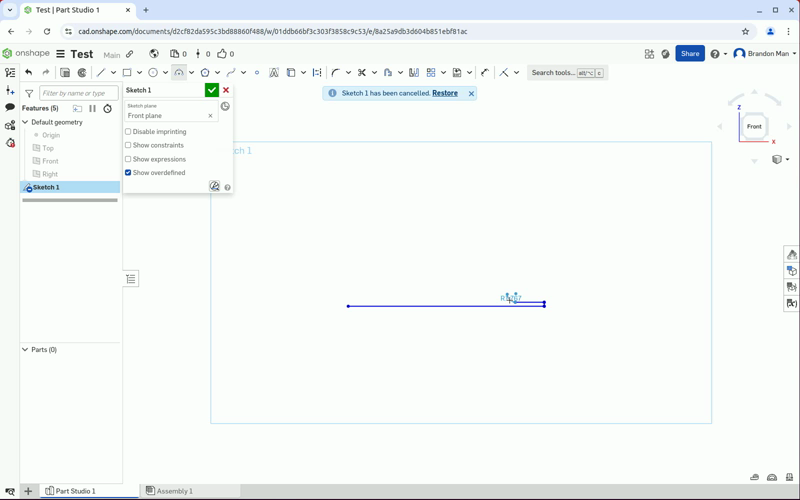
click(509, 299)
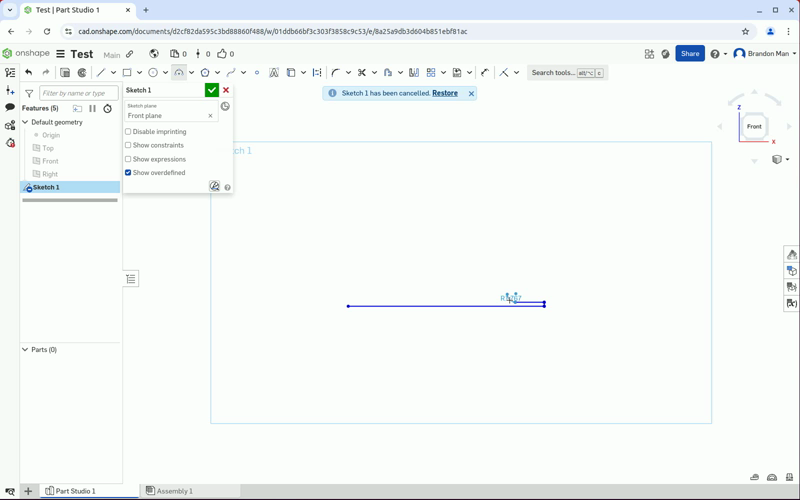
key_up(shift)
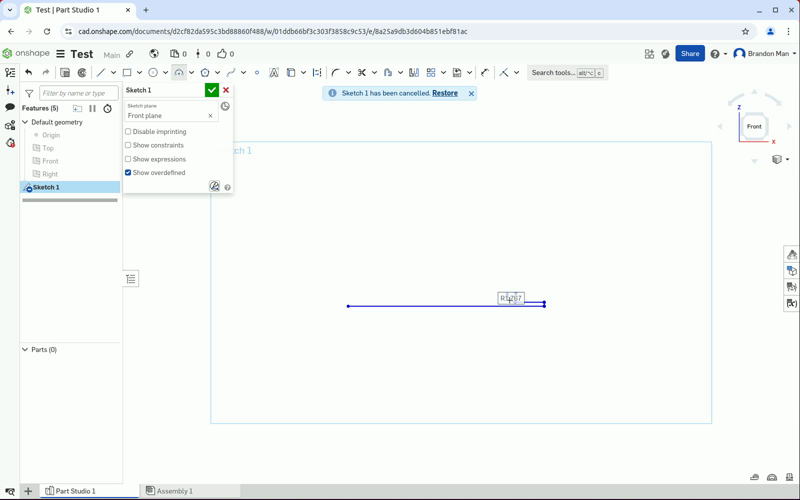
key(esc)
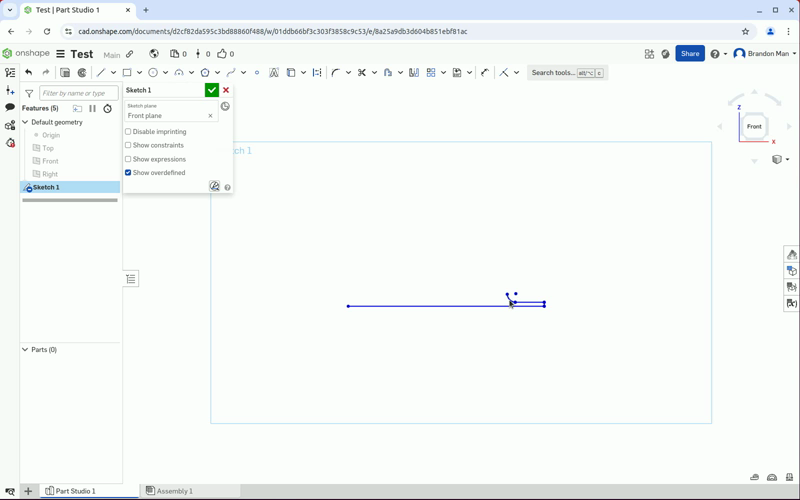
key(l)
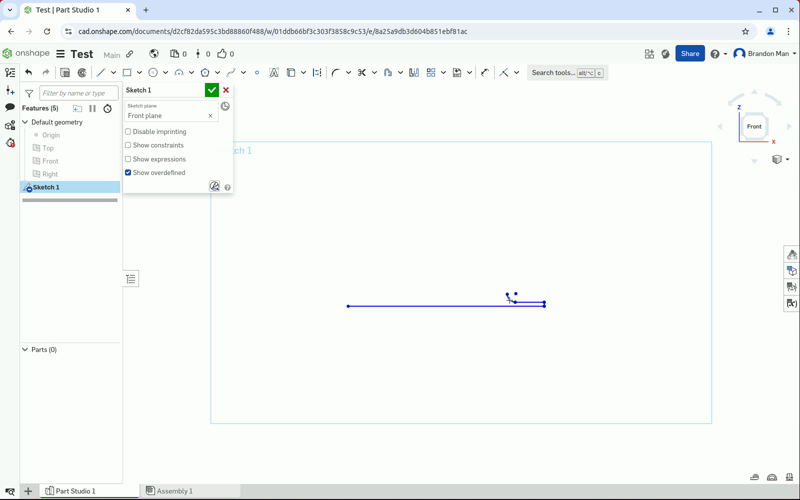
mouse_move(507, 294)
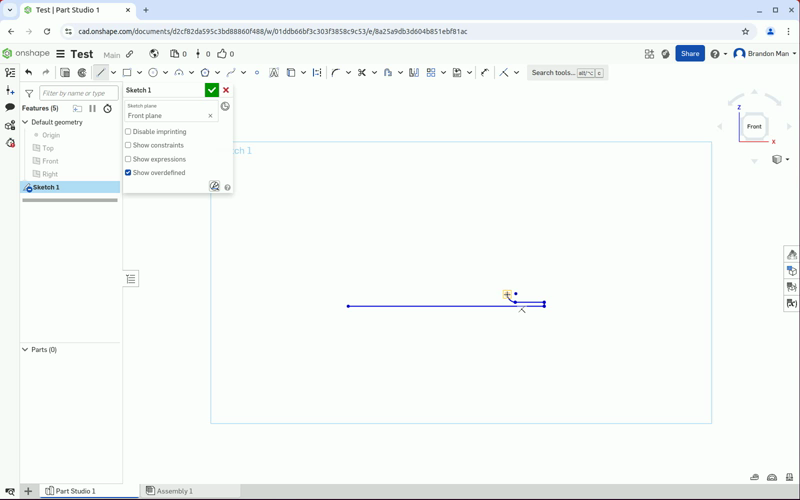
click(507, 294)
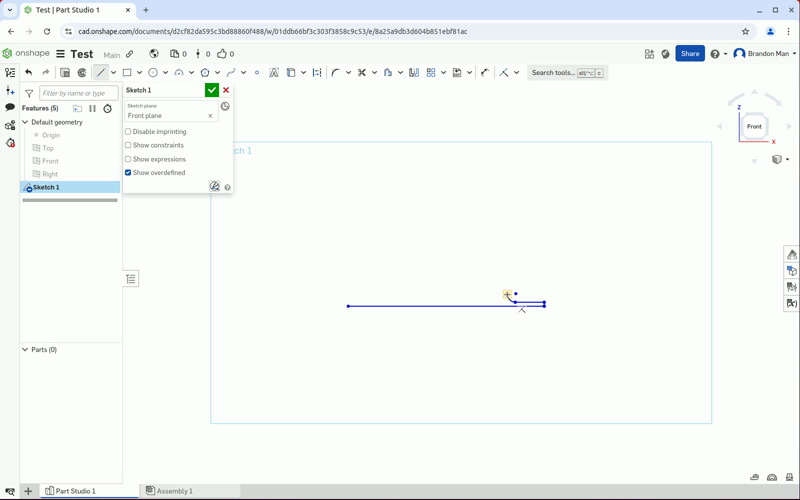
key_down(shift)
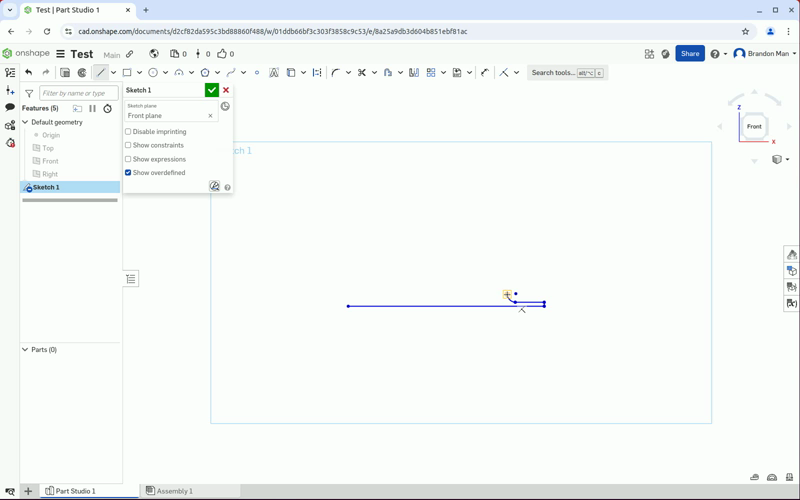
mouse_move(537, 294)
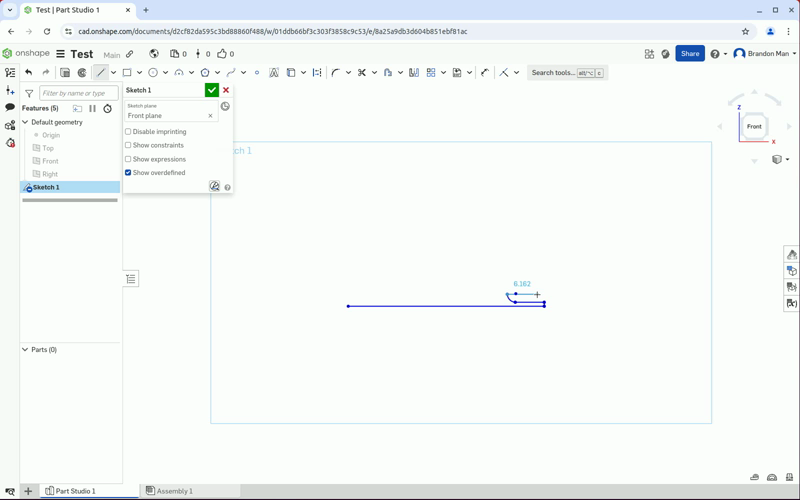
mouse_move(507, 291)
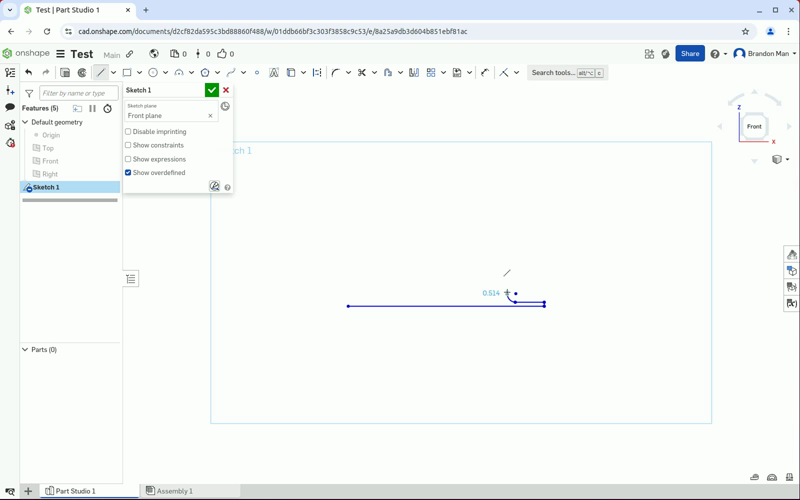
scroll(6)
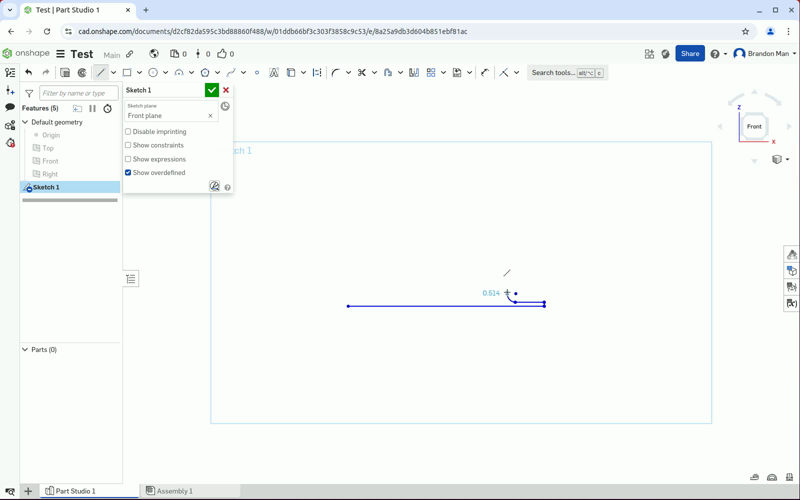
scroll(6)
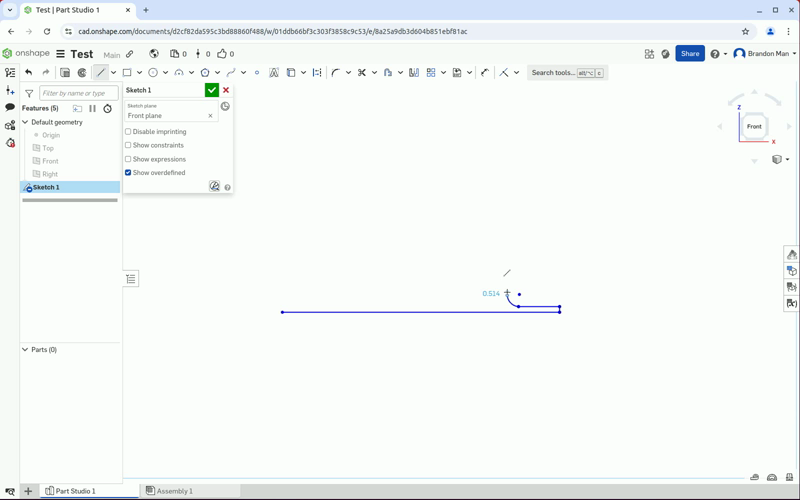
scroll(6)
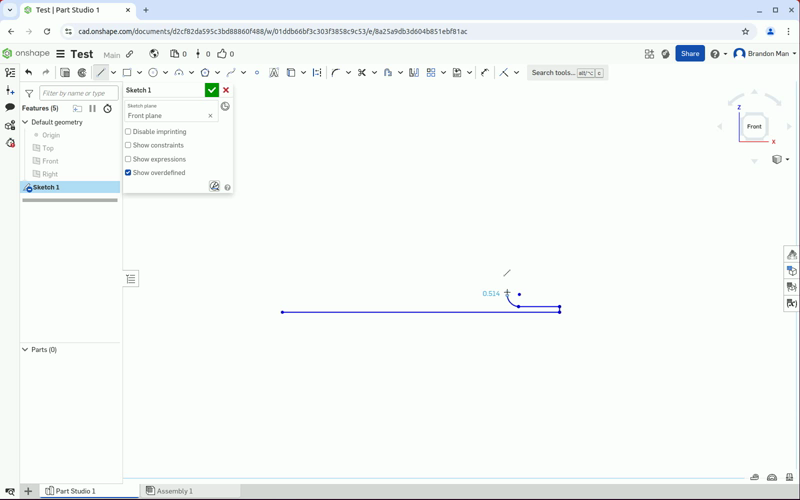
scroll(6)
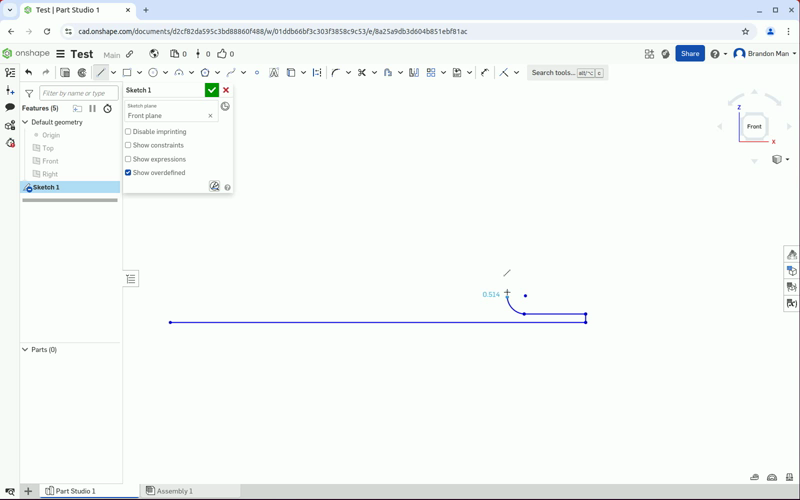
scroll(6)
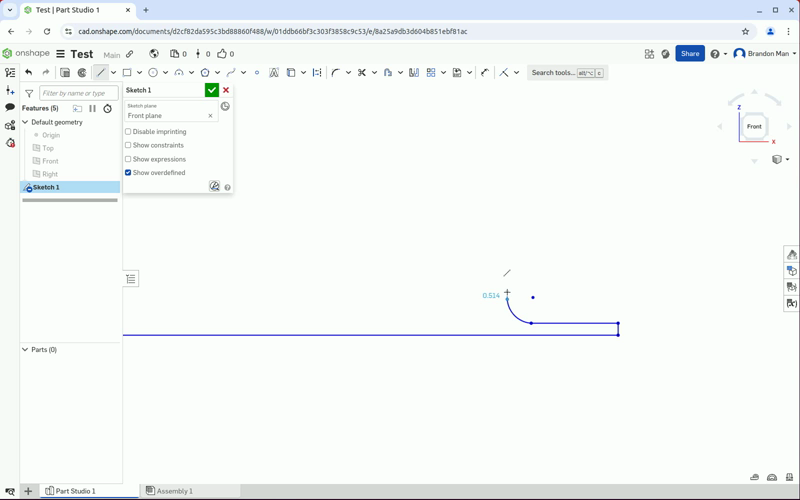
scroll(6)
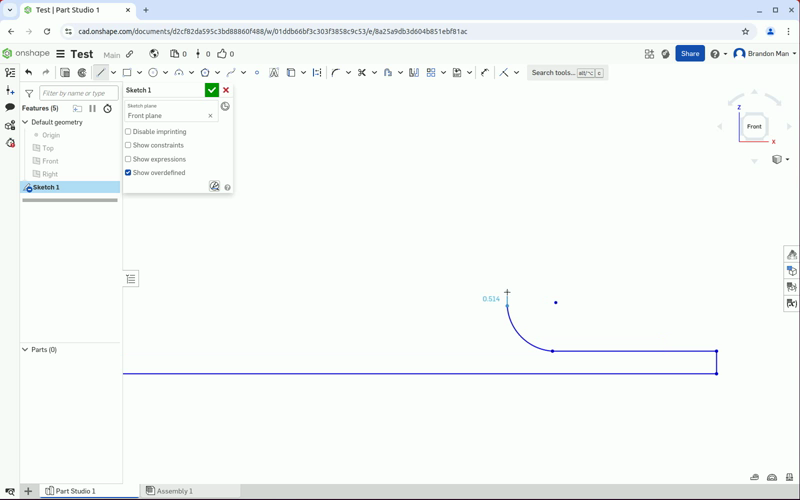
scroll(6)
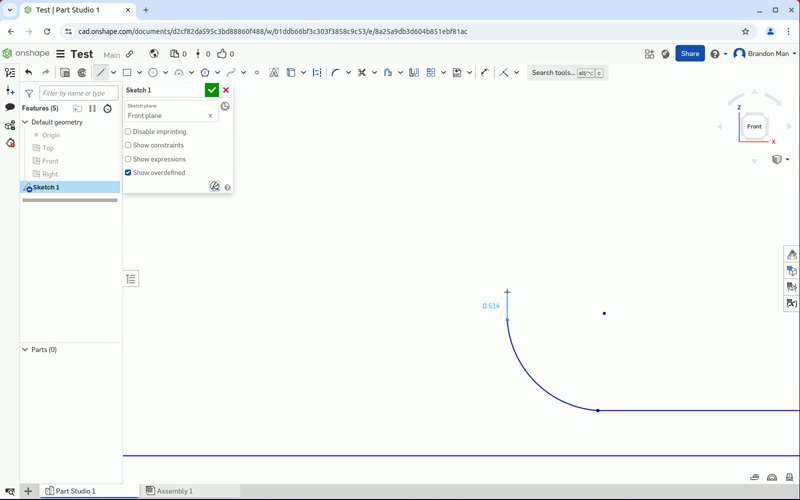
click(507, 291)
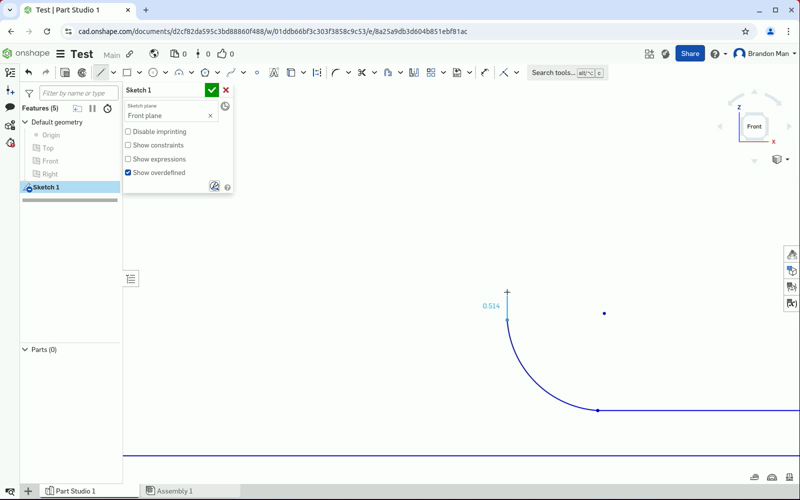
scroll(-6)
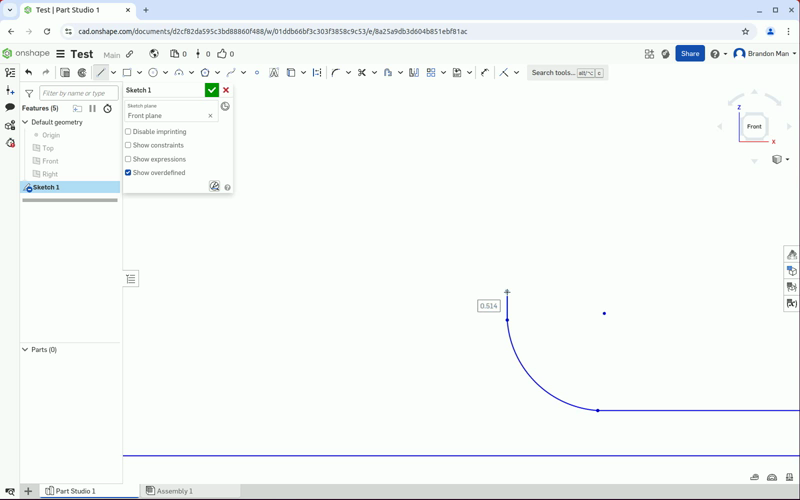
scroll(-6)
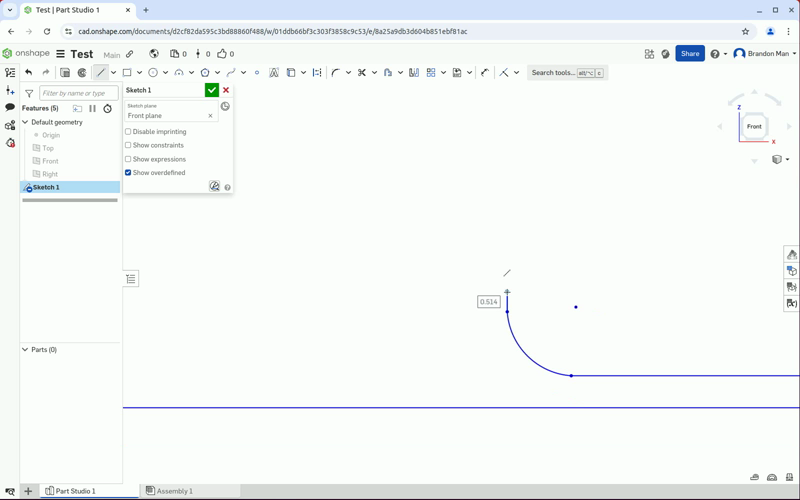
scroll(-6)
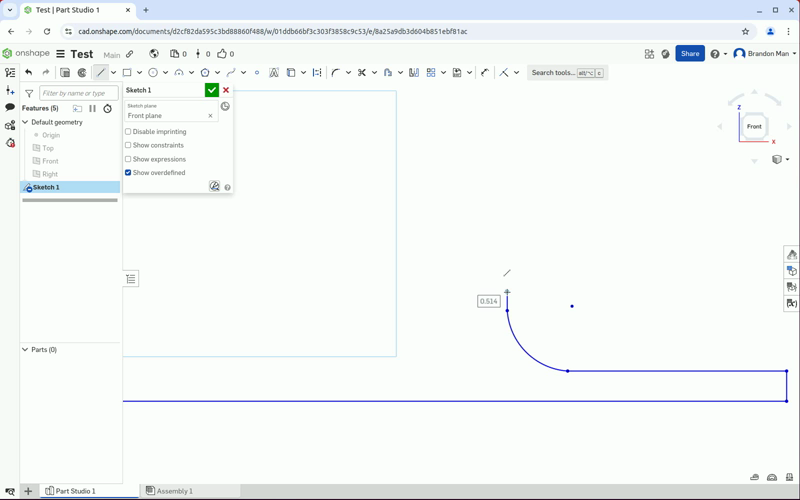
scroll(-6)
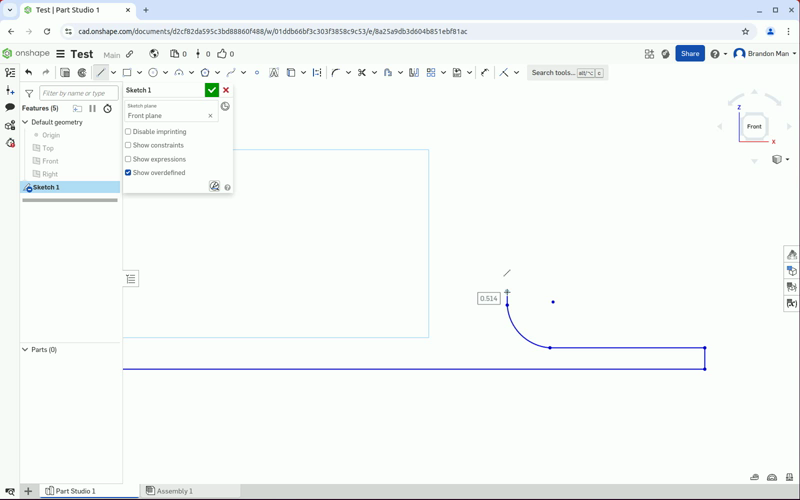
scroll(-6)
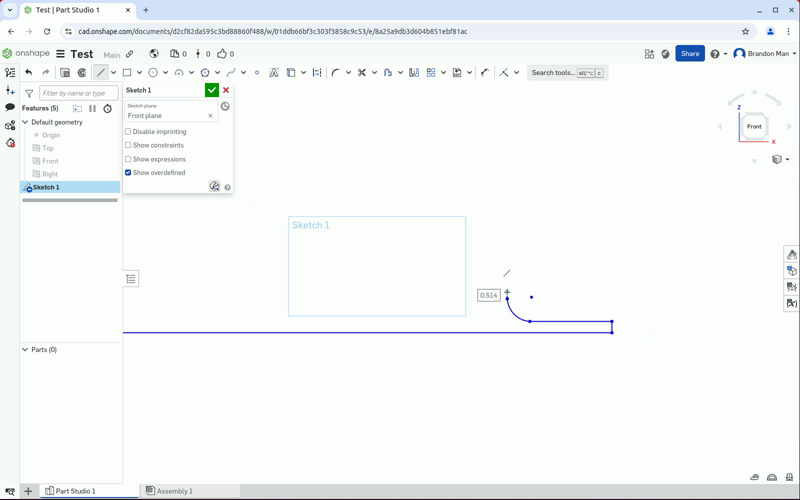
scroll(-6)
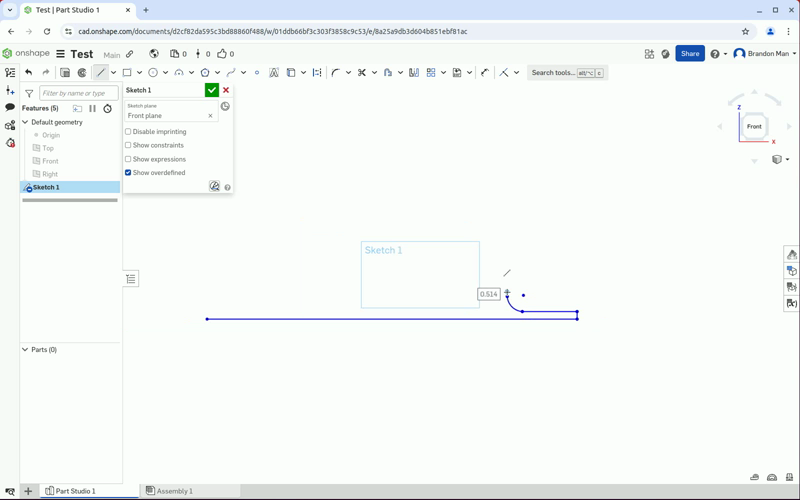
scroll(-6)
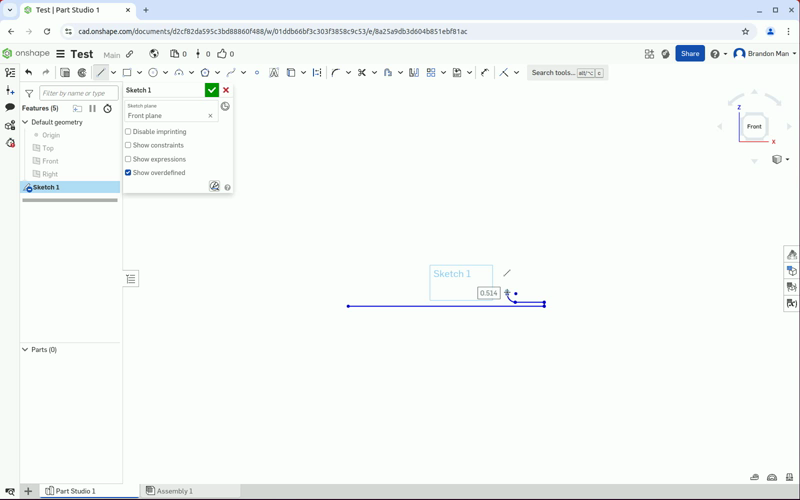
key_up(shift)
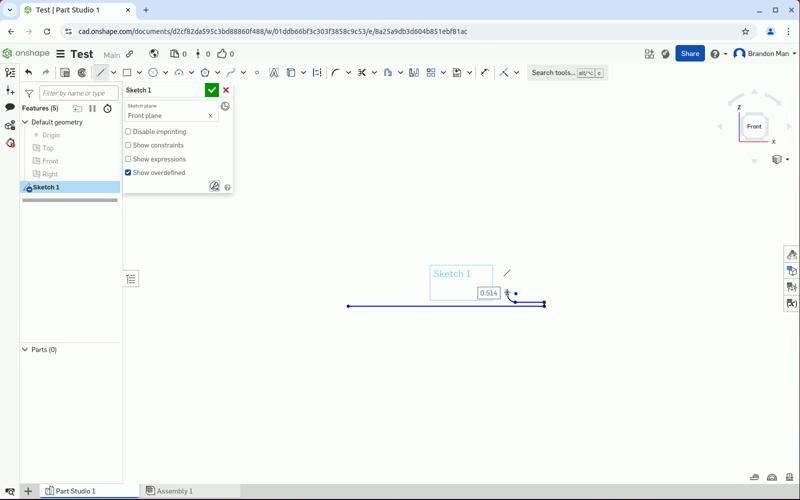
key_down(shift)
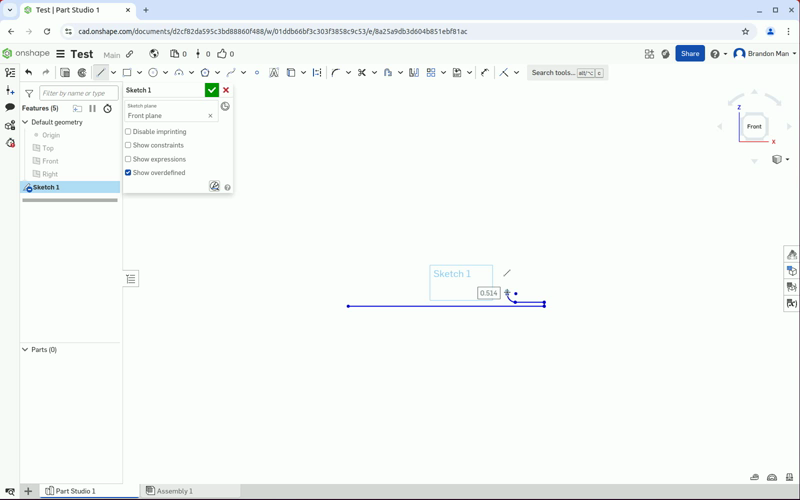
mouse_move(537, 291)
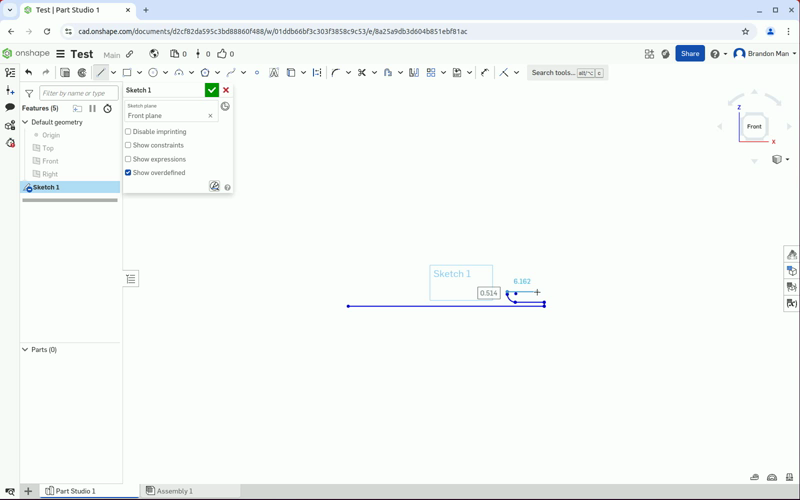
mouse_move(476, 291)
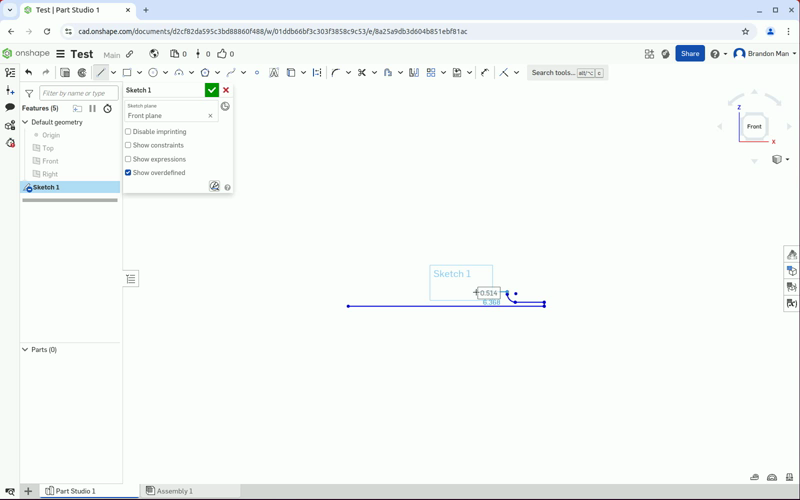
click(476, 291)
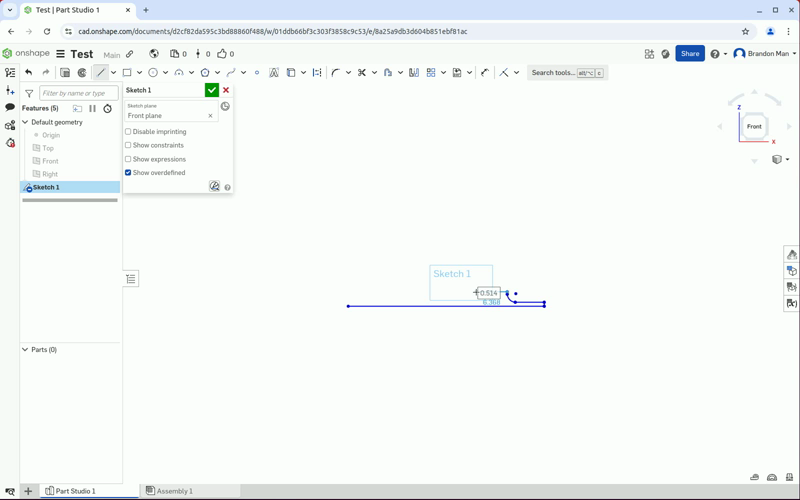
key_up(shift)
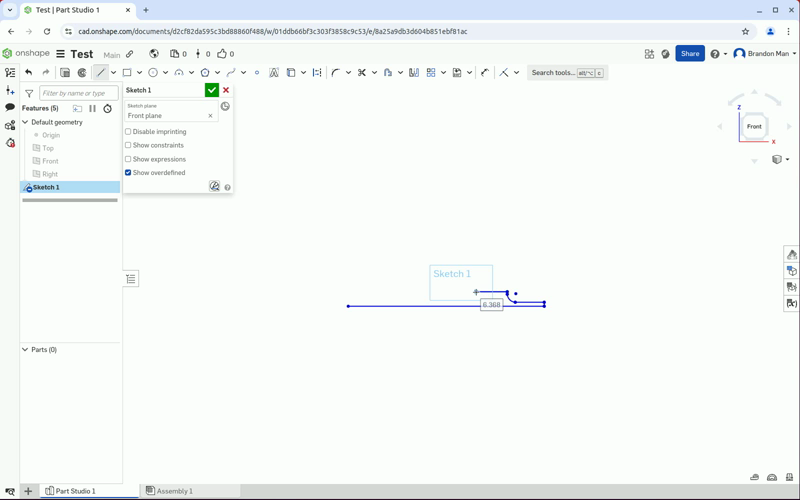
key(esc)
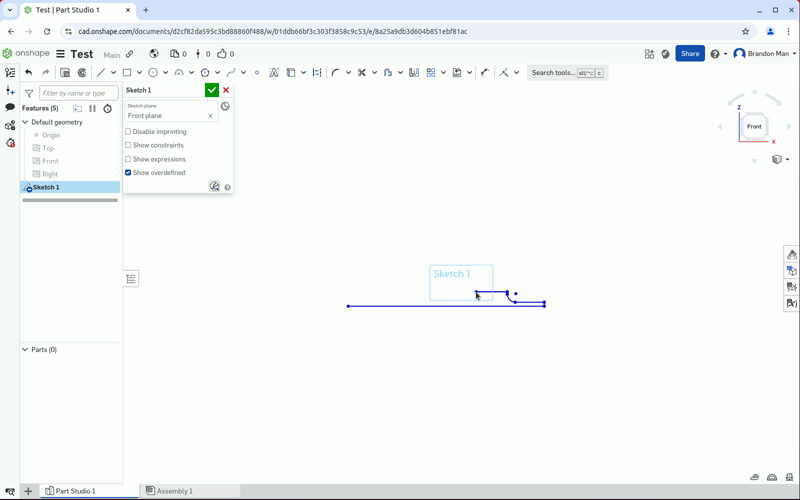
key(a)
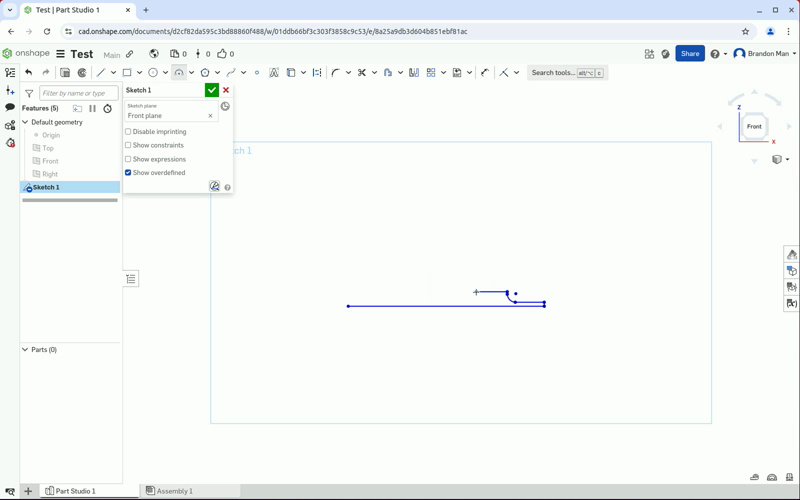
mouse_move(476, 291)
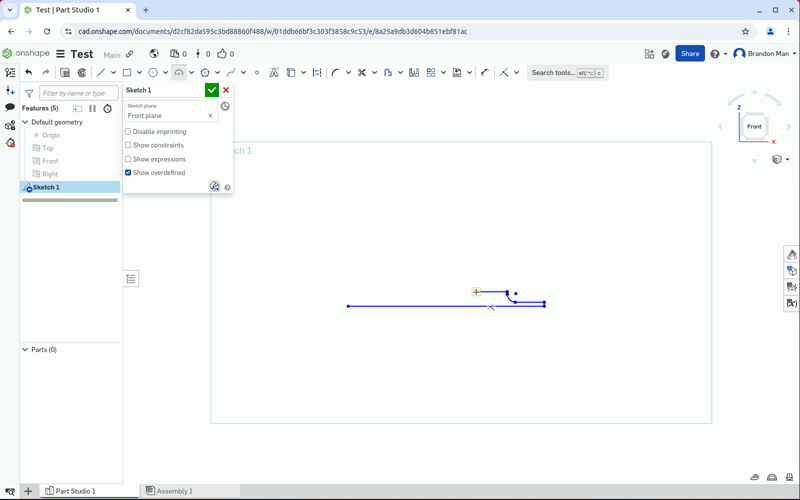
click(476, 291)
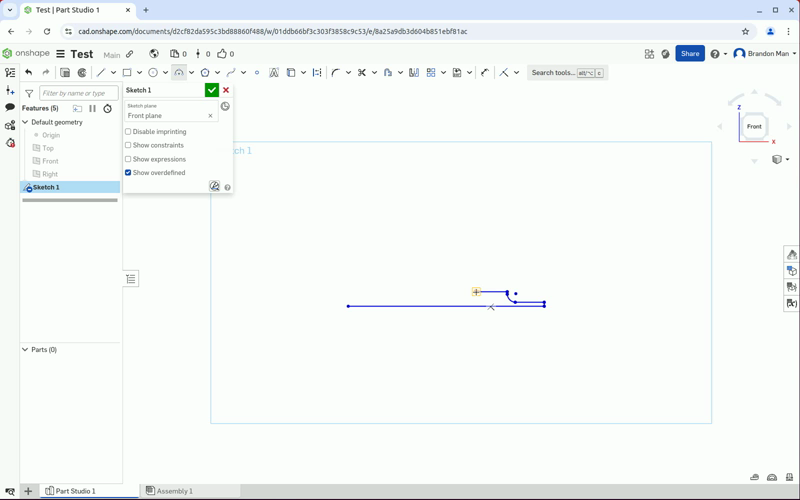
key_down(shift)
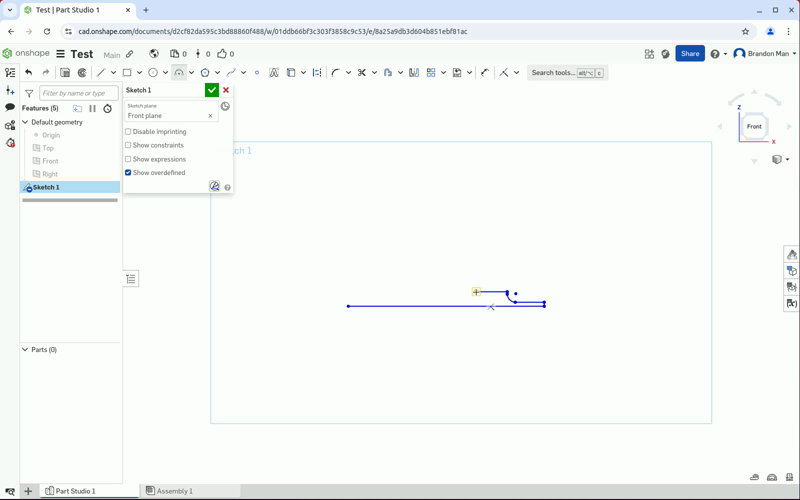
mouse_move(476, 273)
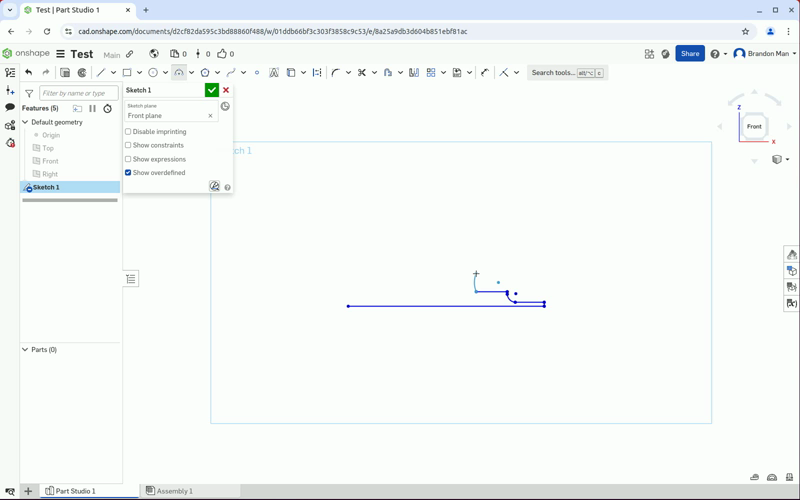
click(476, 273)
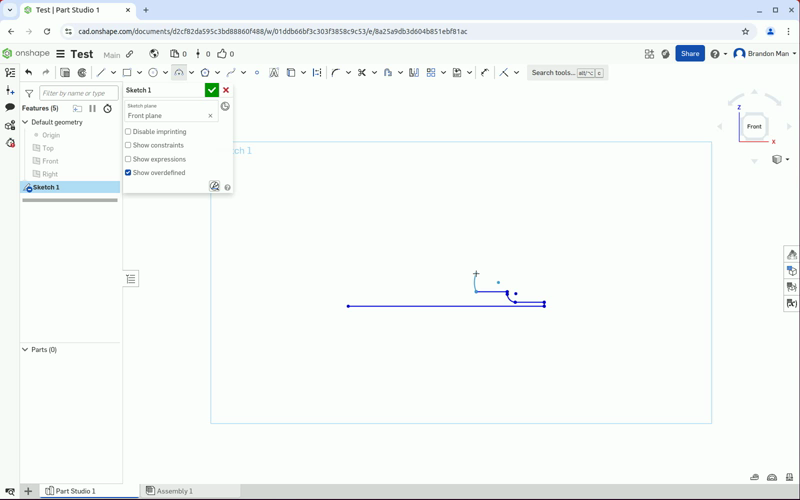
mouse_move(441, 282)
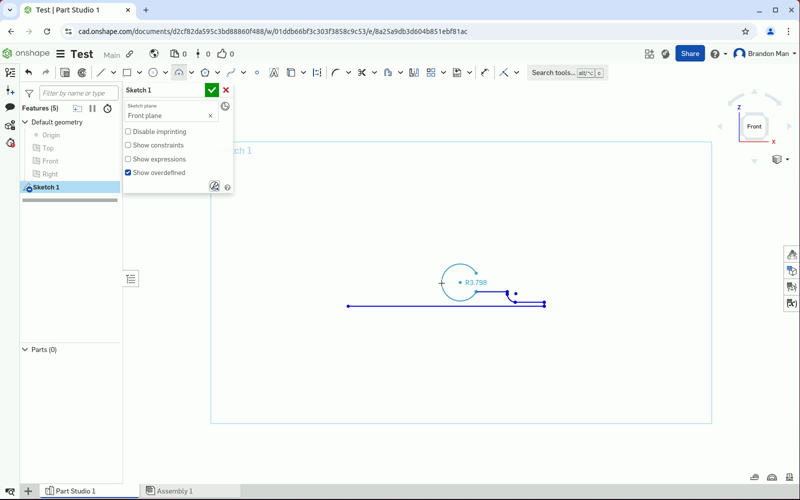
click(441, 282)
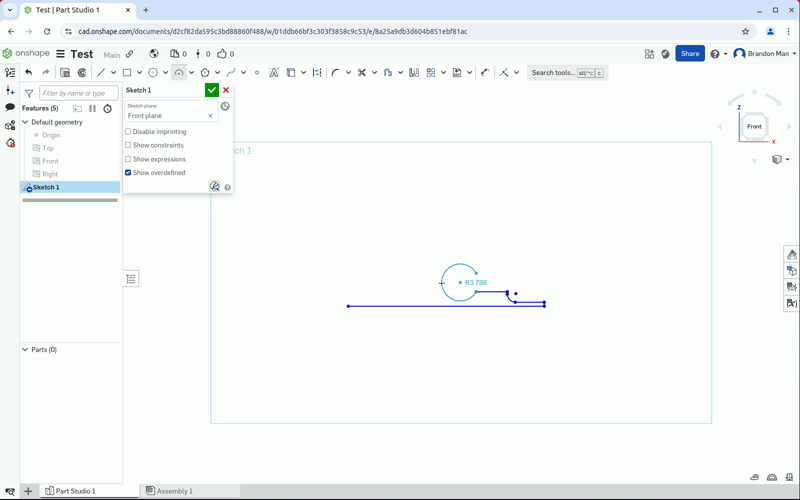
key_up(shift)
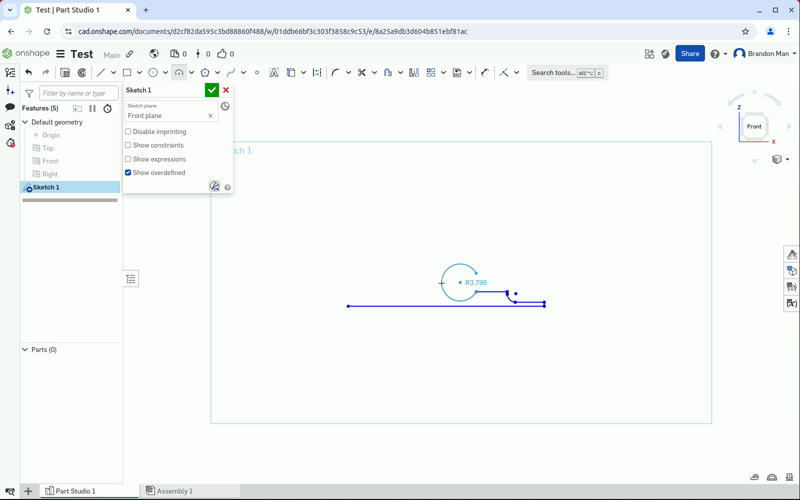
key(esc)
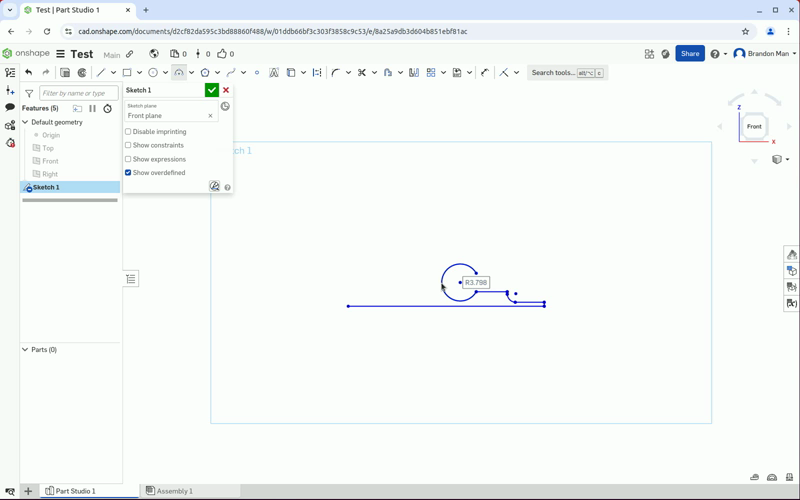
key(l)
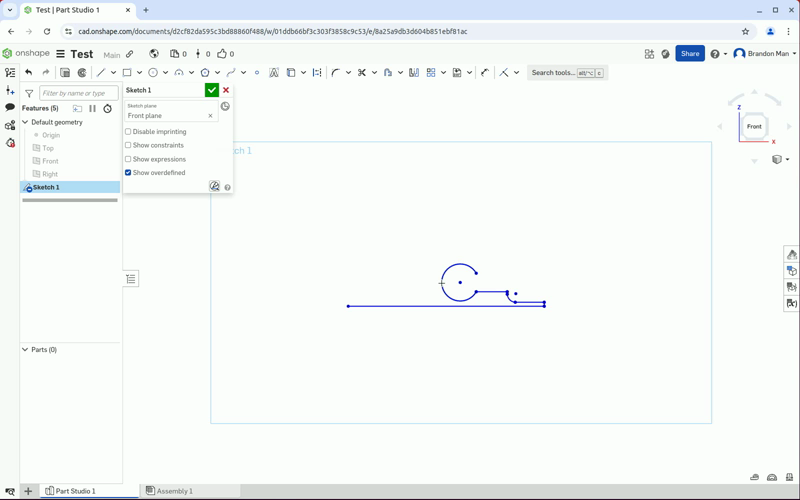
mouse_move(476, 273)
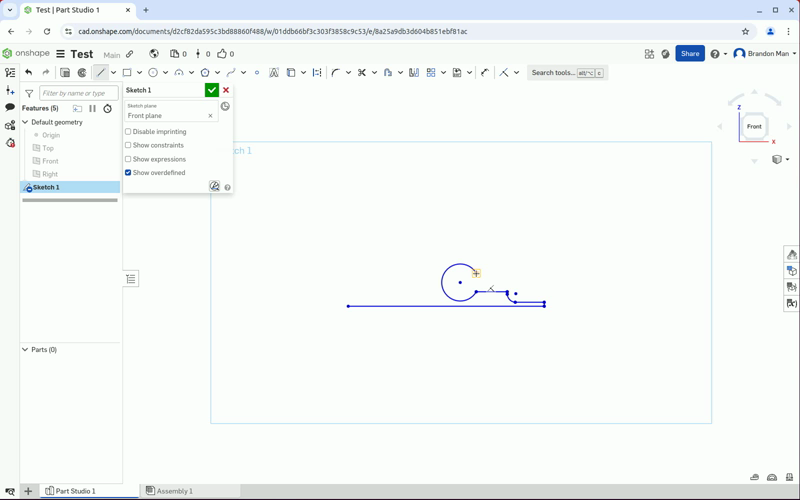
click(476, 273)
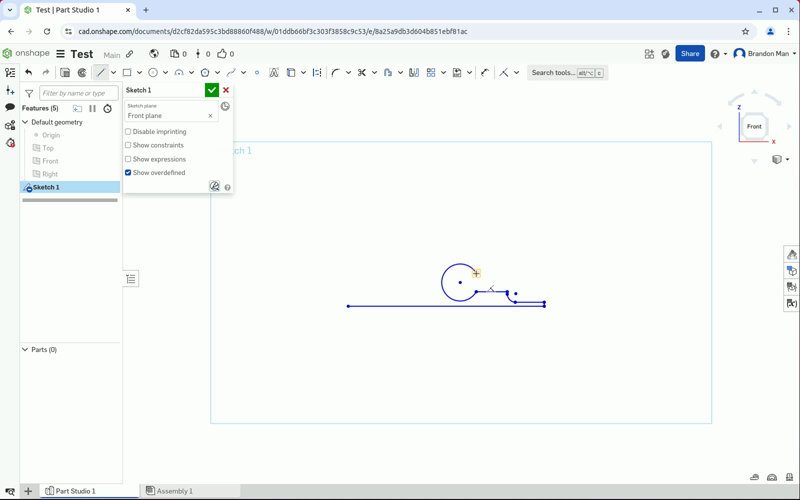
key_down(shift)
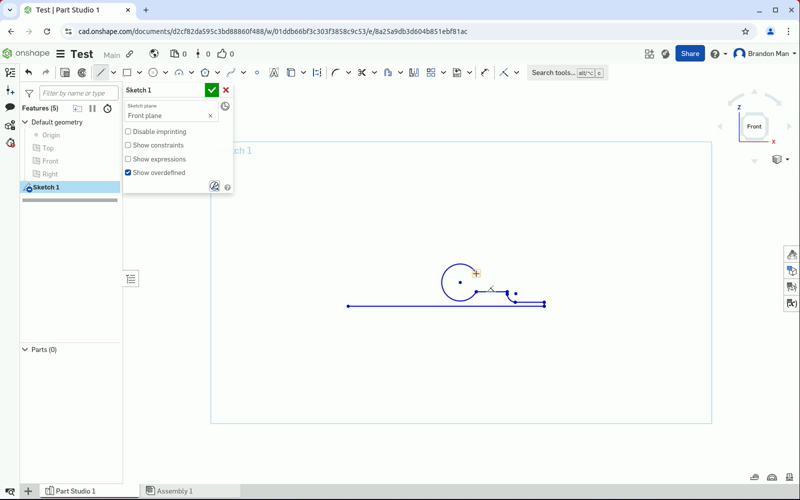
mouse_move(506, 273)
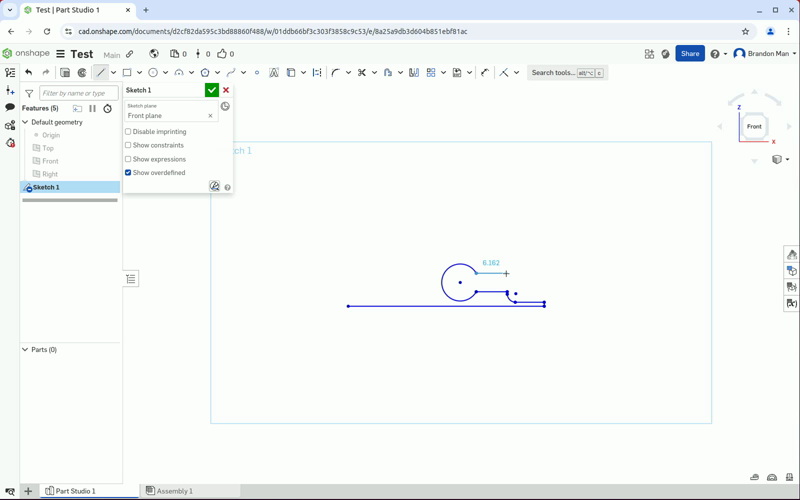
mouse_move(507, 273)
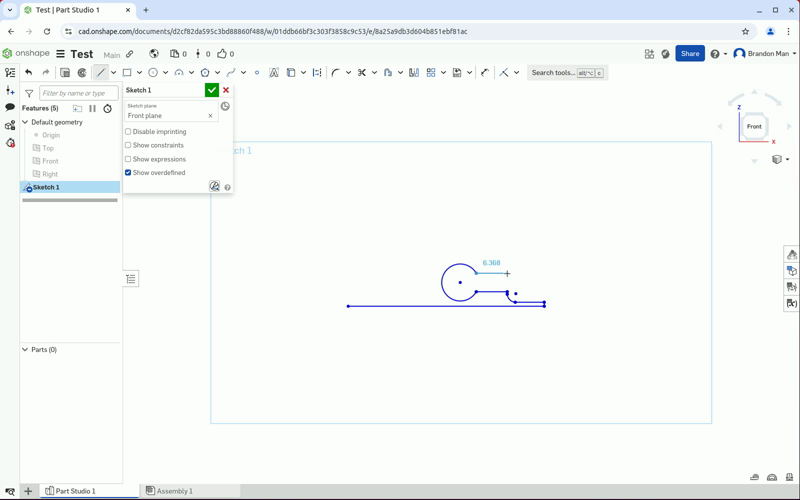
click(507, 273)
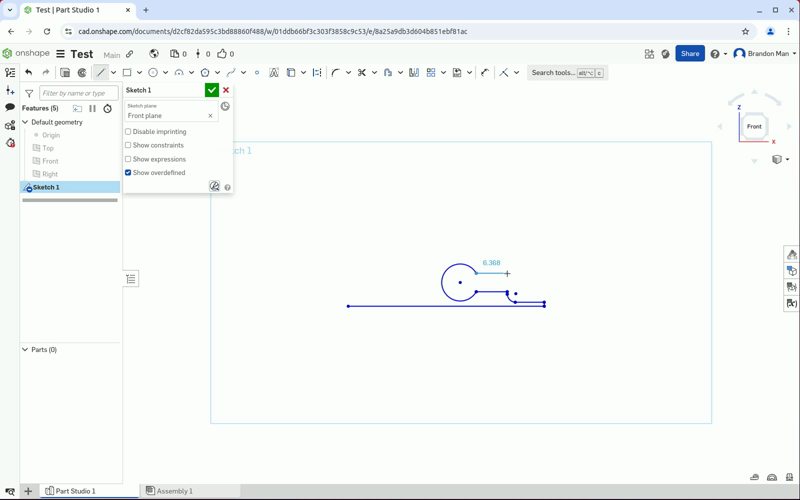
key_up(shift)
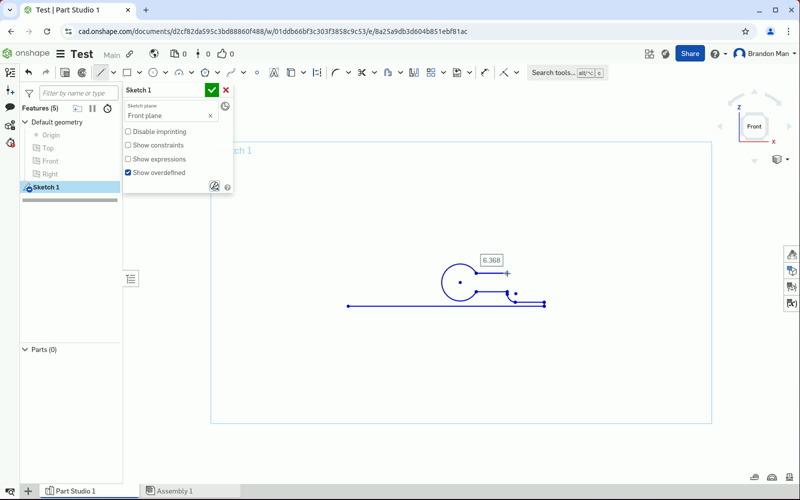
key_down(shift)
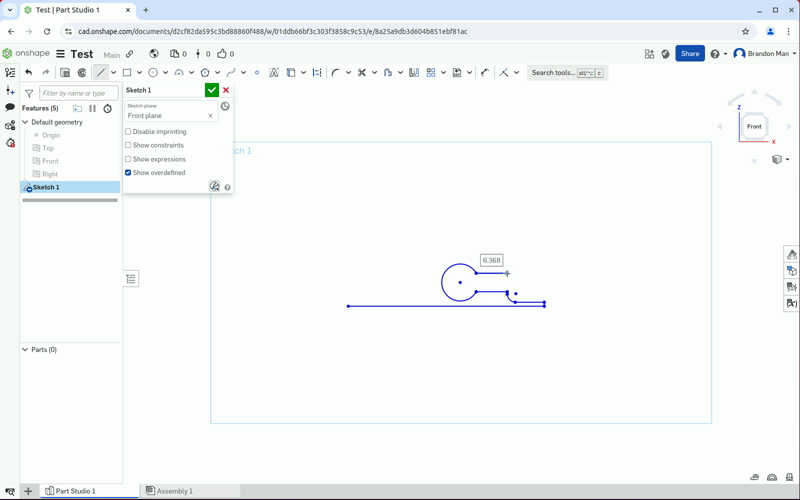
mouse_move(537, 273)
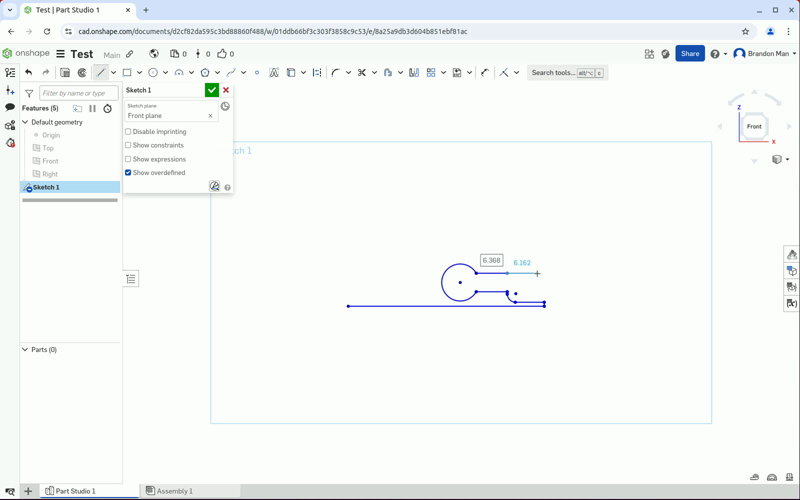
mouse_move(507, 271)
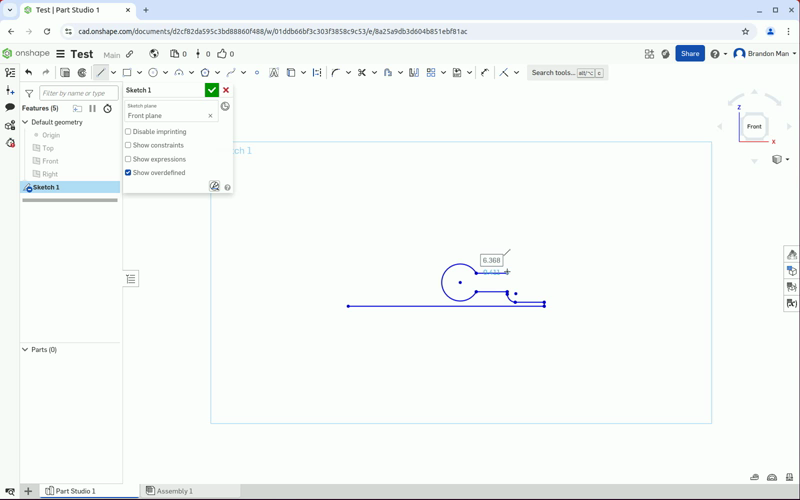
scroll(6)
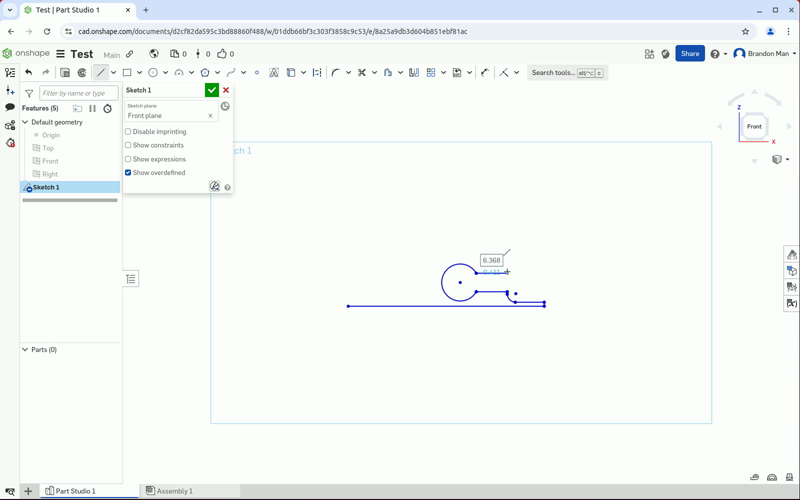
scroll(6)
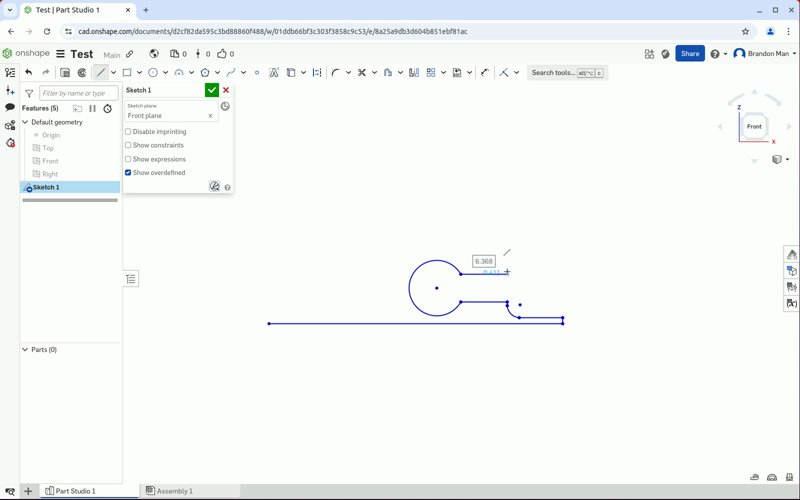
scroll(6)
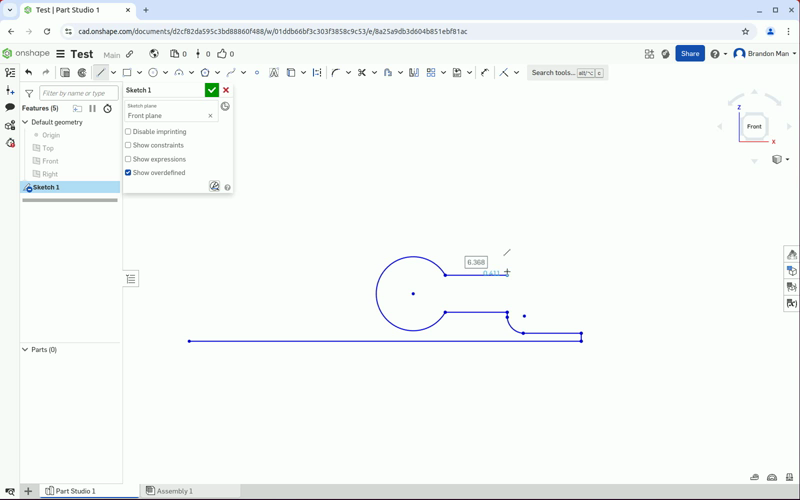
scroll(6)
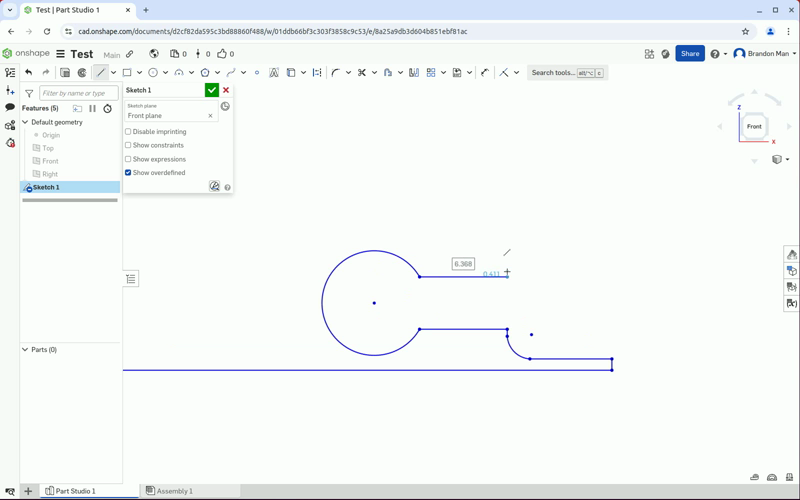
scroll(6)
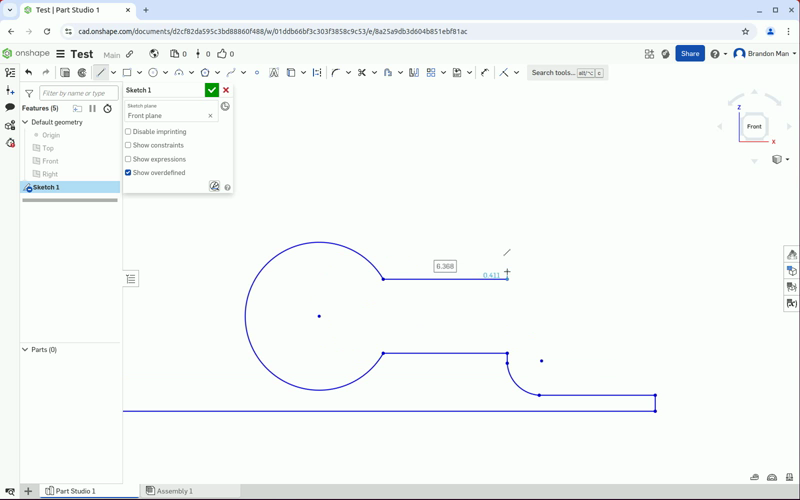
scroll(6)
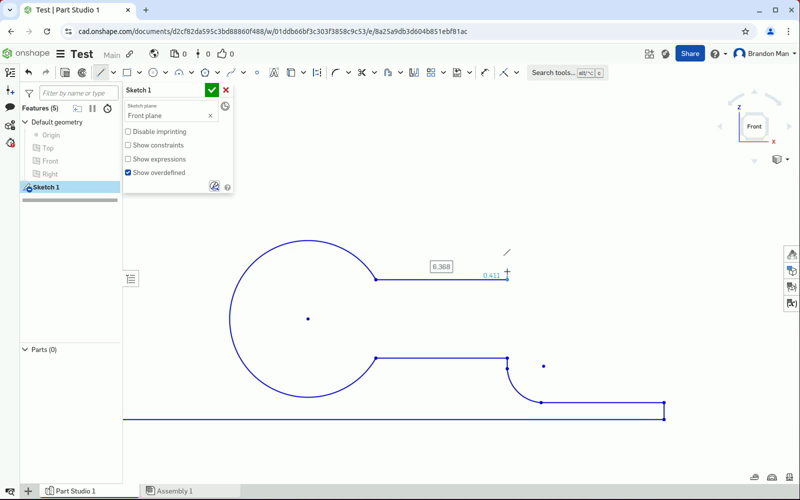
scroll(6)
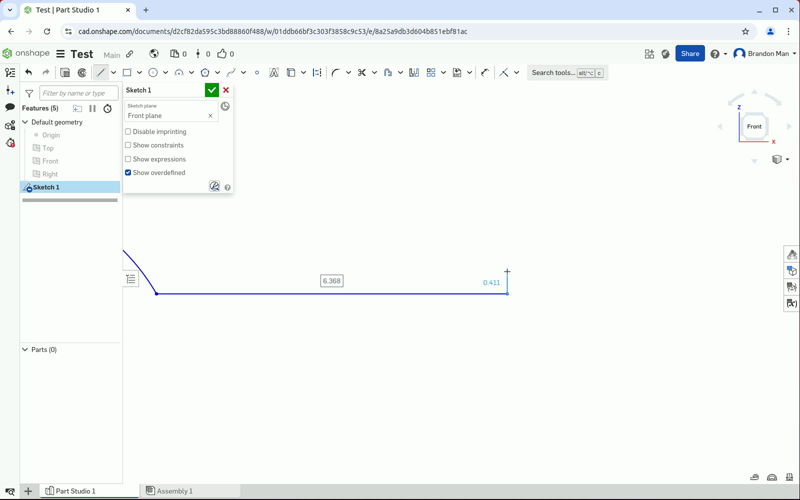
click(507, 271)
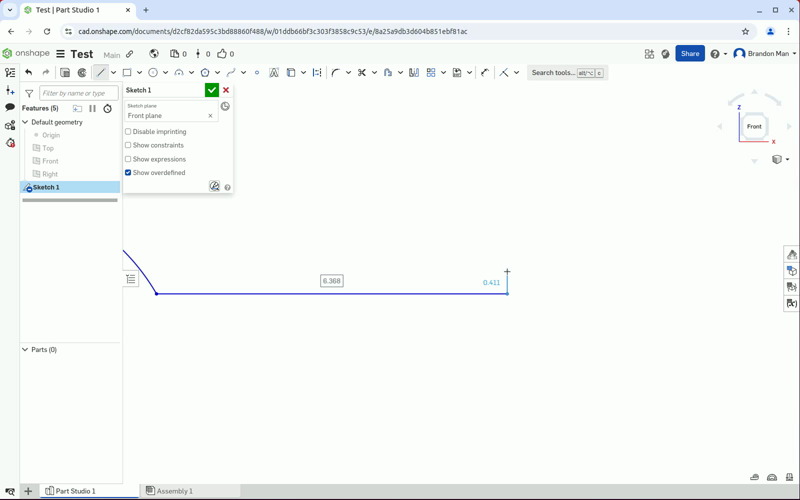
scroll(-6)
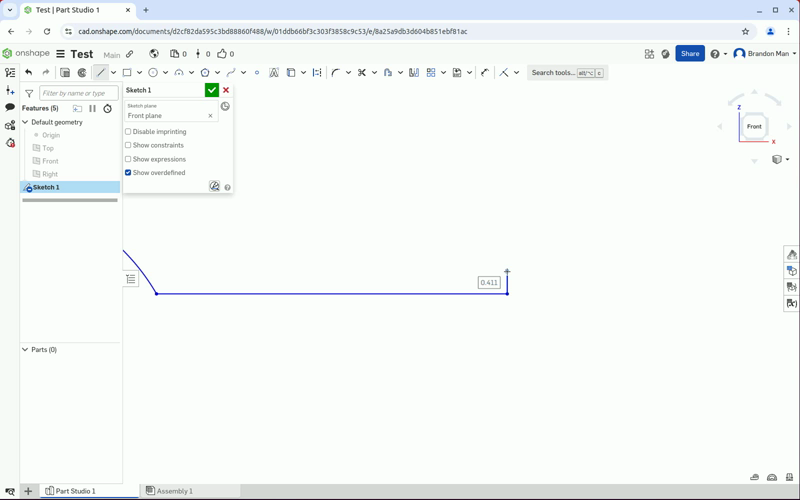
scroll(-6)
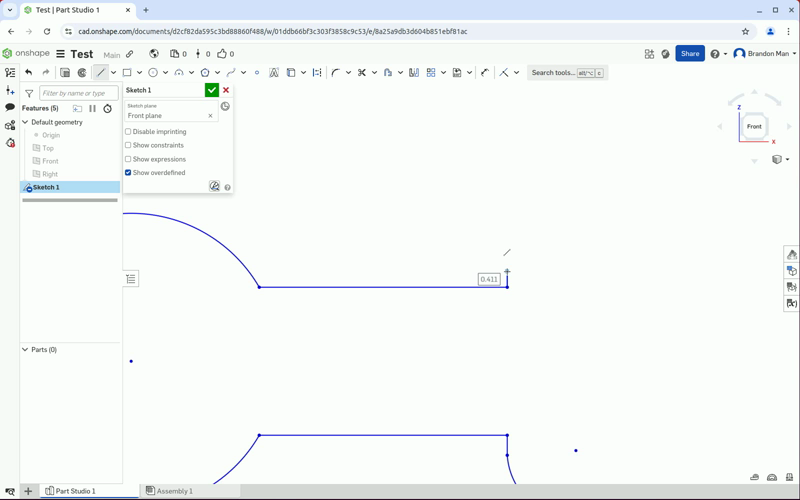
scroll(-6)
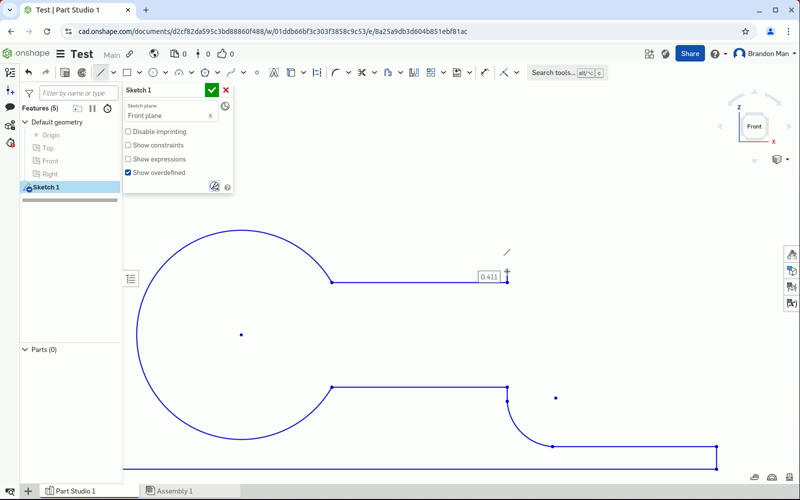
scroll(-6)
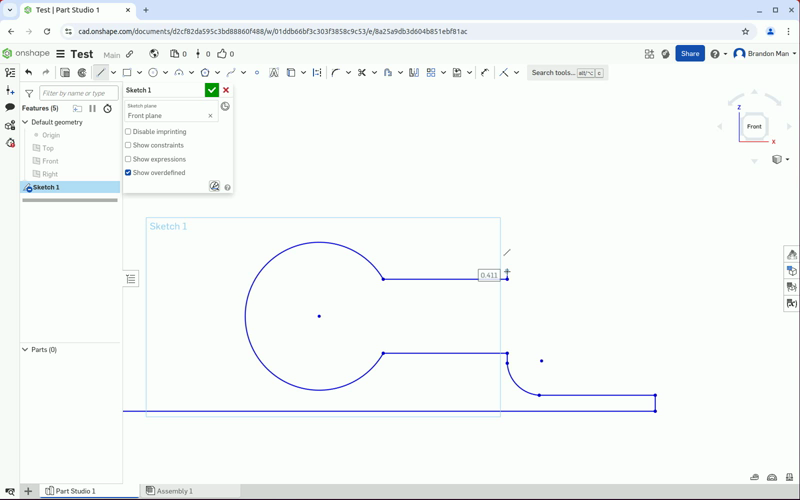
scroll(-6)
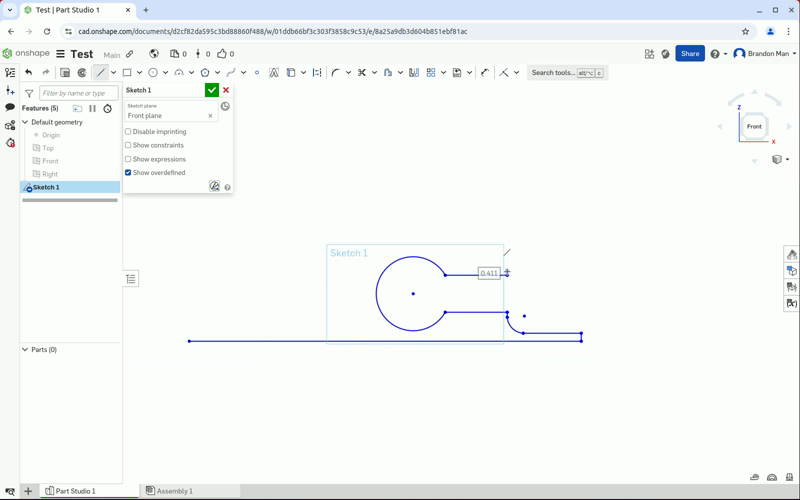
scroll(-6)
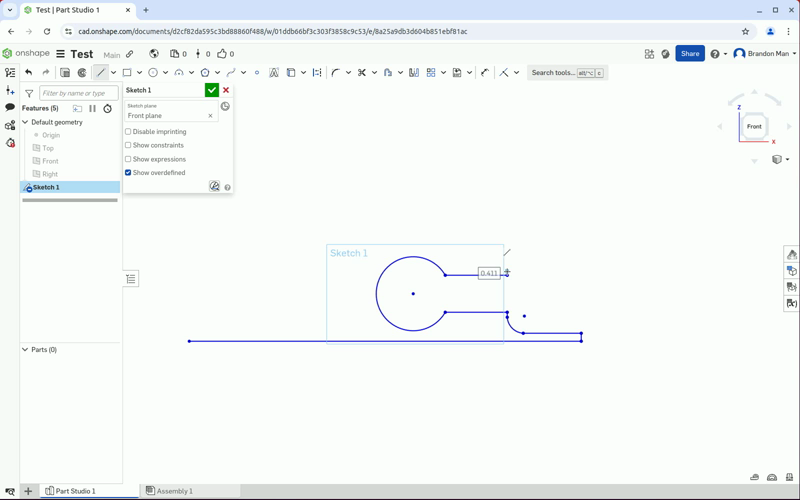
scroll(-6)
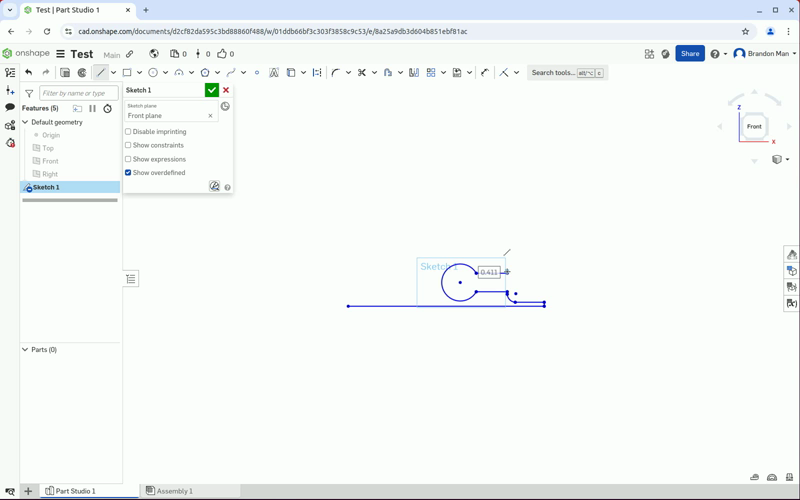
key_up(shift)
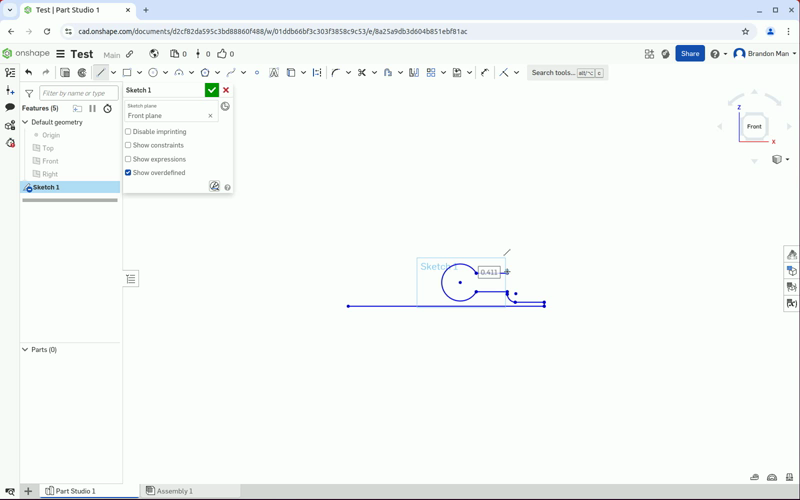
key(esc)
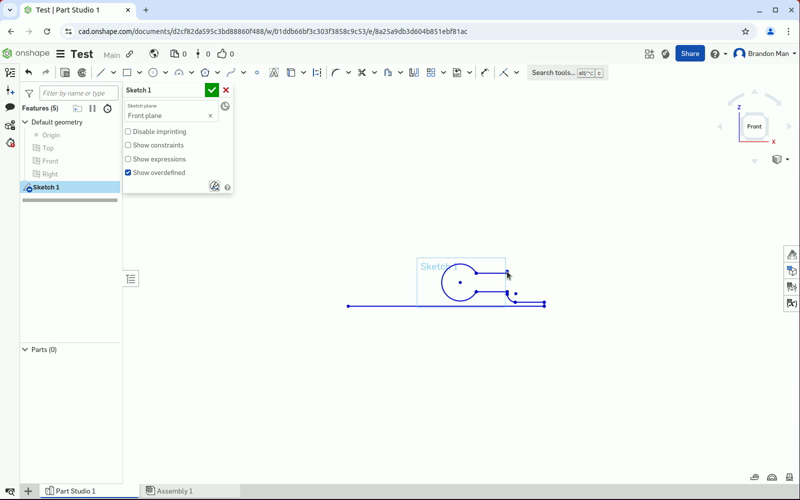
key(a)
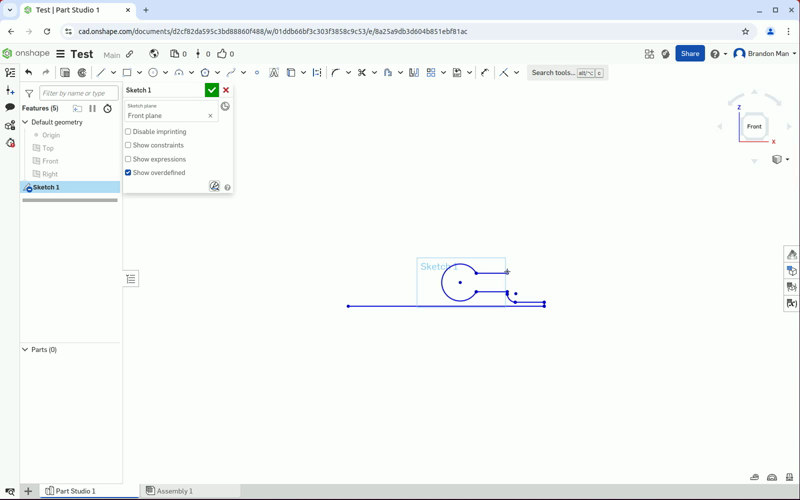
mouse_move(507, 271)
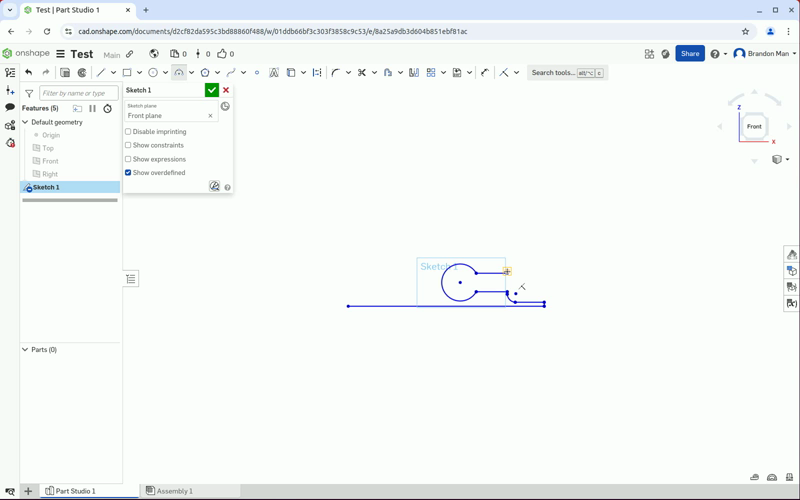
scroll(6)
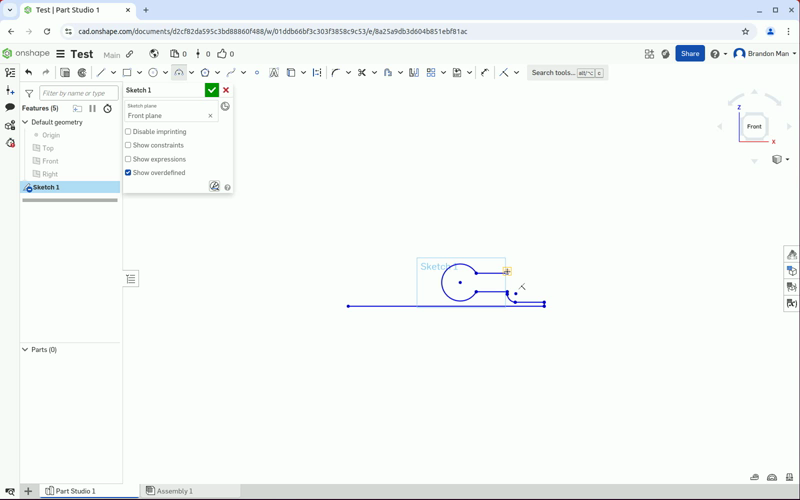
scroll(6)
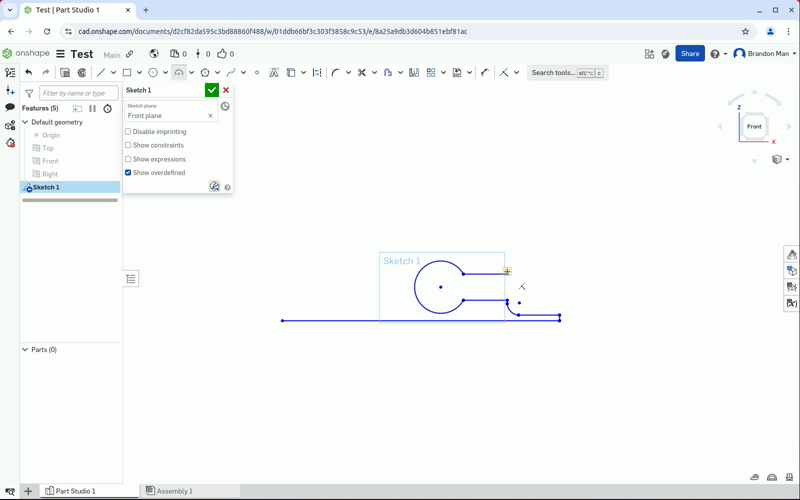
scroll(6)
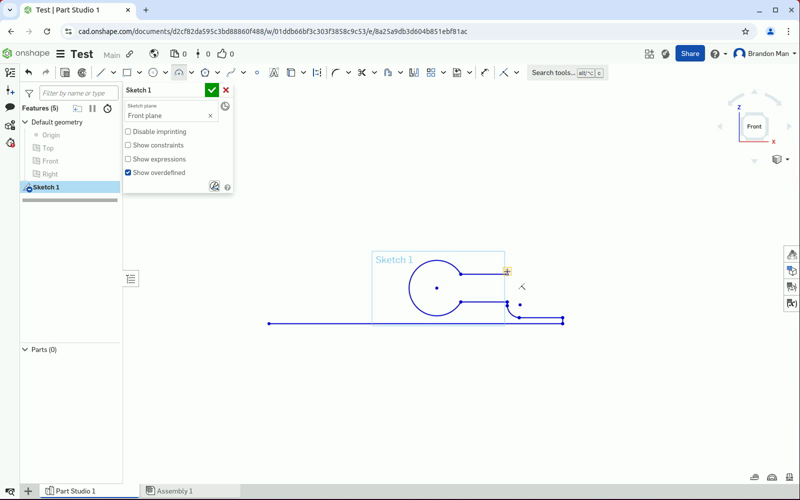
scroll(6)
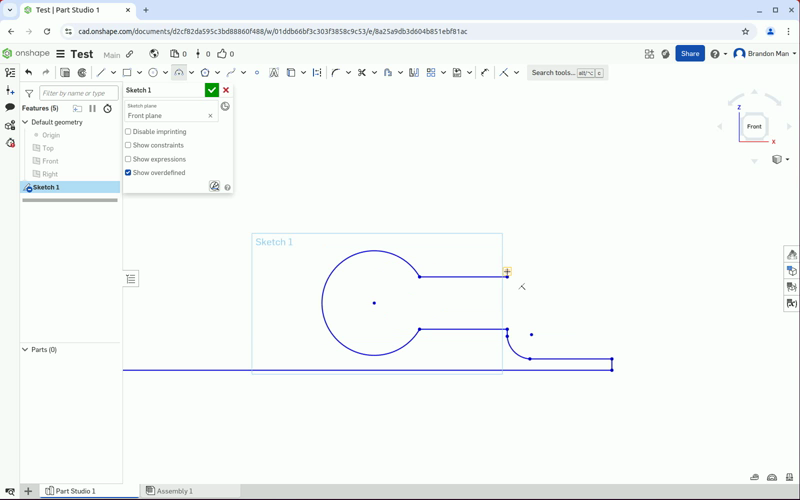
scroll(6)
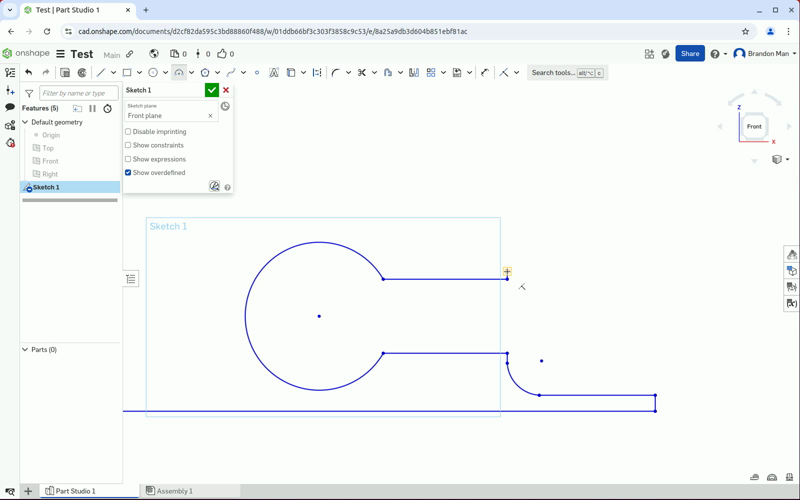
scroll(6)
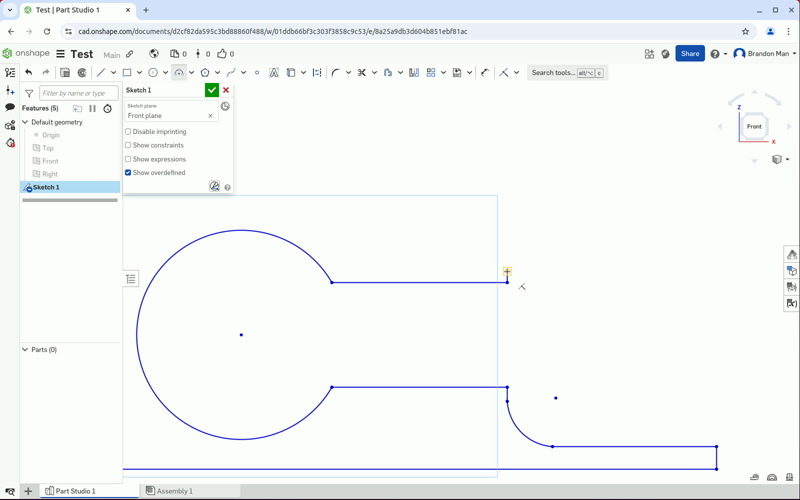
scroll(6)
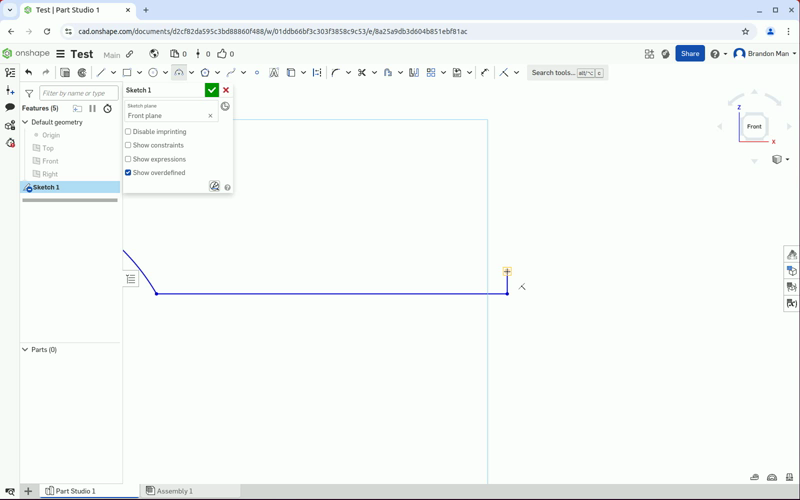
click(507, 271)
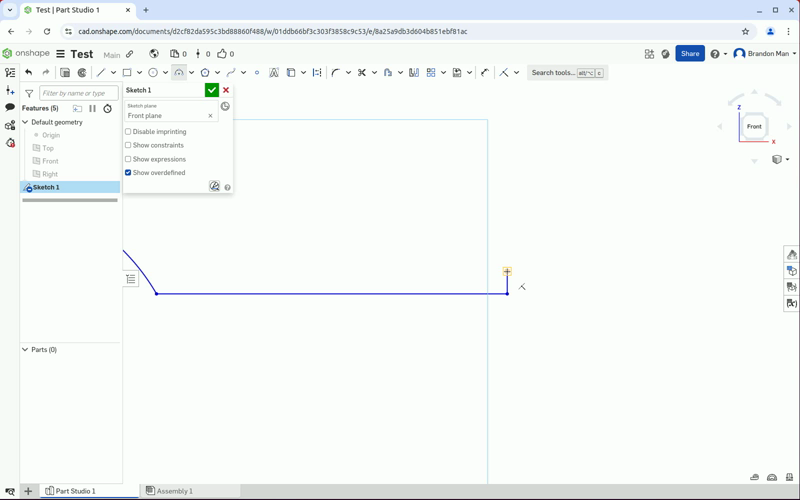
scroll(-6)
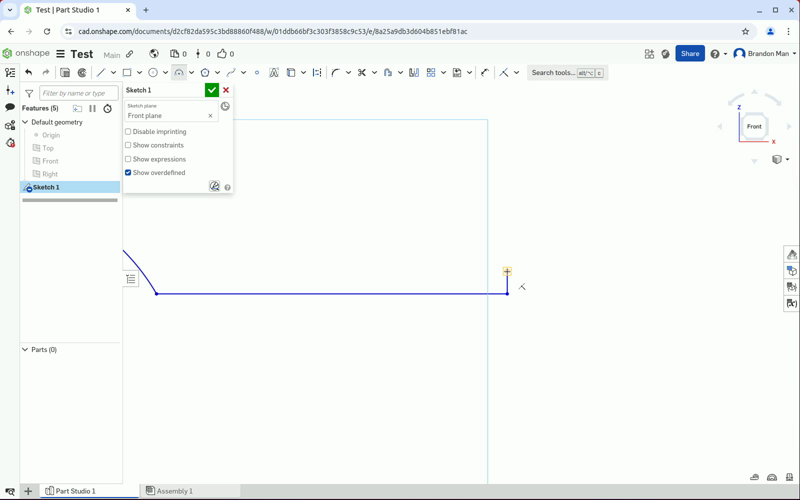
scroll(-6)
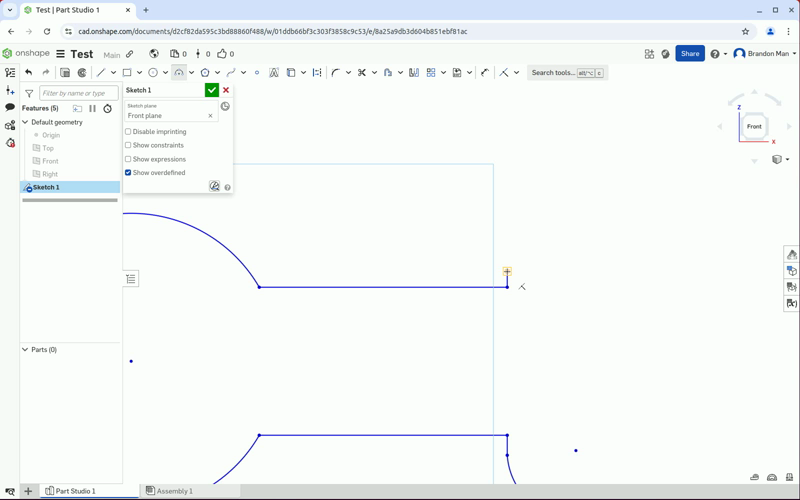
scroll(-6)
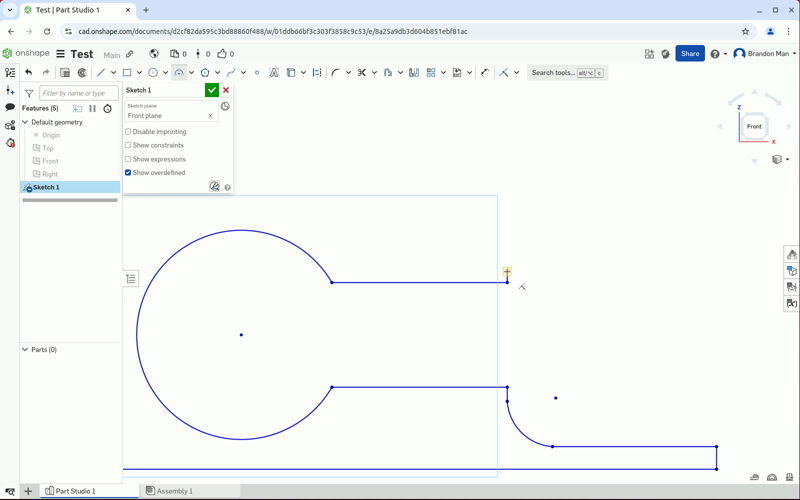
scroll(-6)
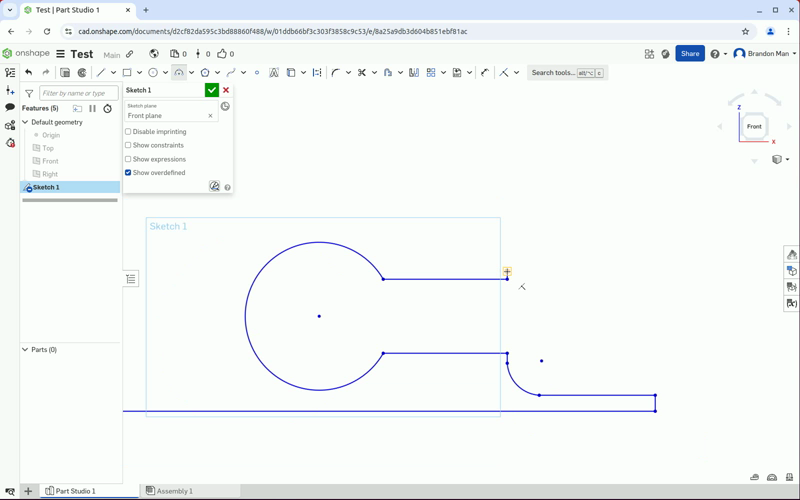
scroll(-6)
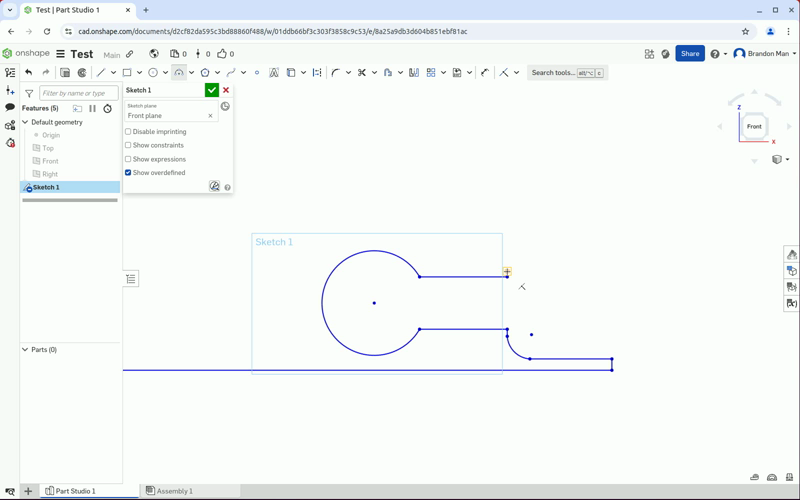
scroll(-6)
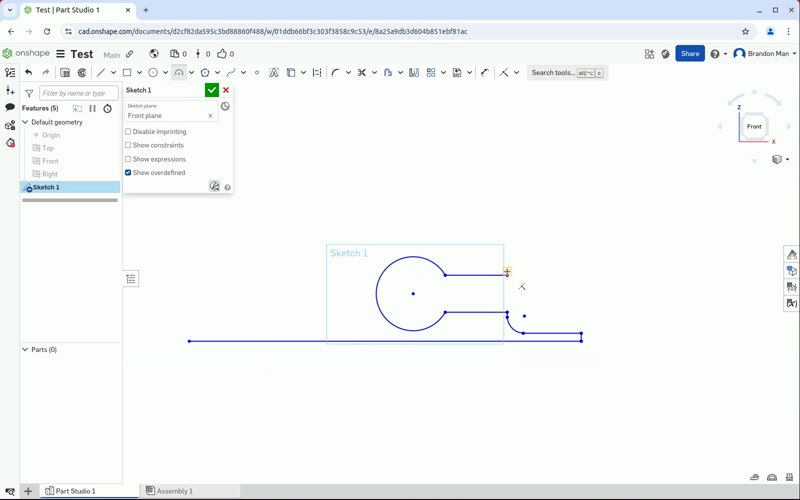
scroll(-6)
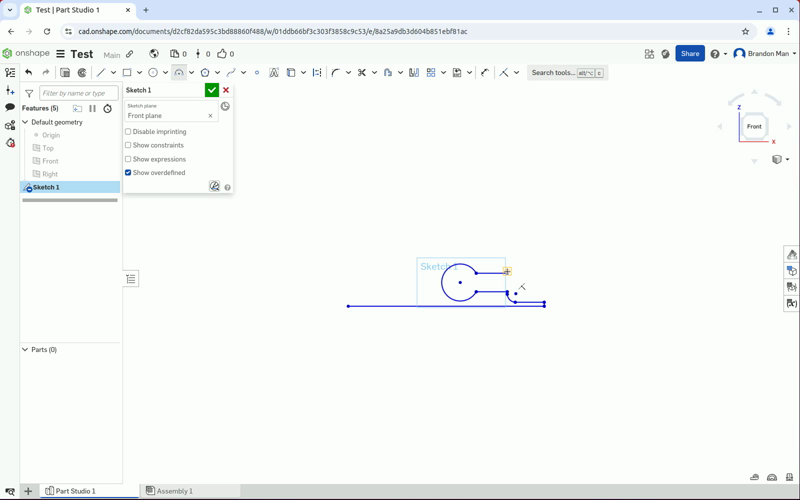
key_down(shift)
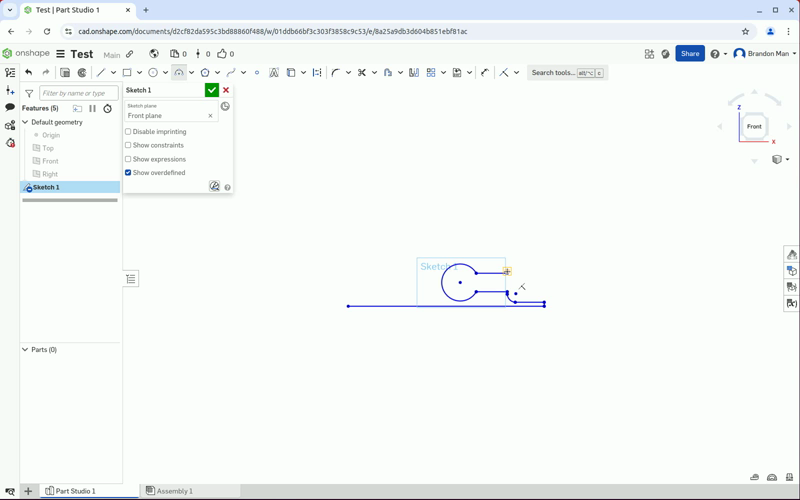
mouse_move(515, 263)
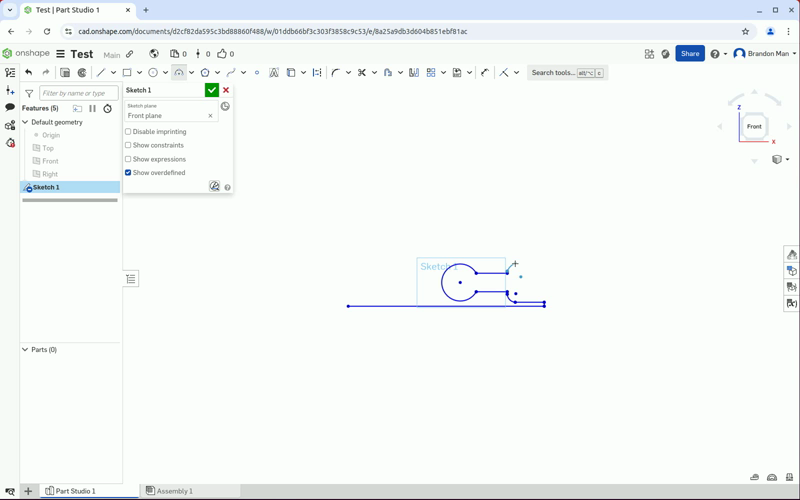
click(515, 263)
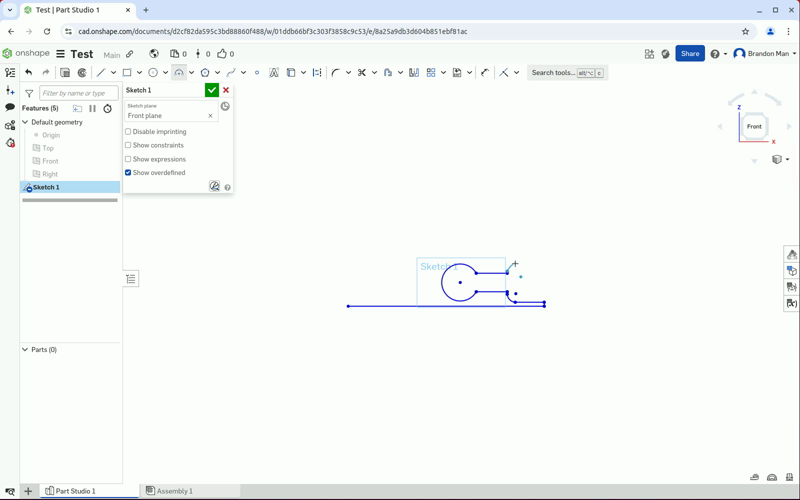
mouse_move(509, 265)
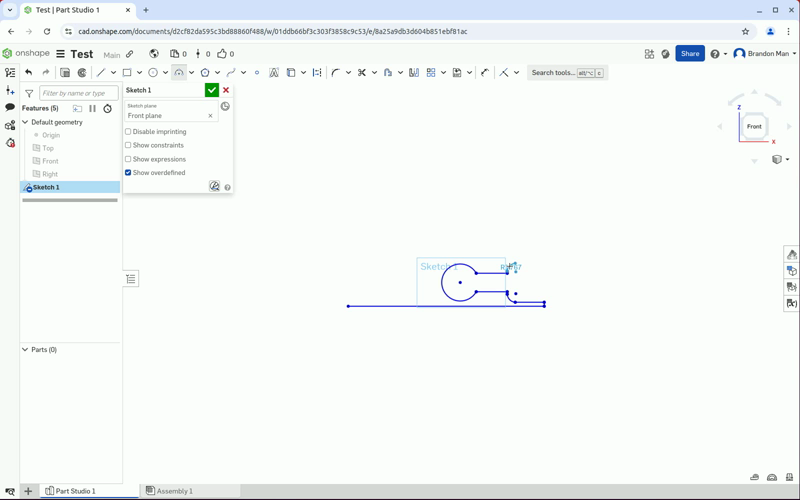
click(509, 265)
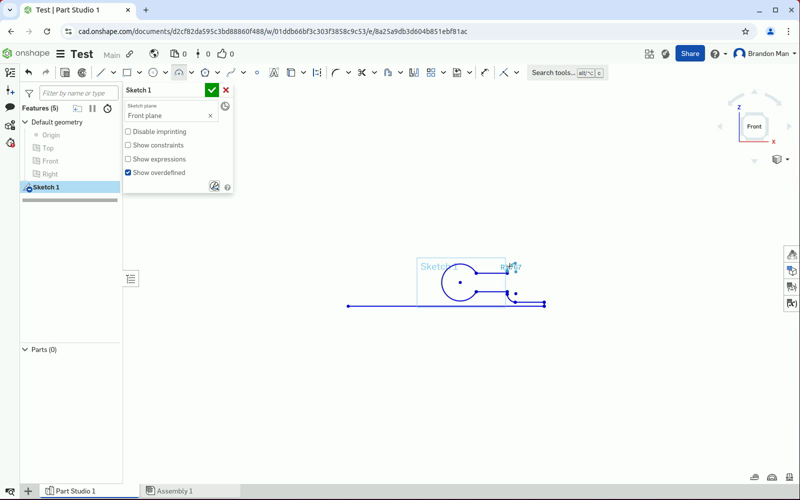
key_up(shift)
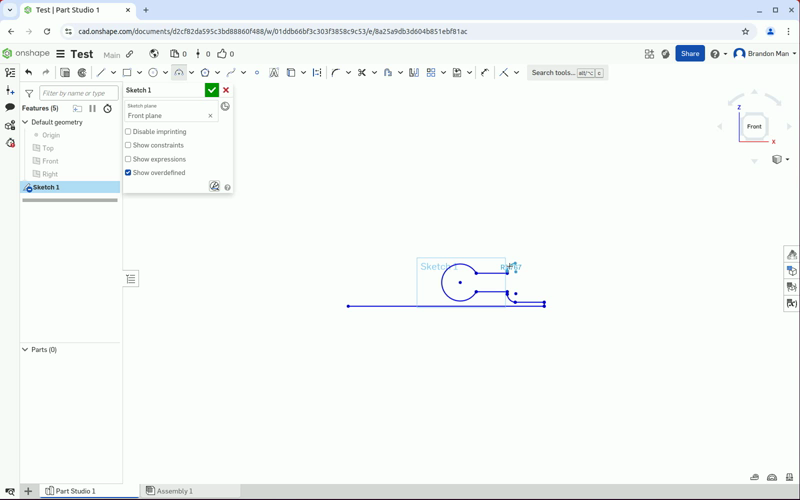
key(esc)
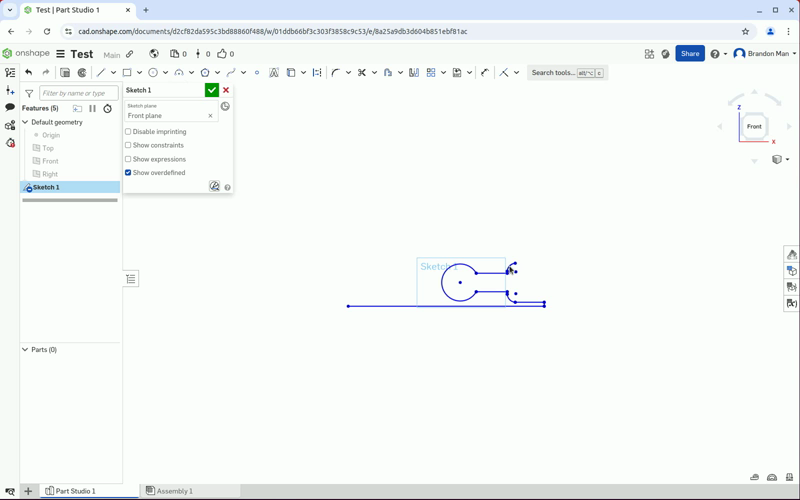
key(l)
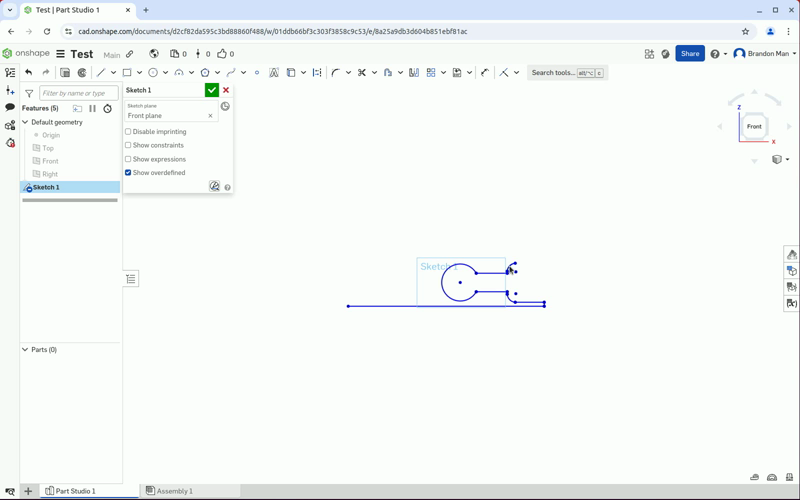
mouse_move(515, 263)
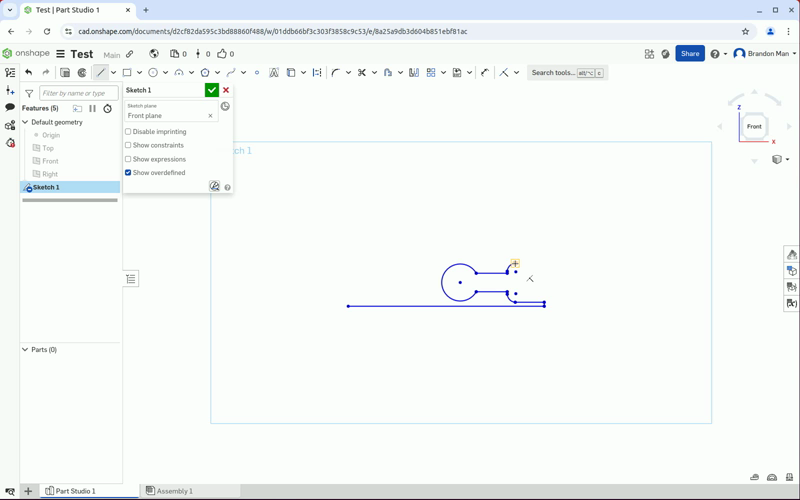
click(515, 263)
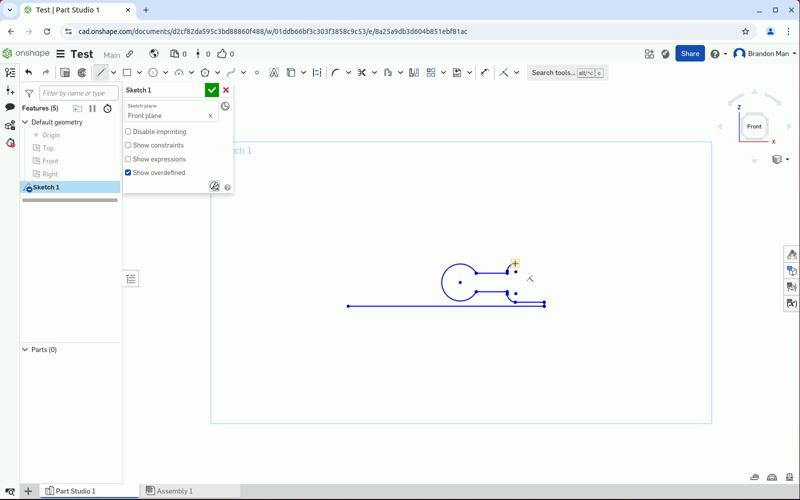
key_down(shift)
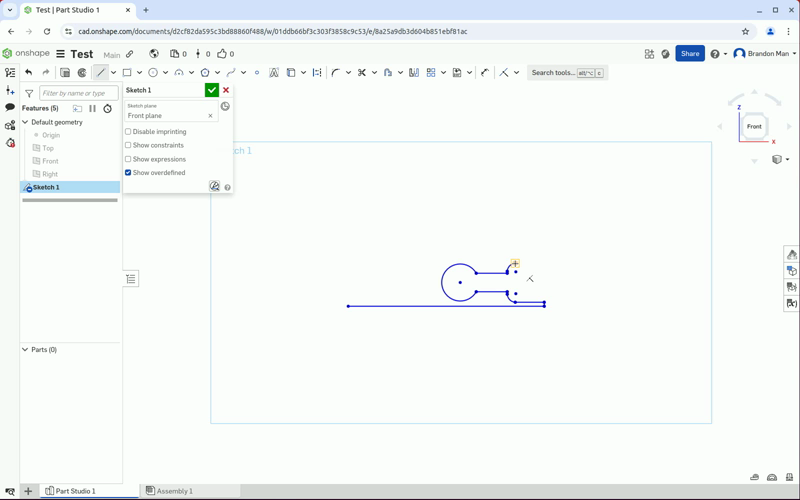
mouse_move(545, 263)
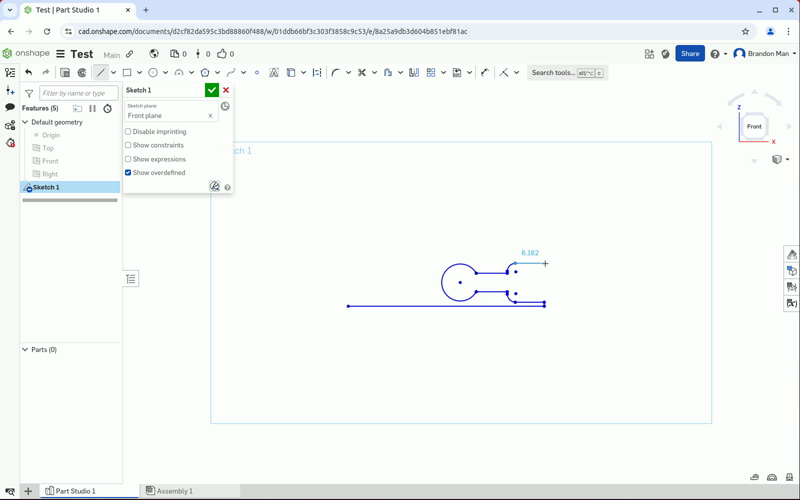
mouse_move(544, 263)
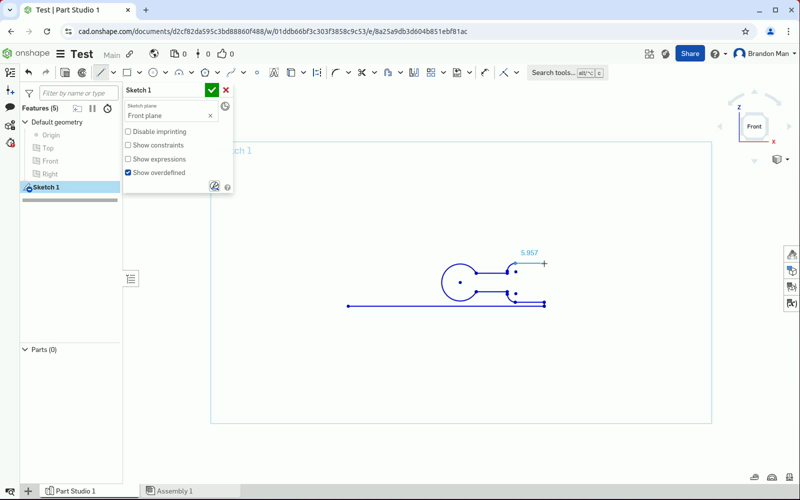
click(544, 263)
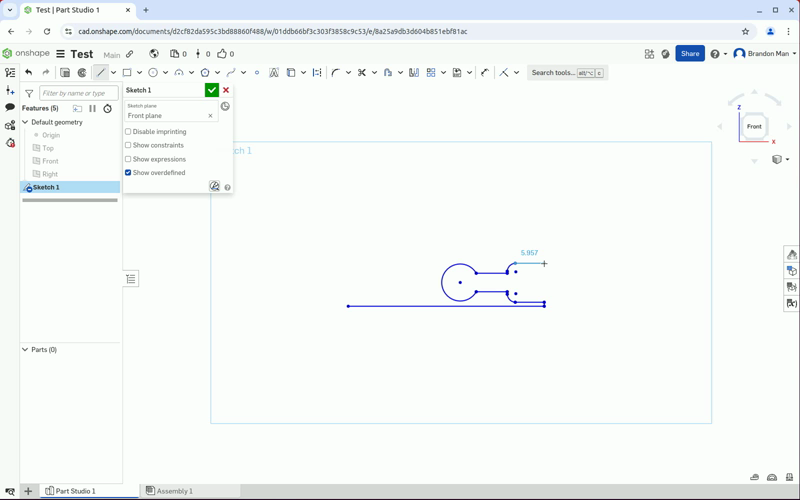
key_up(shift)
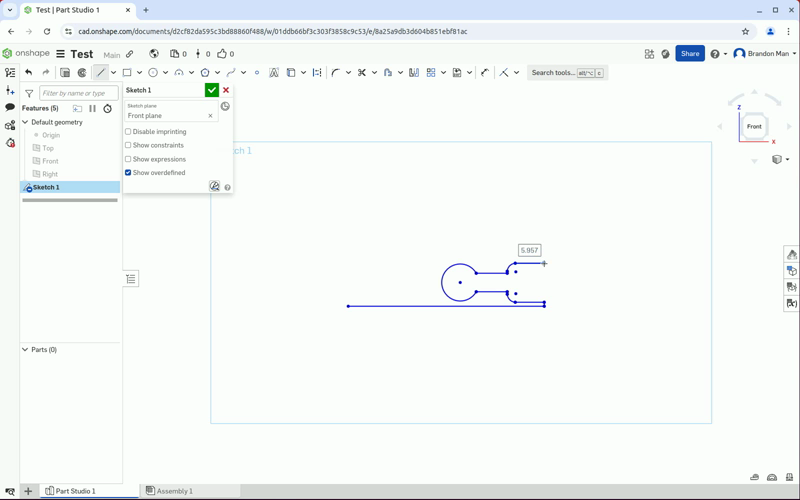
key_down(shift)
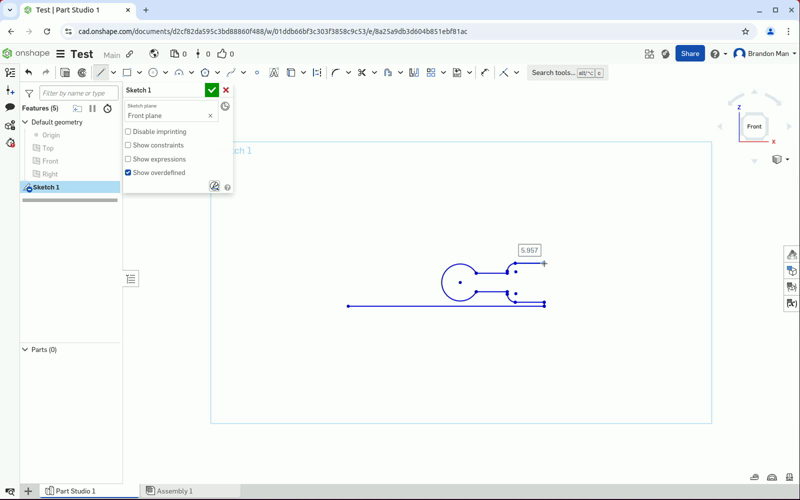
mouse_move(574, 263)
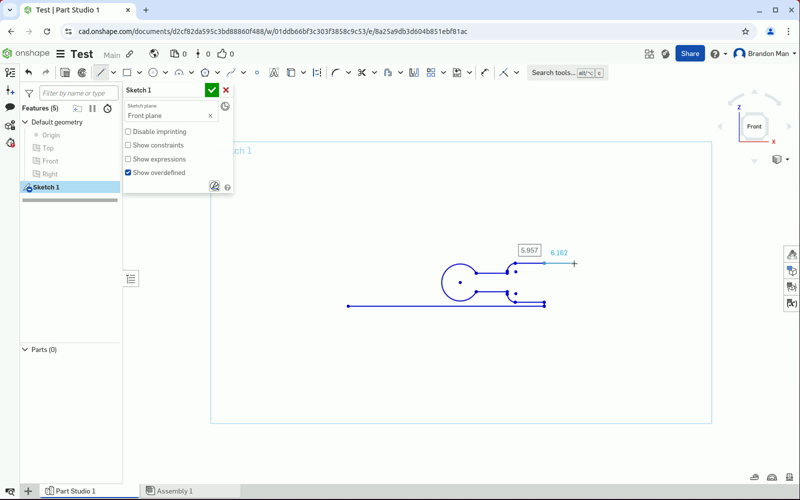
mouse_move(544, 258)
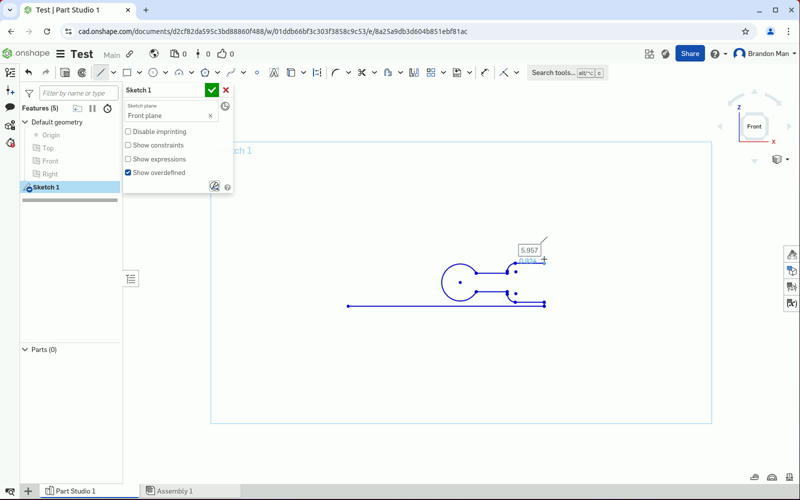
scroll(6)
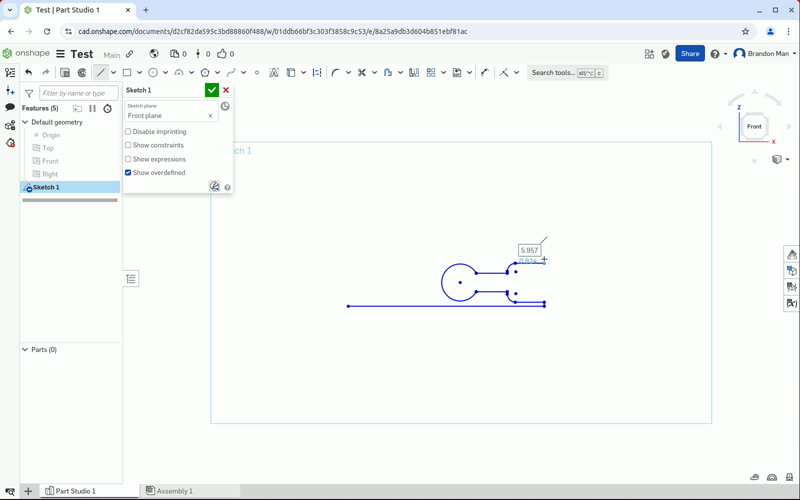
scroll(6)
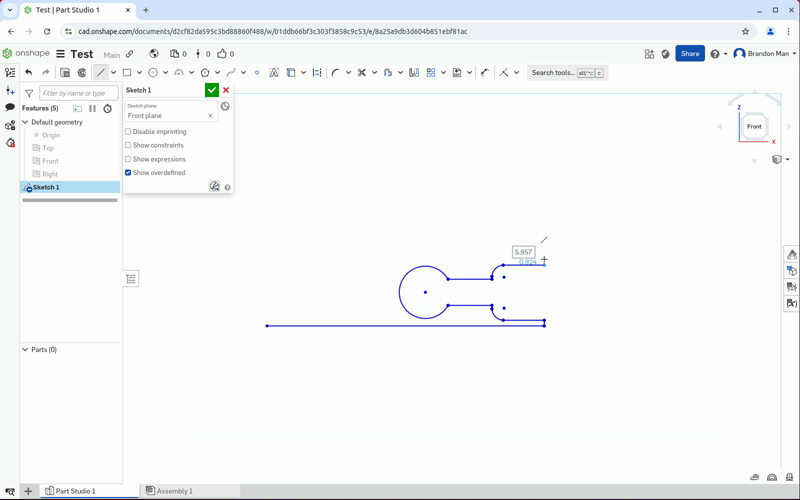
scroll(6)
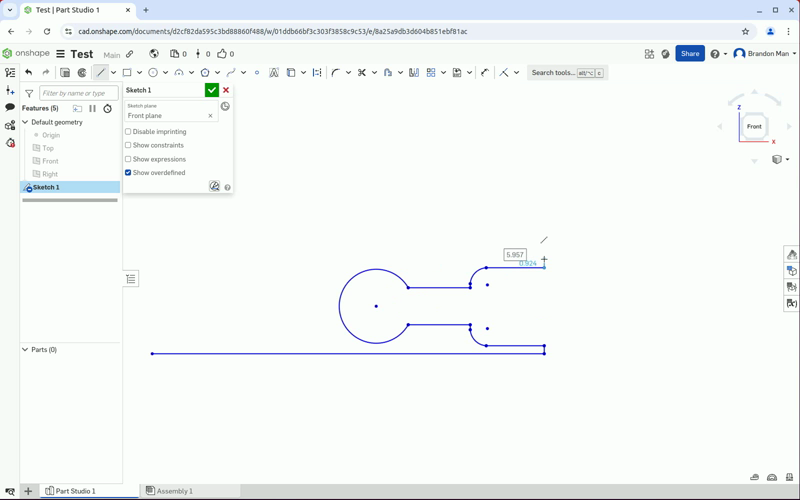
scroll(6)
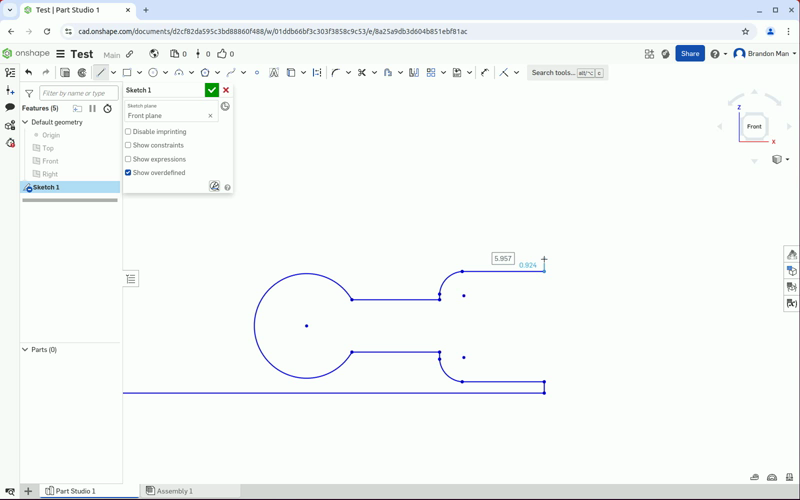
scroll(6)
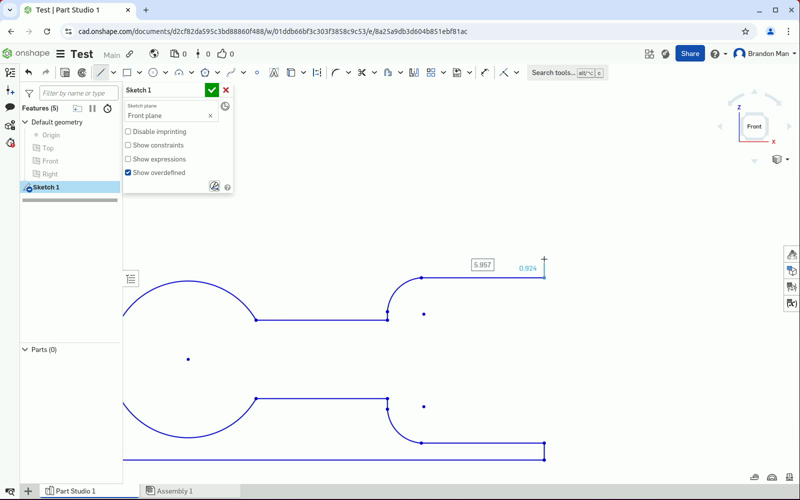
scroll(6)
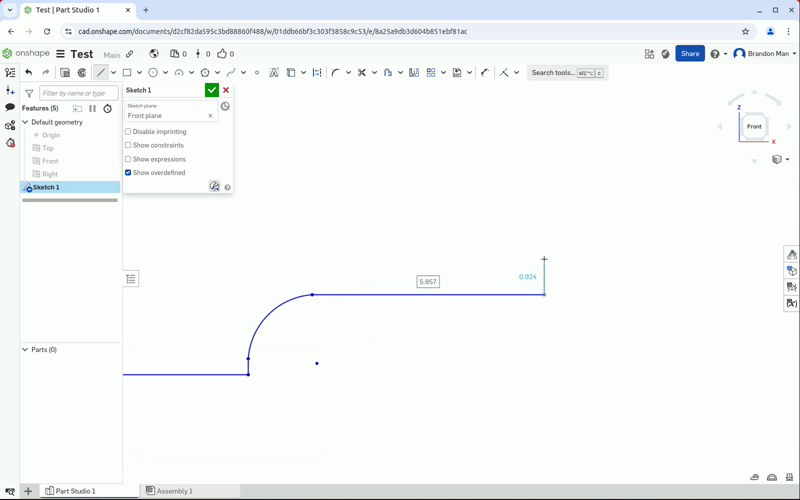
scroll(6)
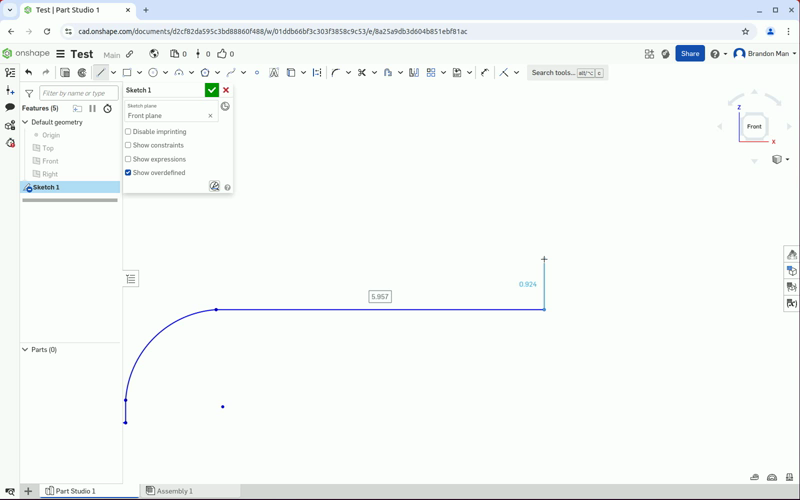
click(544, 258)
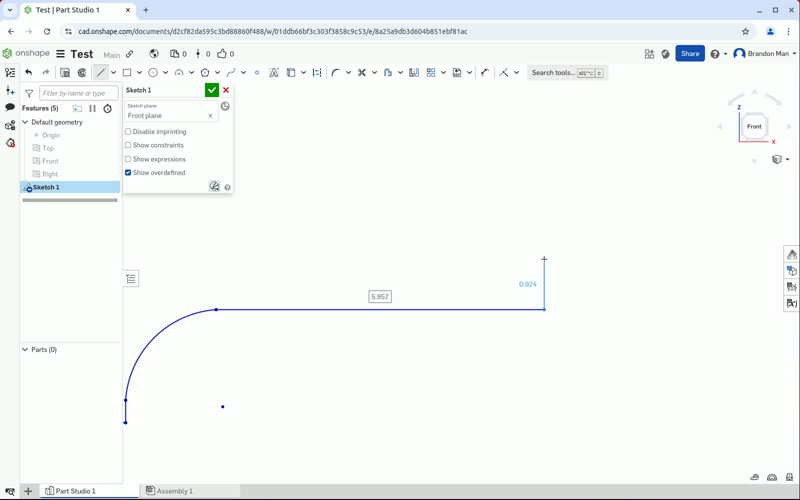
scroll(-6)
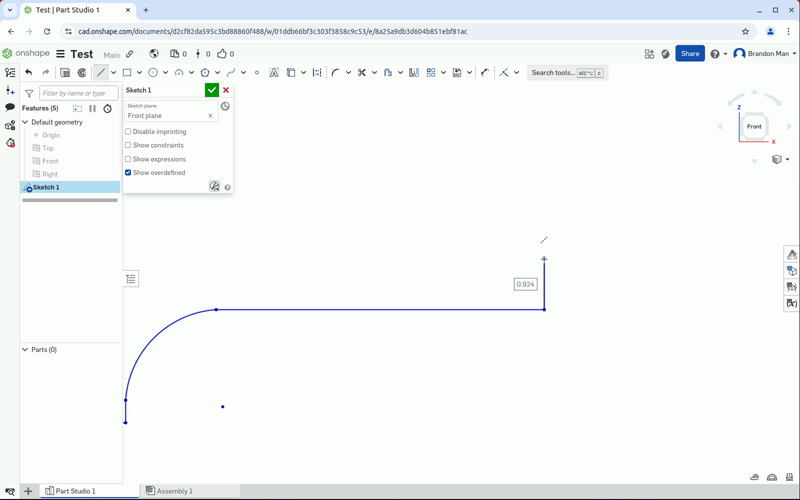
scroll(-6)
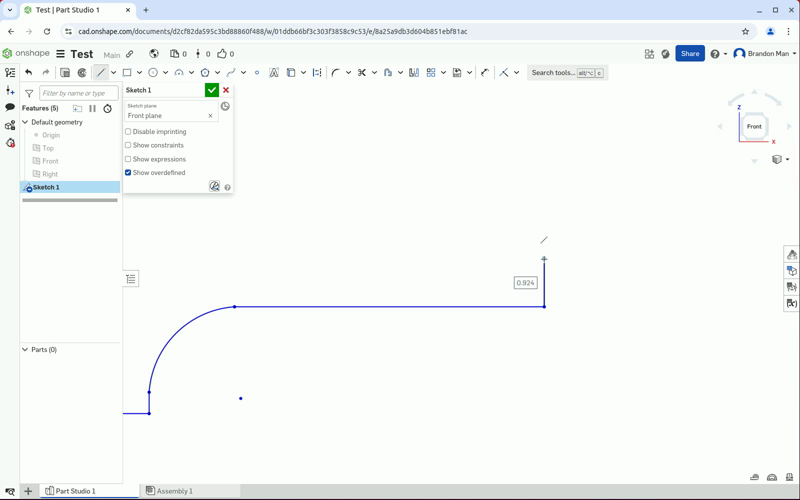
scroll(-6)
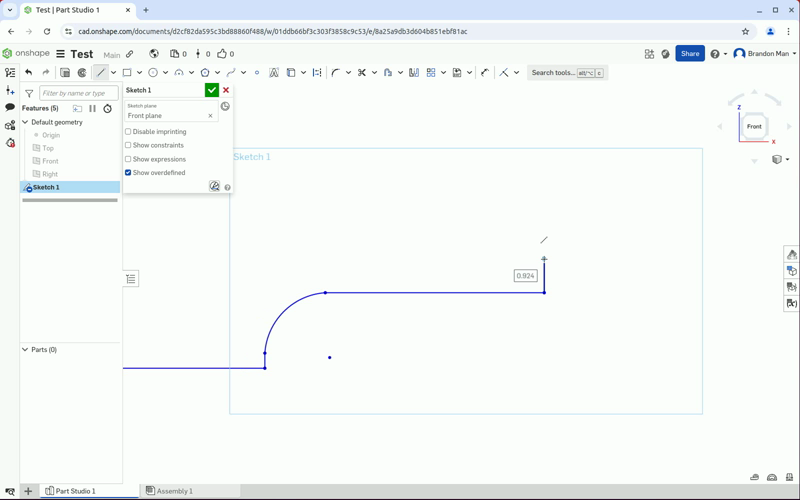
scroll(-6)
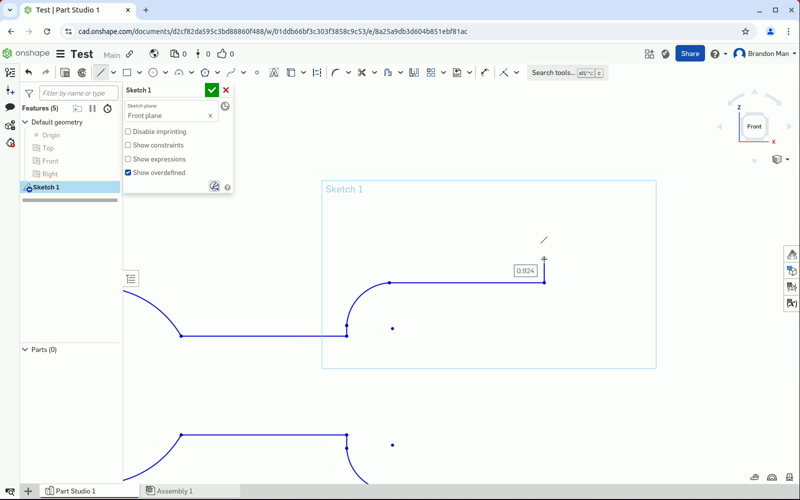
scroll(-6)
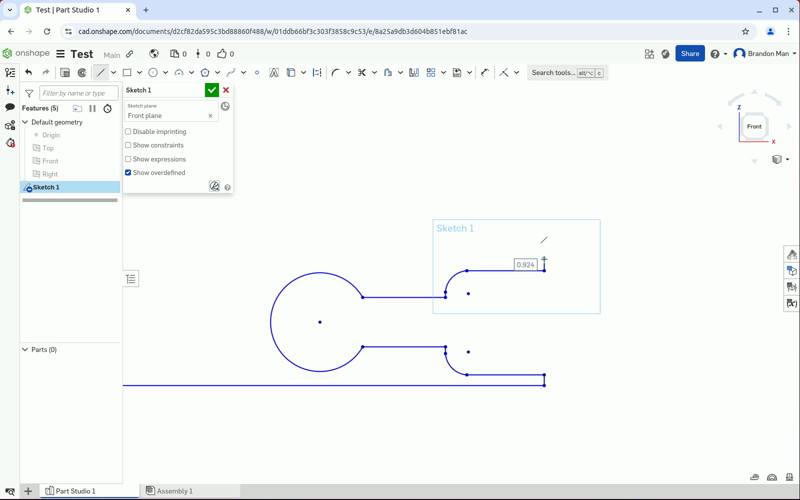
scroll(-6)
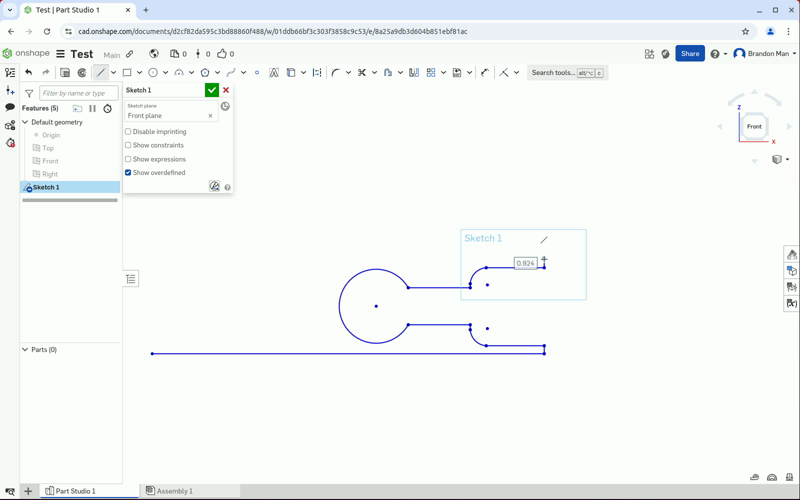
scroll(-6)
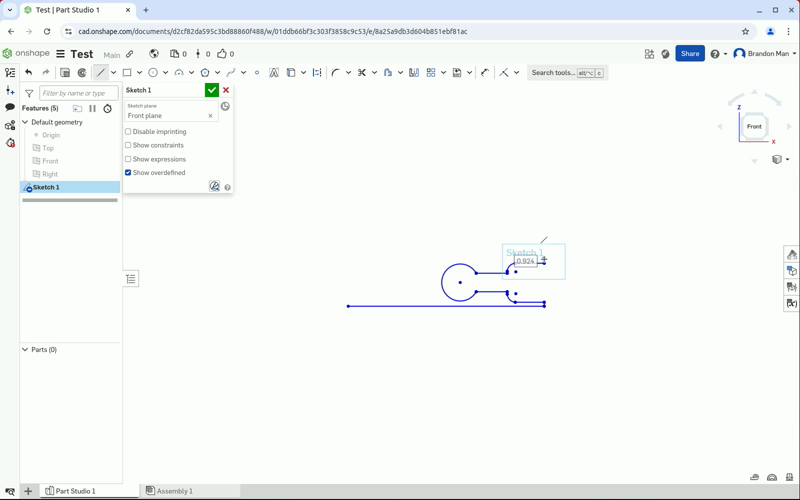
key_up(shift)
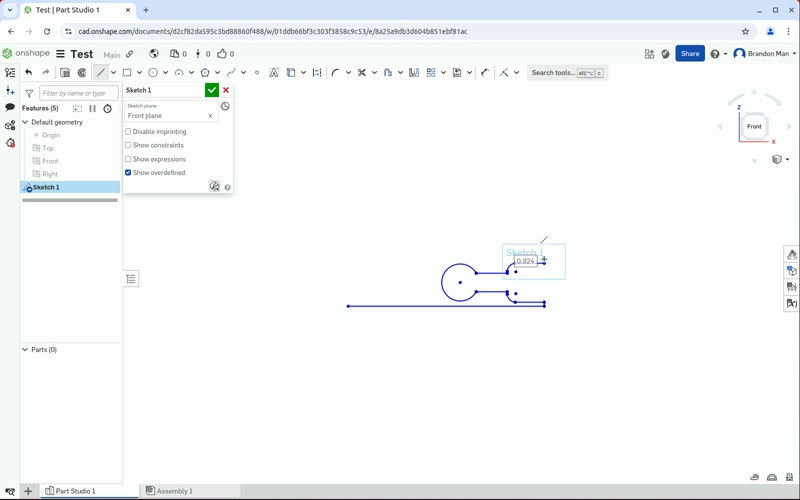
key_down(shift)
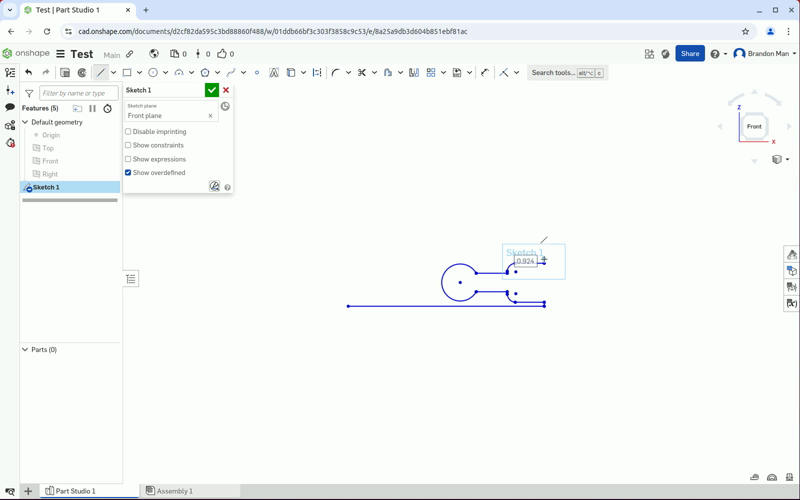
mouse_move(348, 258)
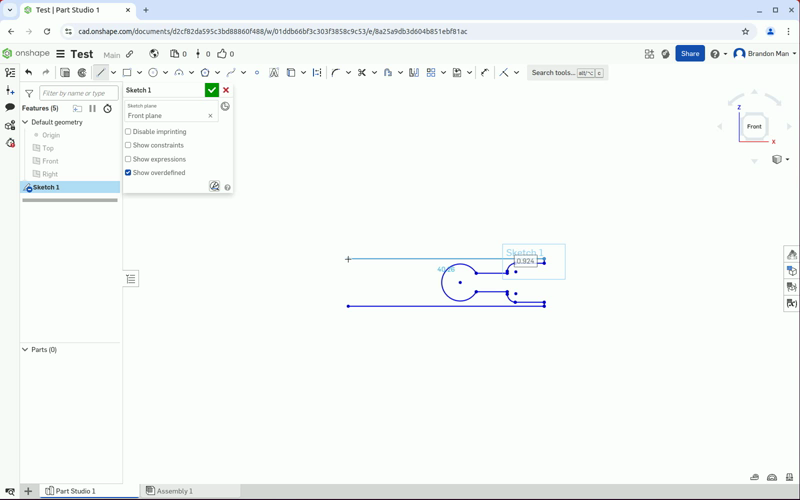
click(348, 258)
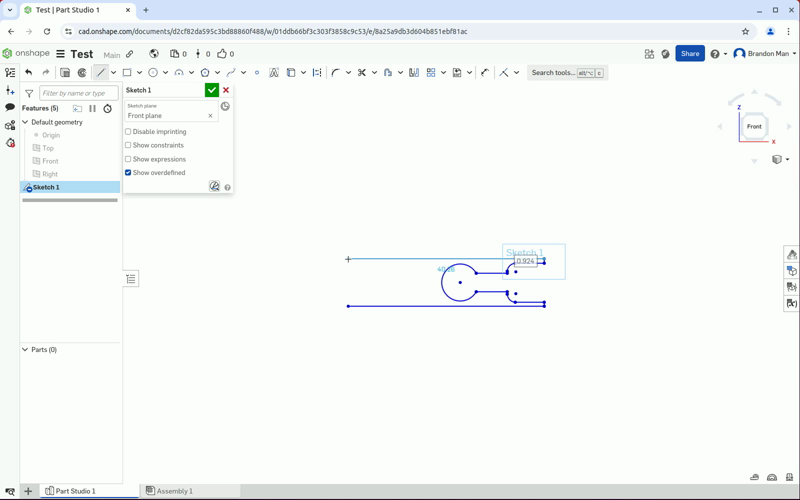
key_up(shift)
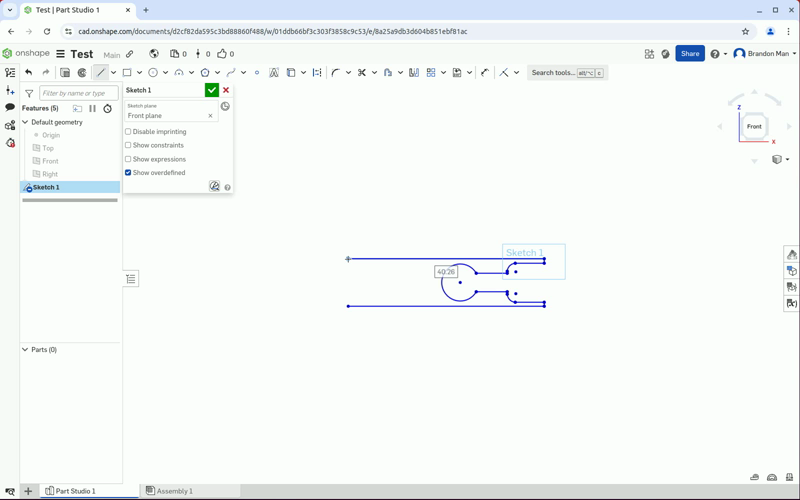
mouse_move(378, 258)
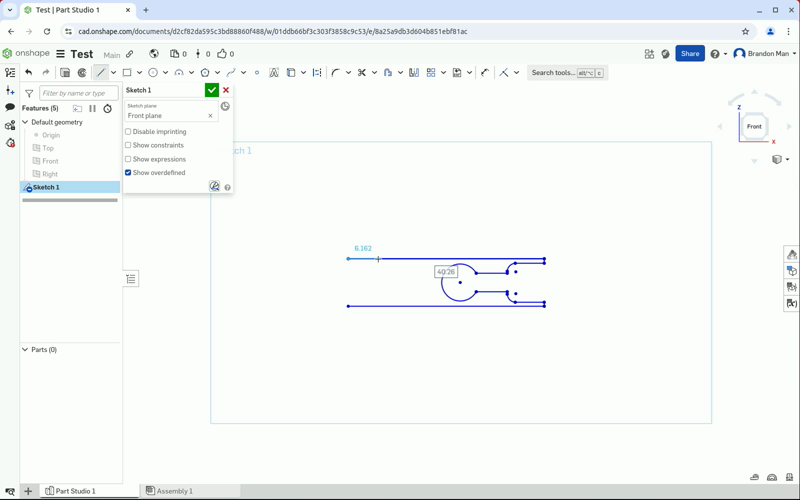
key_down(shift)
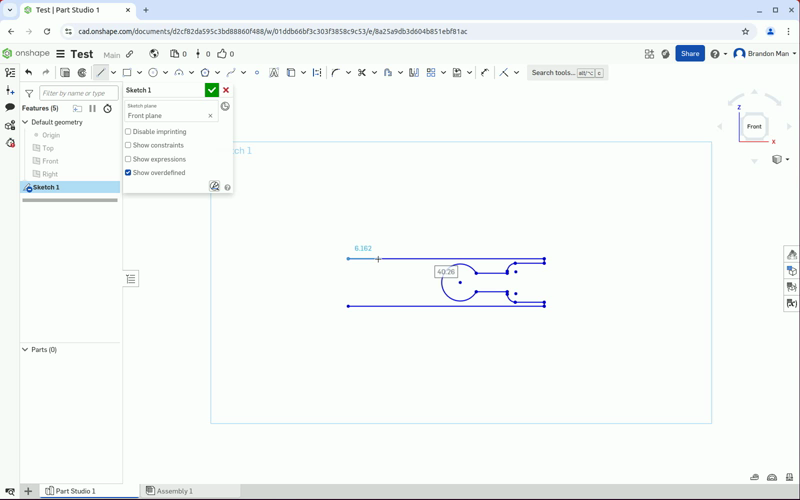
mouse_move(348, 306)
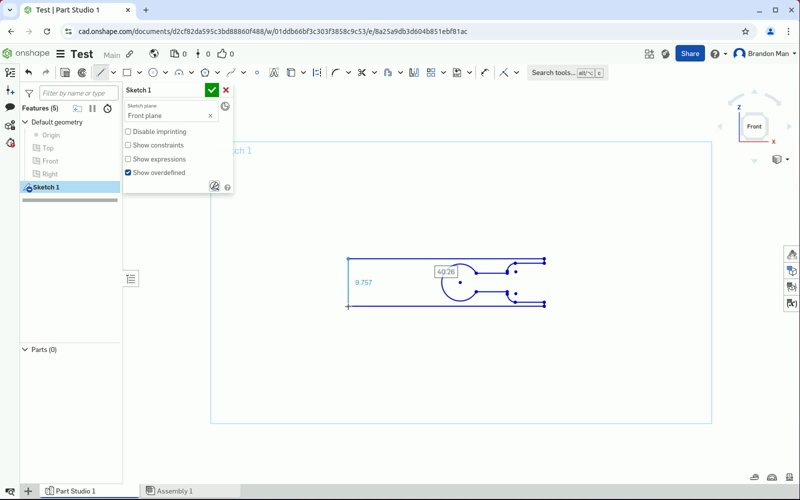
key_up(shift)
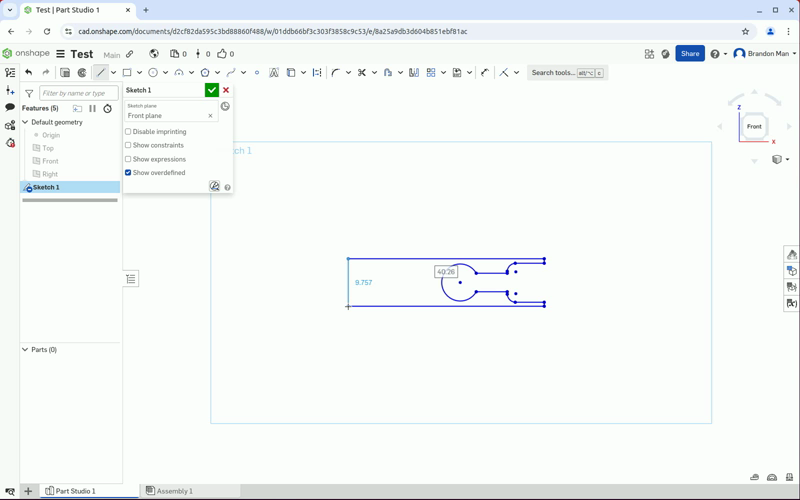
click(348, 306)
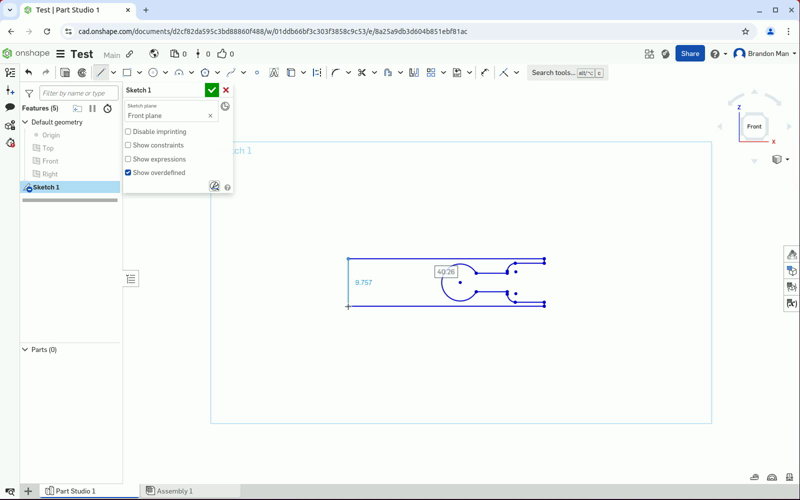
key(esc)
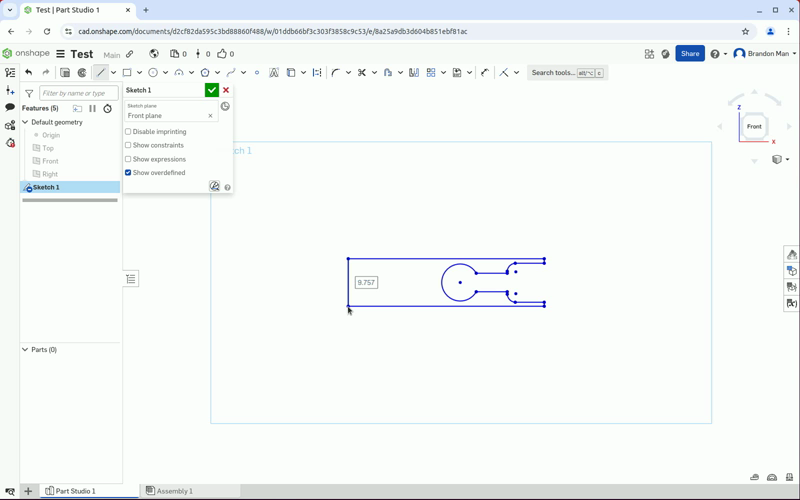
key(c)
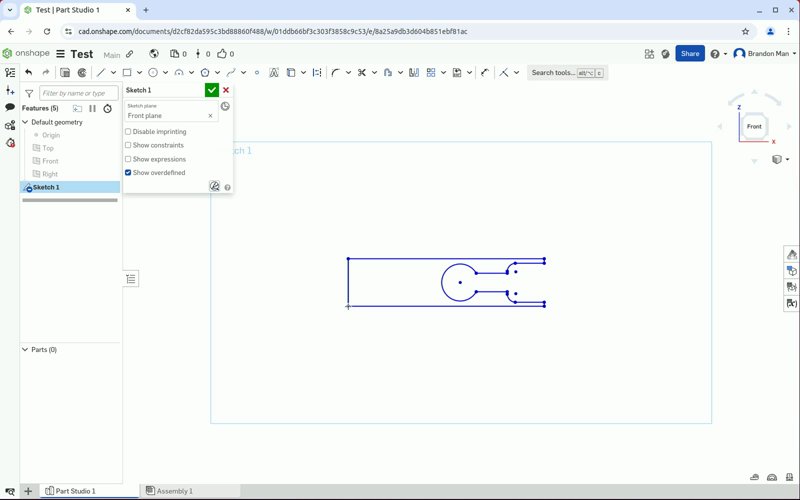
key_down(shift)
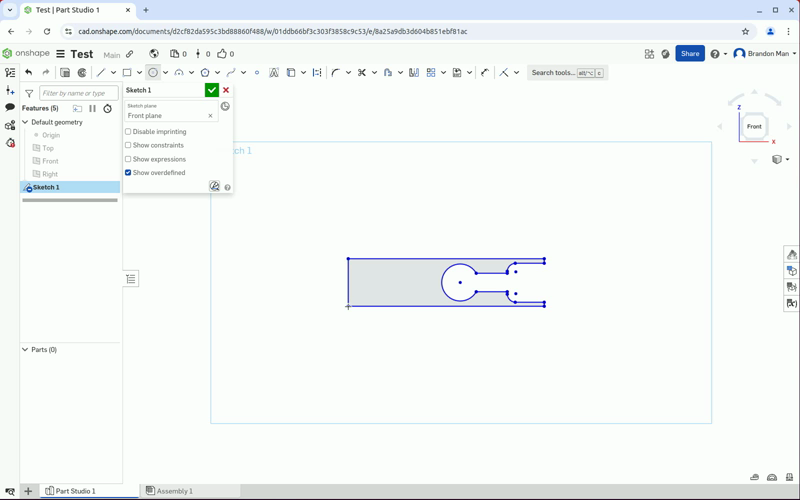
mouse_move(356, 294)
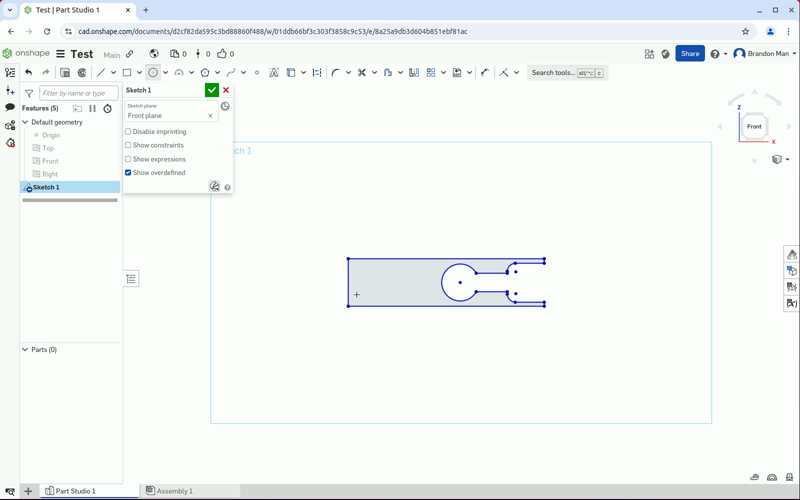
click(356, 294)
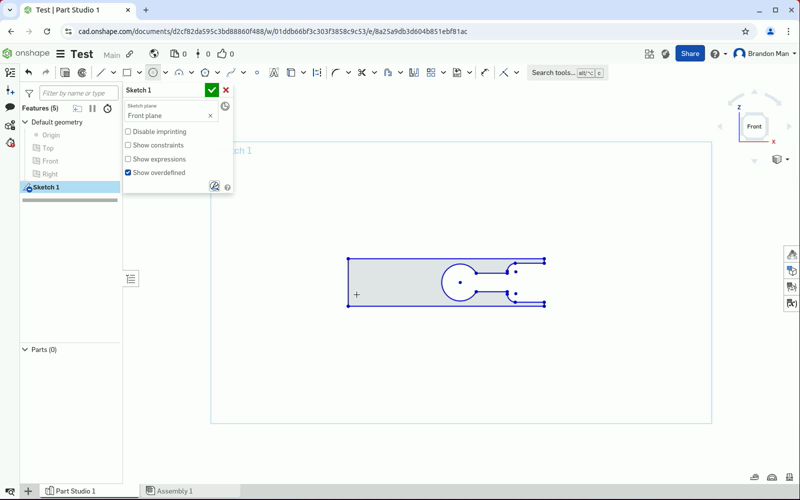
key_up(shift)
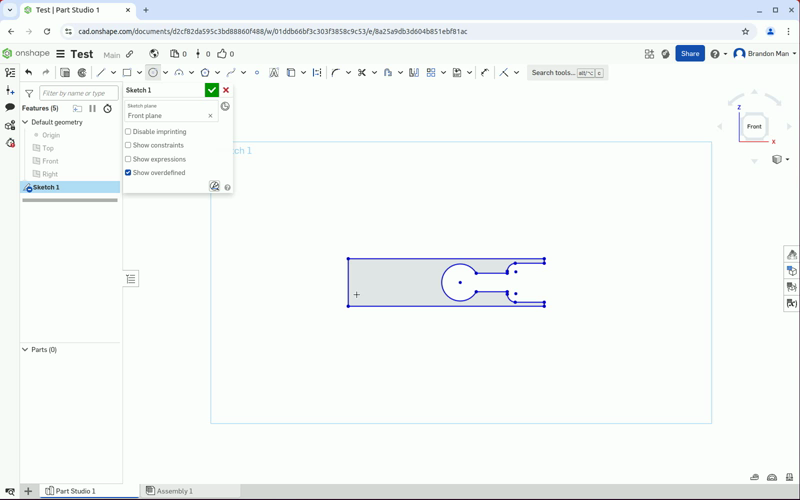
mouse_move(362, 294)
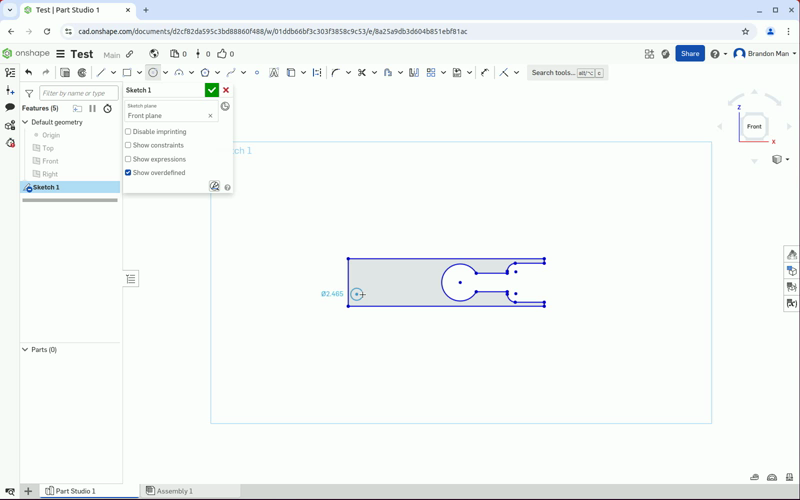
click(362, 294)
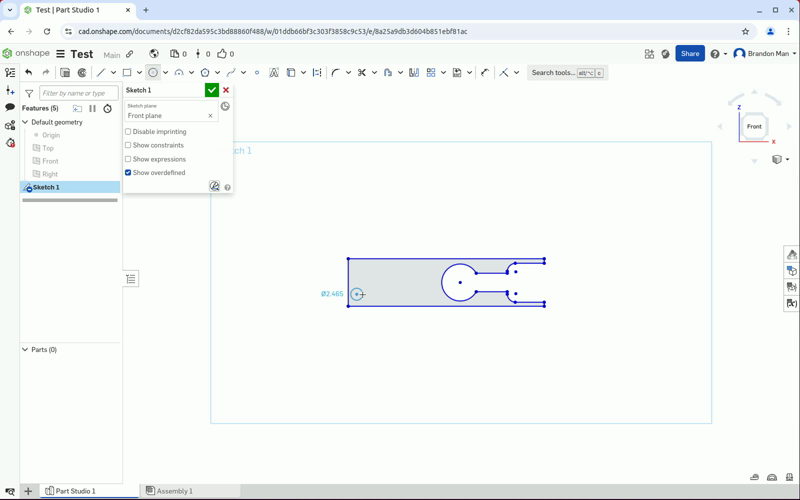
key(esc)
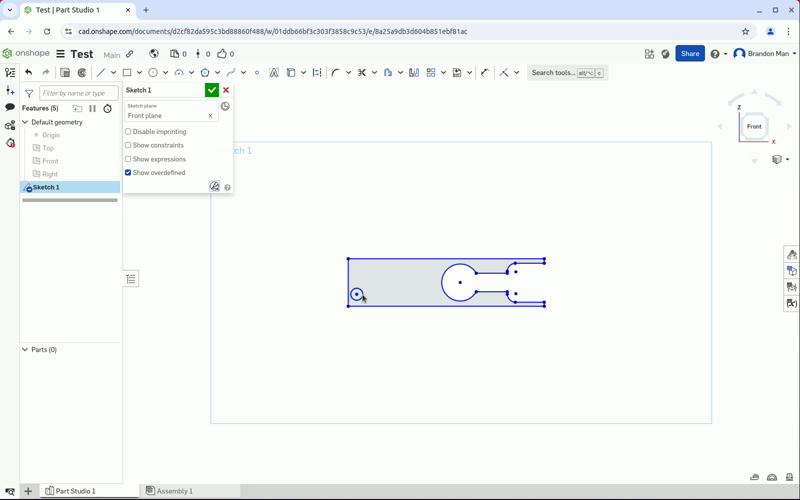
key(c)
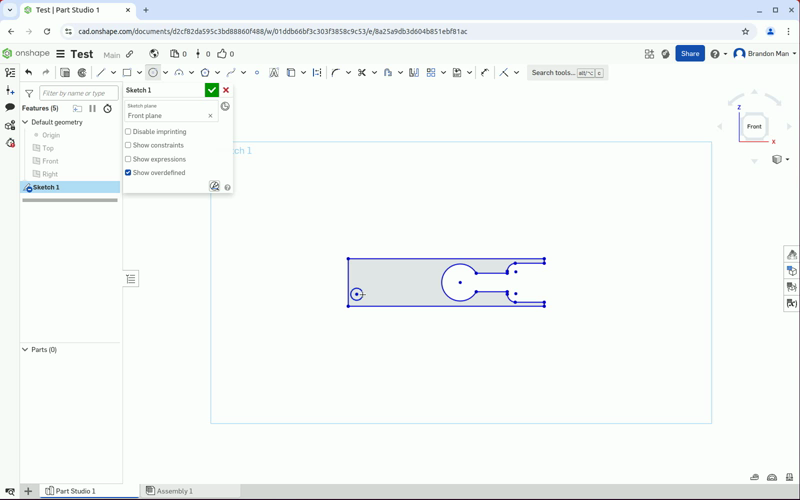
key_down(shift)
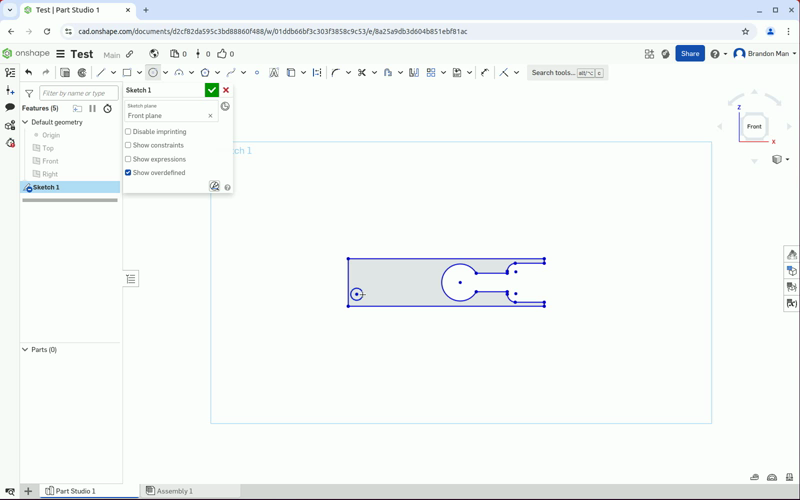
mouse_move(356, 271)
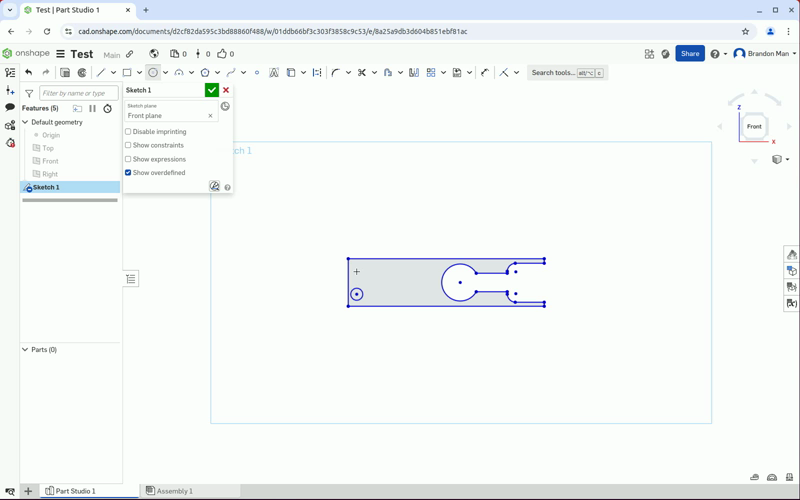
click(356, 271)
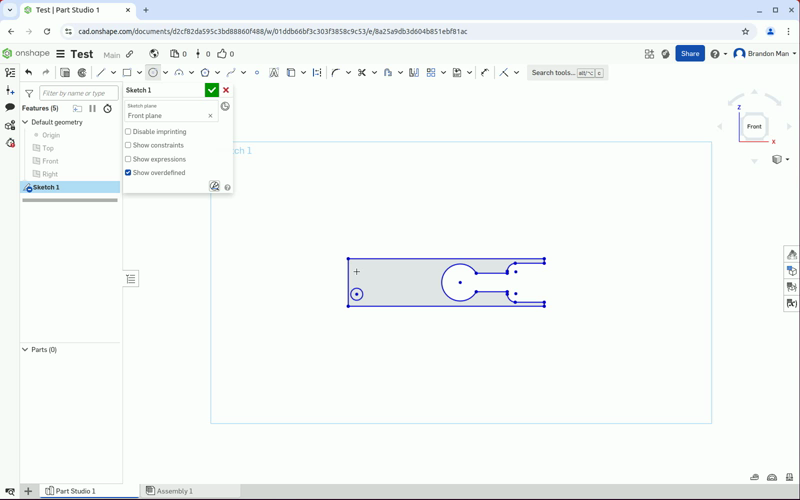
key_up(shift)
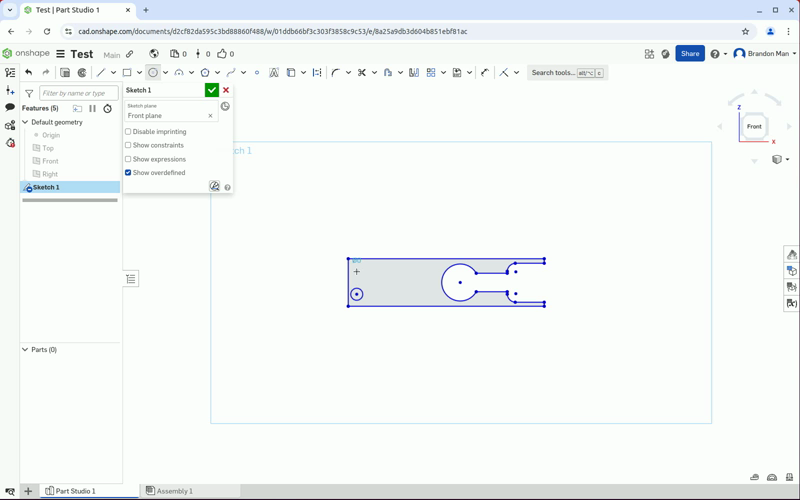
mouse_move(362, 271)
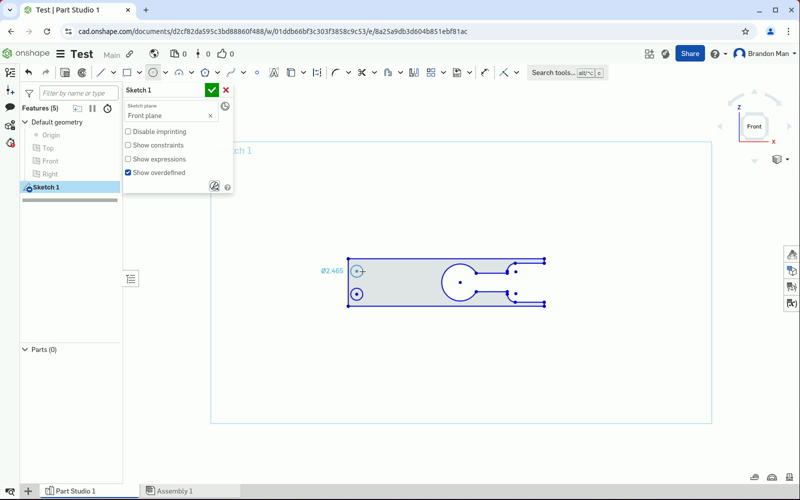
click(362, 271)
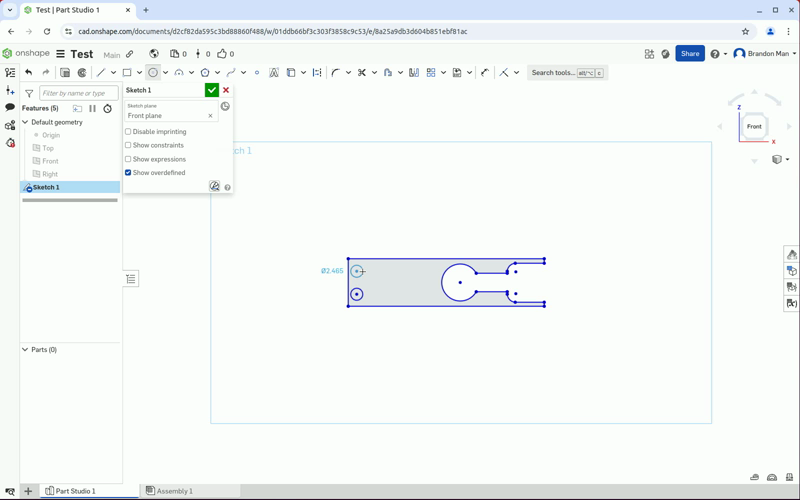
key(esc)
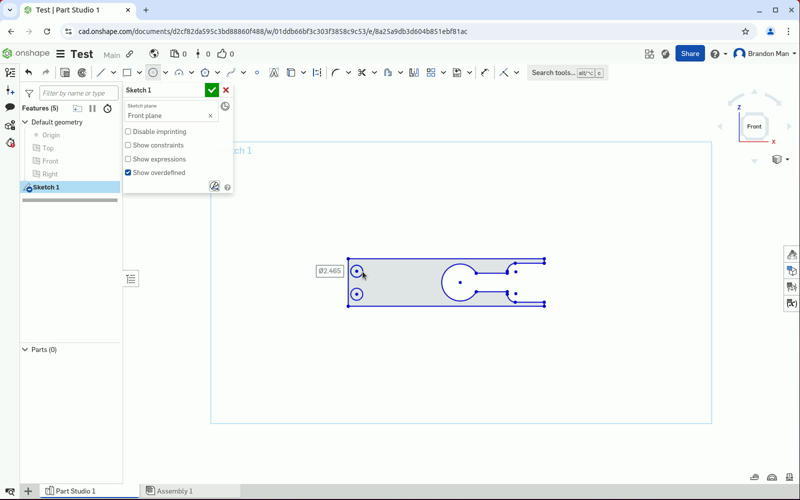
mouse_move(374, 288)
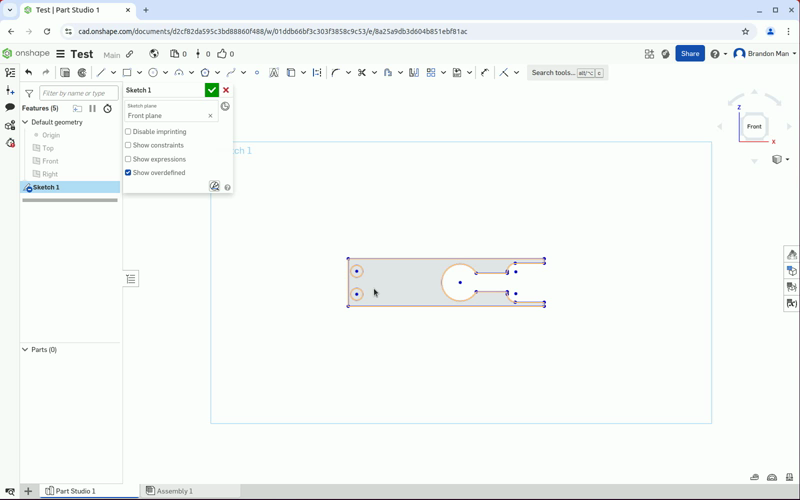
click(374, 288)
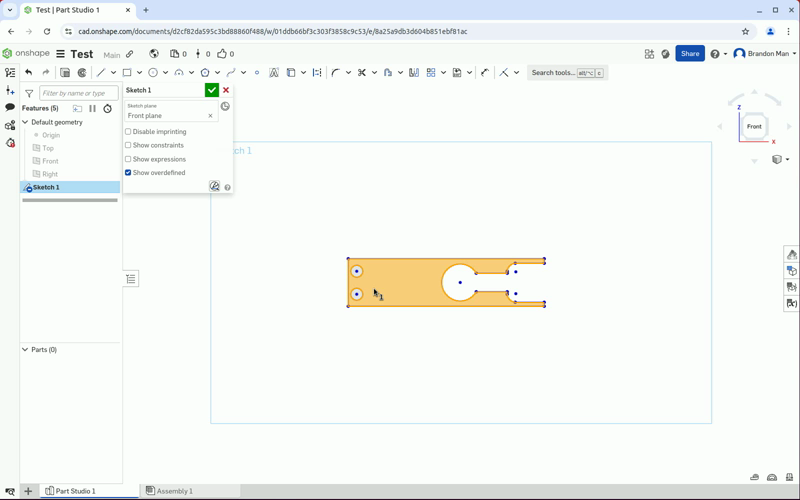
mouse_move(73, 352)
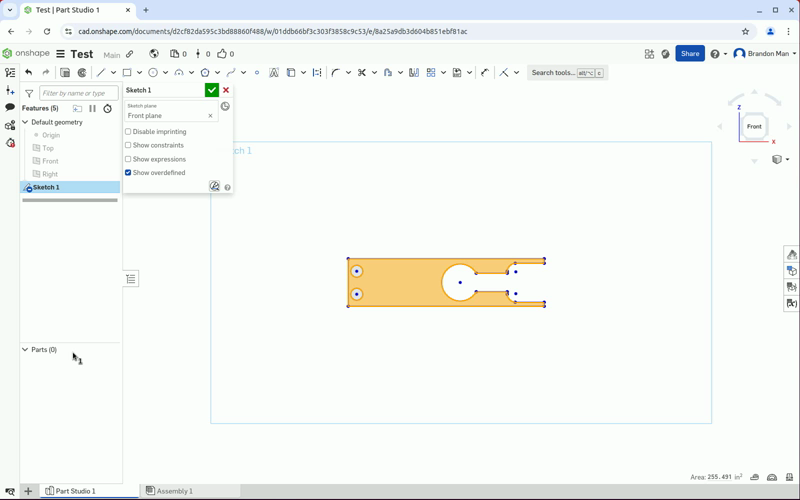
key(shift+y)
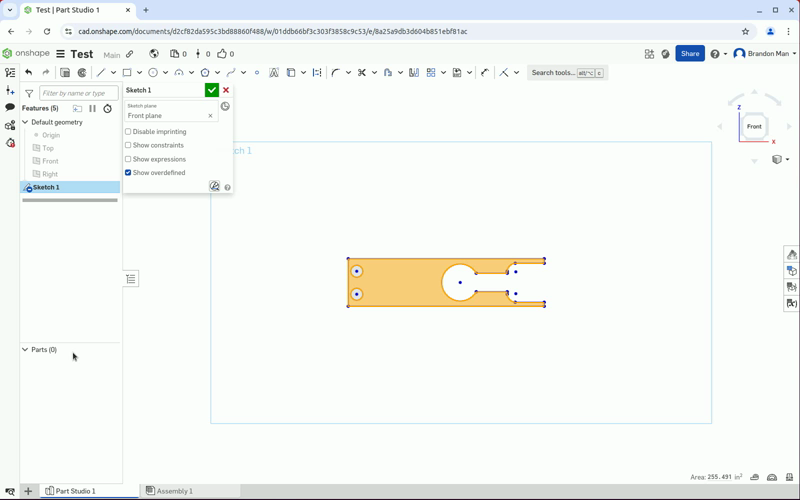
key(shift+e)
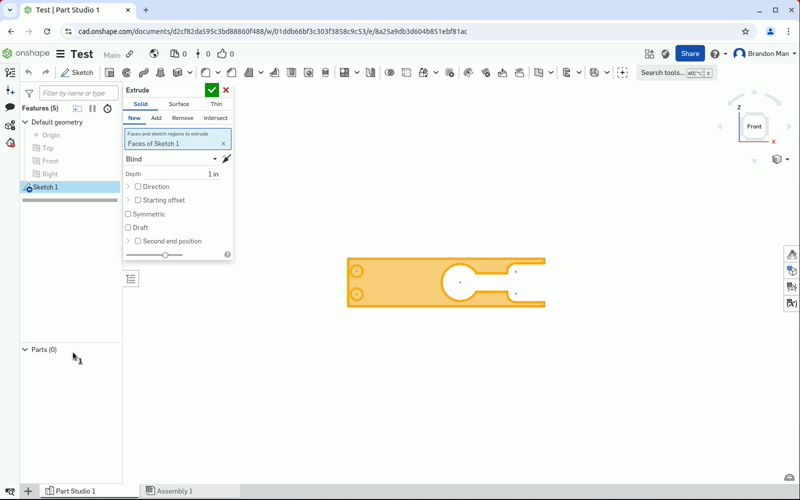
mouse_move(143, 106)
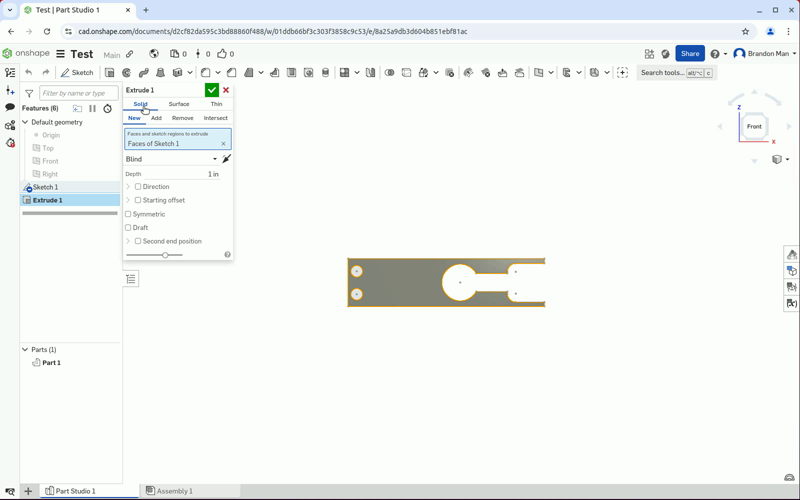
click(143, 106)
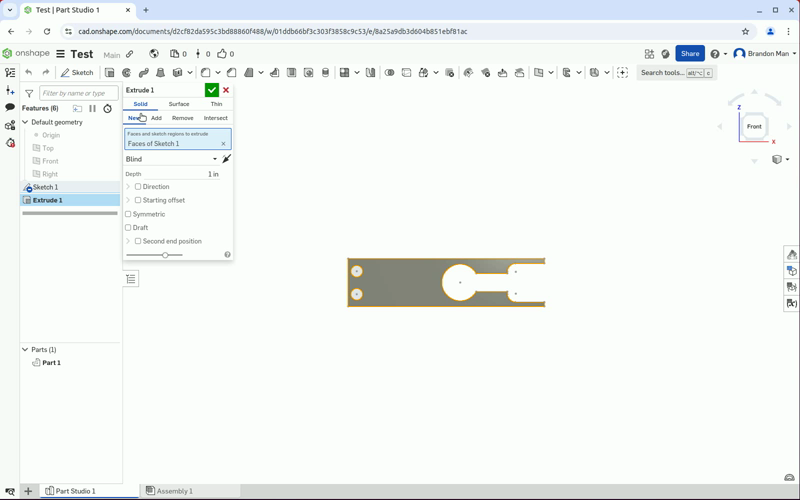
mouse_move(137, 120)
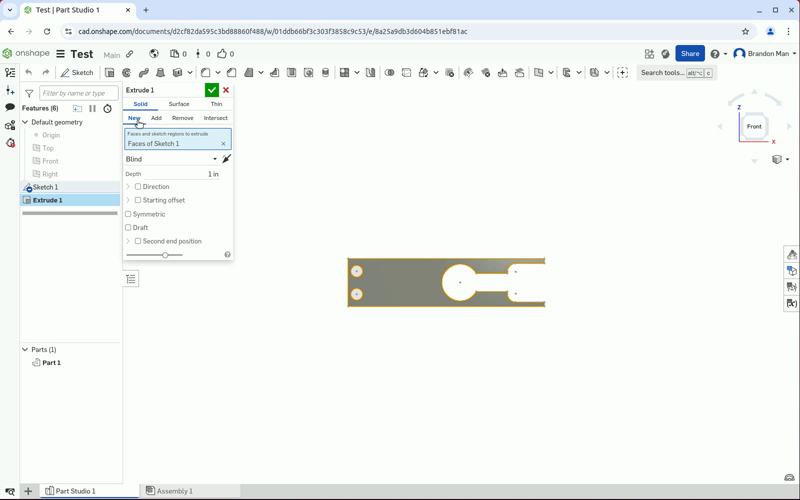
click(137, 120)
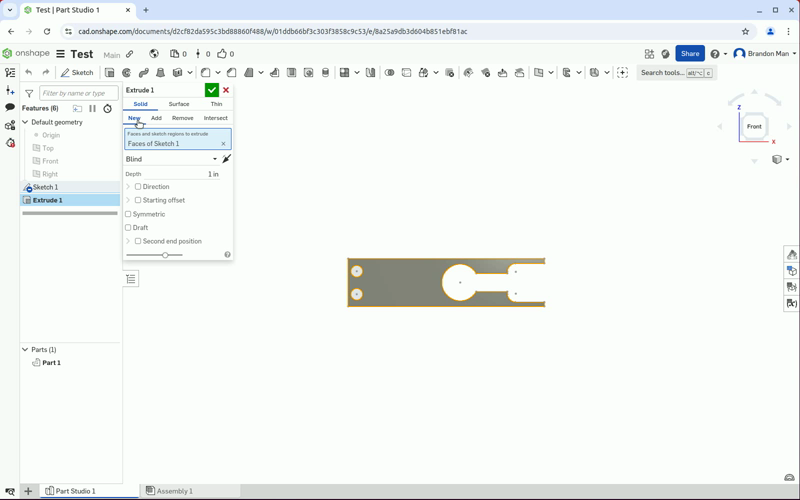
key(tab, 4)
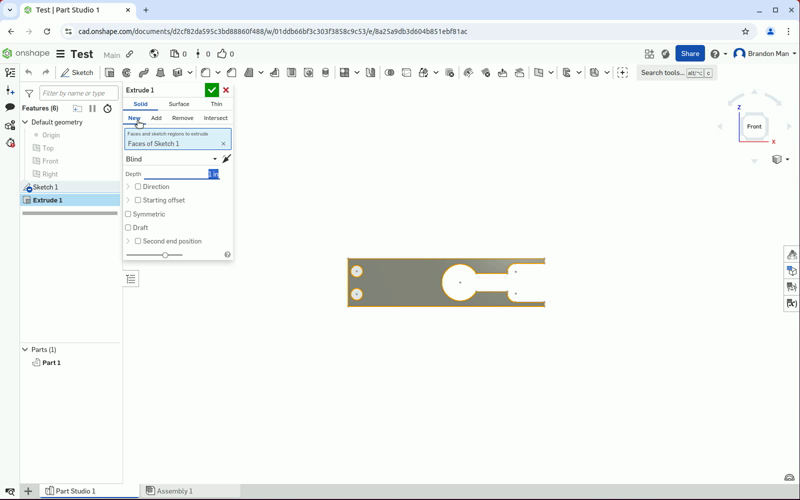
text(4.814)
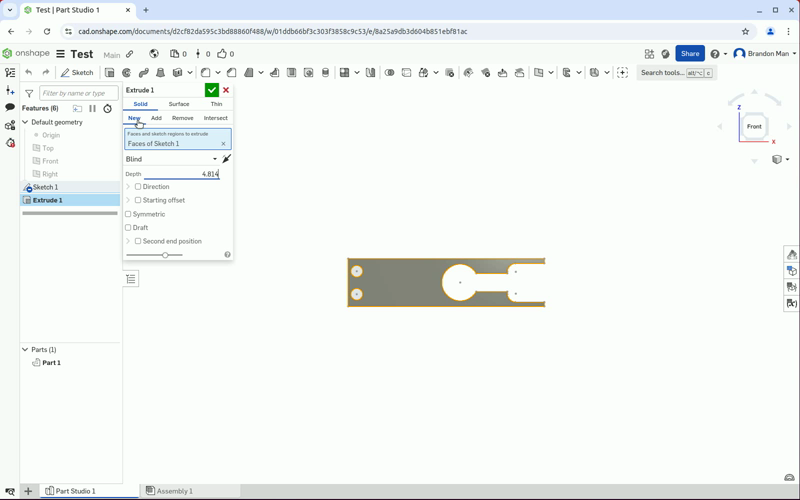
key(enter)
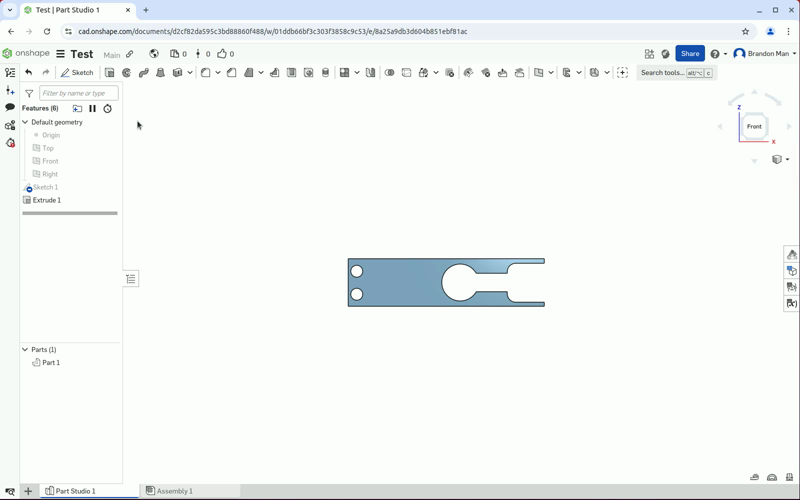
key(shift+h)
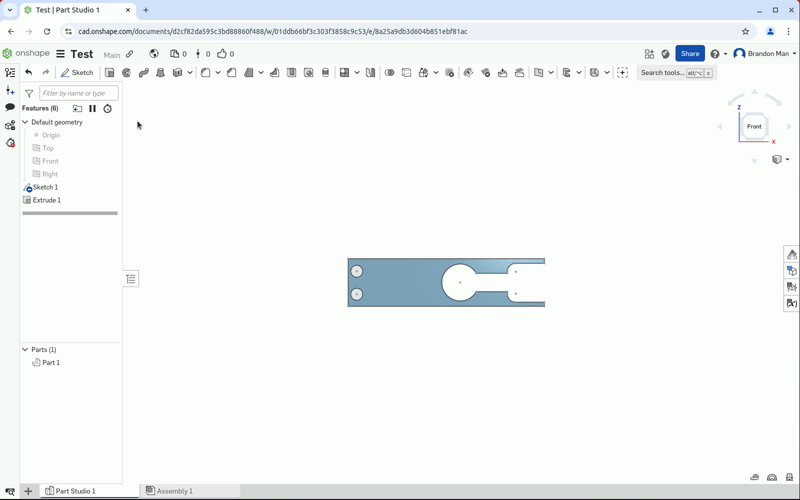
key(shift+h)
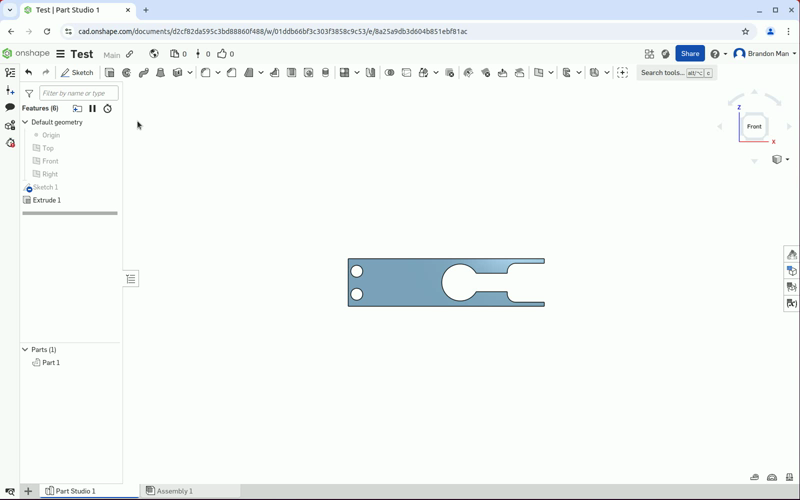
mouse_move(73, 189)
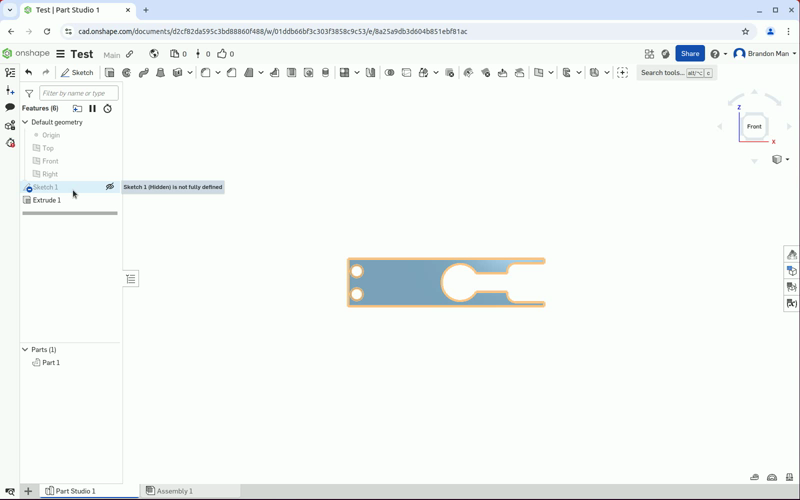
click(73, 189)
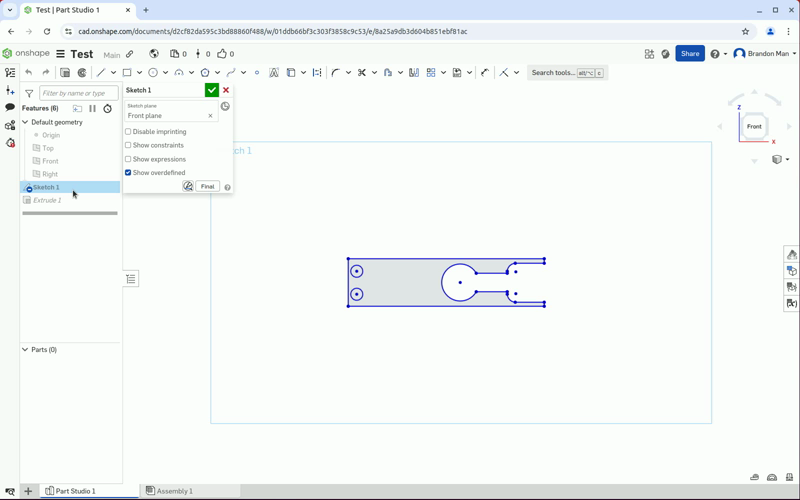
mouse_move(229, 92)
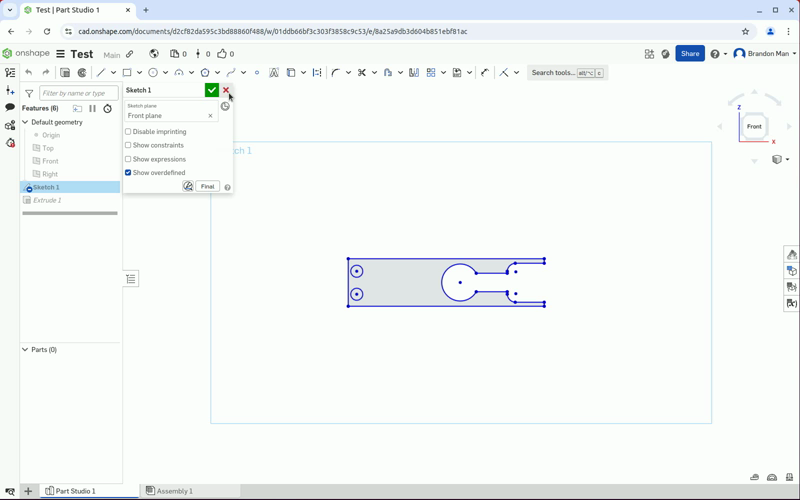
click(229, 92)
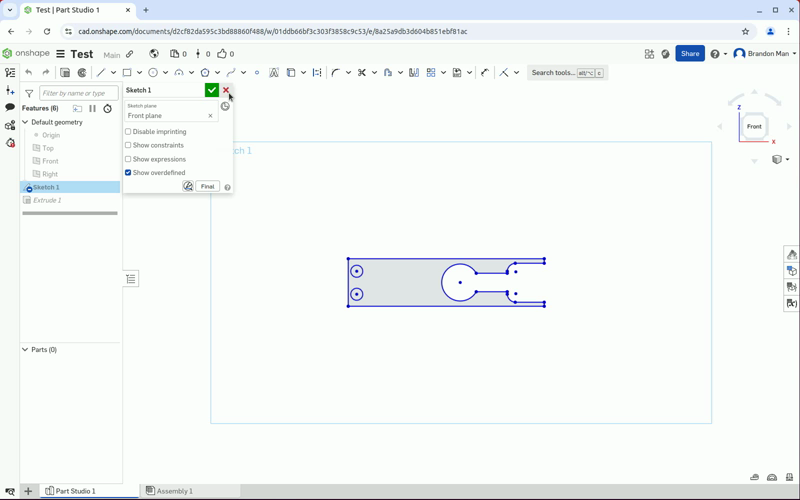
key(shift+s)
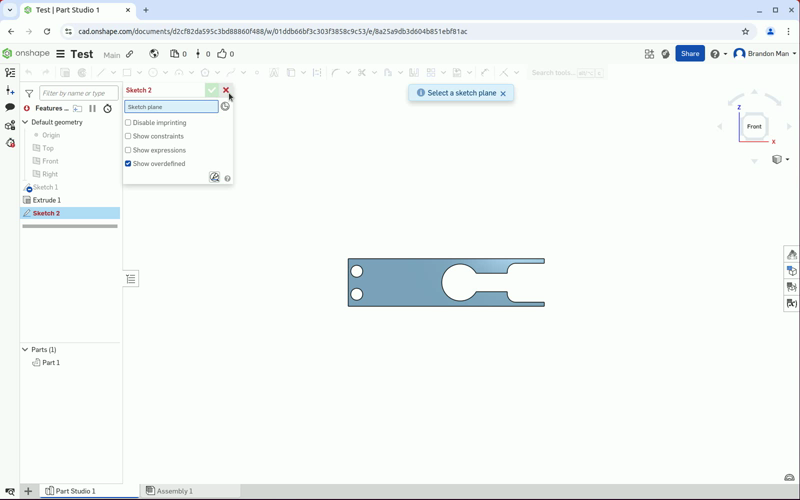
mouse_move(73, 163)
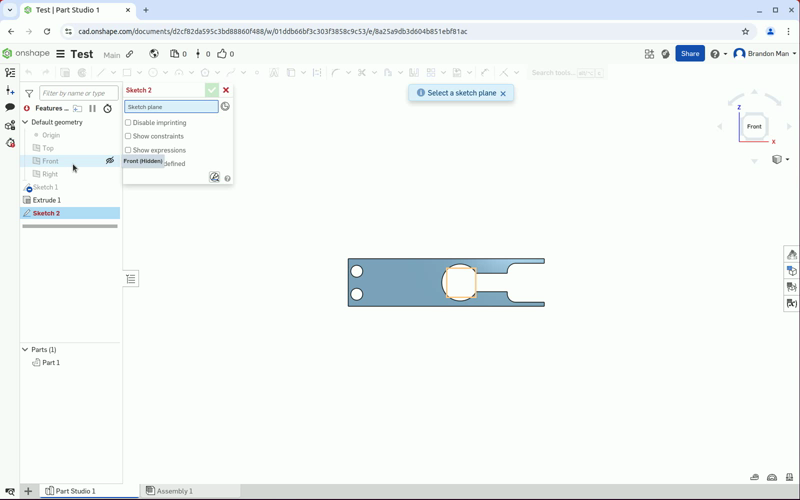
click(73, 163)
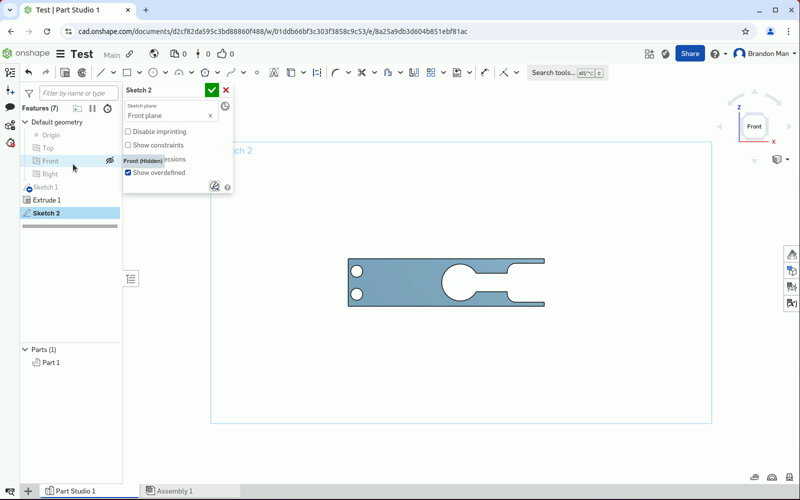
mouse_move(73, 352)
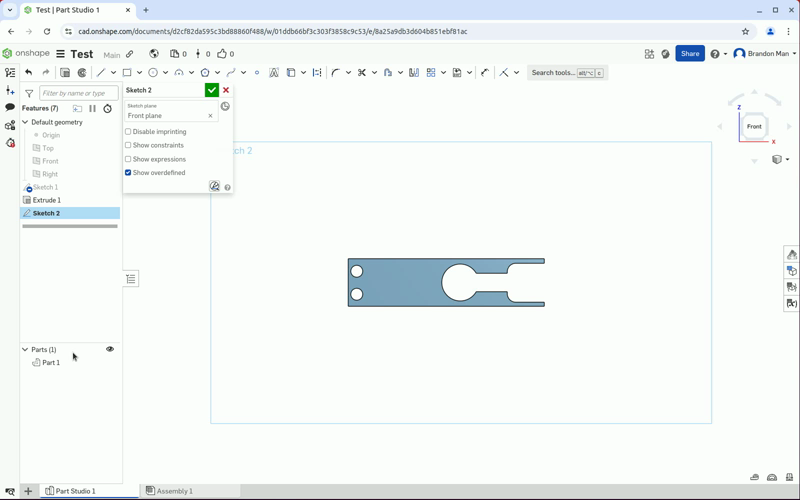
key(y)
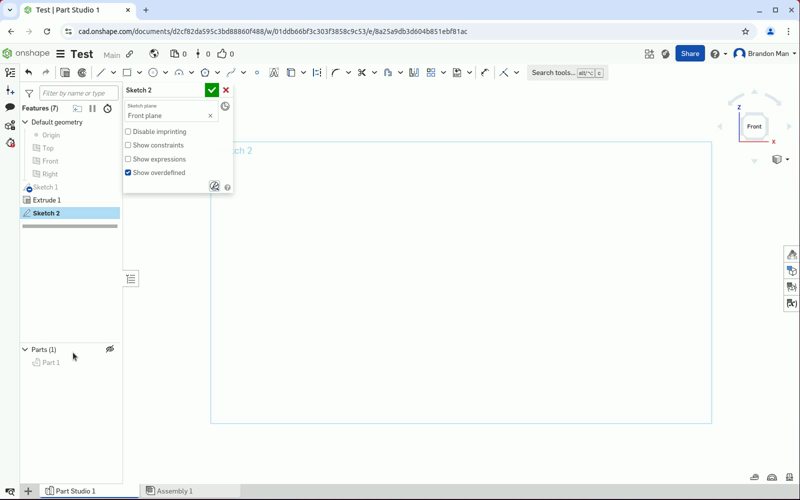
key(l)
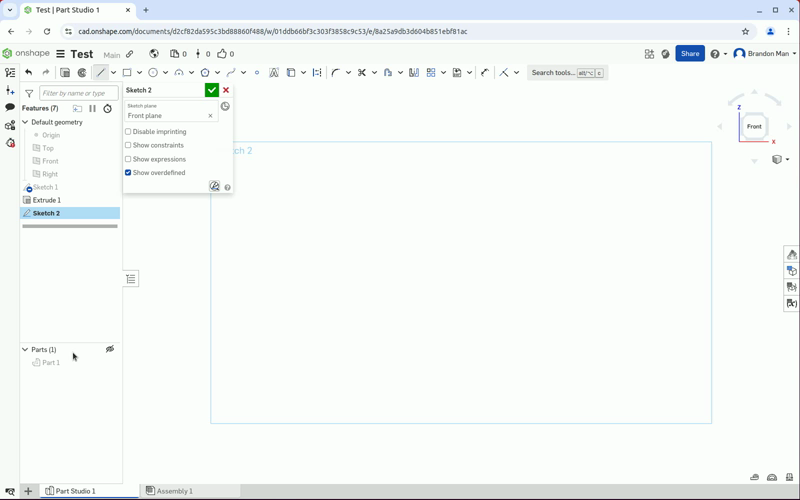
key_down(shift)
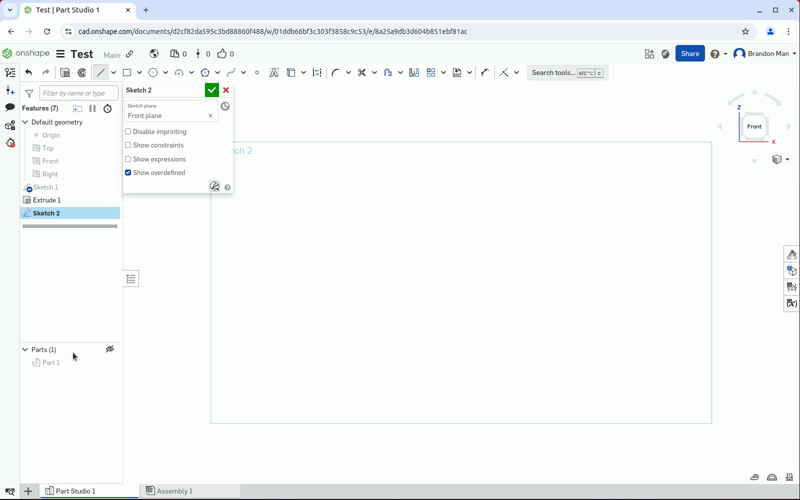
mouse_move(477, 292)
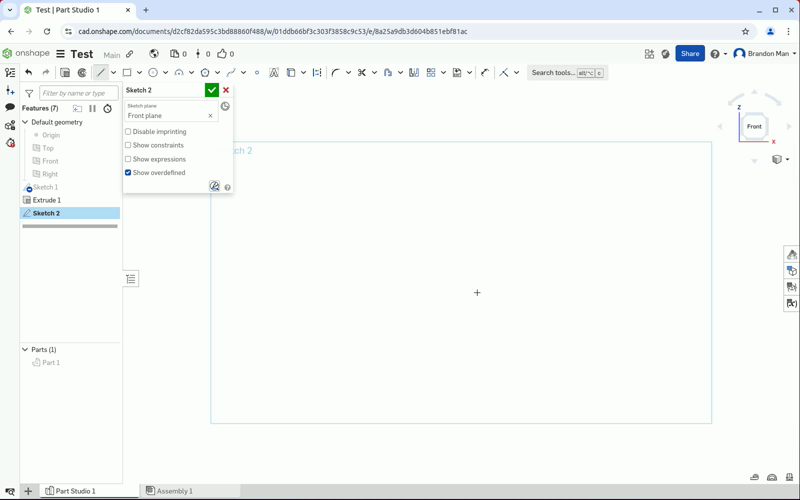
click(477, 292)
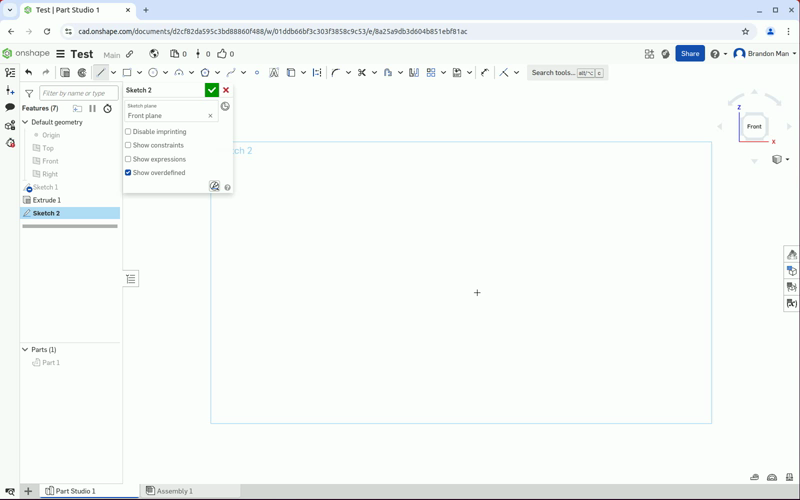
key_up(shift)
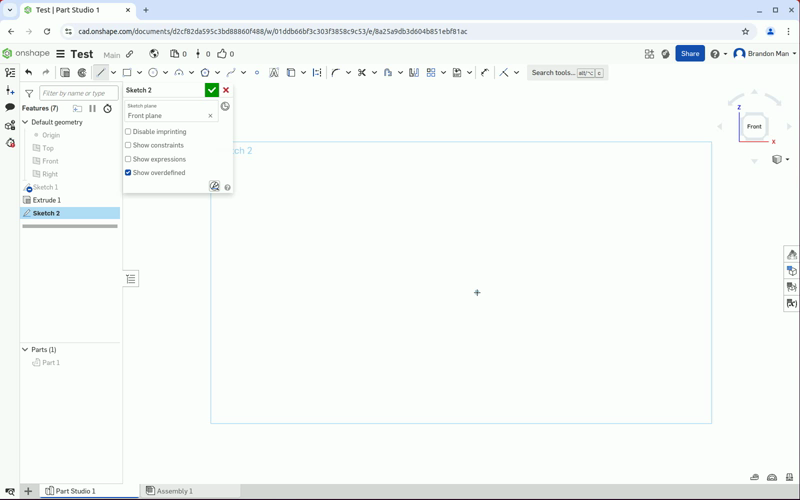
key_down(shift)
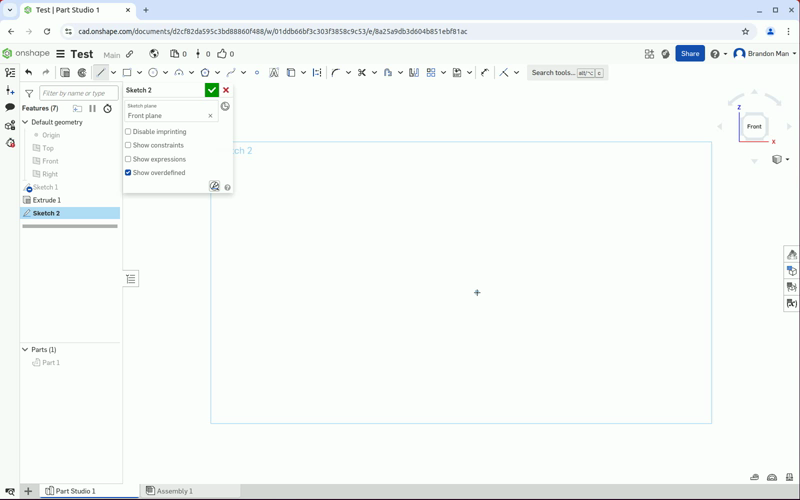
mouse_move(507, 292)
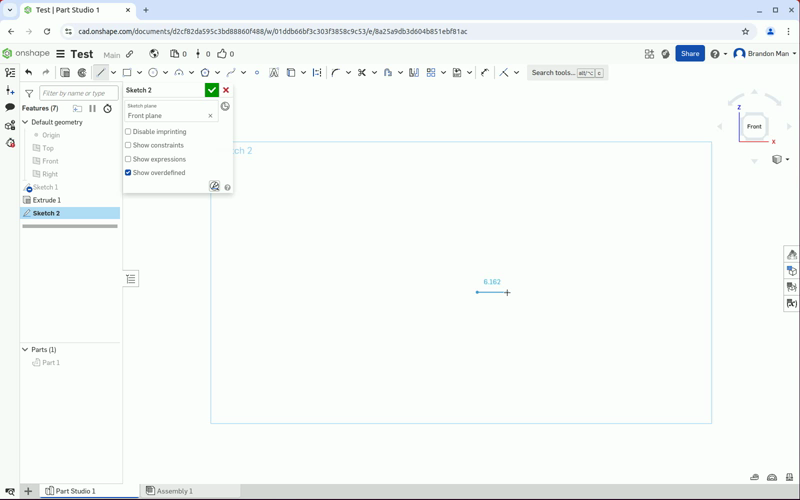
mouse_move(508, 292)
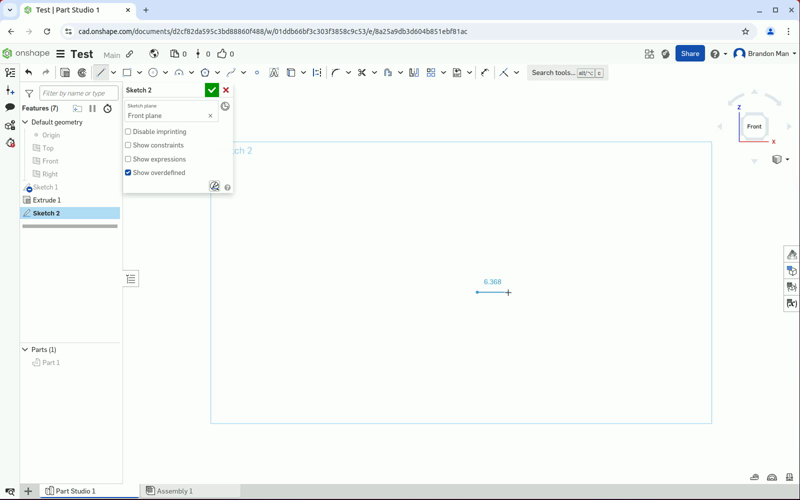
click(508, 292)
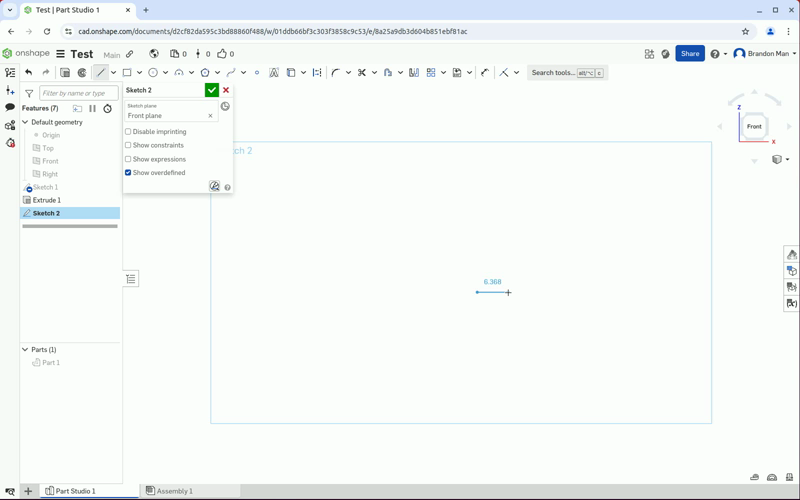
key_up(shift)
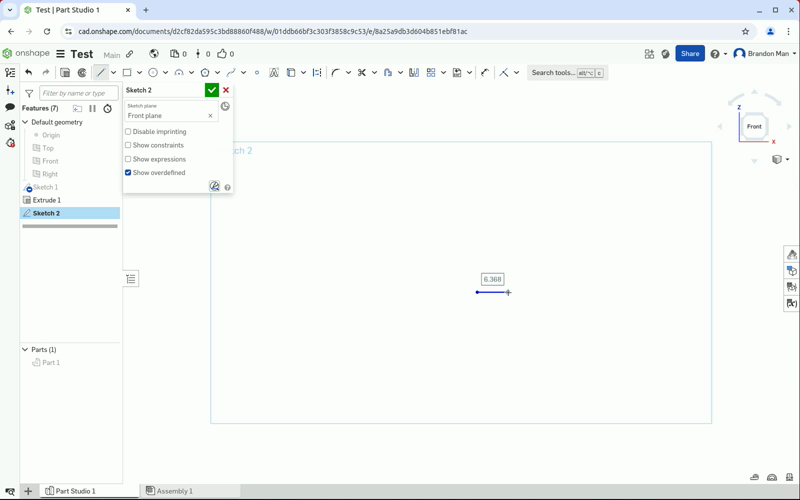
key_down(shift)
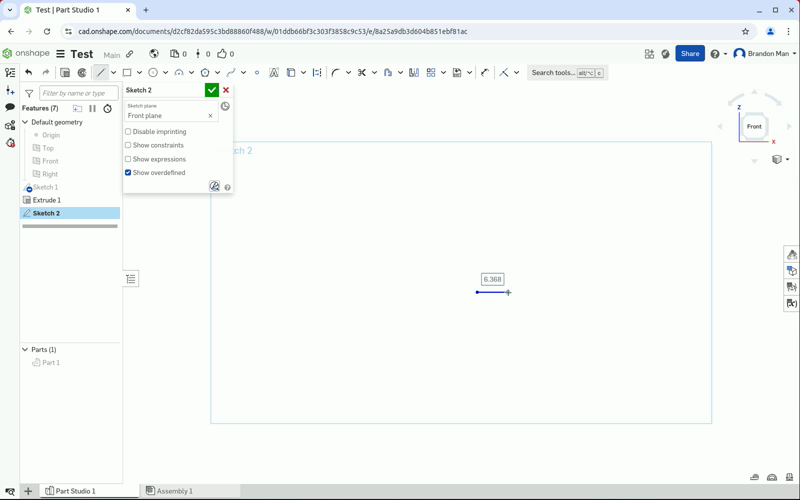
mouse_move(538, 292)
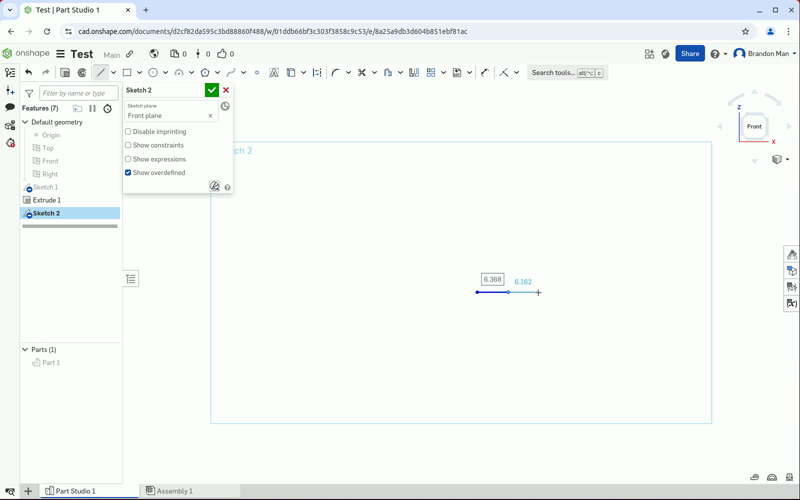
mouse_move(508, 294)
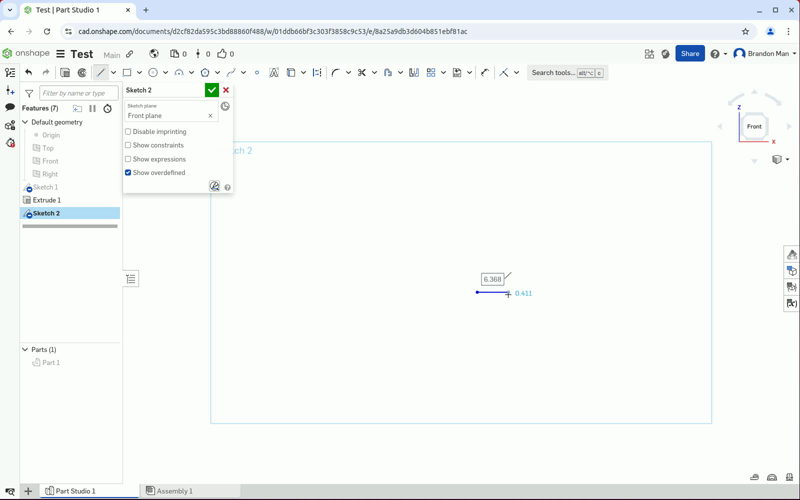
scroll(6)
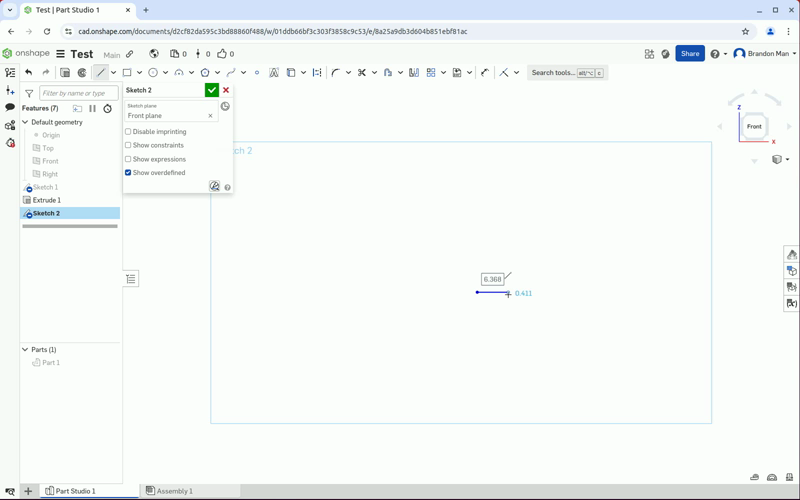
scroll(6)
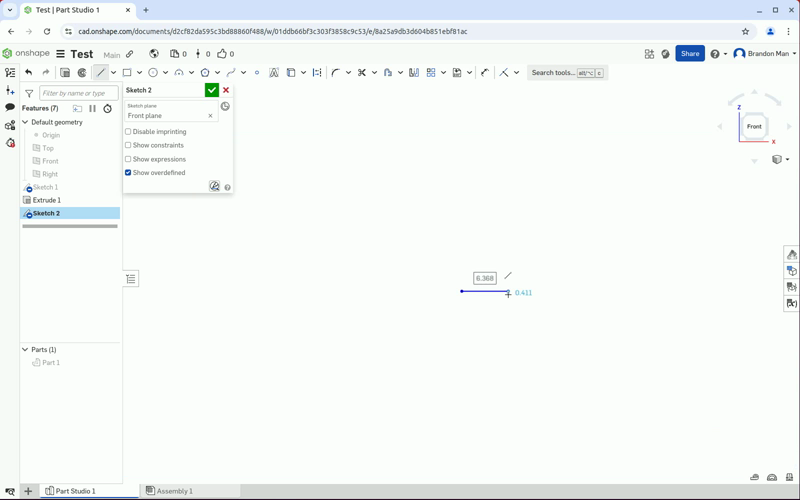
scroll(6)
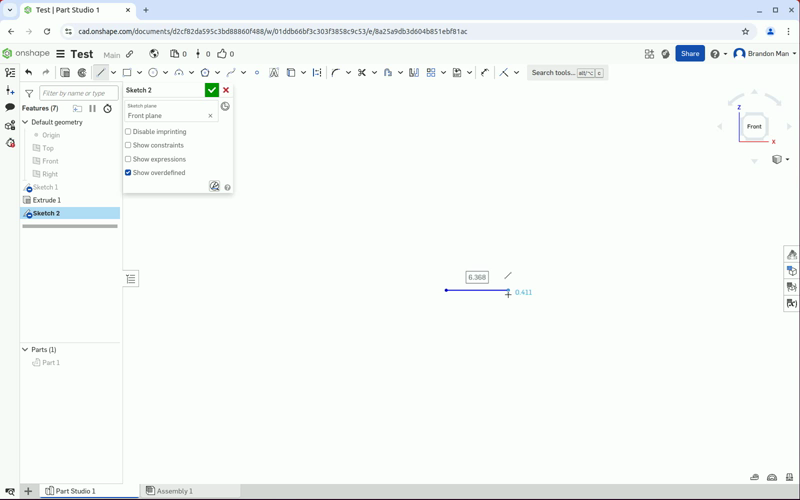
scroll(6)
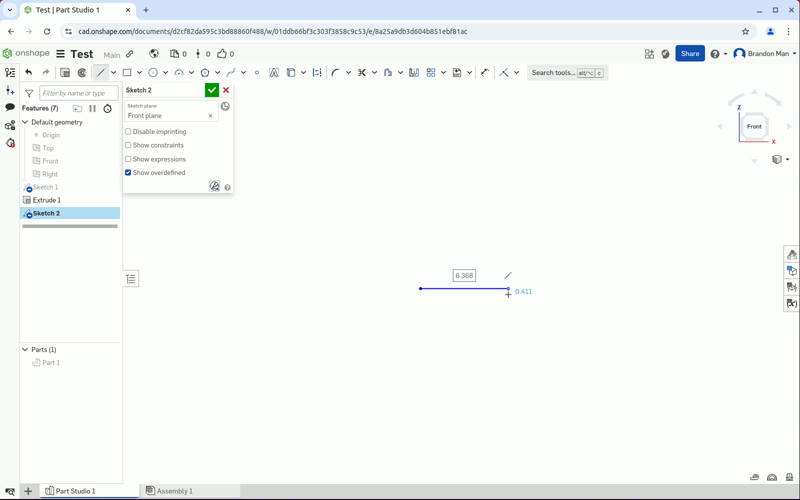
scroll(6)
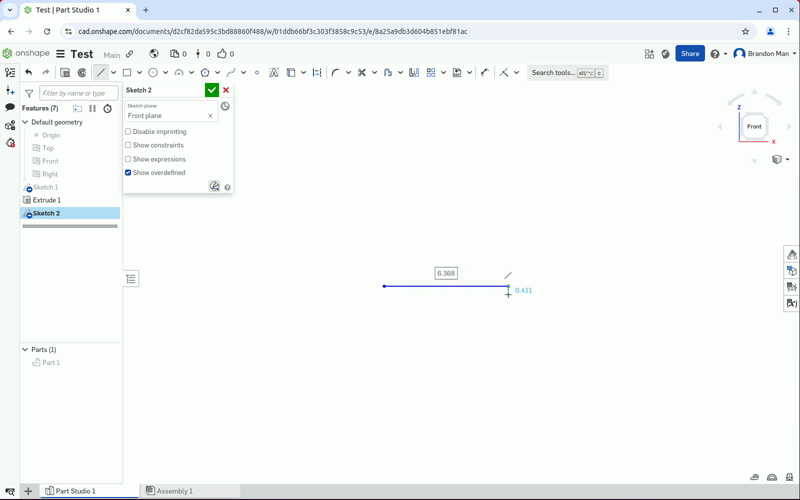
scroll(6)
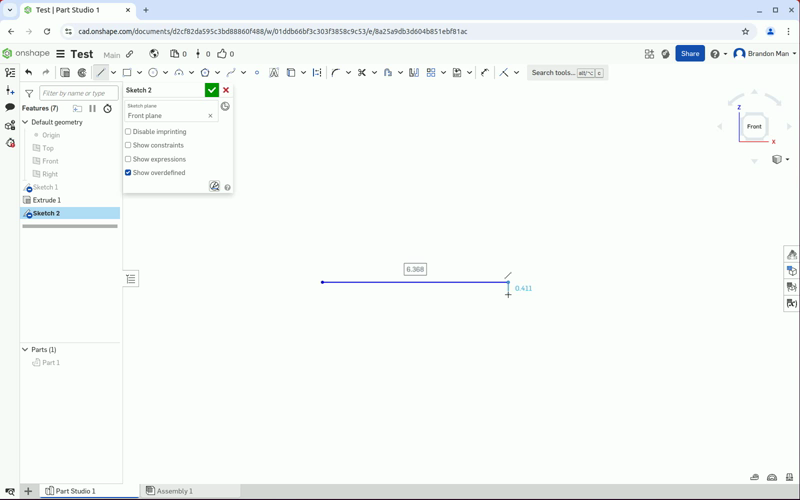
scroll(6)
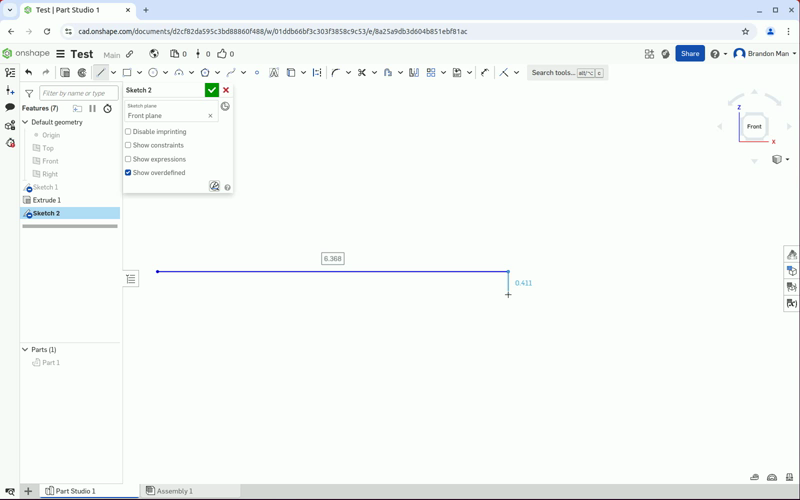
click(508, 294)
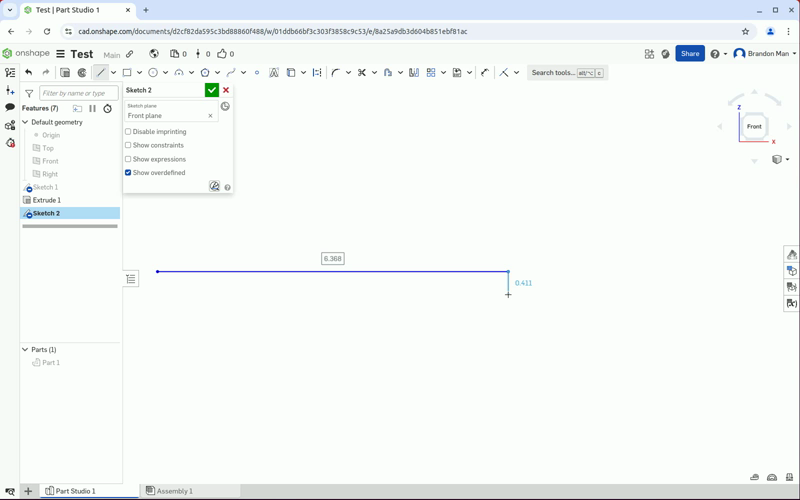
scroll(-6)
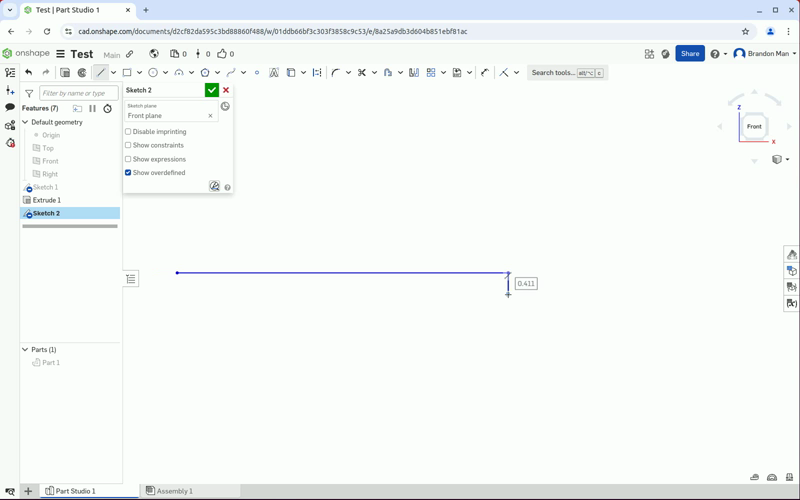
scroll(-6)
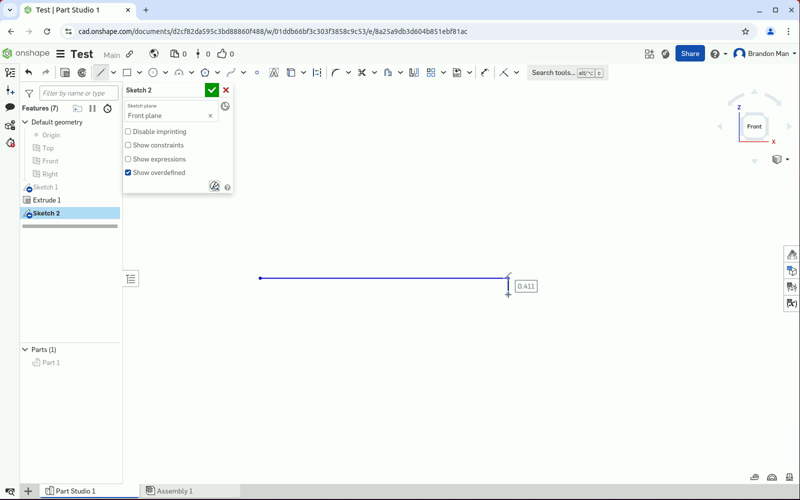
scroll(-6)
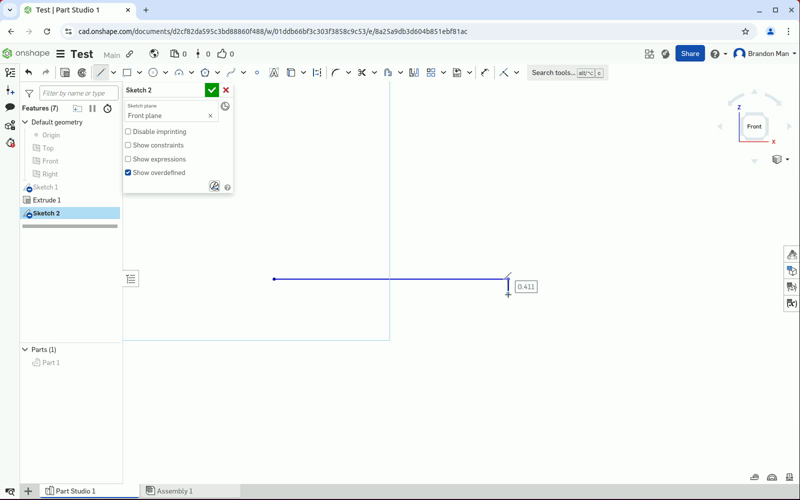
scroll(-6)
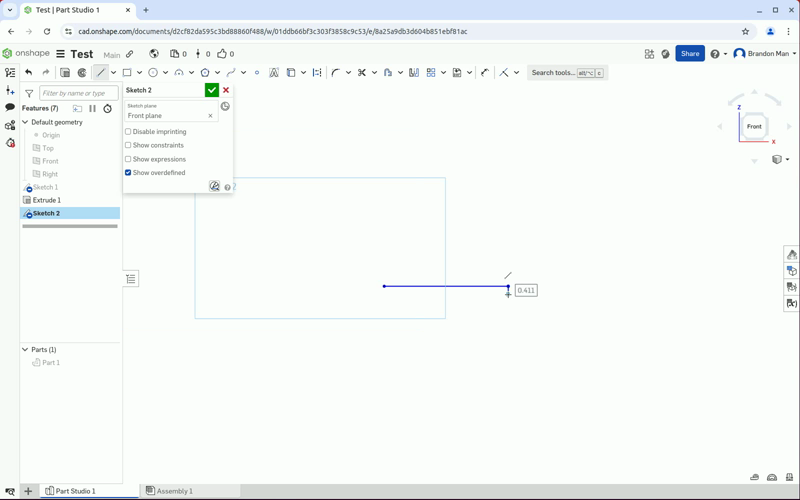
scroll(-6)
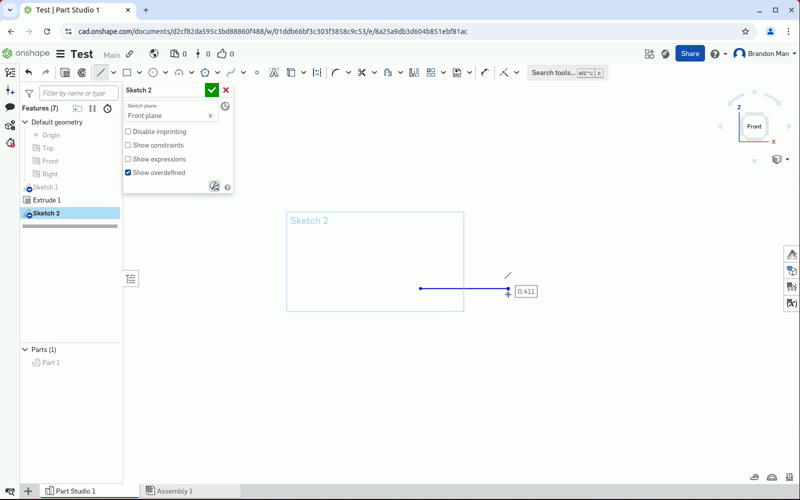
scroll(-6)
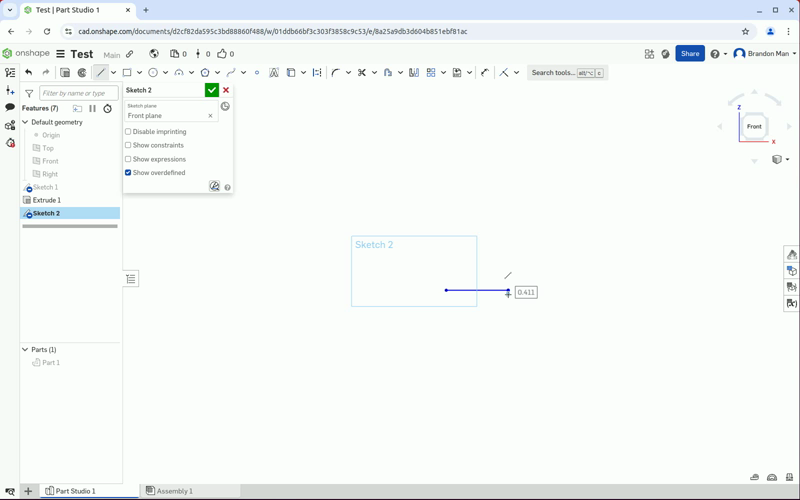
scroll(-6)
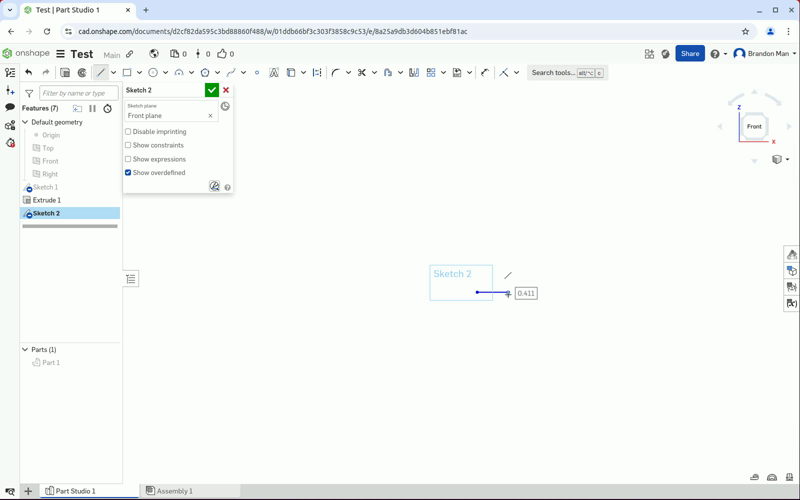
key_up(shift)
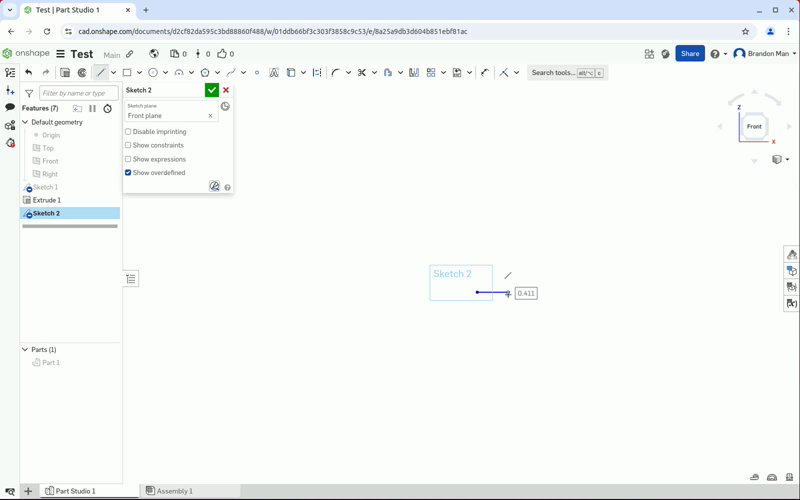
key(esc)
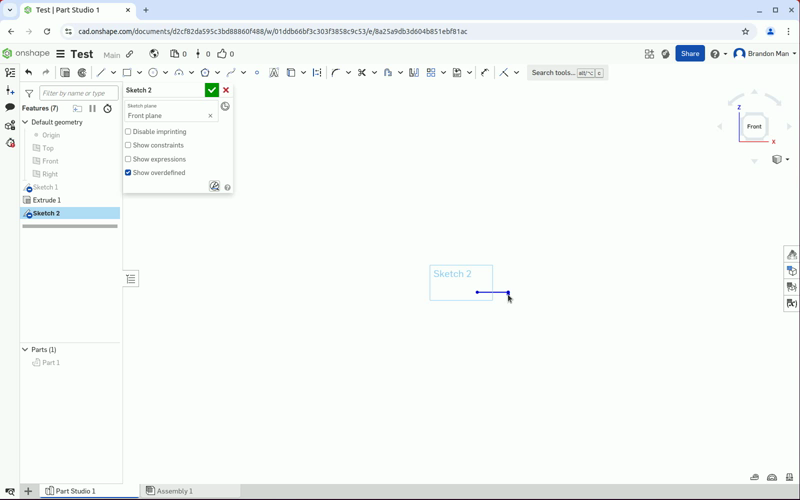
key(a)
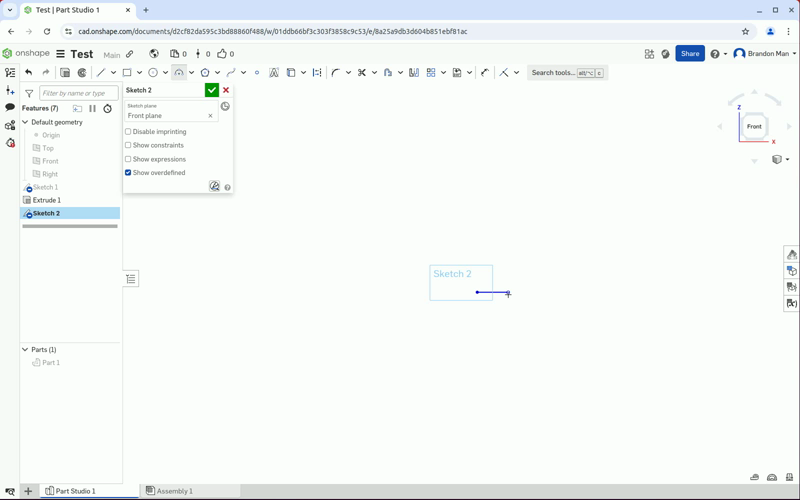
mouse_move(508, 294)
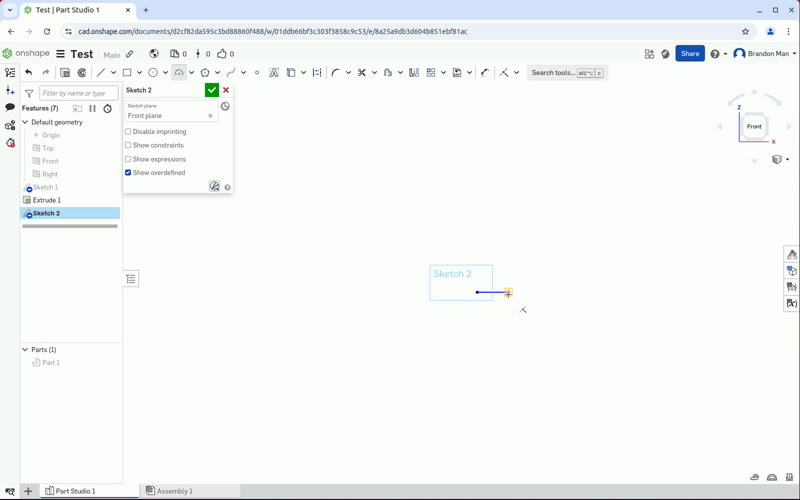
scroll(6)
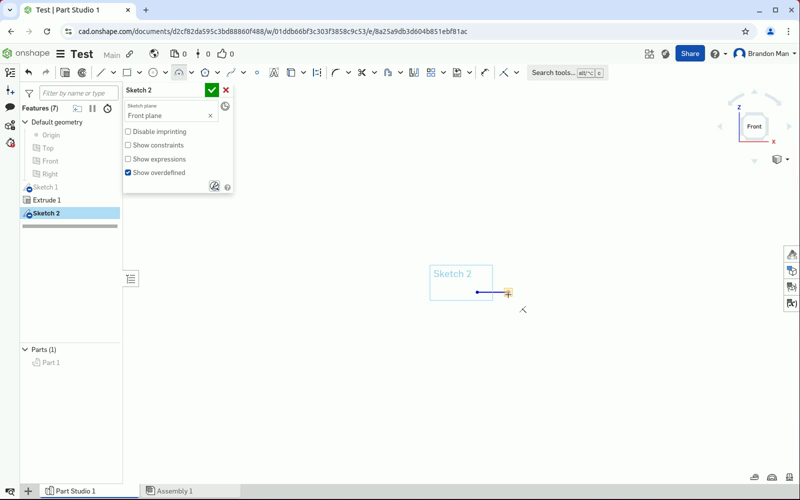
scroll(6)
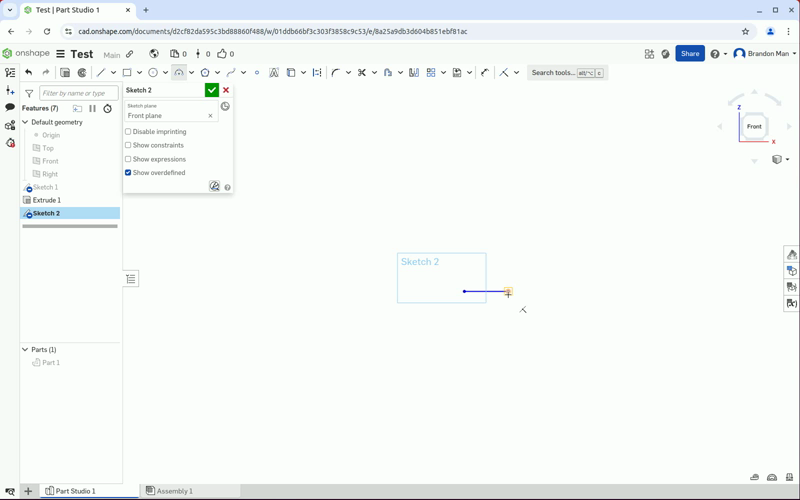
scroll(6)
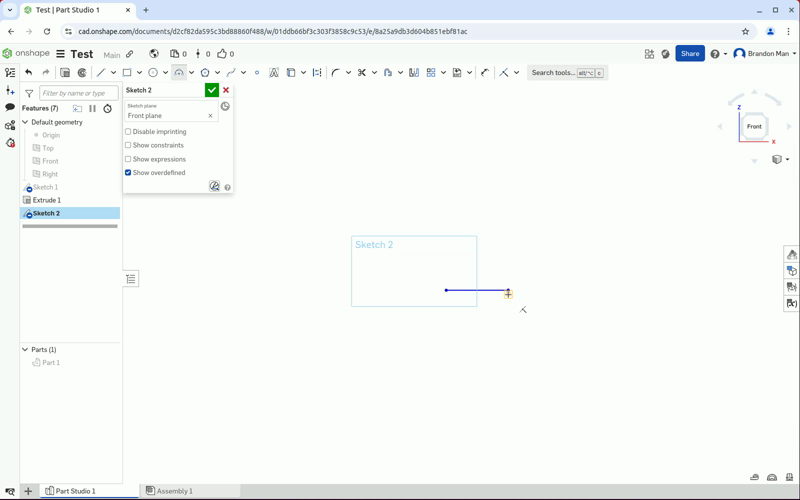
scroll(6)
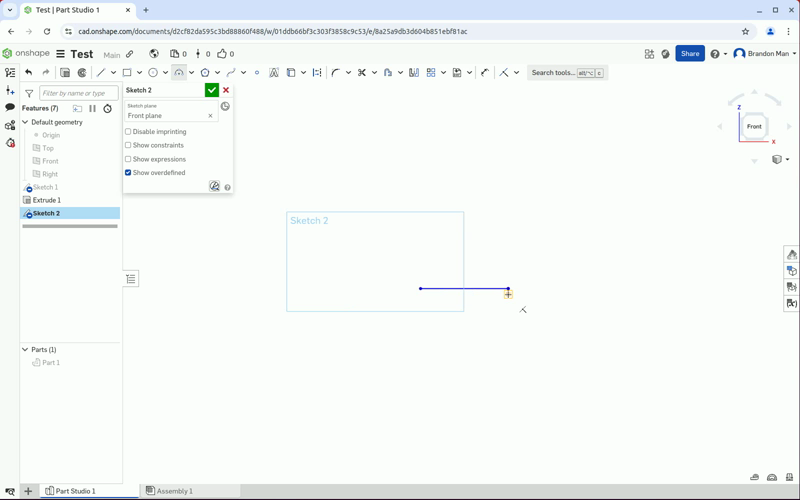
scroll(6)
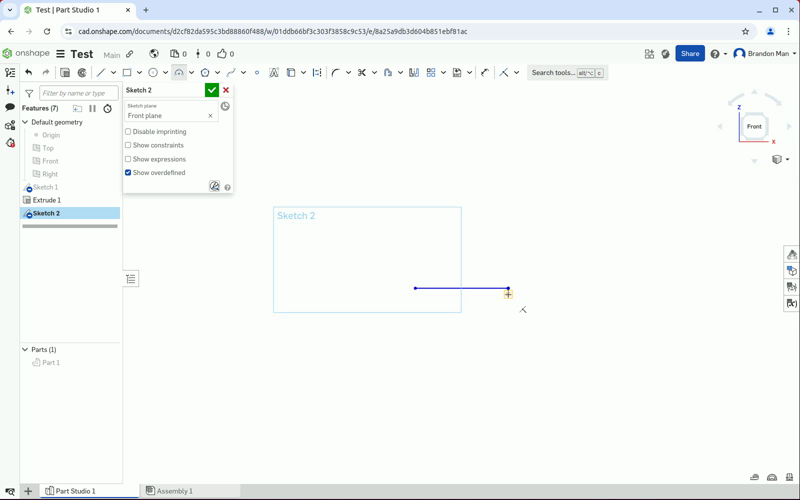
scroll(6)
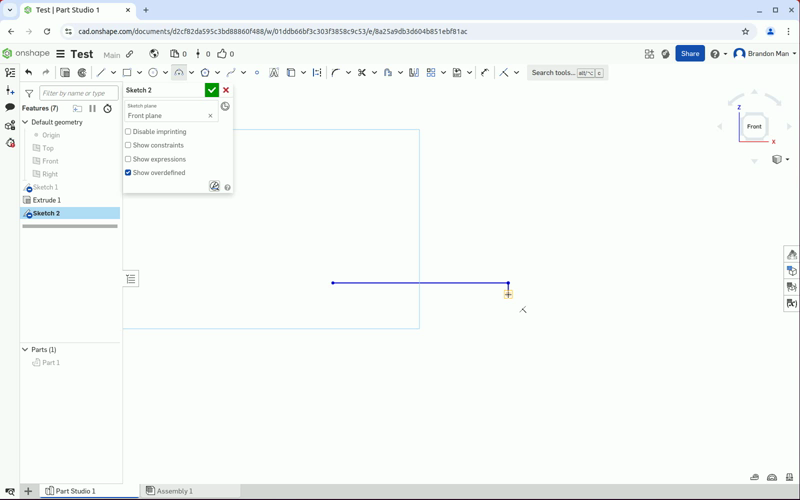
scroll(6)
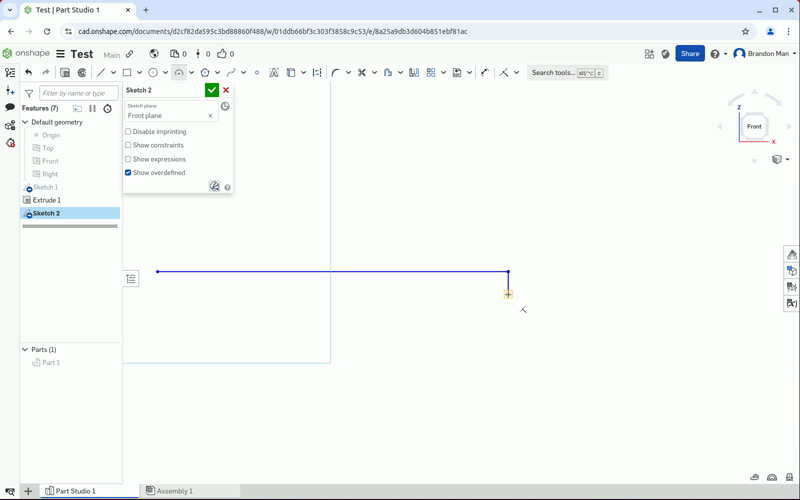
click(508, 294)
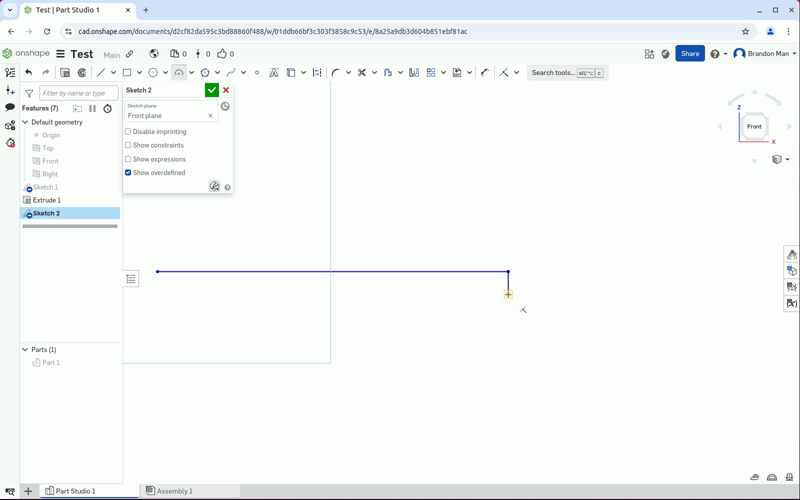
scroll(-6)
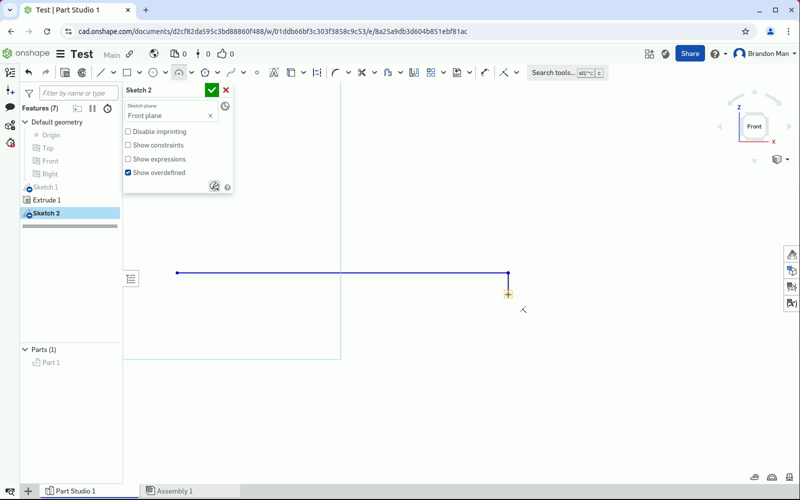
scroll(-6)
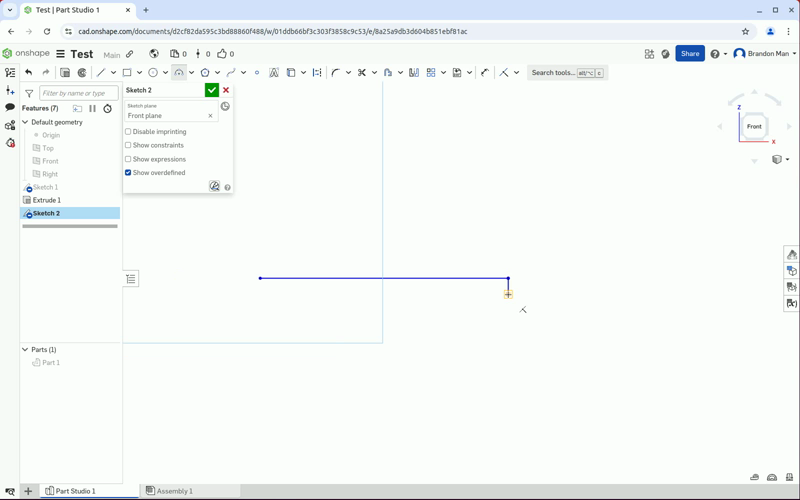
scroll(-6)
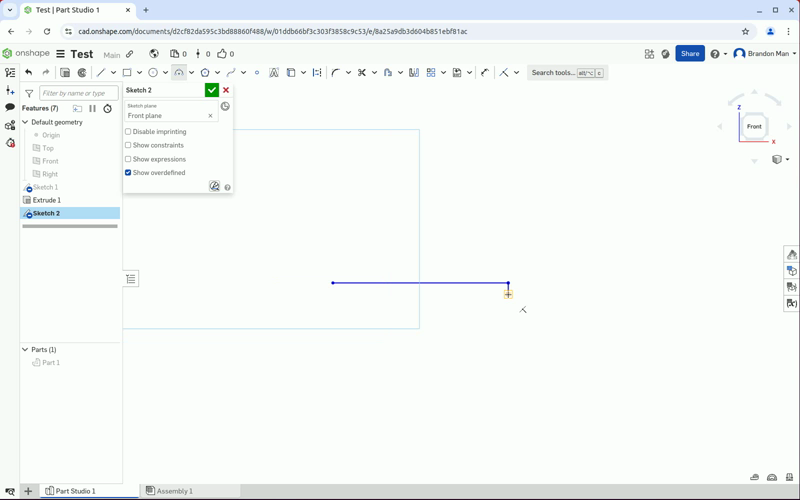
scroll(-6)
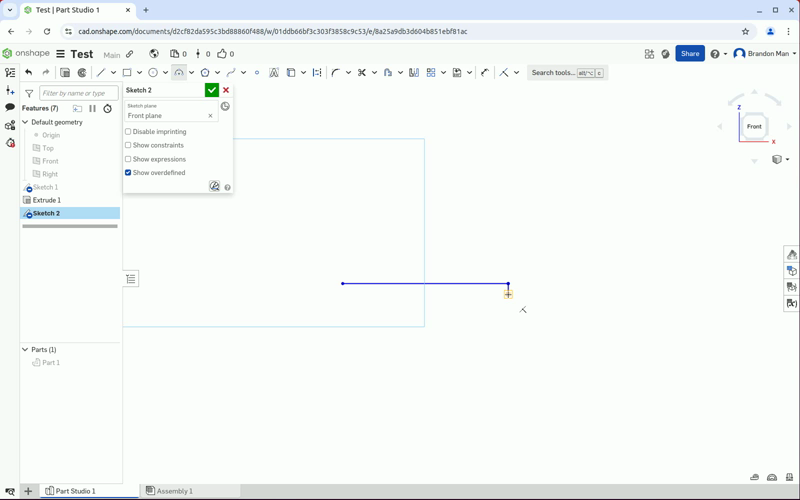
scroll(-6)
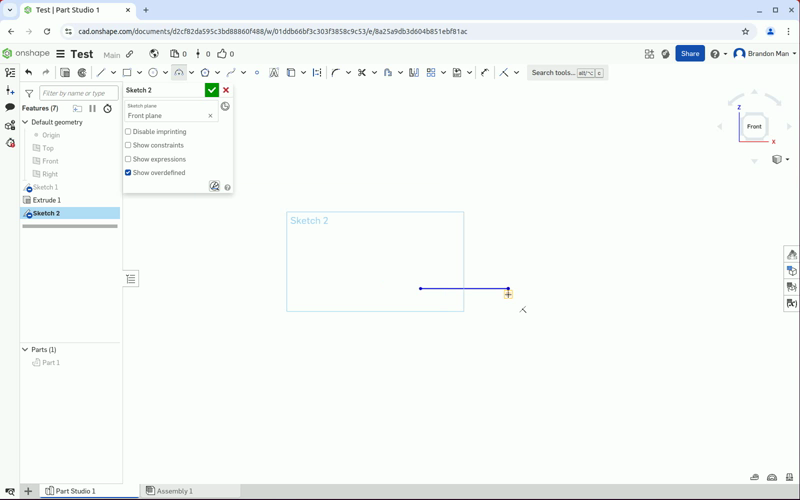
scroll(-6)
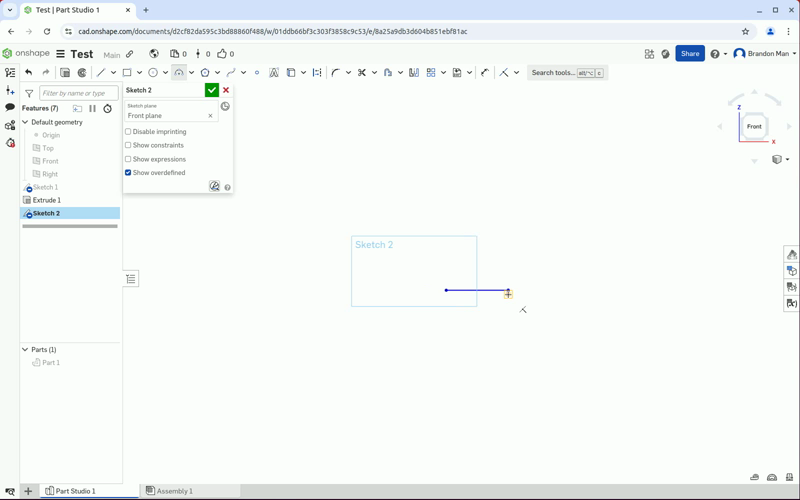
scroll(-6)
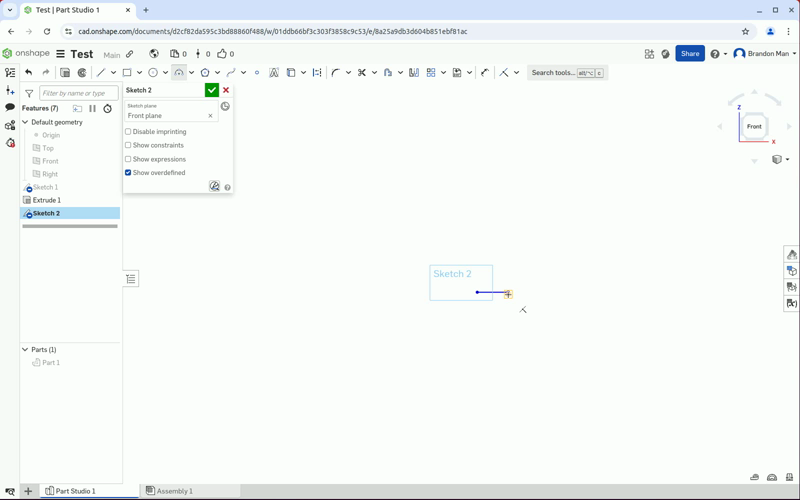
key_down(shift)
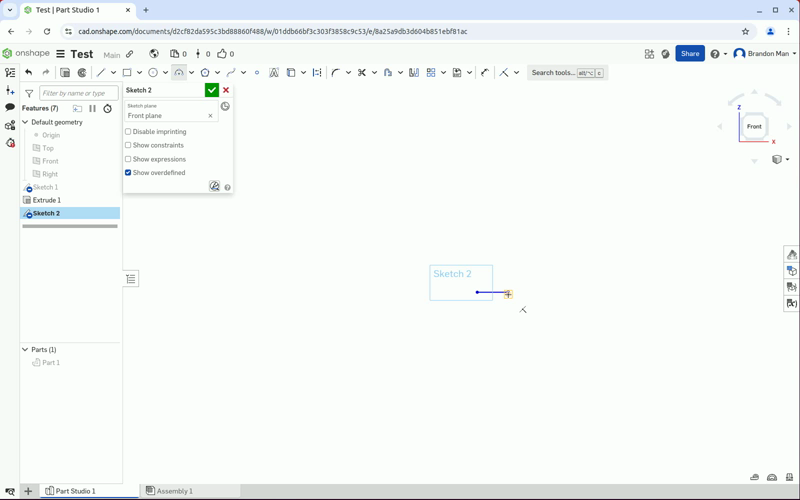
mouse_move(515, 301)
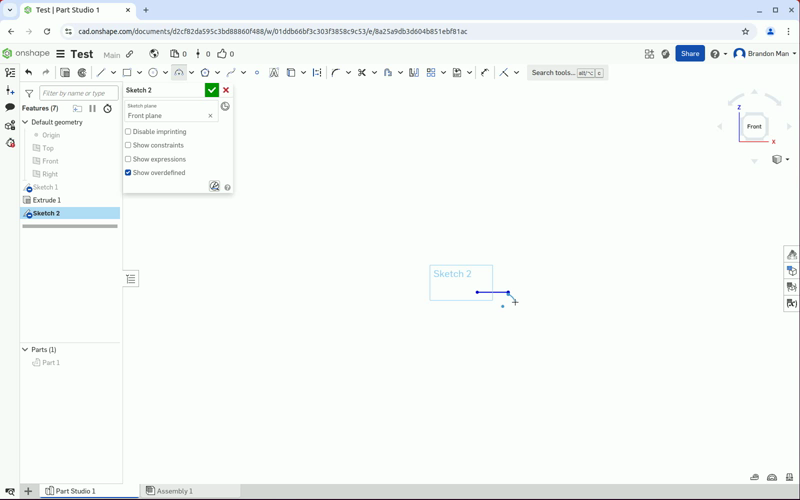
click(515, 301)
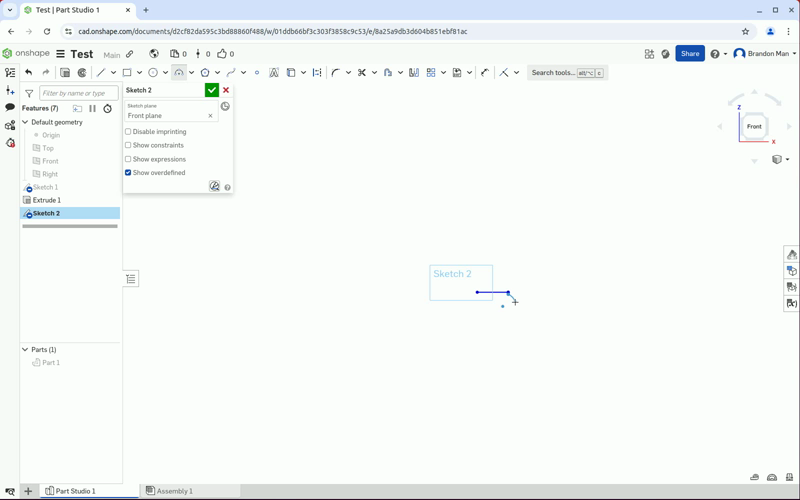
mouse_move(510, 299)
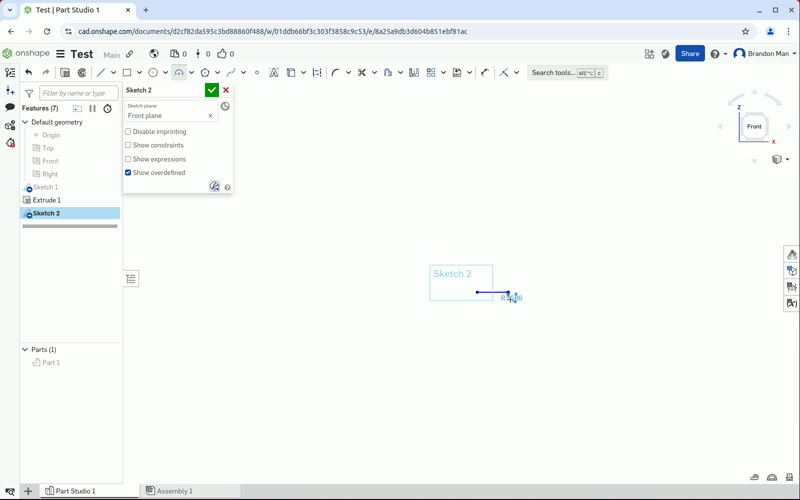
click(510, 299)
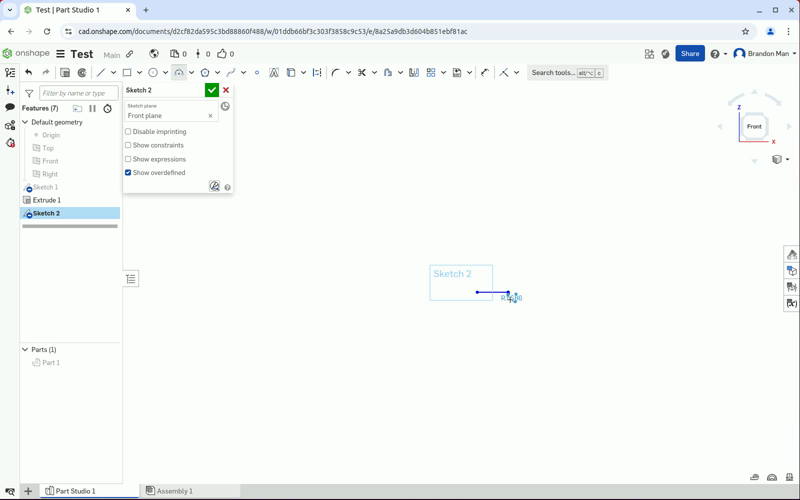
key_up(shift)
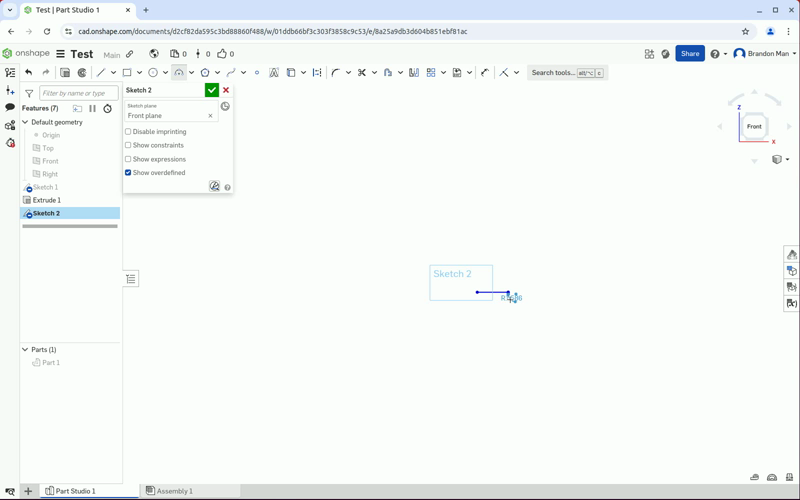
key(esc)
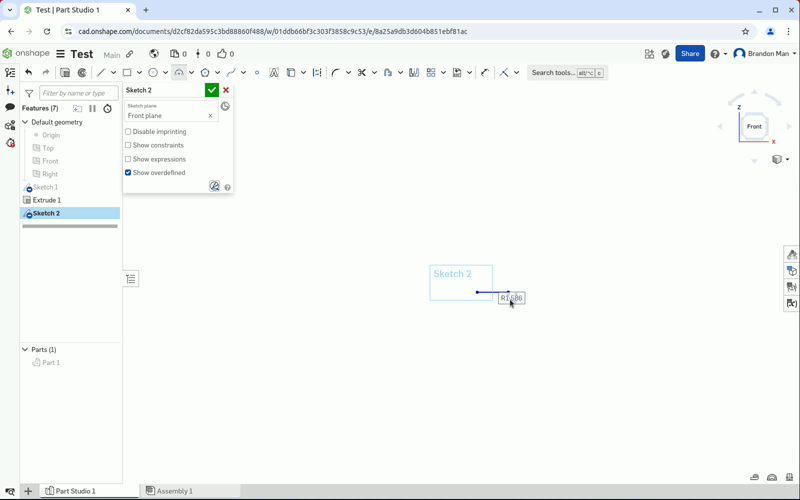
key(l)
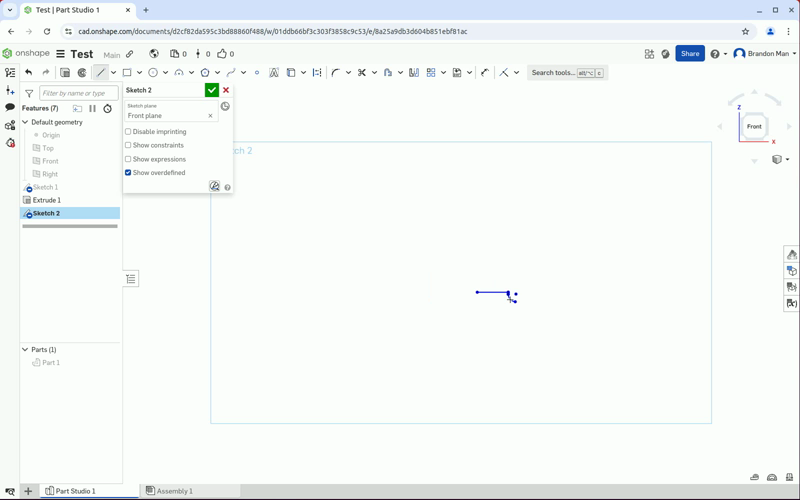
mouse_move(515, 301)
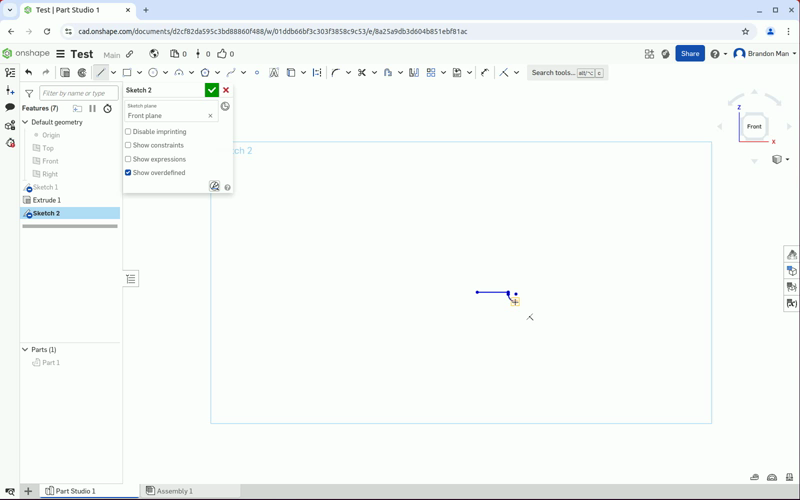
click(515, 301)
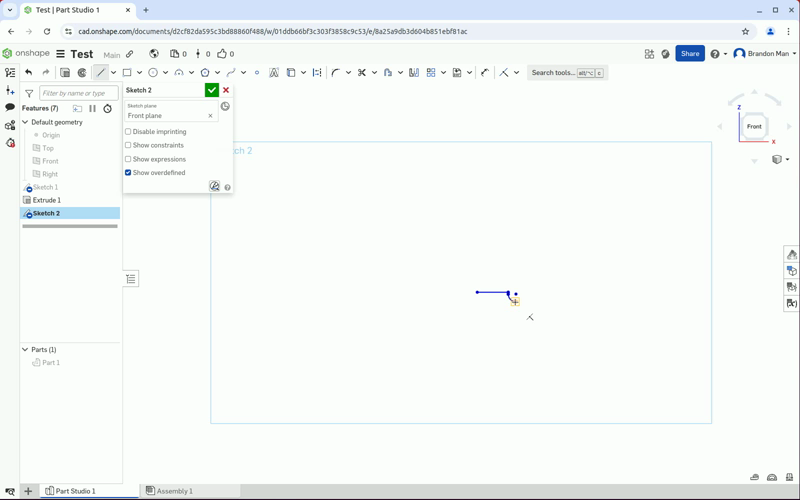
key_down(shift)
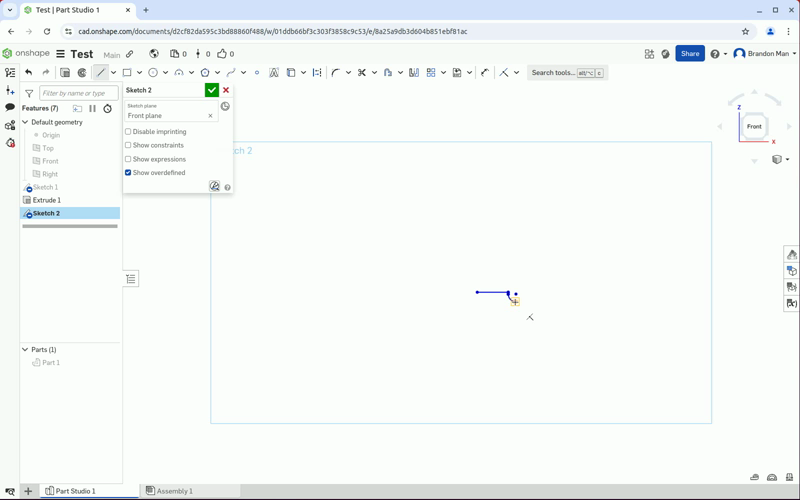
mouse_move(545, 301)
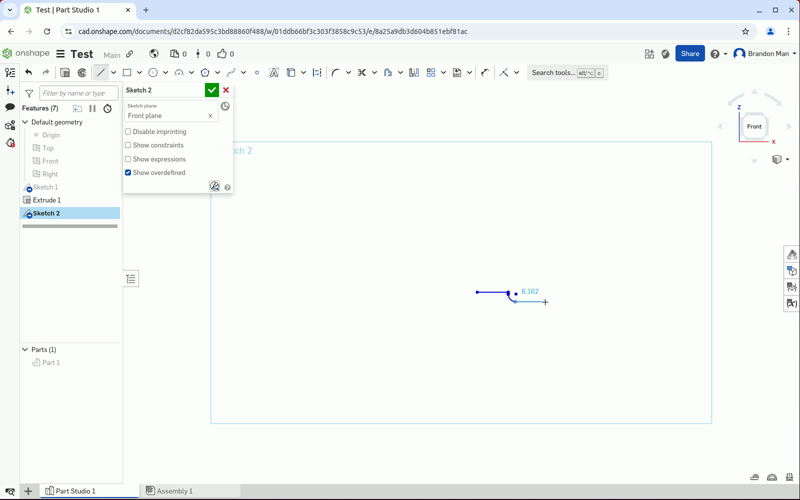
mouse_move(545, 301)
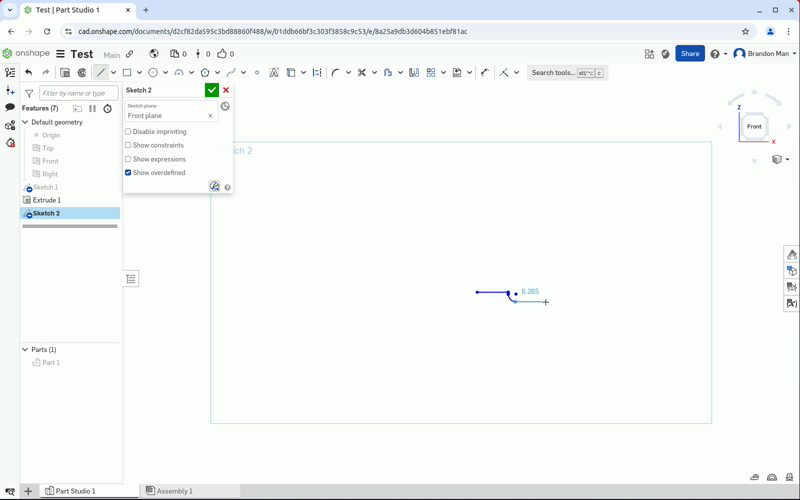
click(545, 301)
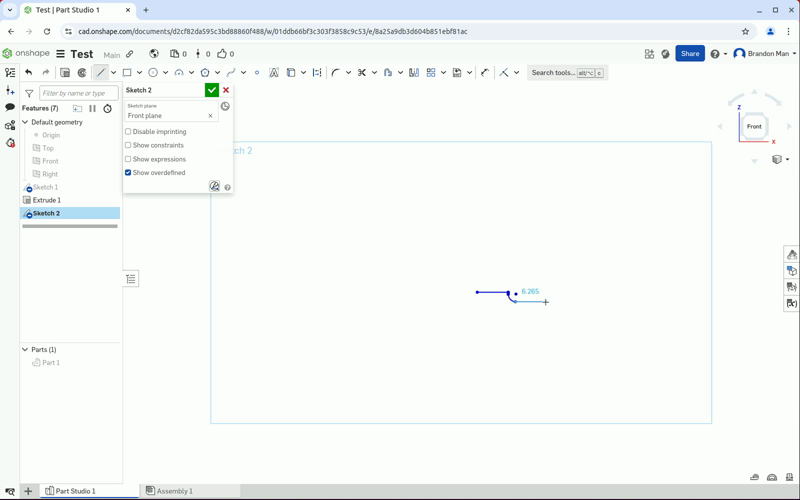
key_up(shift)
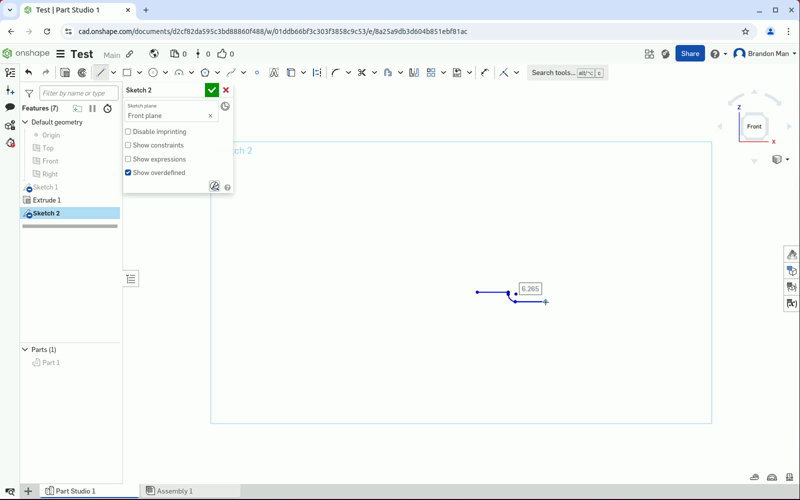
key_down(shift)
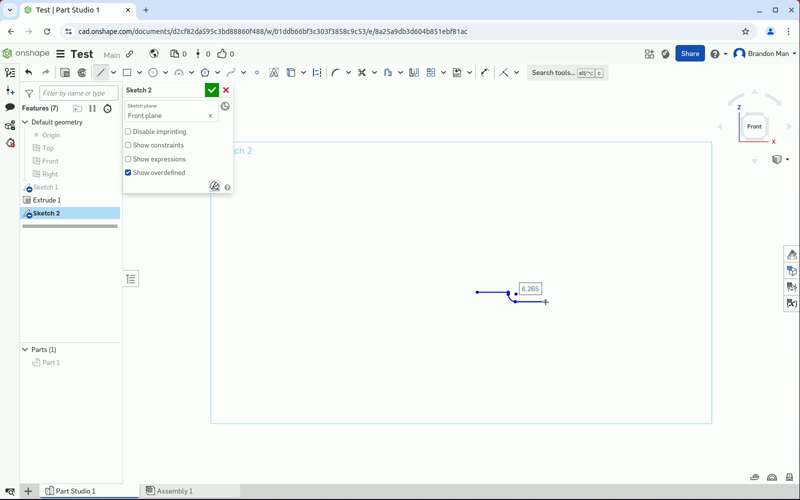
mouse_move(575, 301)
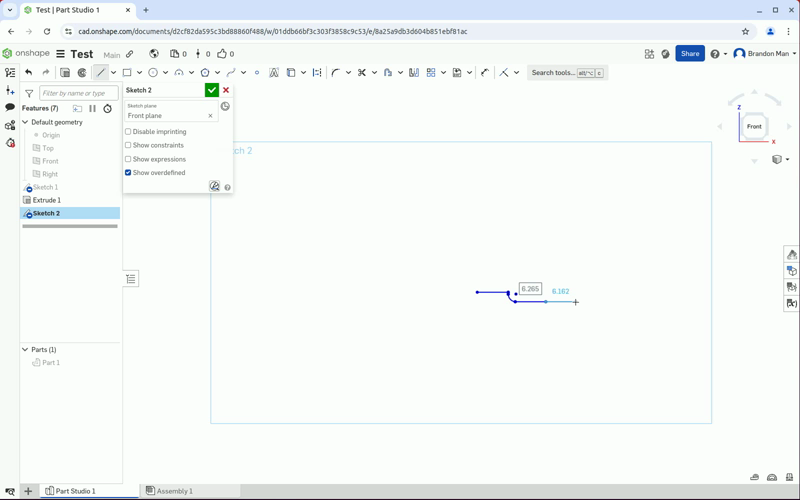
mouse_move(545, 263)
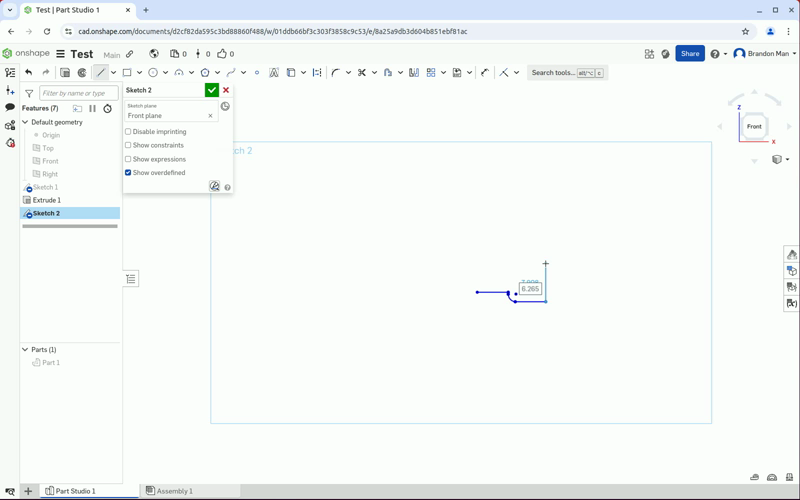
click(545, 263)
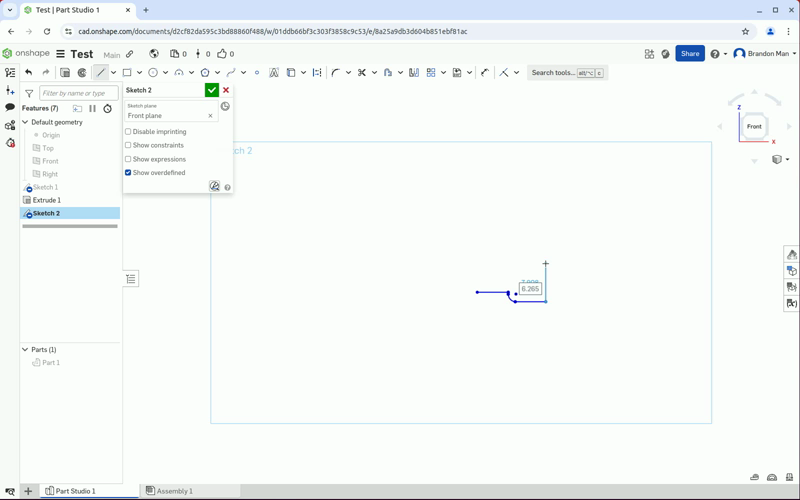
key_up(shift)
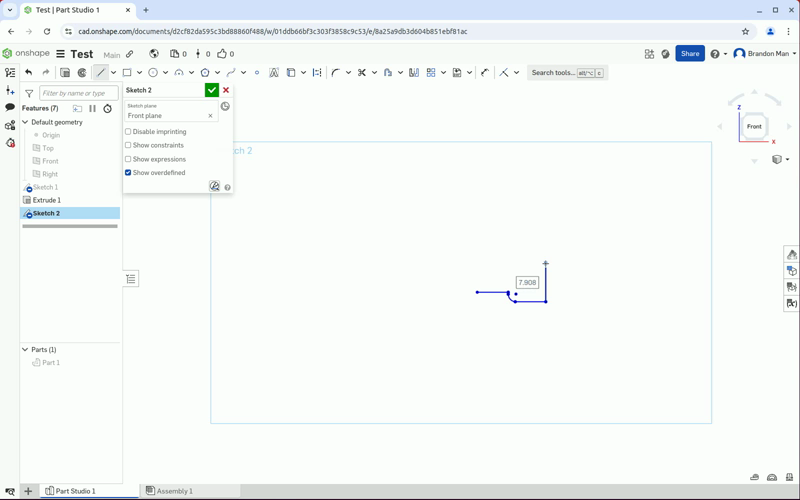
key_down(shift)
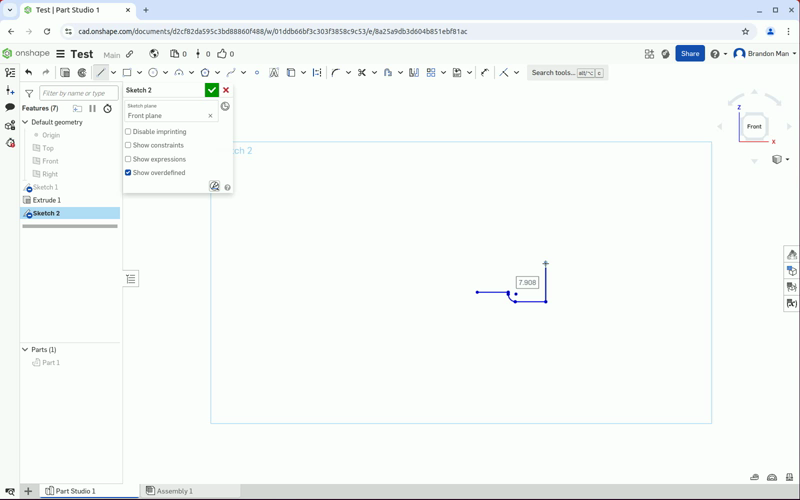
mouse_move(575, 263)
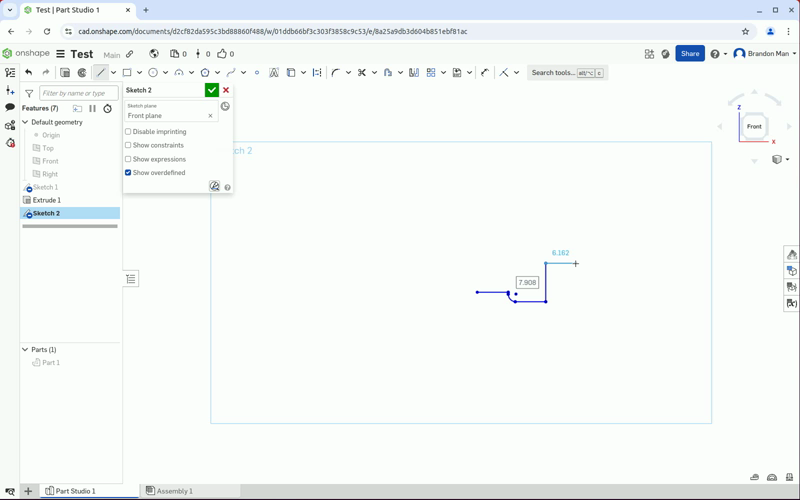
mouse_move(515, 263)
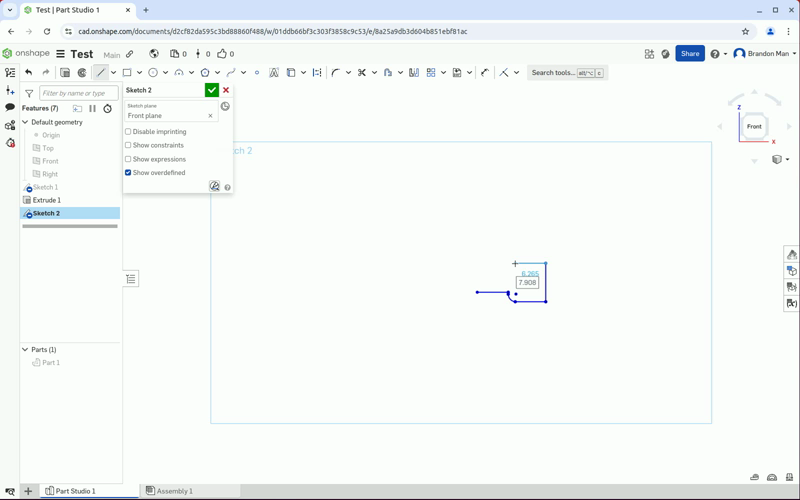
click(515, 263)
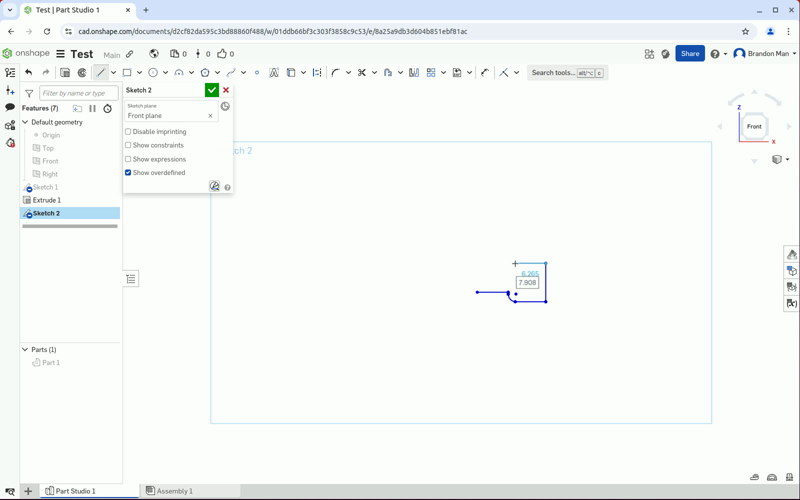
key_up(shift)
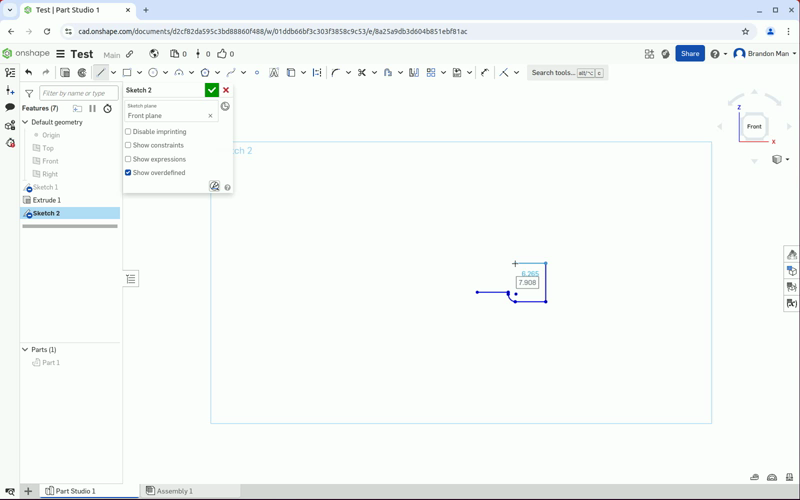
key(esc)
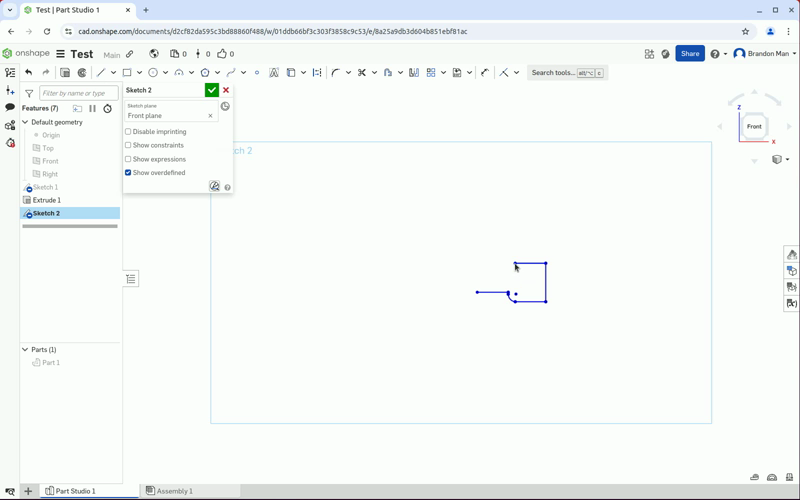
key(a)
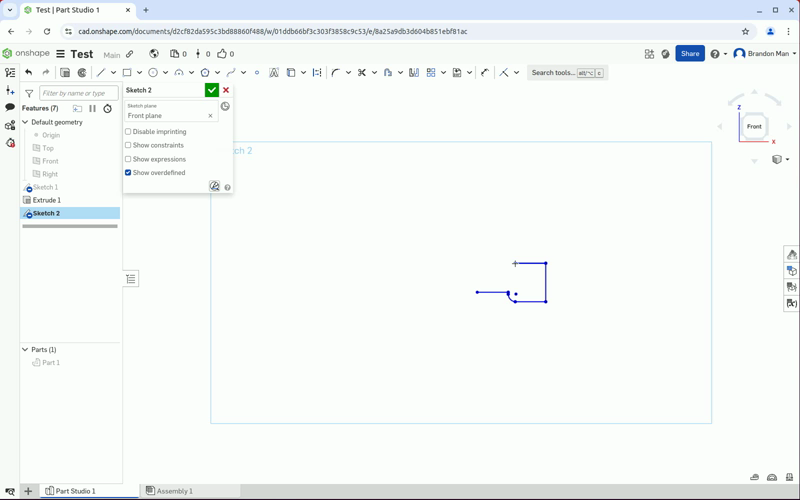
mouse_move(515, 263)
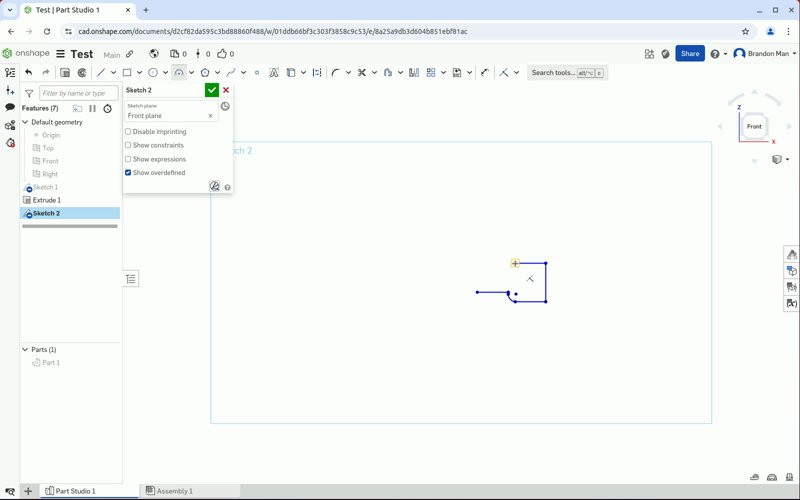
click(515, 263)
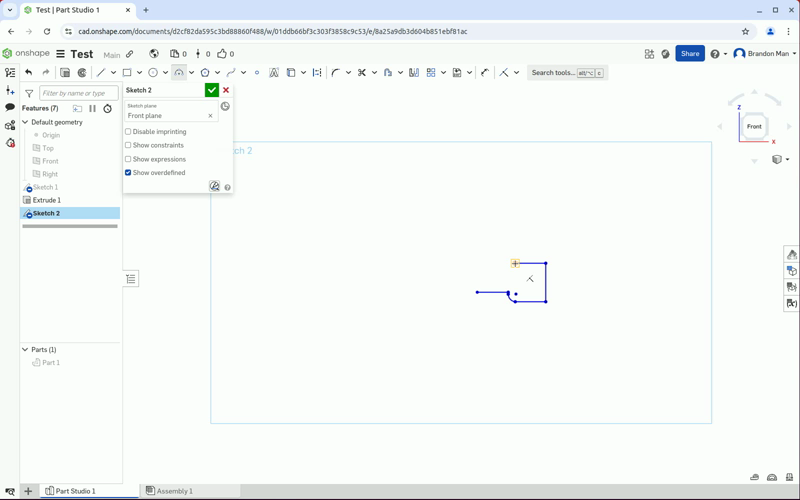
key_down(shift)
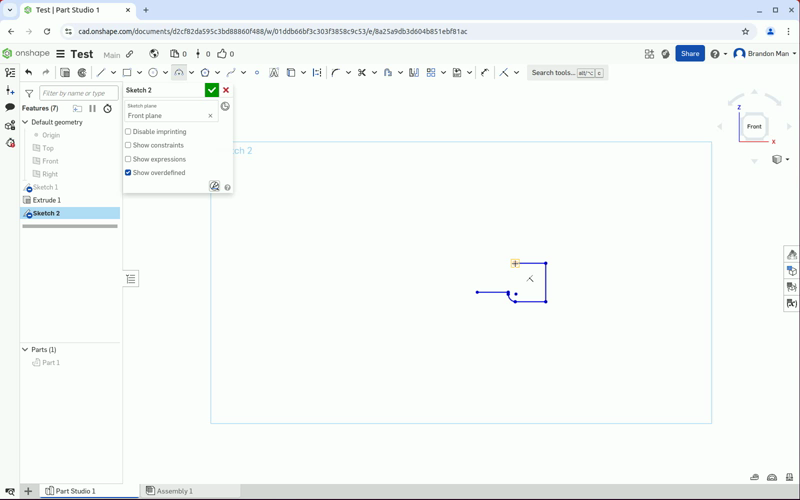
mouse_move(508, 270)
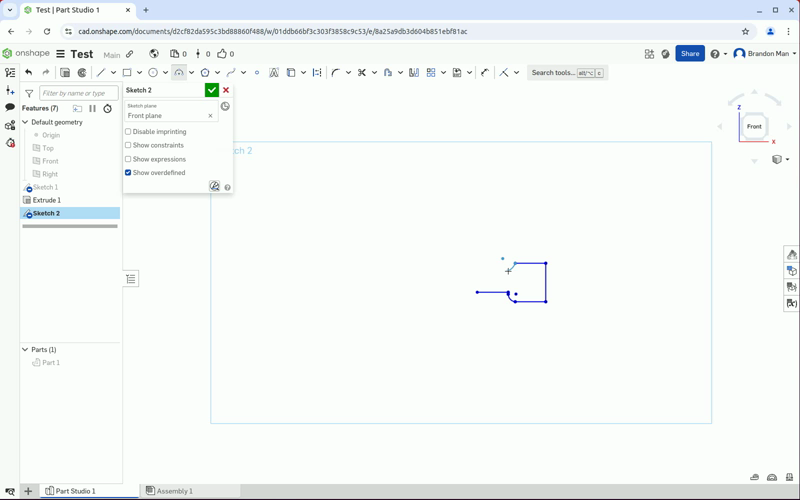
click(508, 270)
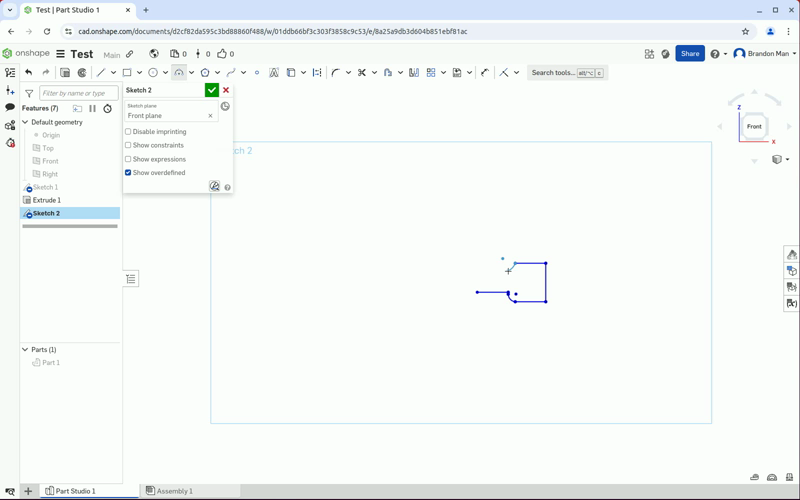
mouse_move(510, 265)
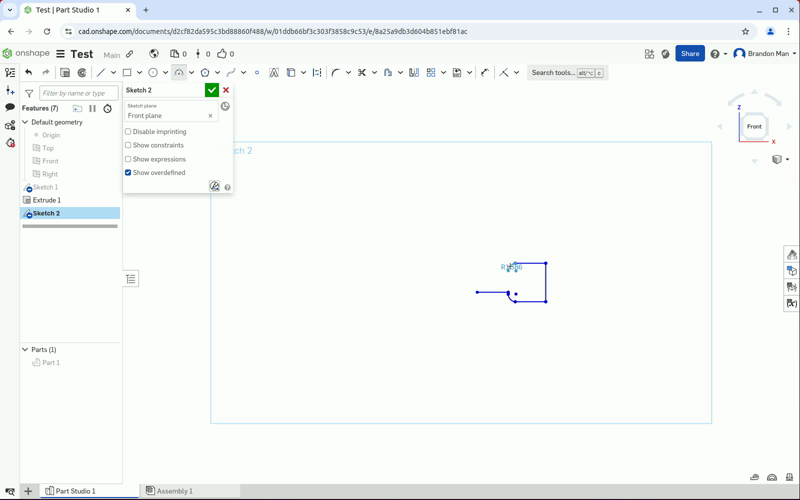
click(510, 265)
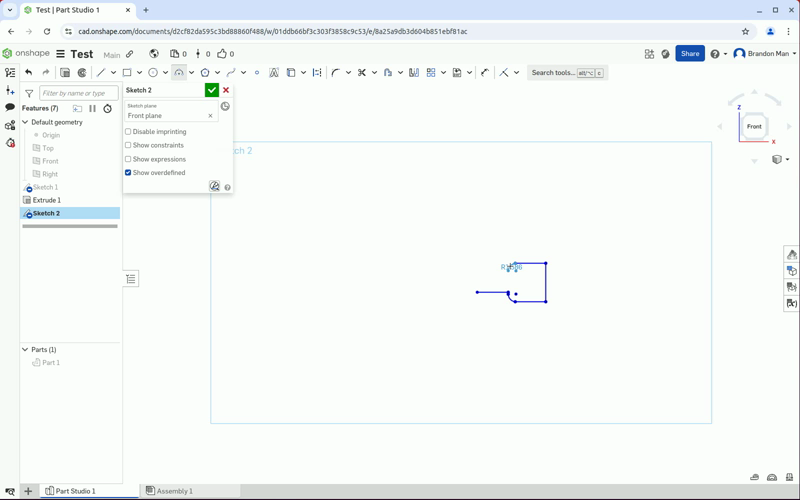
key_up(shift)
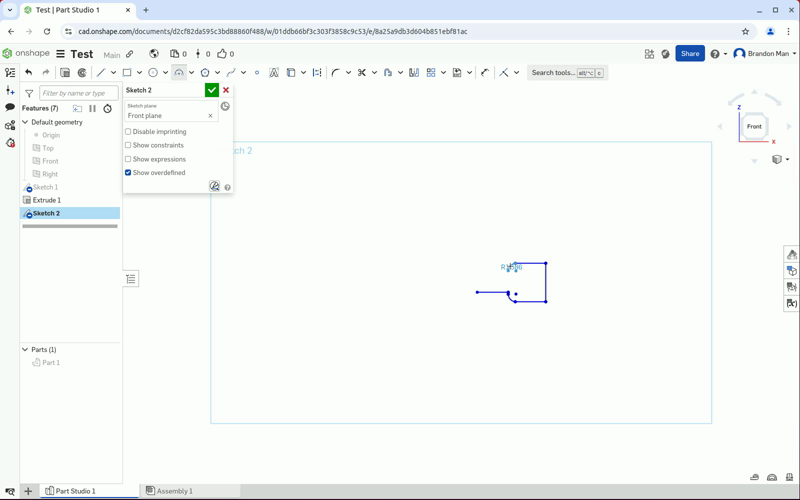
key(esc)
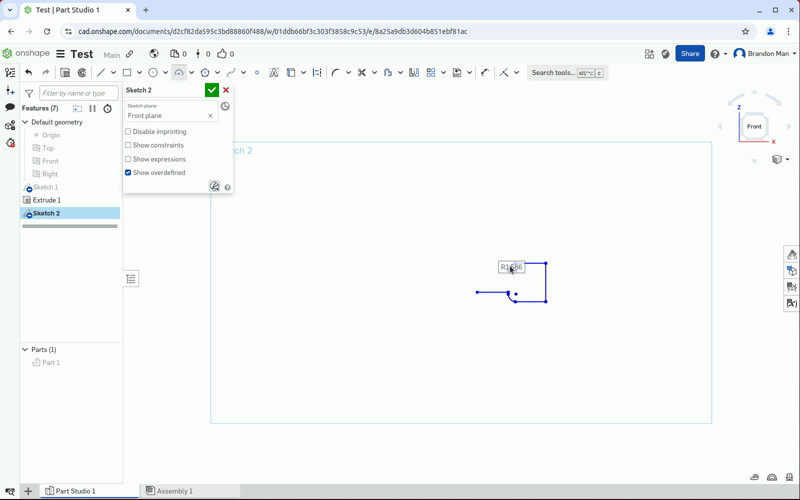
key(l)
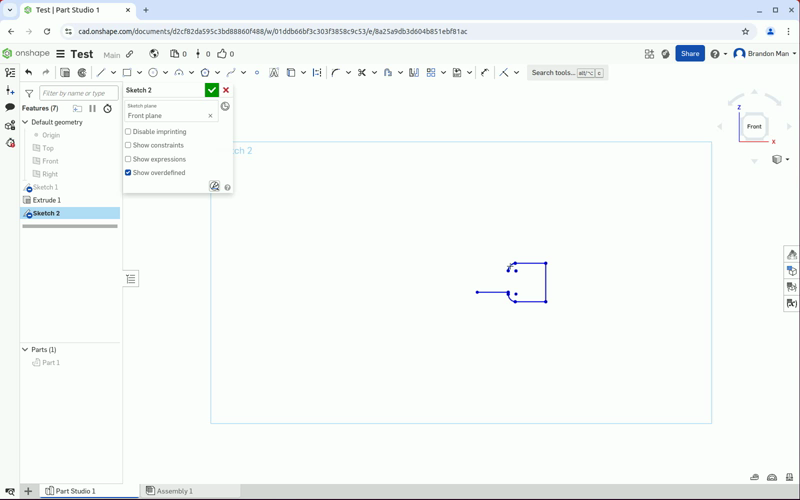
mouse_move(508, 270)
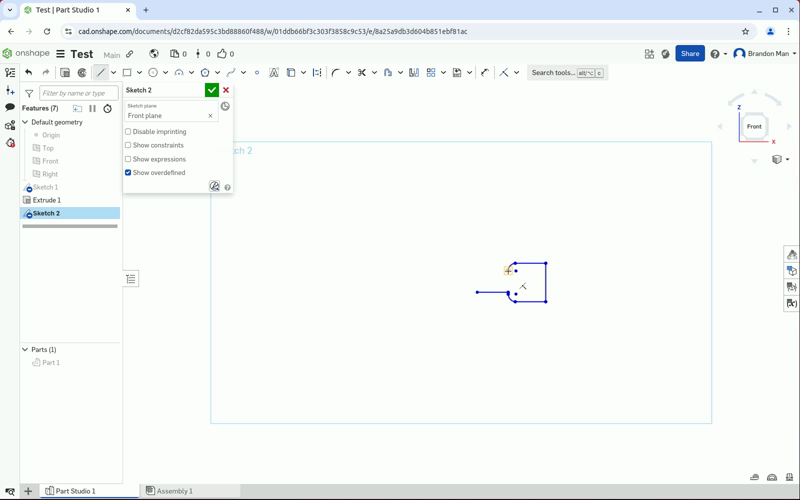
click(508, 270)
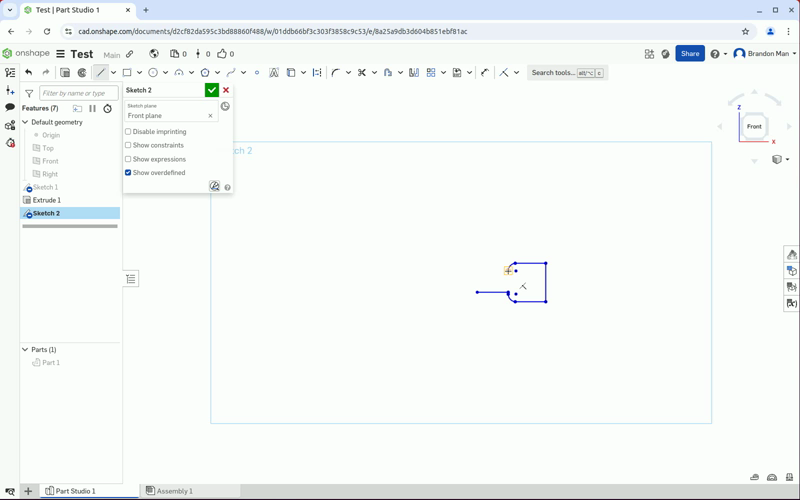
key_down(shift)
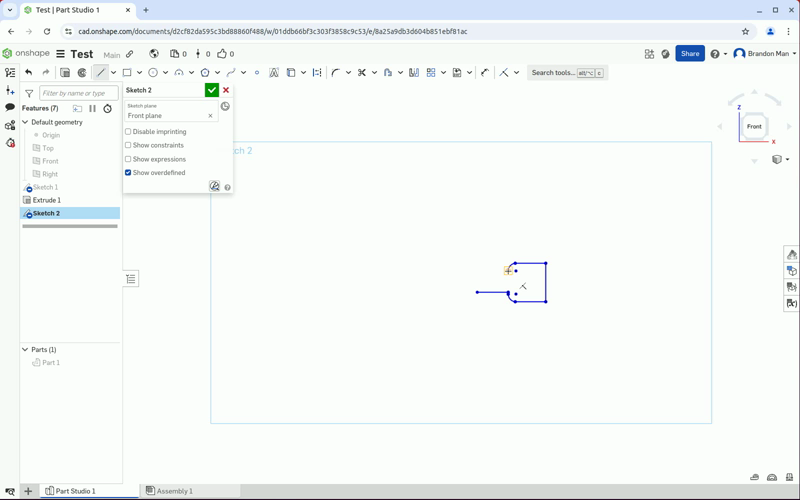
mouse_move(538, 270)
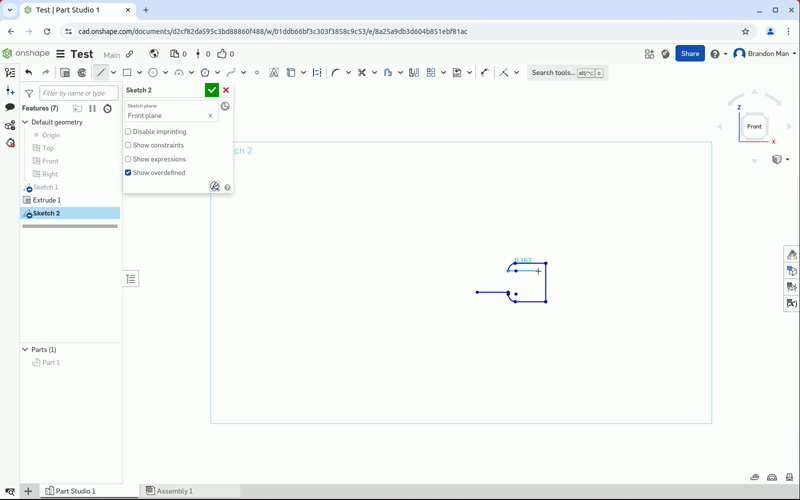
mouse_move(508, 272)
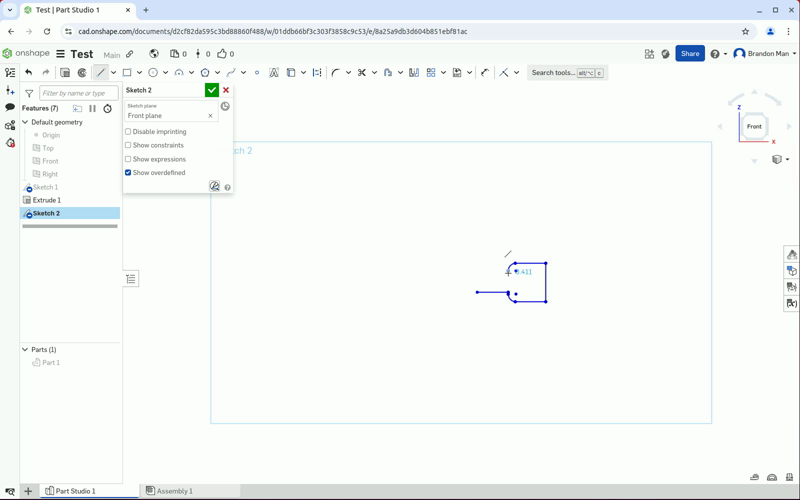
scroll(6)
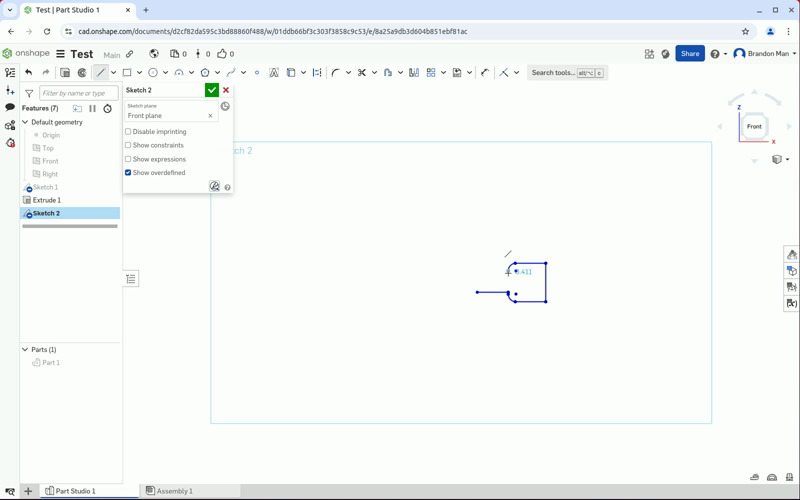
scroll(6)
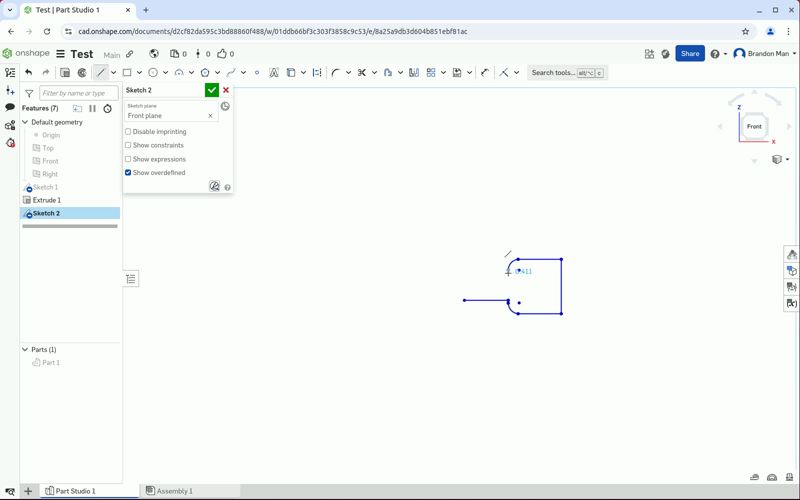
scroll(6)
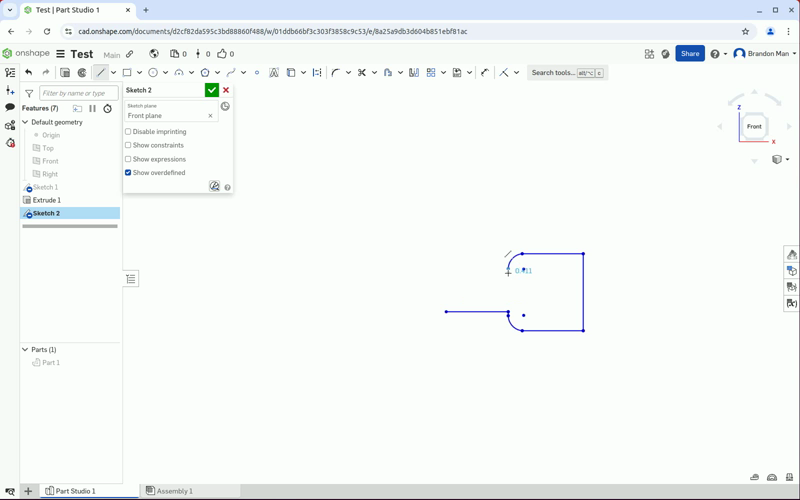
scroll(6)
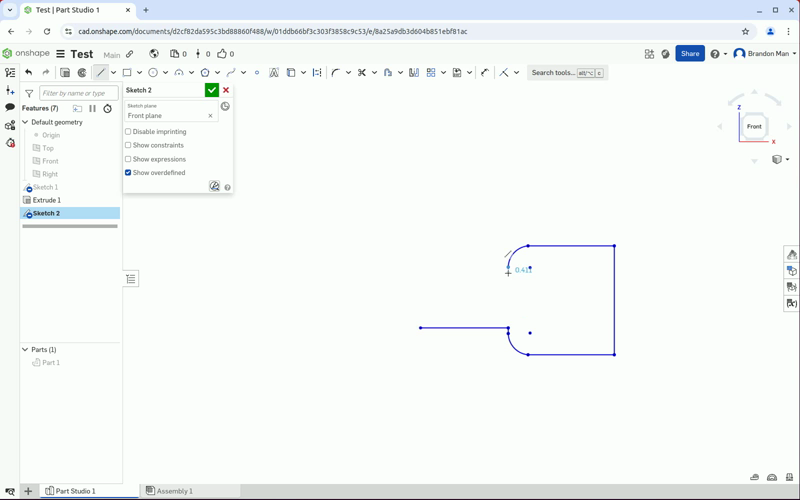
scroll(6)
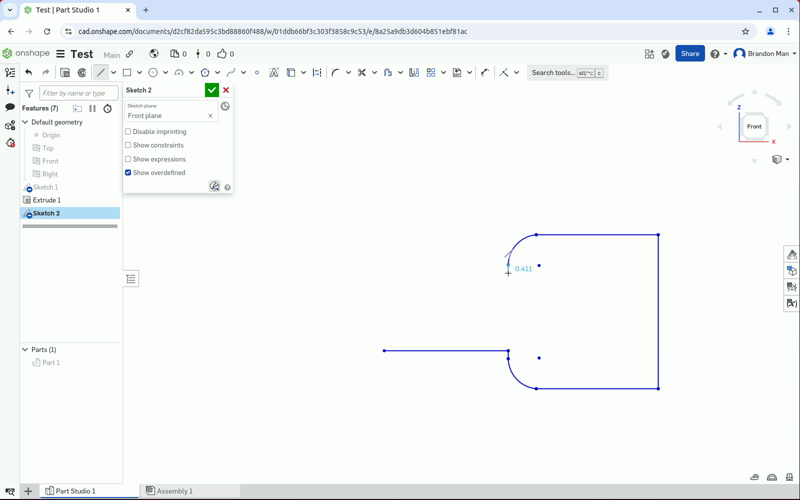
scroll(6)
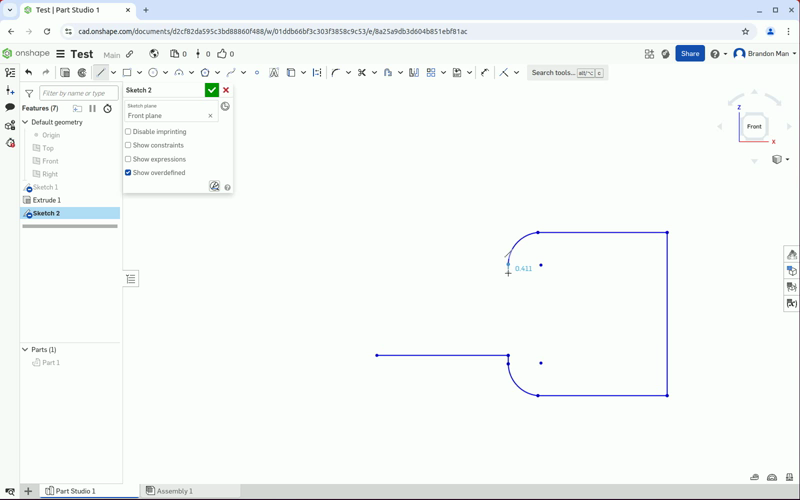
scroll(6)
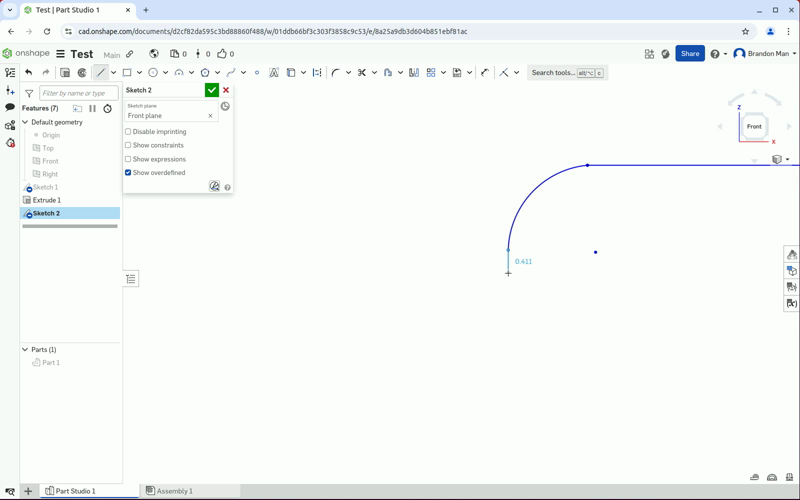
click(508, 272)
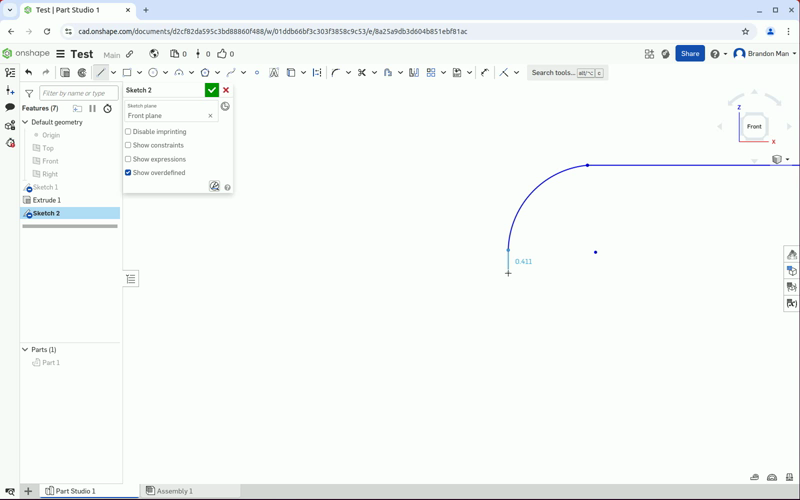
scroll(-6)
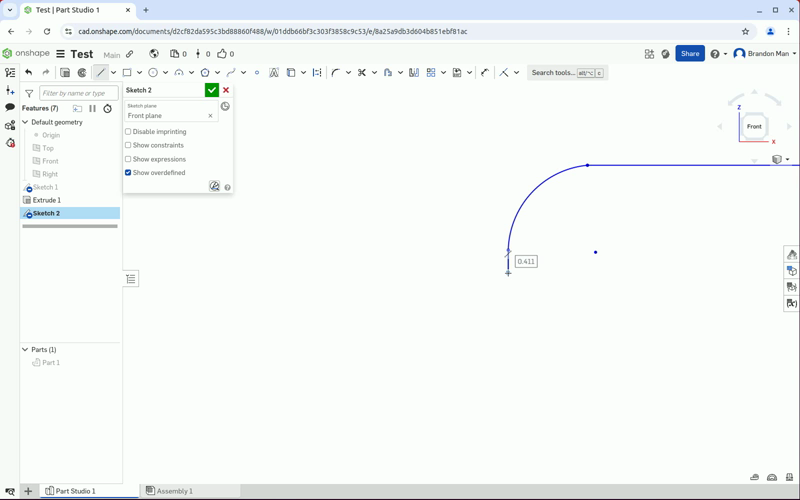
scroll(-6)
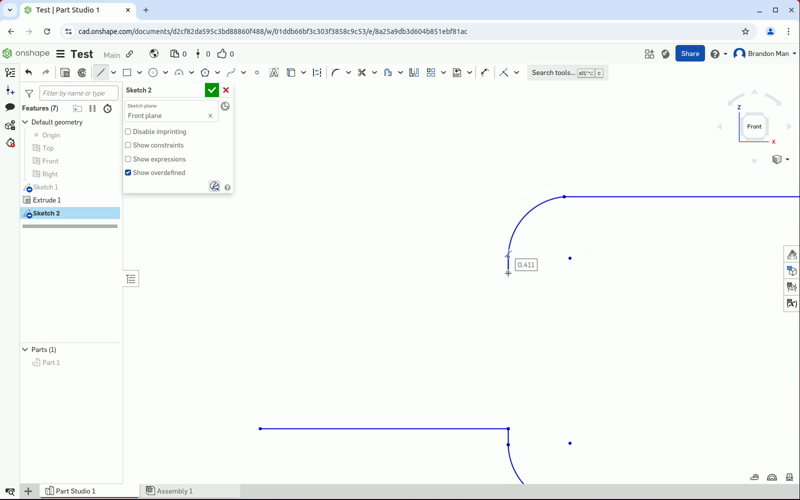
scroll(-6)
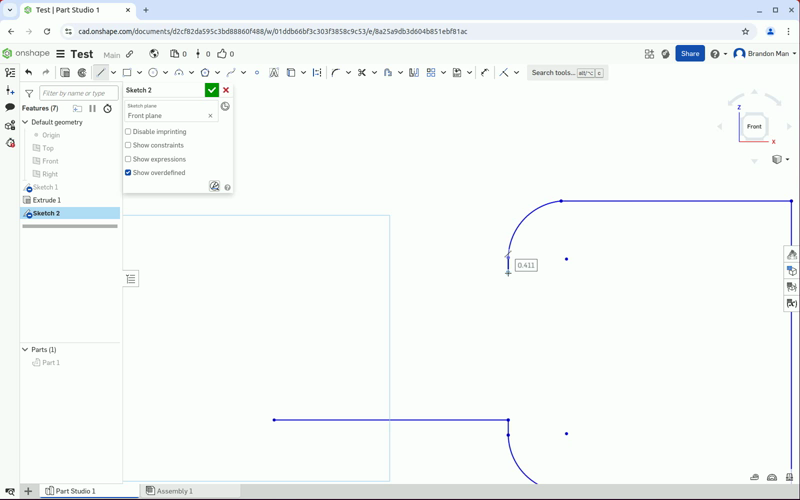
scroll(-6)
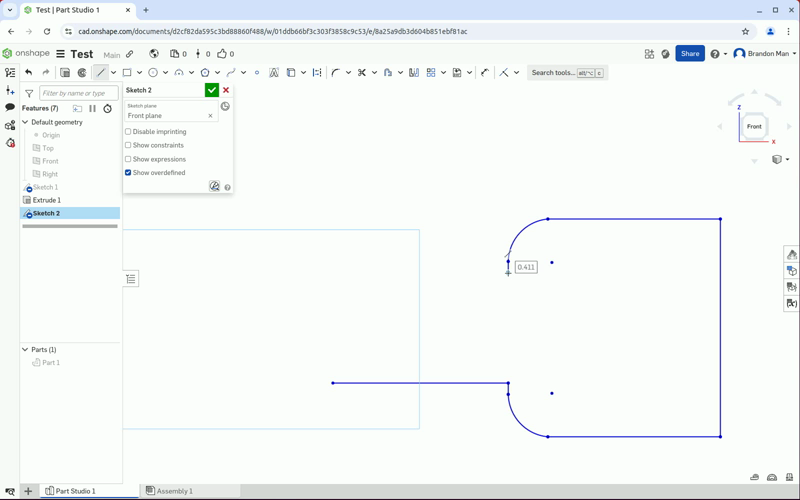
scroll(-6)
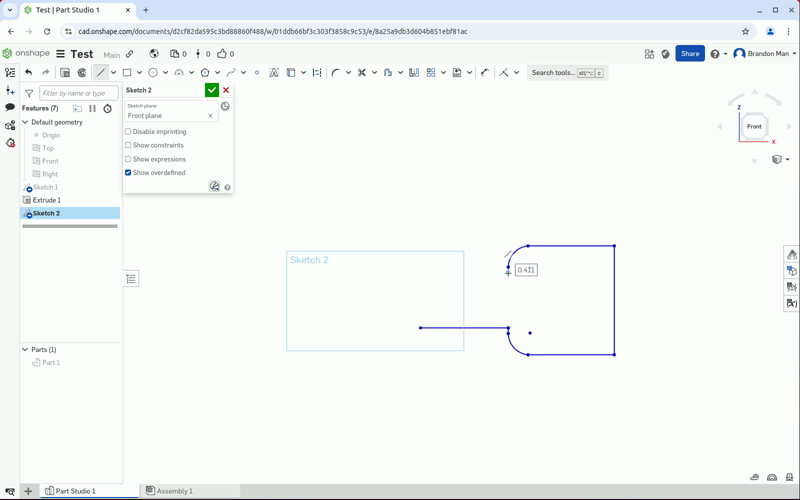
scroll(-6)
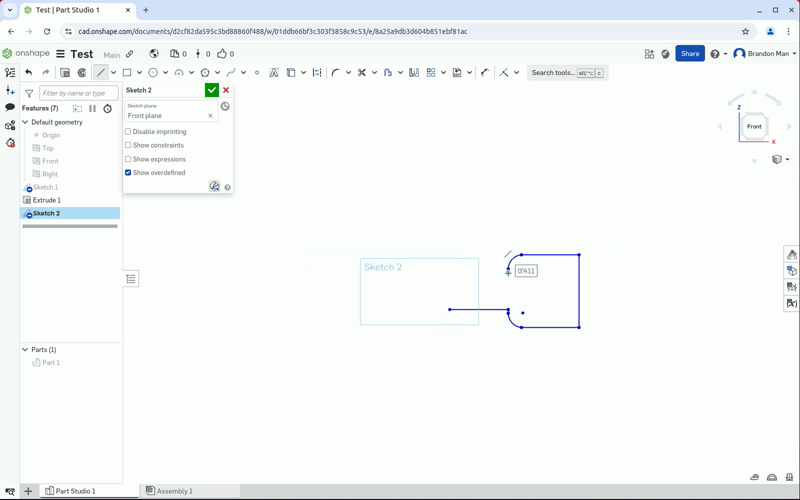
scroll(-6)
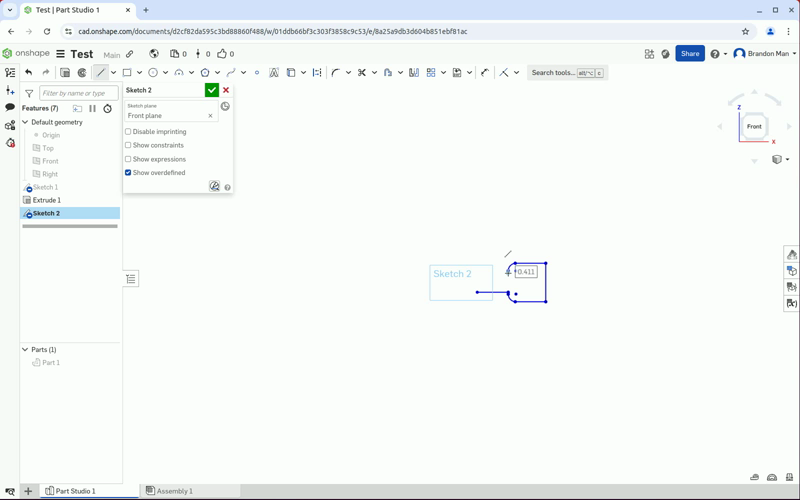
key_up(shift)
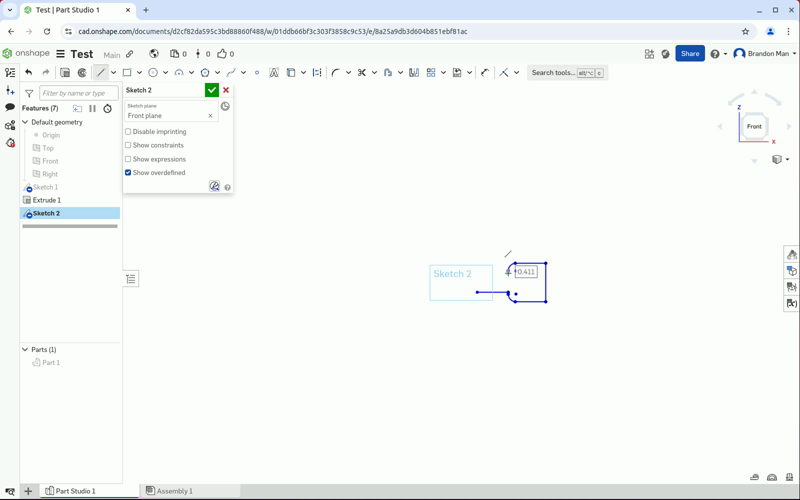
key_down(shift)
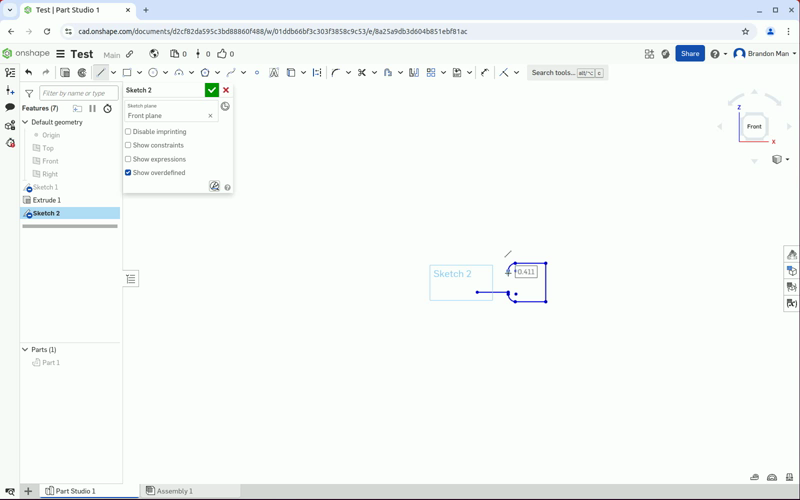
mouse_move(538, 272)
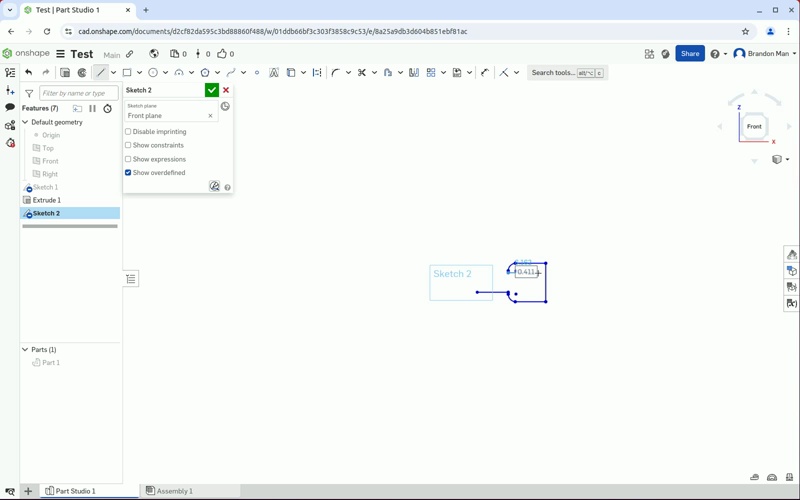
mouse_move(477, 272)
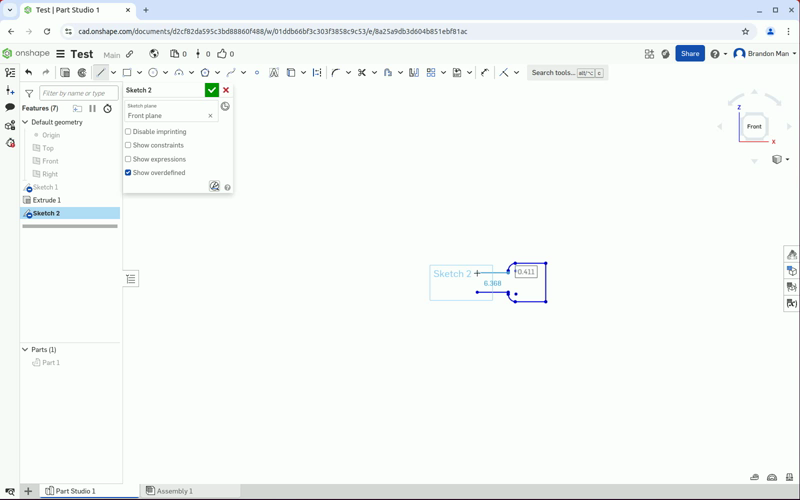
click(477, 272)
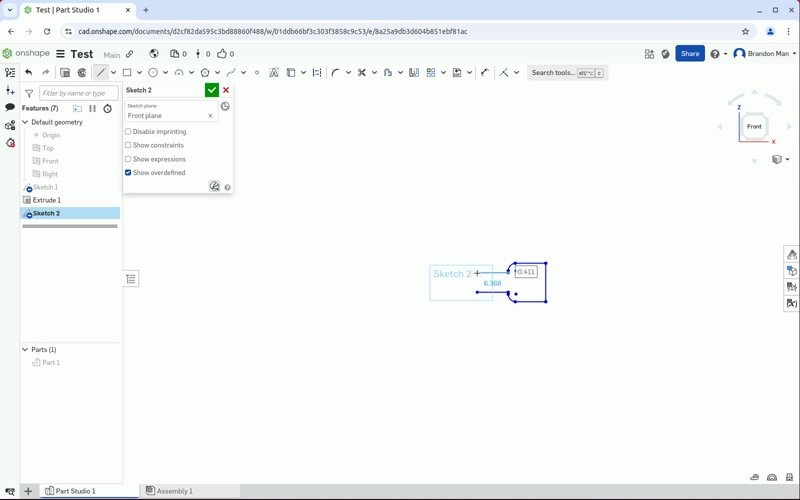
key_up(shift)
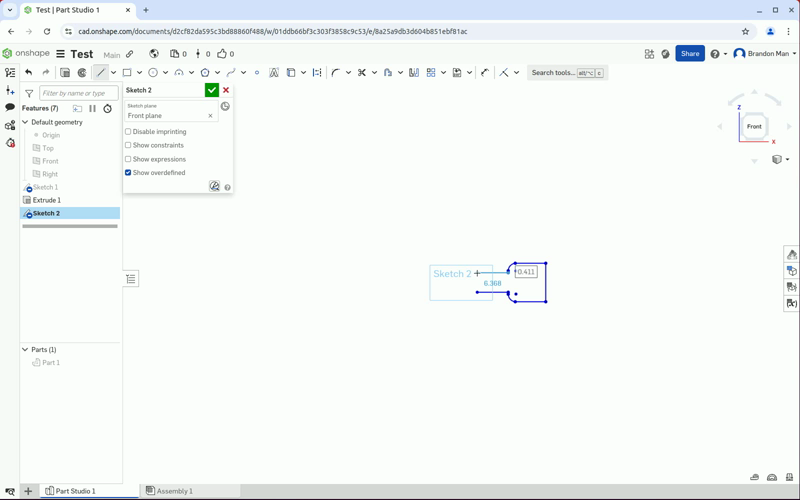
key(esc)
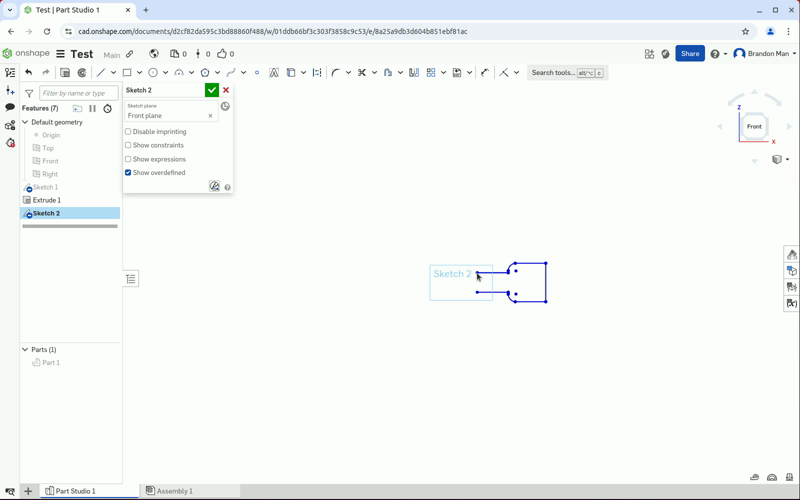
key(a)
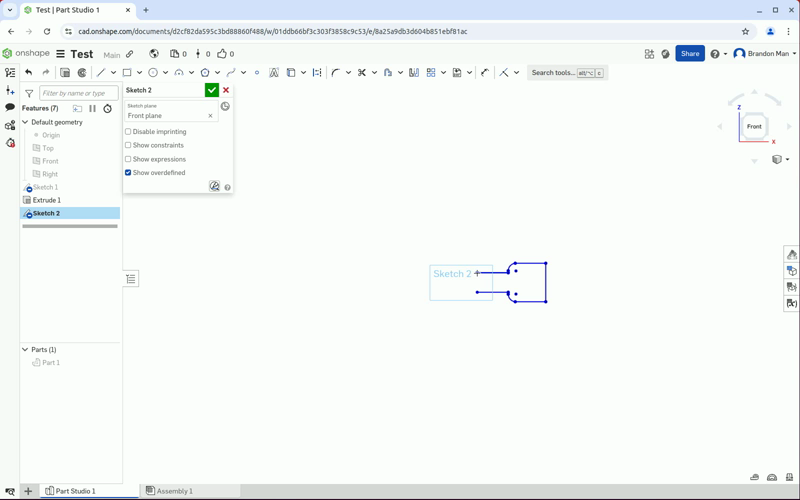
mouse_move(477, 272)
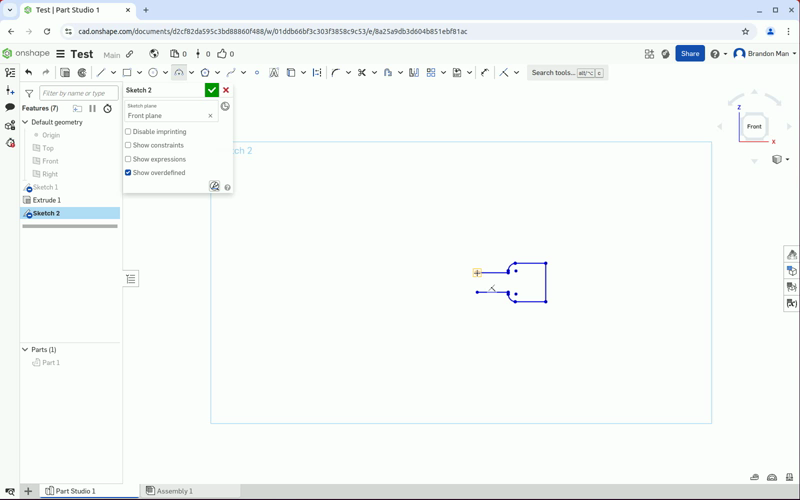
click(477, 272)
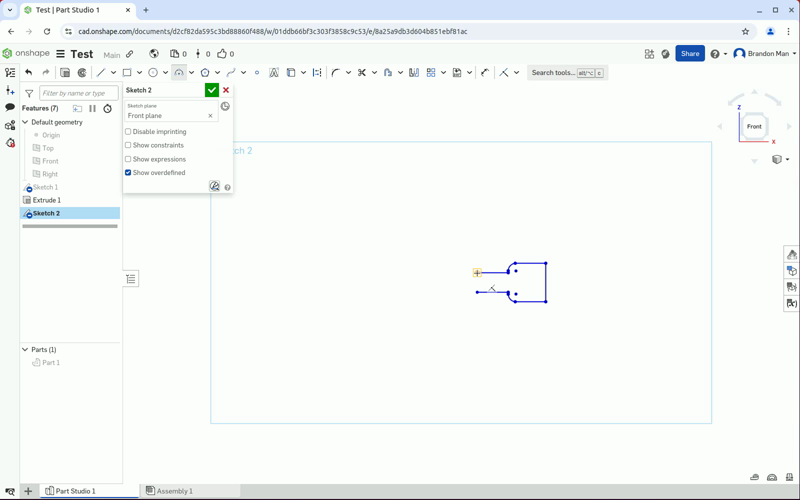
mouse_move(477, 292)
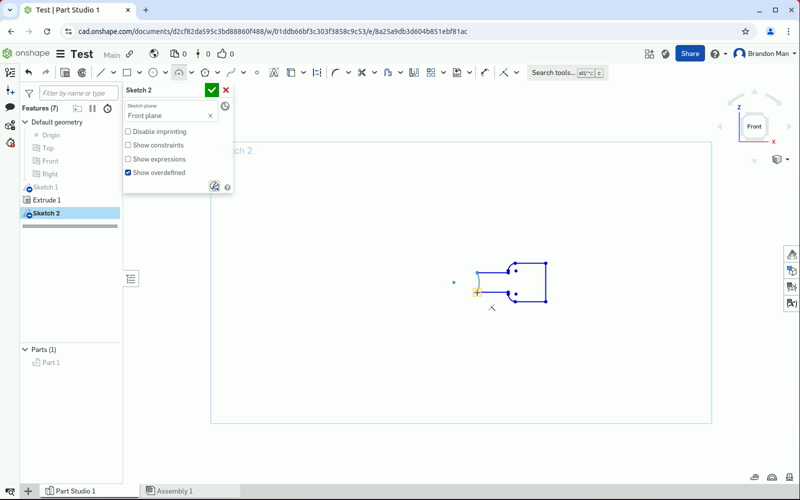
click(477, 292)
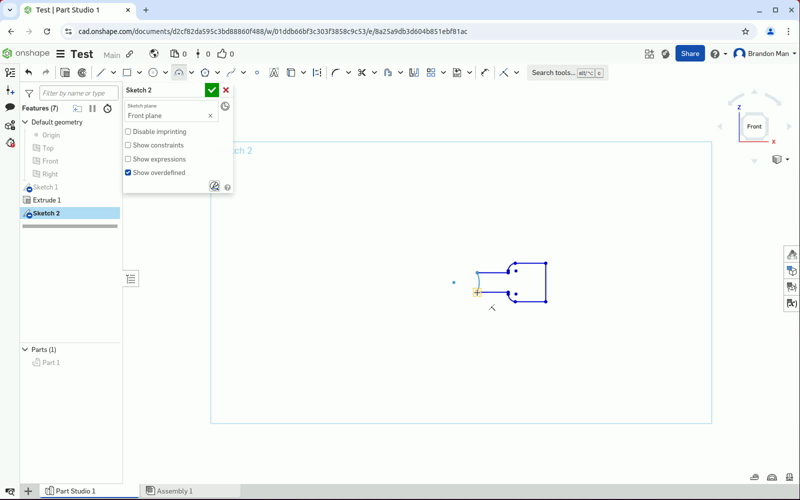
key_down(shift)
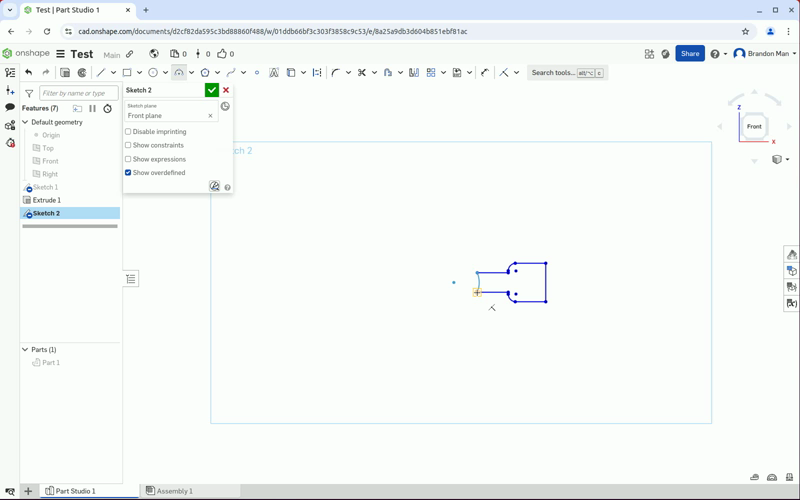
mouse_move(479, 282)
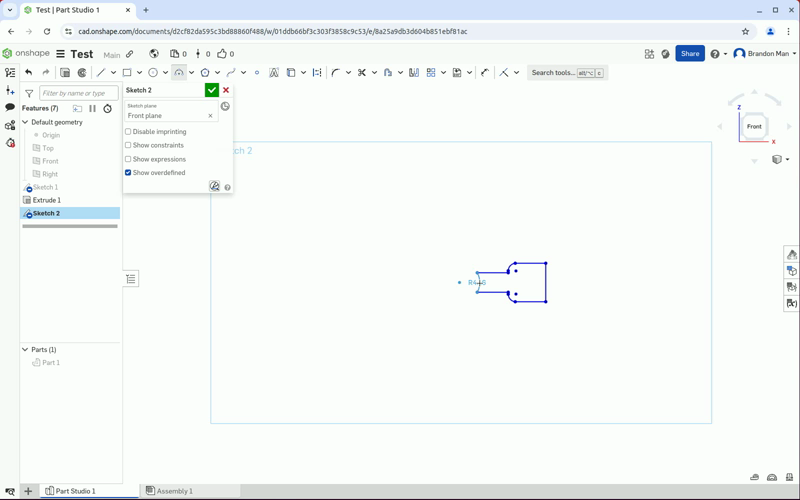
click(479, 282)
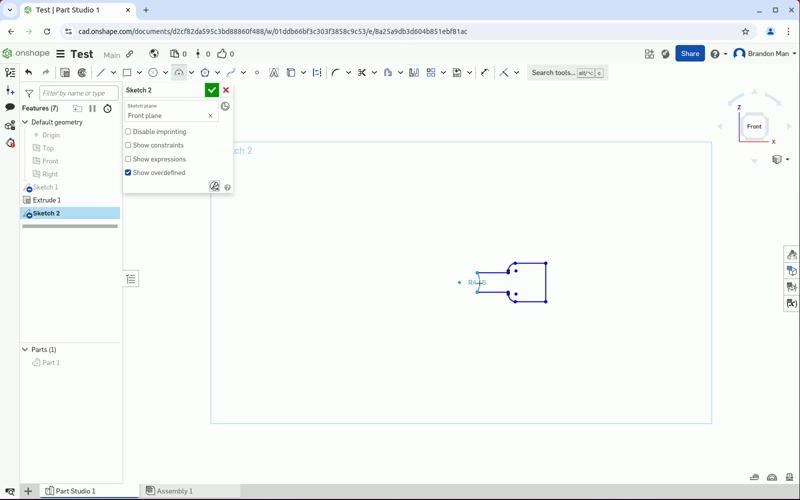
key_up(shift)
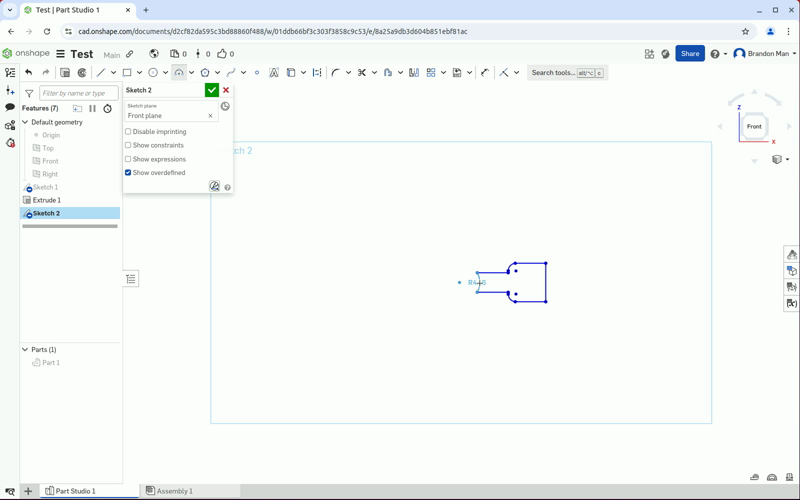
key(esc)
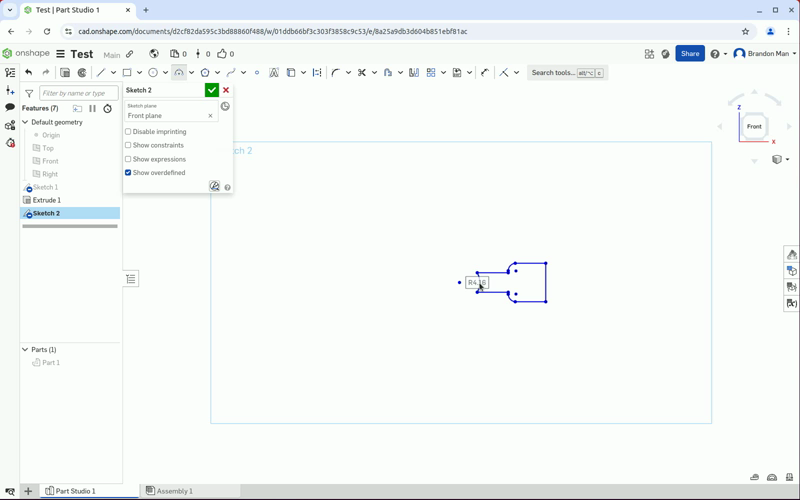
mouse_move(522, 270)
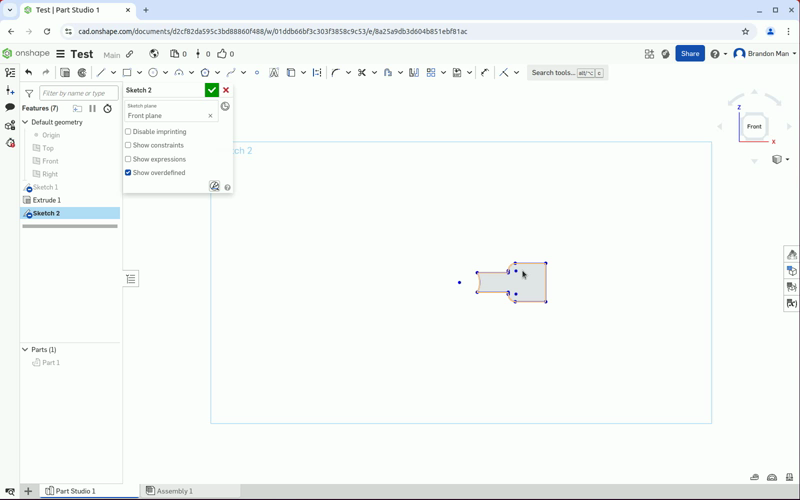
click(522, 270)
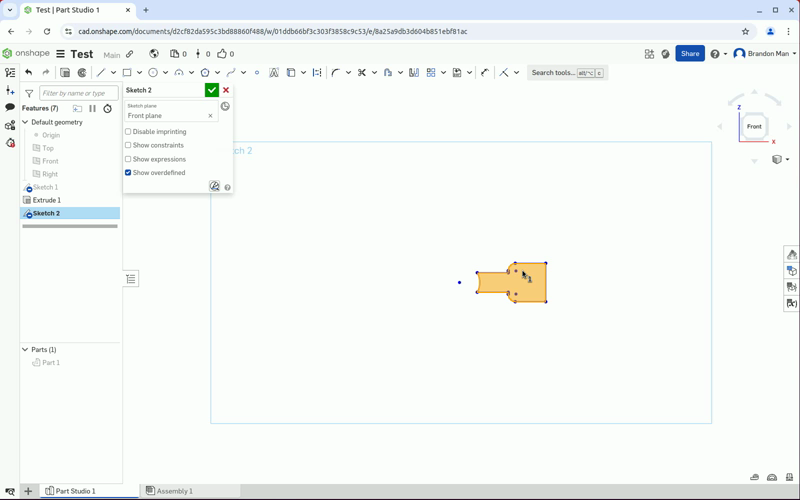
mouse_move(73, 352)
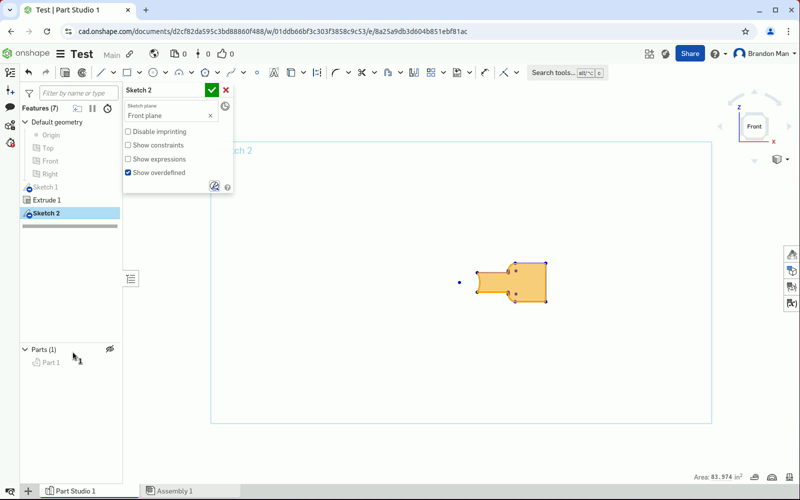
key(shift+y)
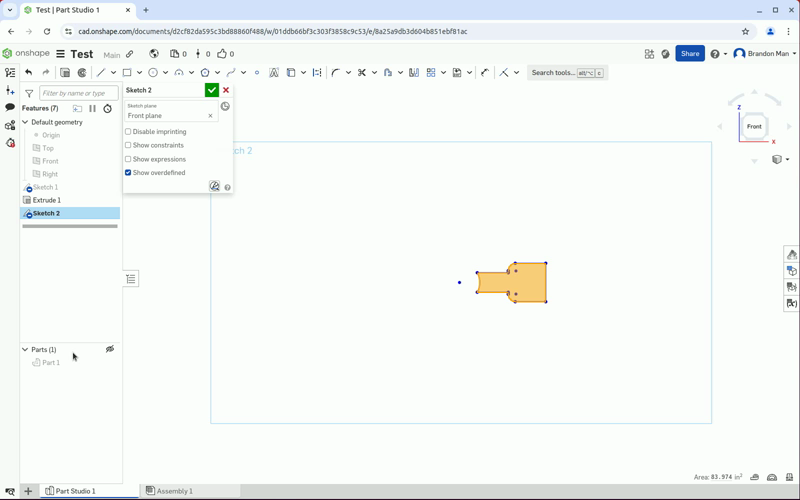
key(shift+e)
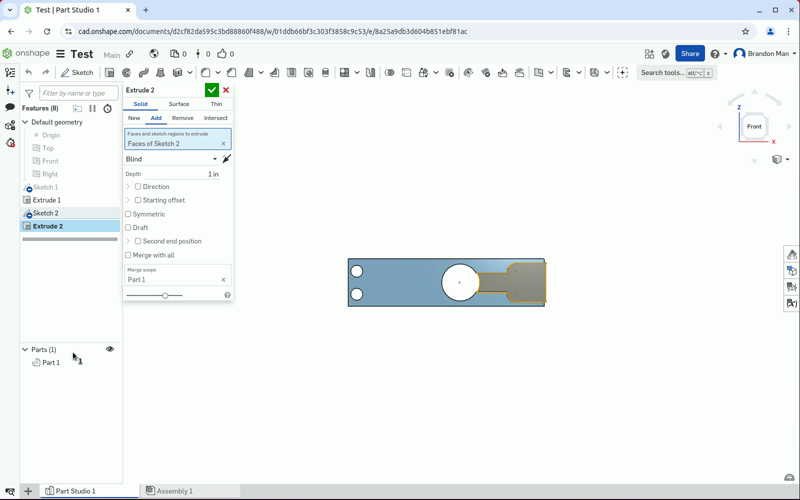
mouse_move(143, 106)
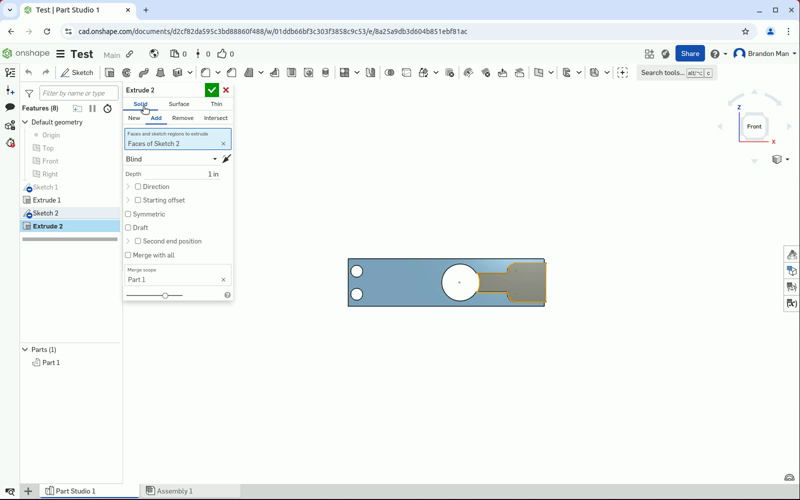
click(143, 106)
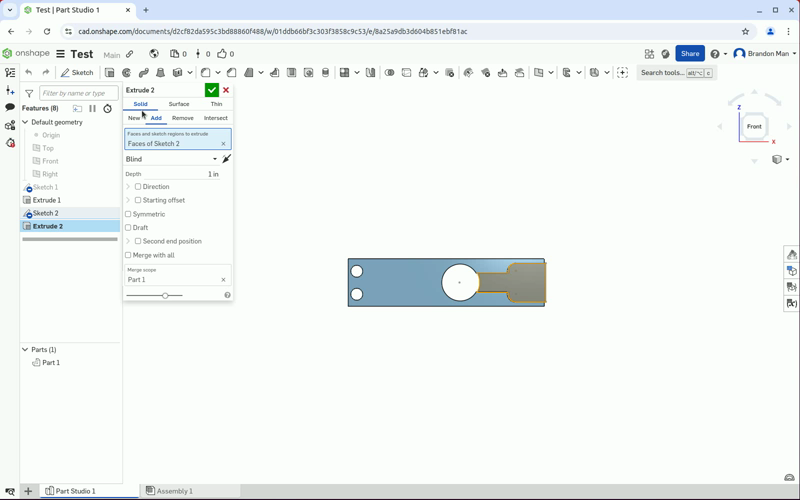
mouse_move(137, 120)
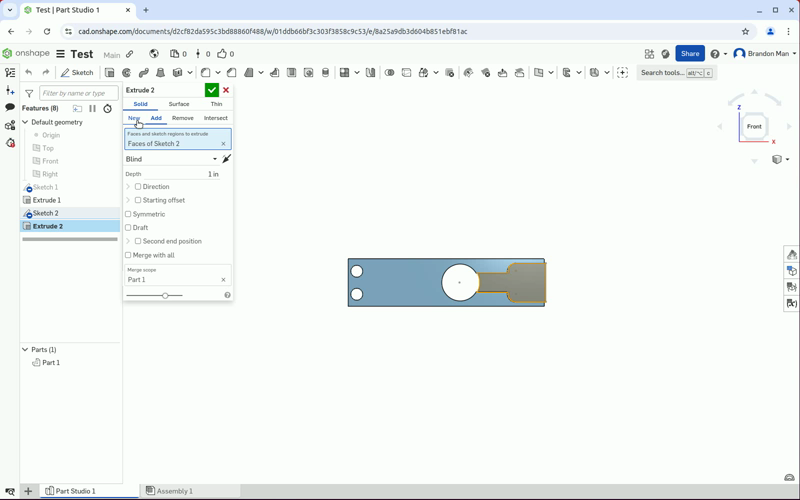
click(137, 120)
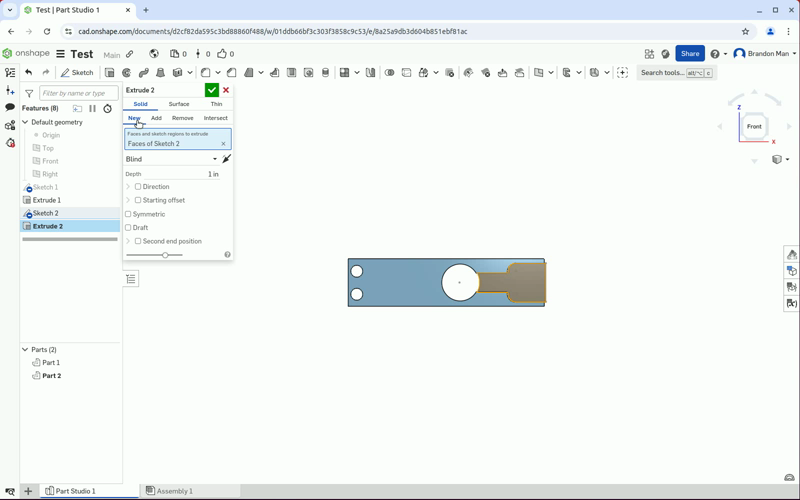
key(tab, 4)
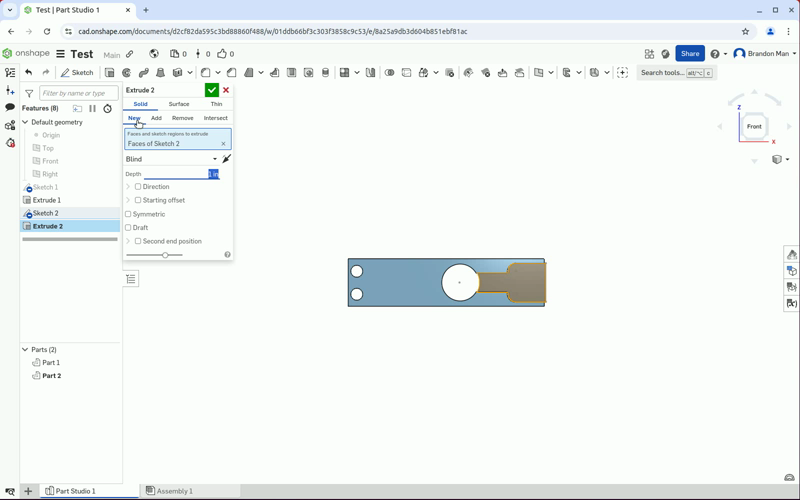
text(4.814)
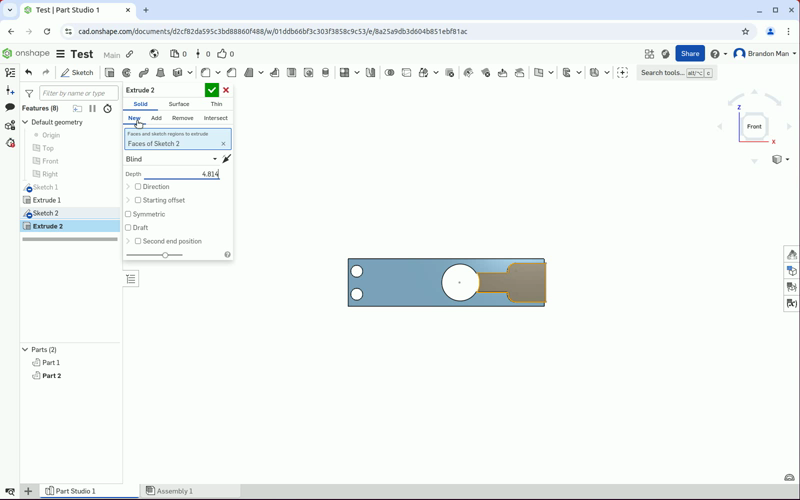
key(enter)
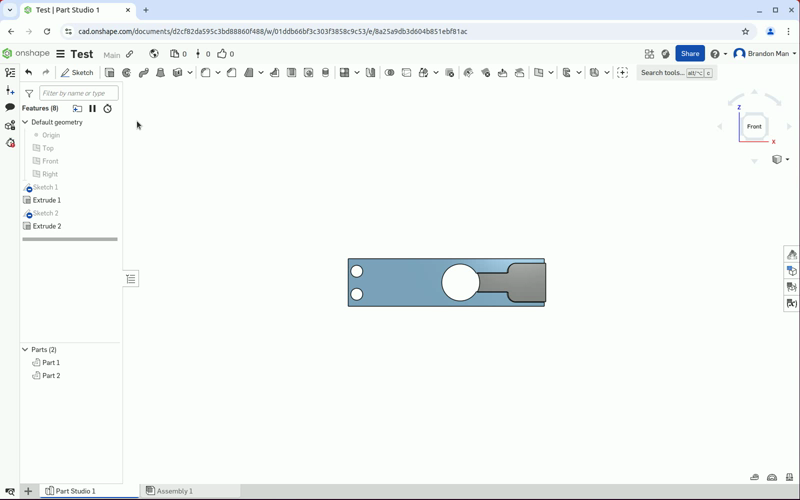
key(shift+h)
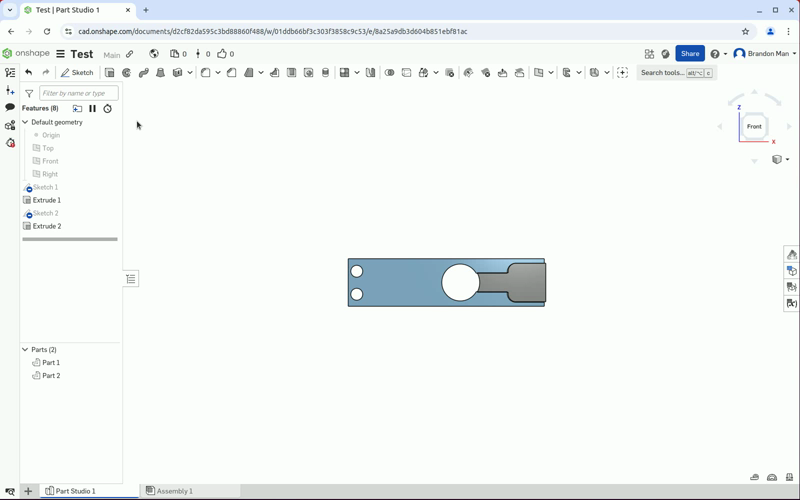
key(shift+h)
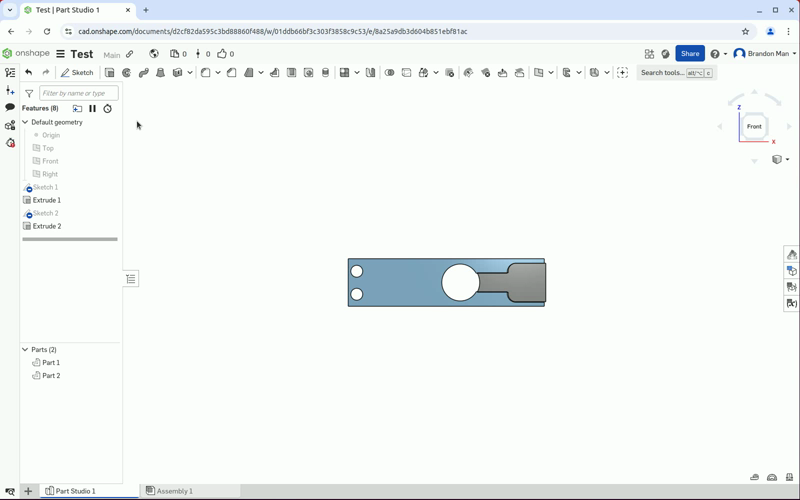
mouse_move(73, 189)
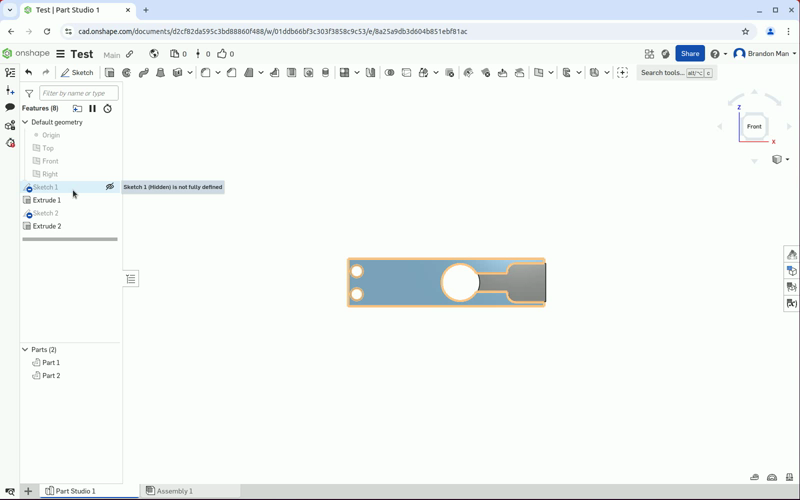
click(73, 189)
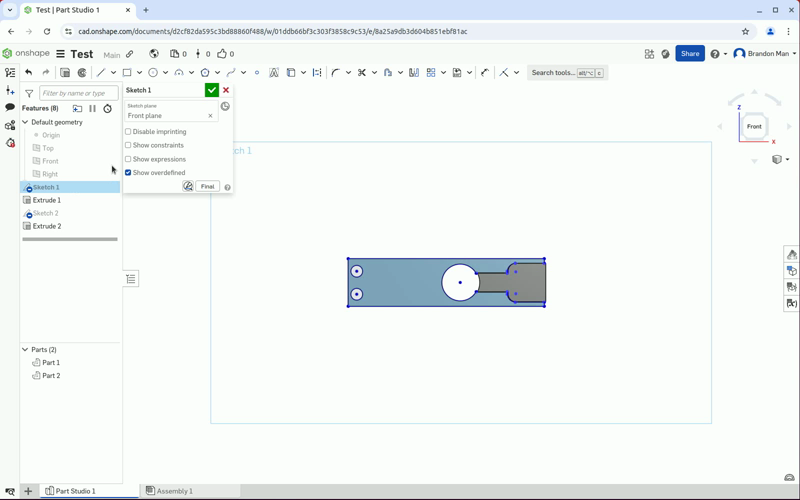
mouse_move(229, 92)
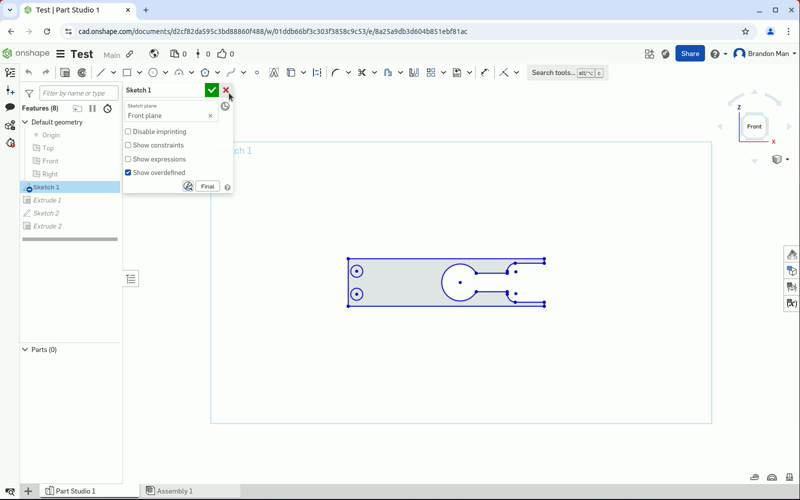
click(229, 92)
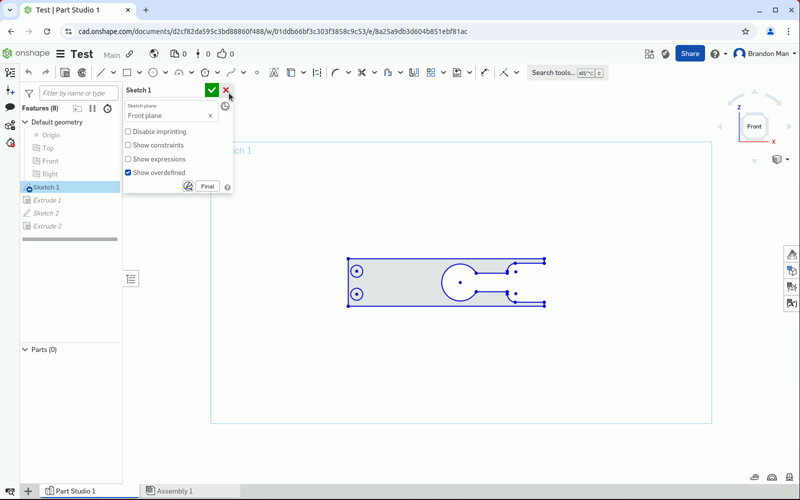
key(shift+s)
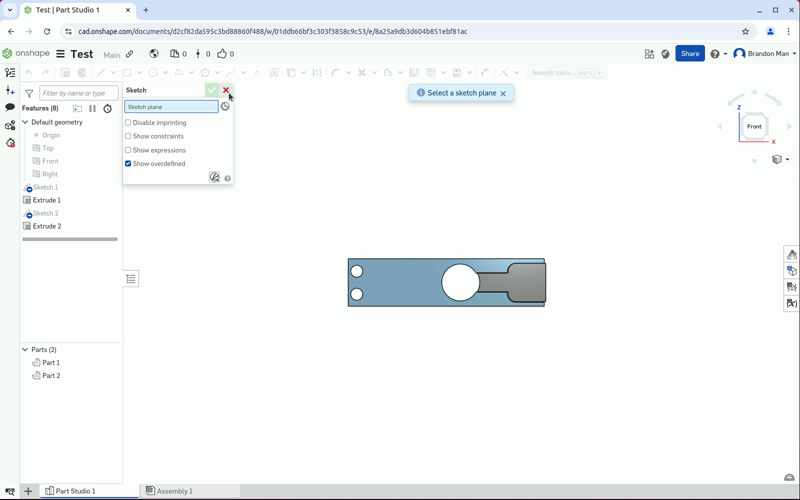
mouse_move(73, 163)
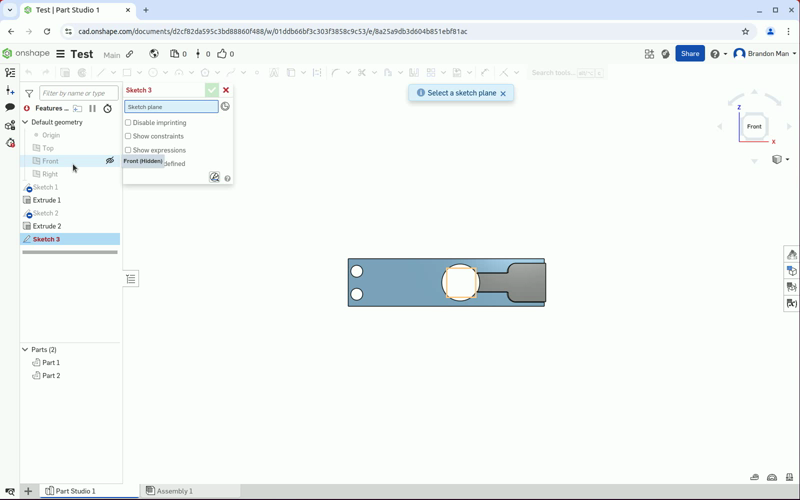
click(73, 163)
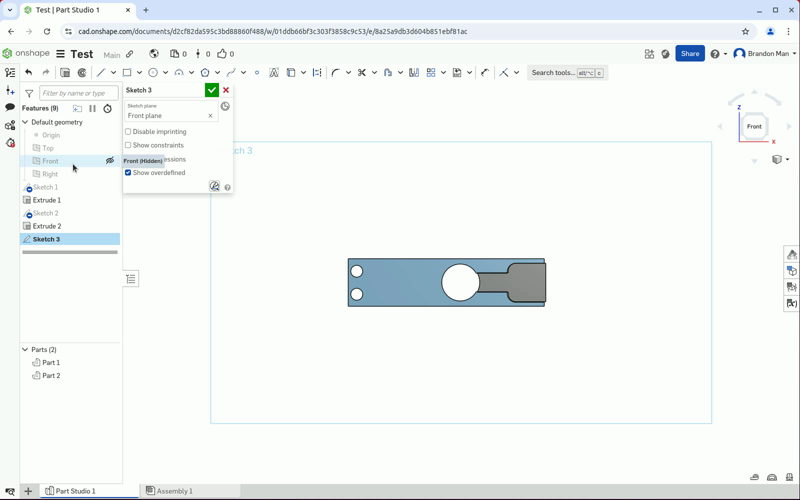
mouse_move(73, 352)
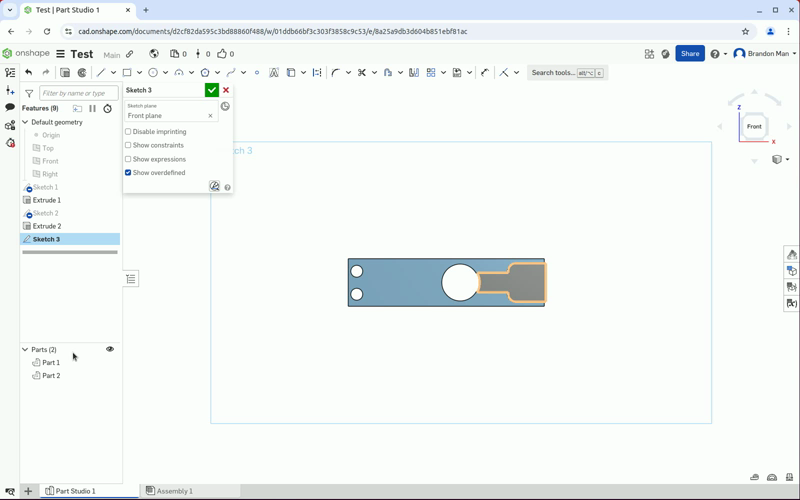
key(y)
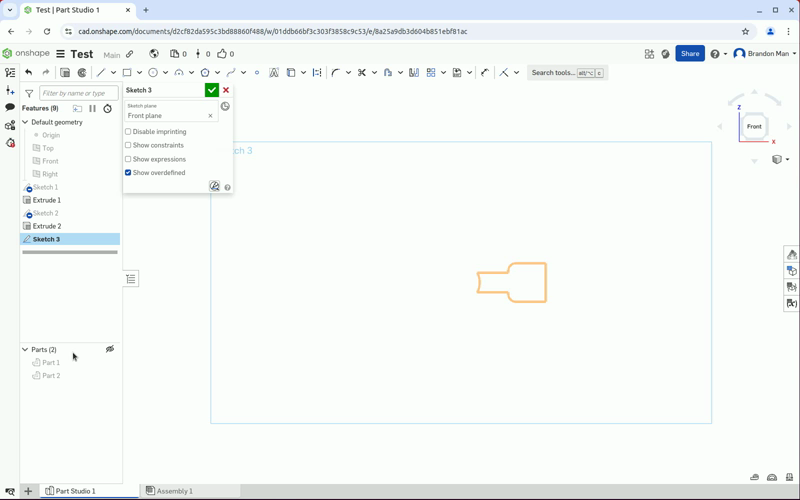
key(l)
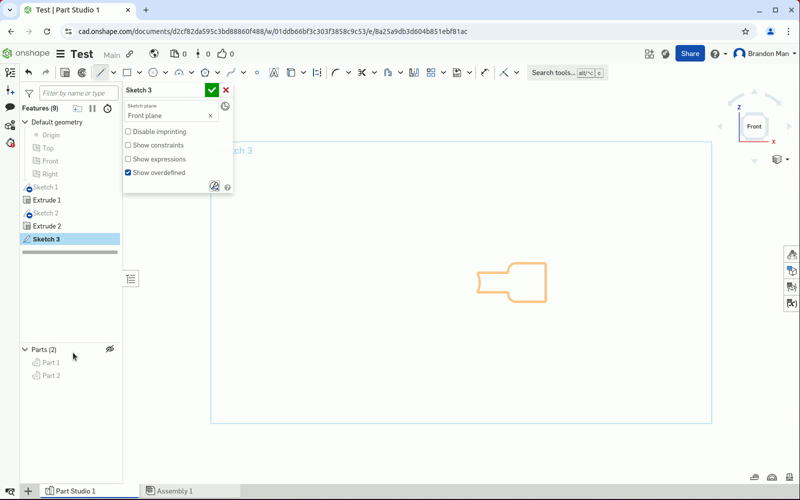
key_down(shift)
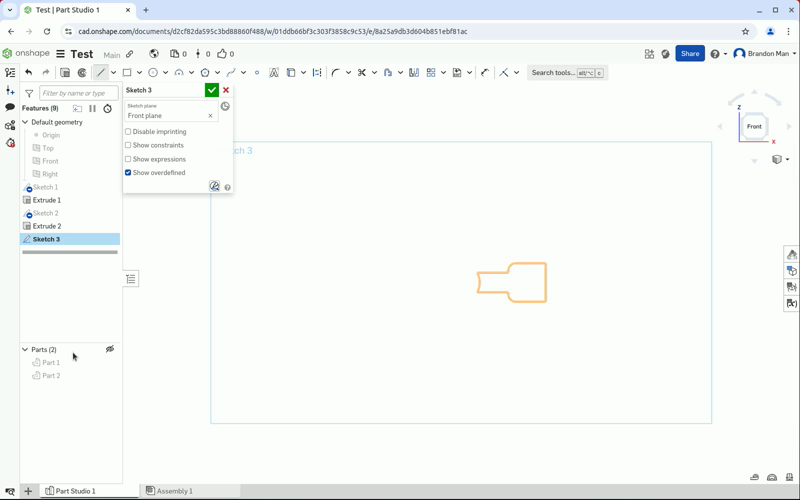
mouse_move(477, 292)
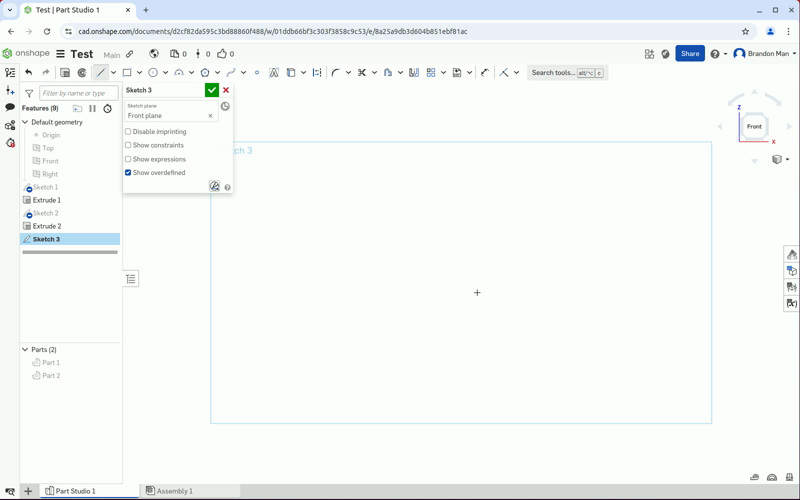
click(477, 292)
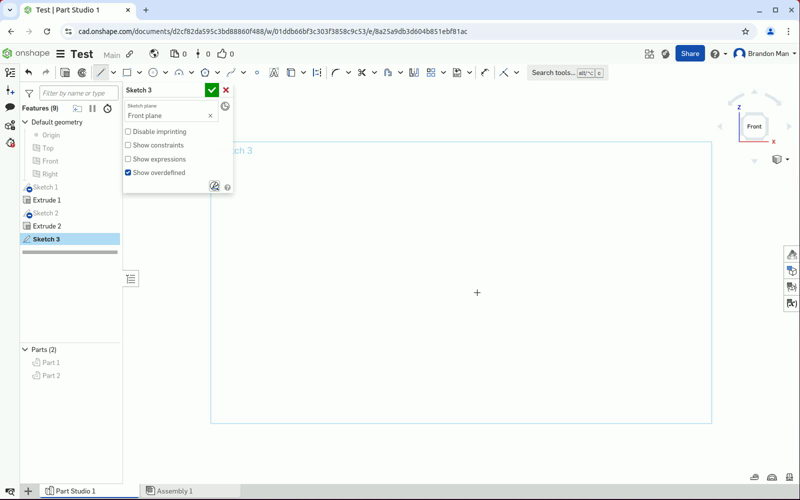
key_up(shift)
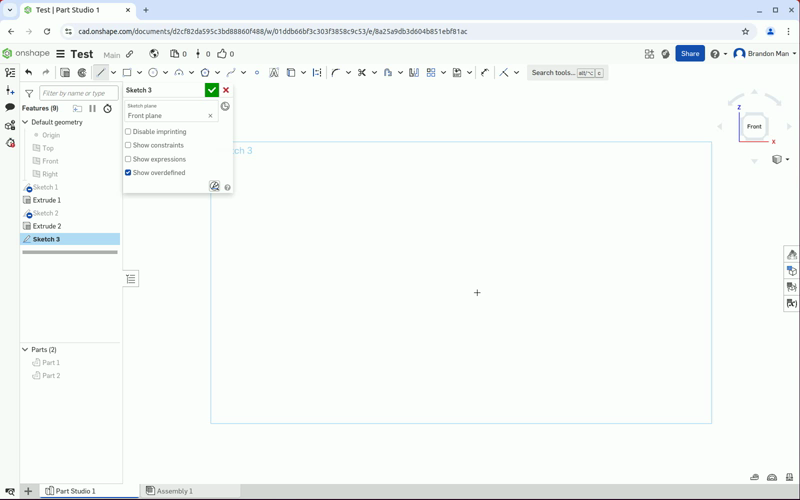
key_down(shift)
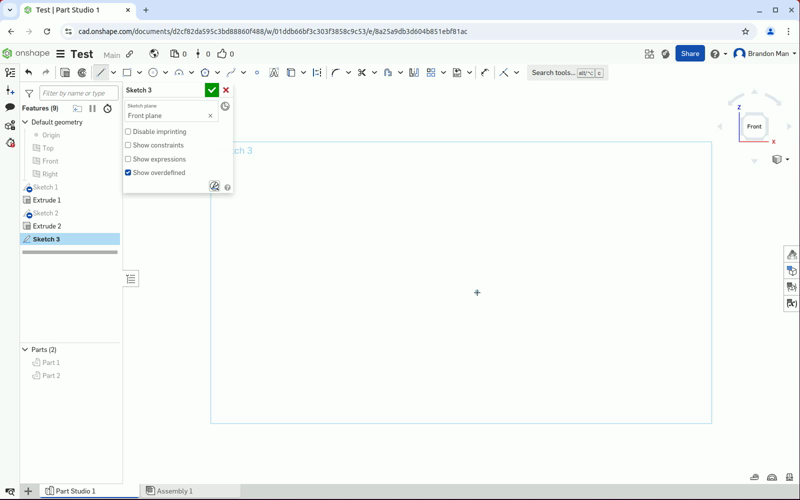
mouse_move(507, 292)
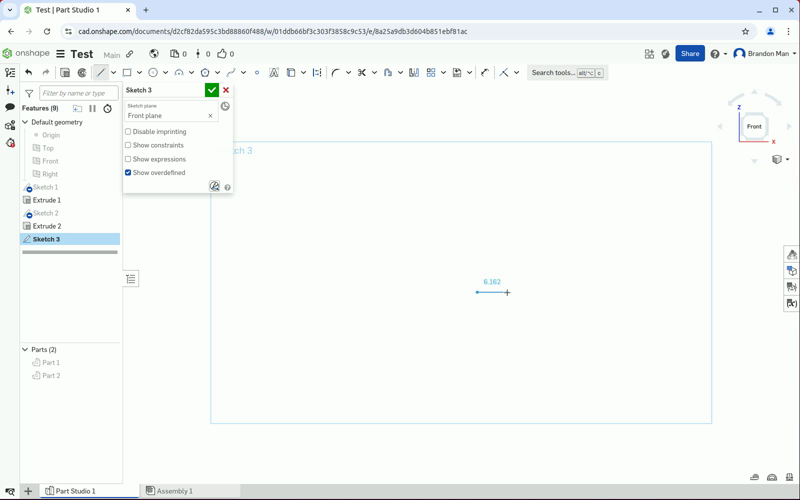
mouse_move(508, 292)
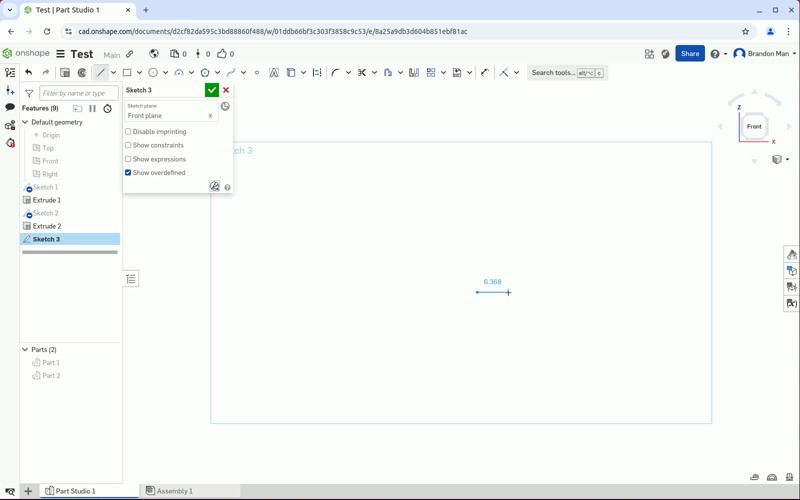
click(508, 292)
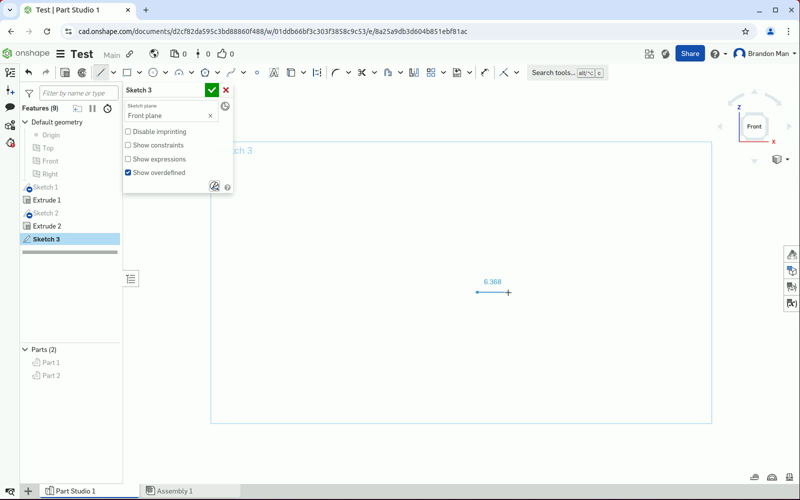
key_up(shift)
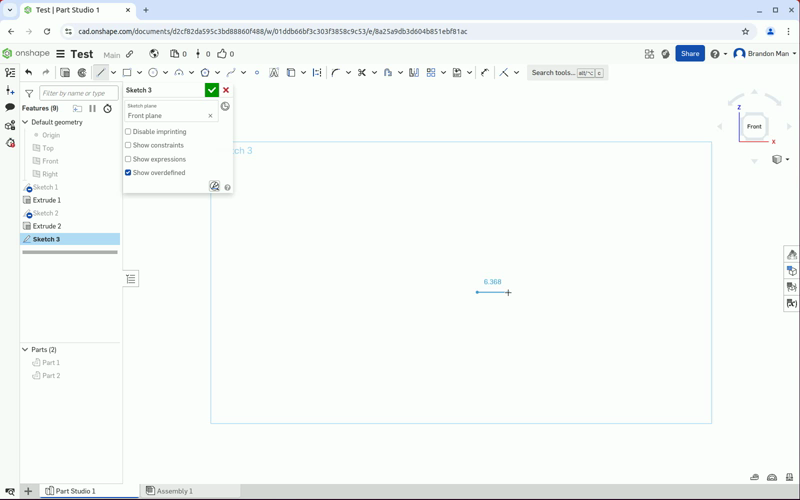
key_down(shift)
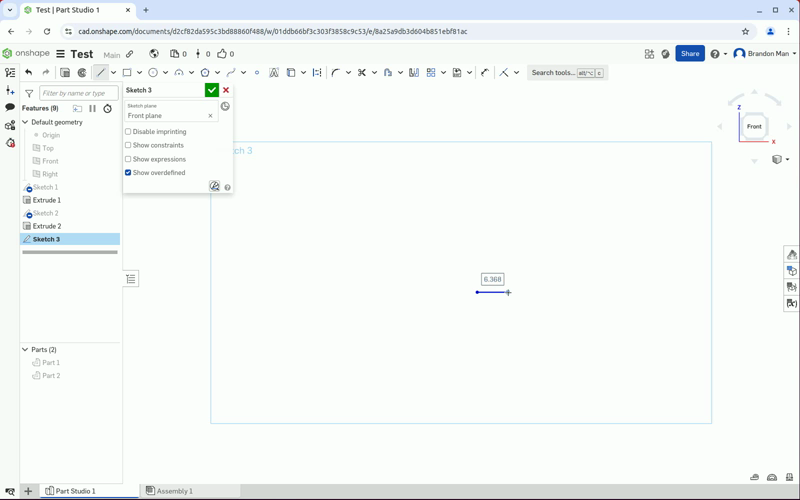
mouse_move(538, 292)
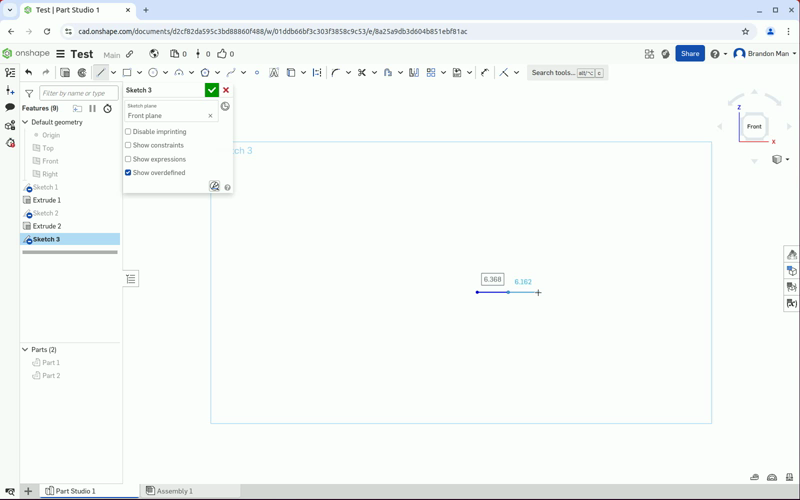
mouse_move(508, 294)
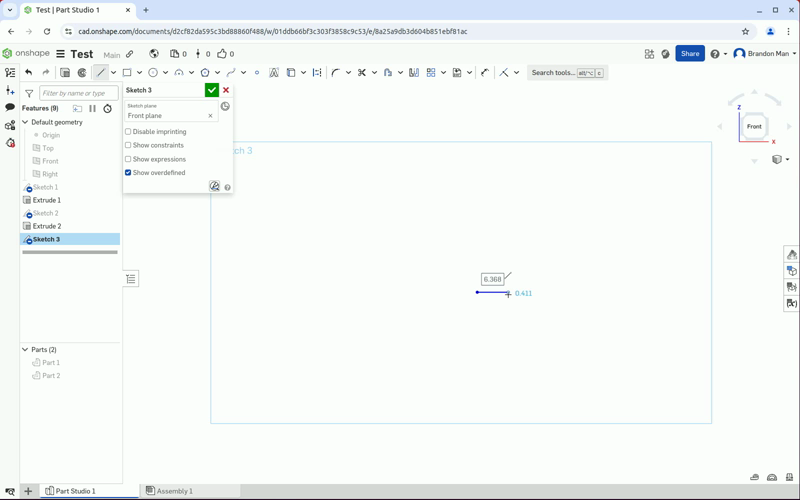
scroll(6)
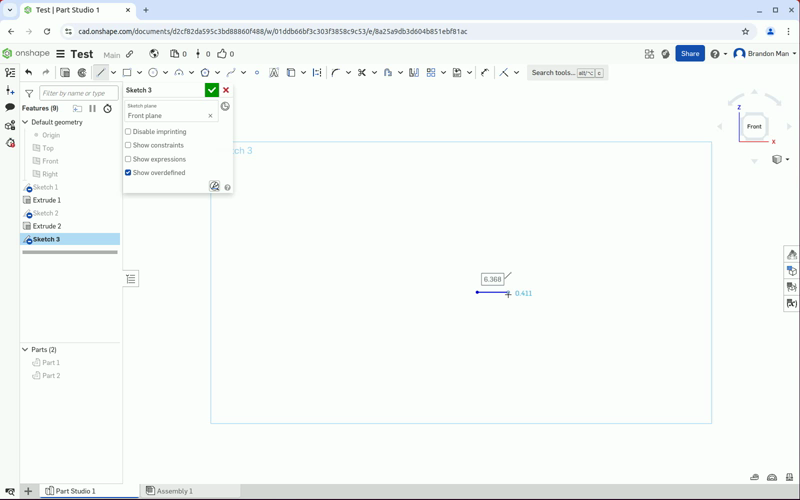
scroll(6)
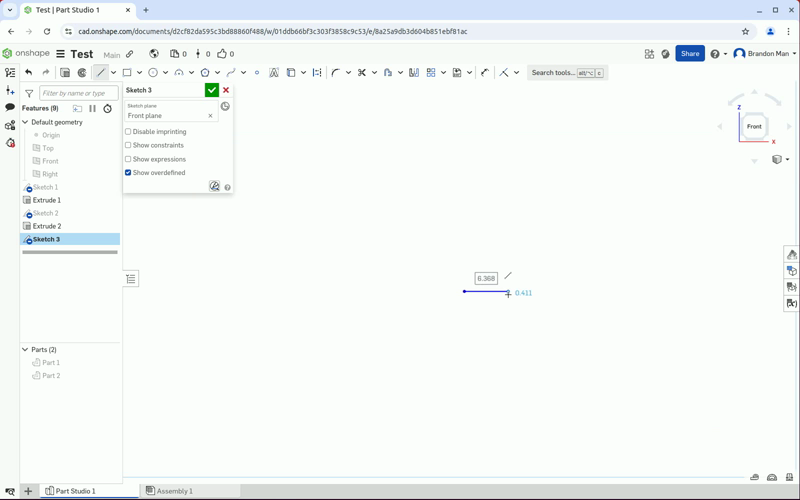
scroll(6)
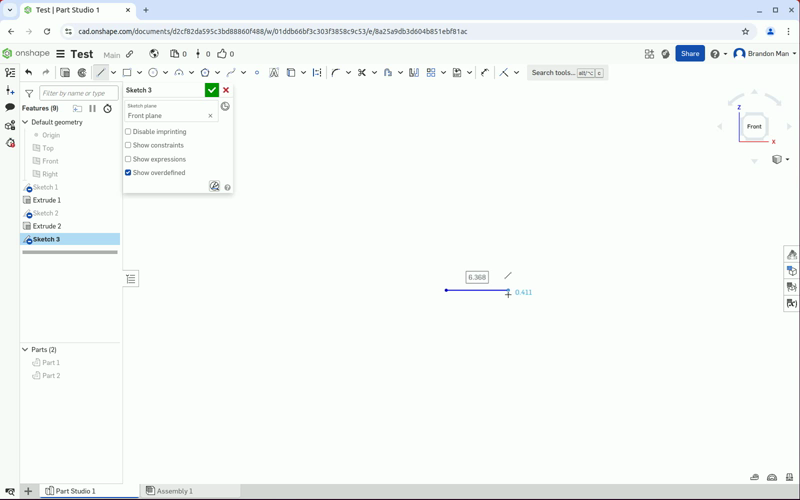
scroll(6)
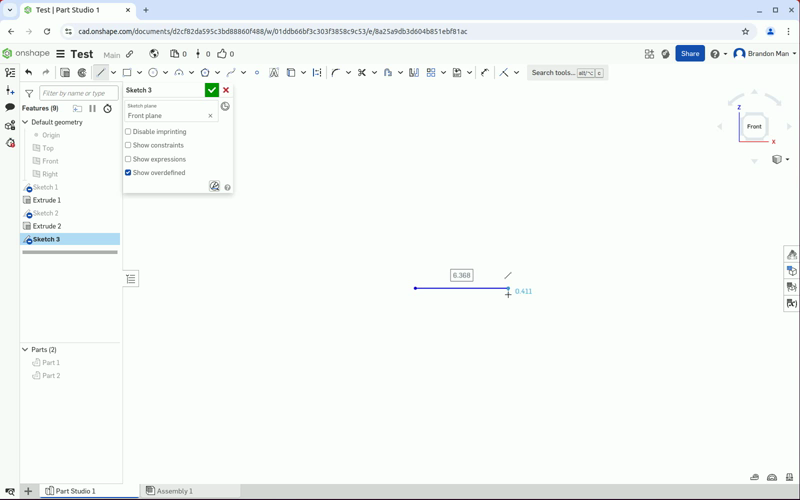
scroll(6)
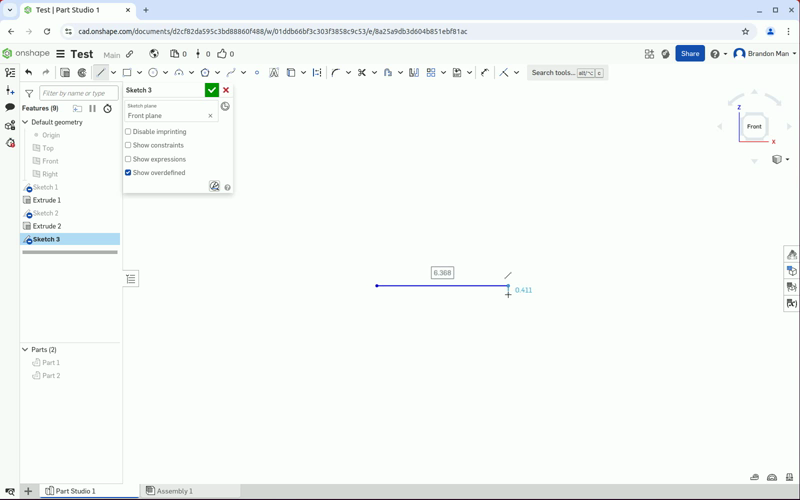
scroll(6)
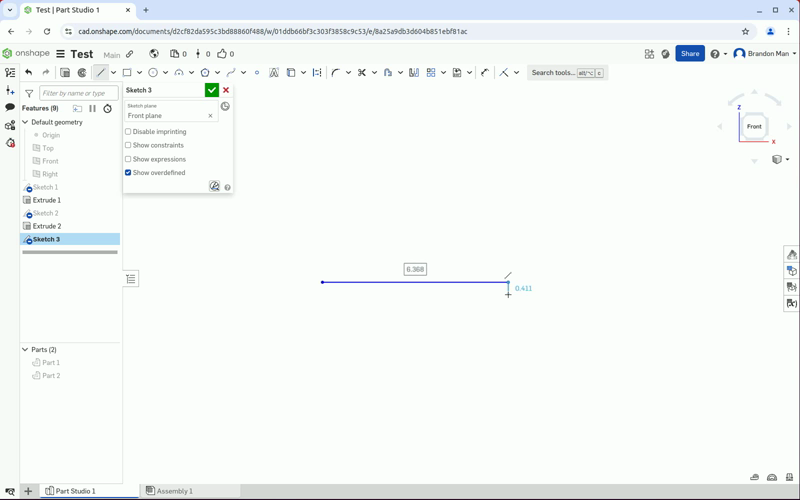
scroll(6)
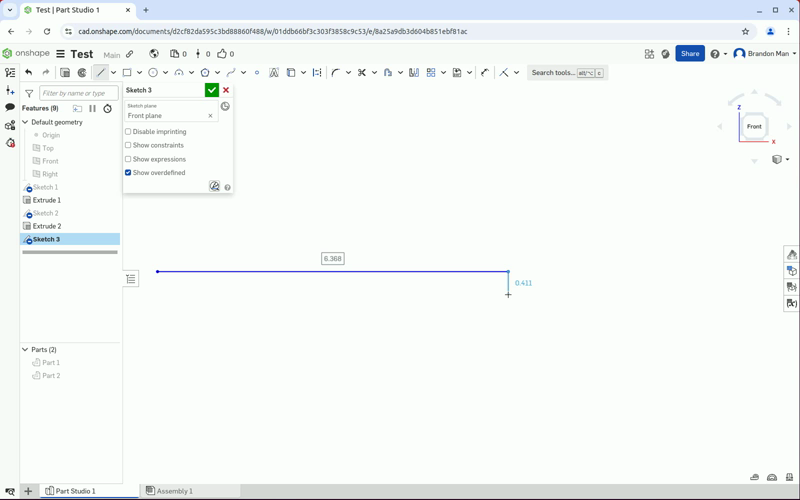
click(508, 294)
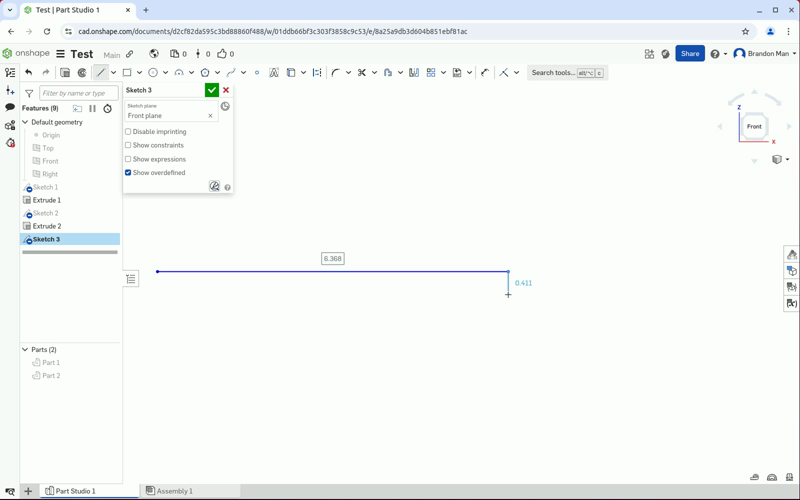
scroll(-6)
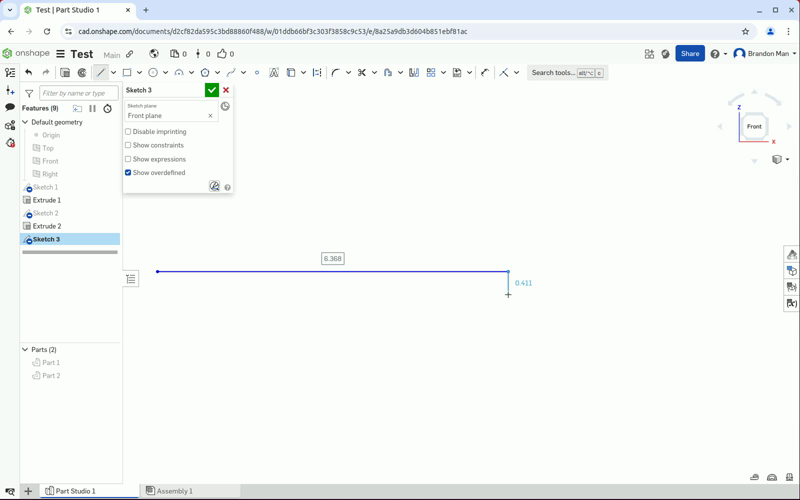
scroll(-6)
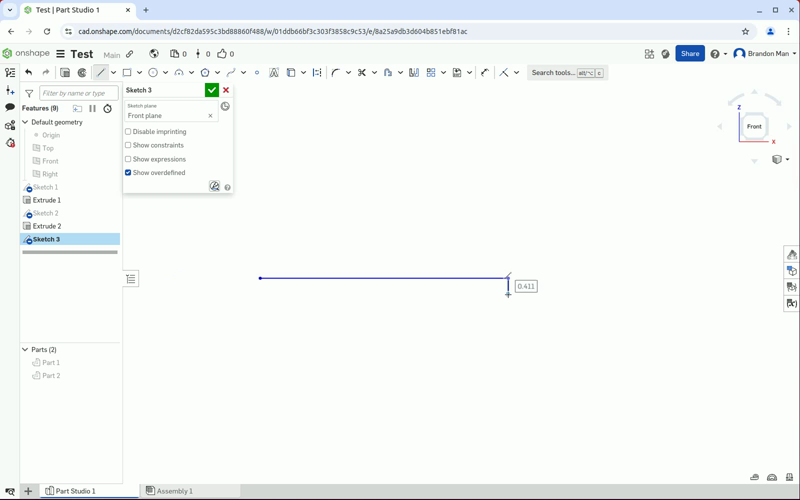
scroll(-6)
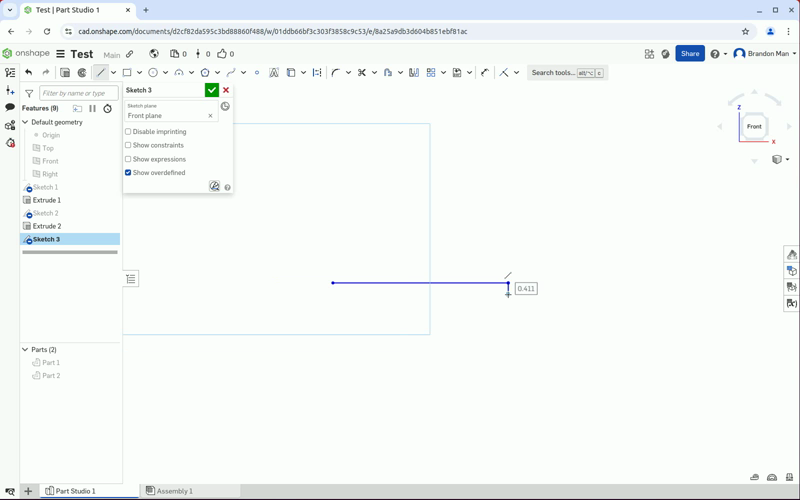
scroll(-6)
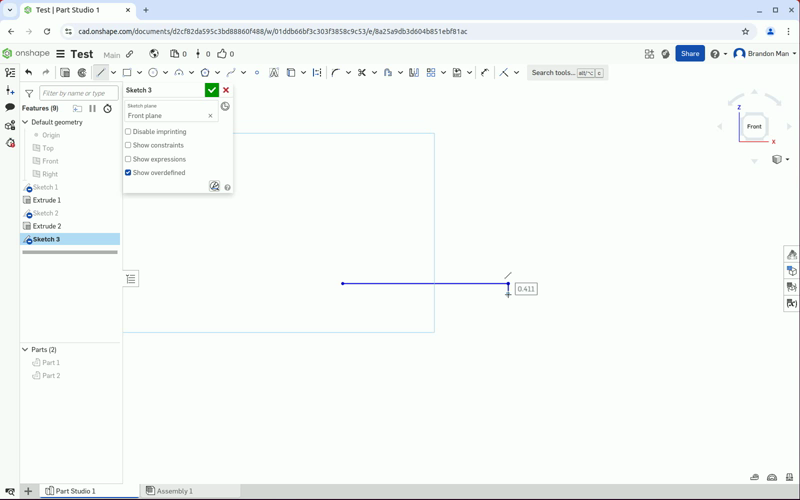
scroll(-6)
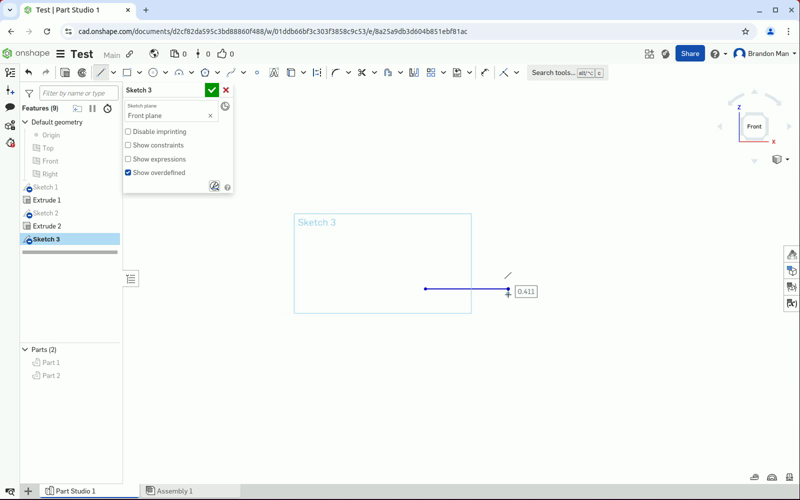
scroll(-6)
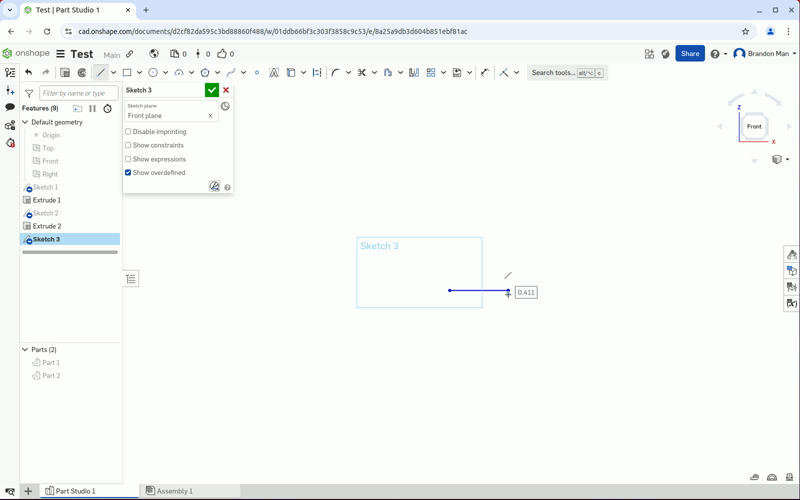
scroll(-6)
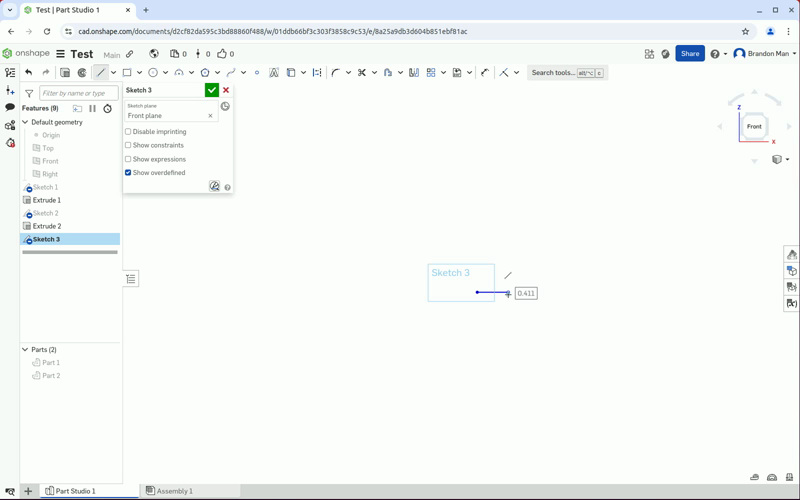
key_up(shift)
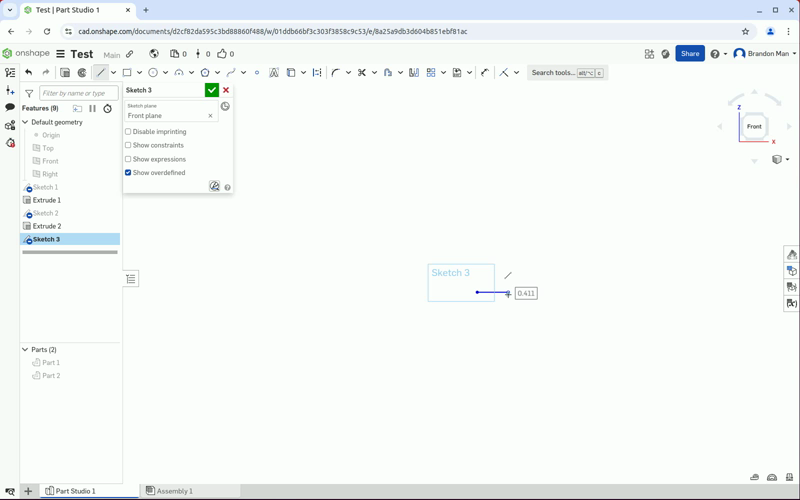
key(esc)
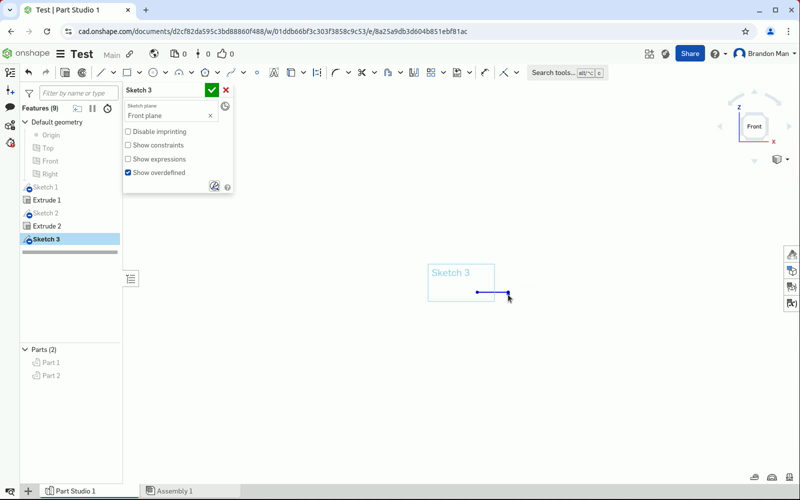
key(a)
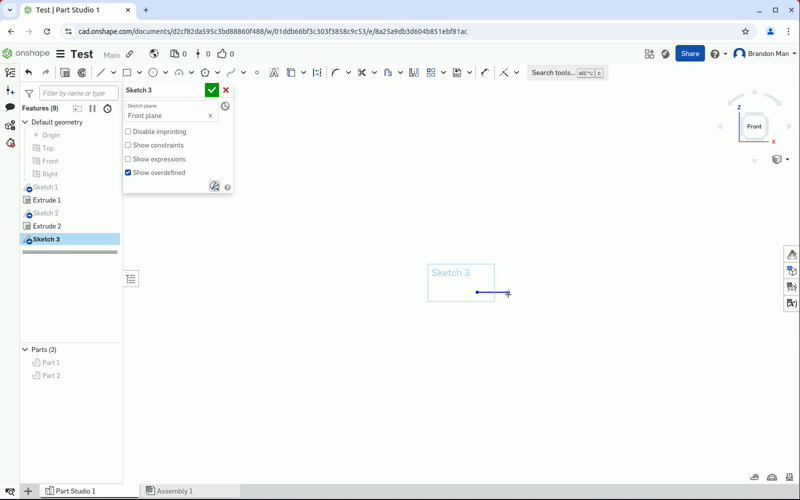
mouse_move(508, 294)
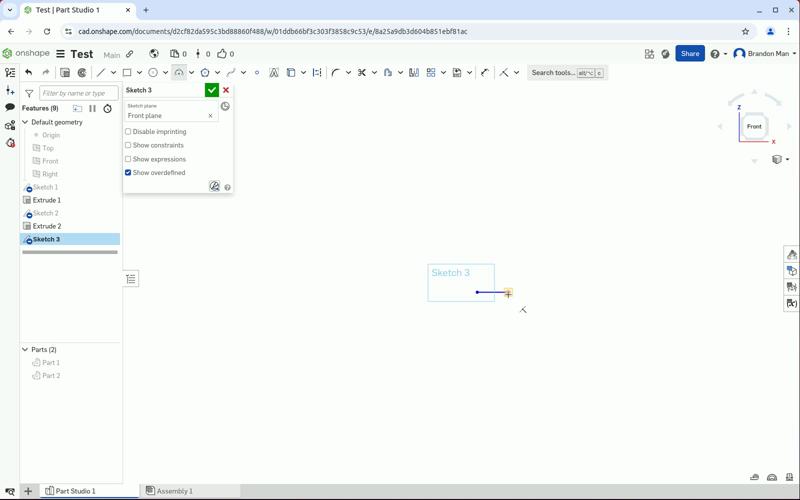
scroll(6)
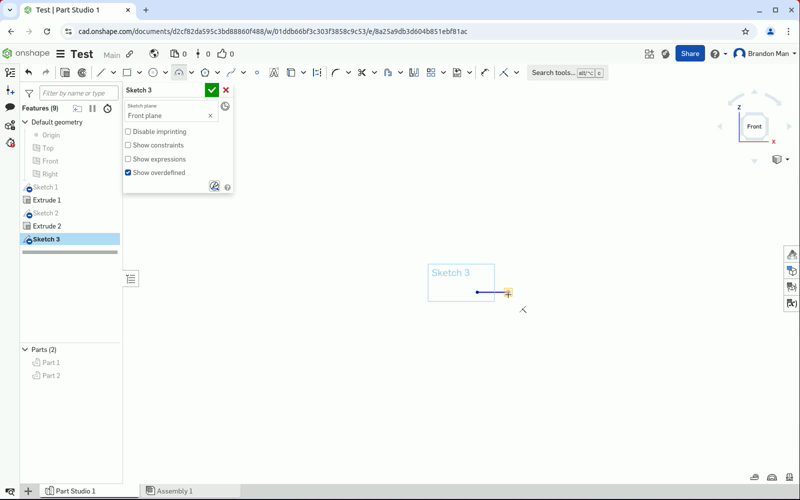
scroll(6)
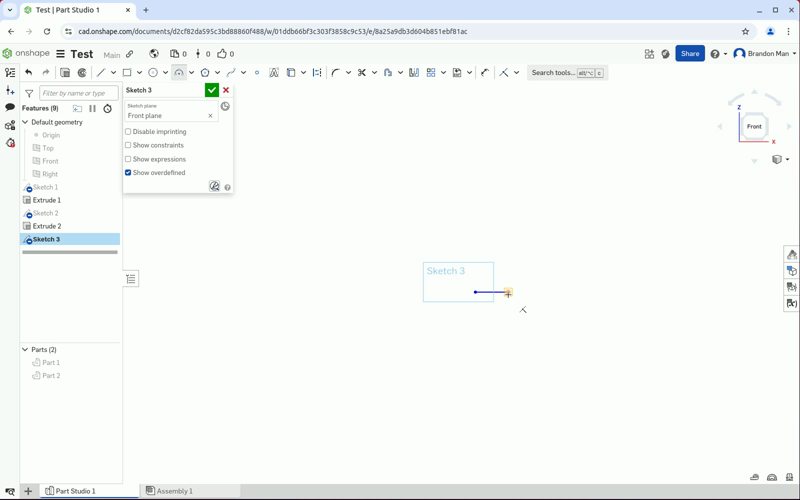
scroll(6)
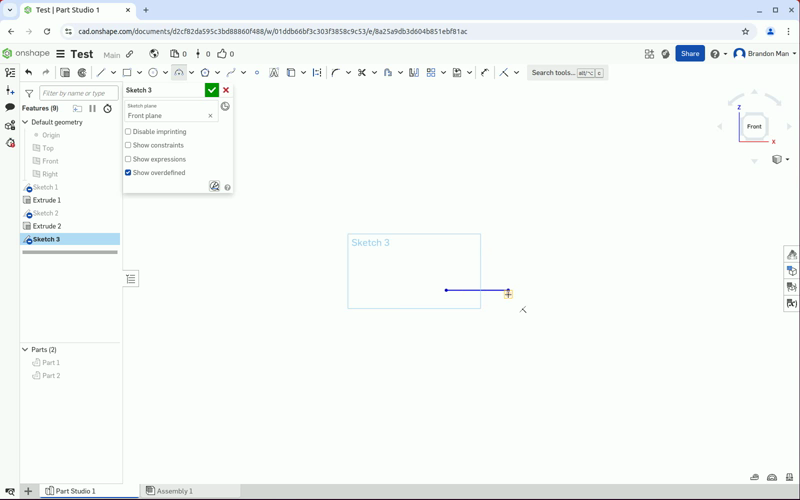
scroll(6)
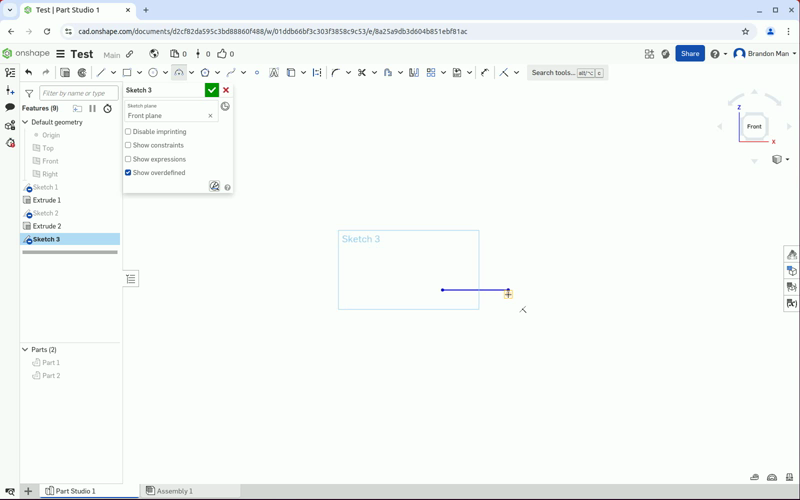
scroll(6)
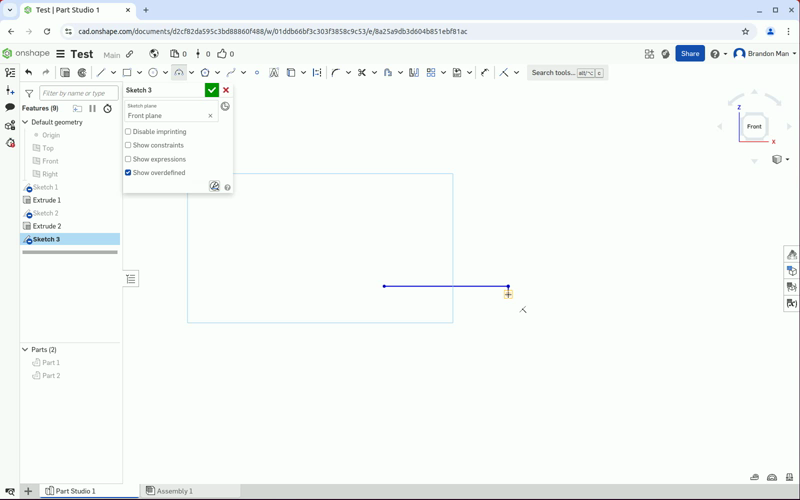
scroll(6)
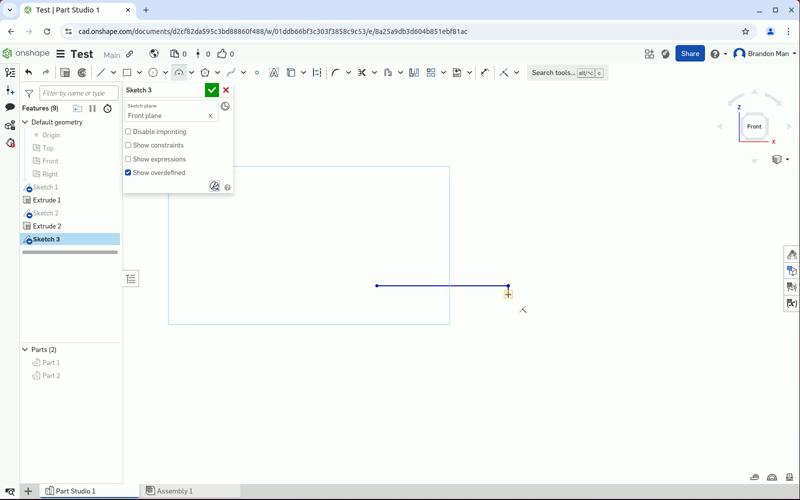
scroll(6)
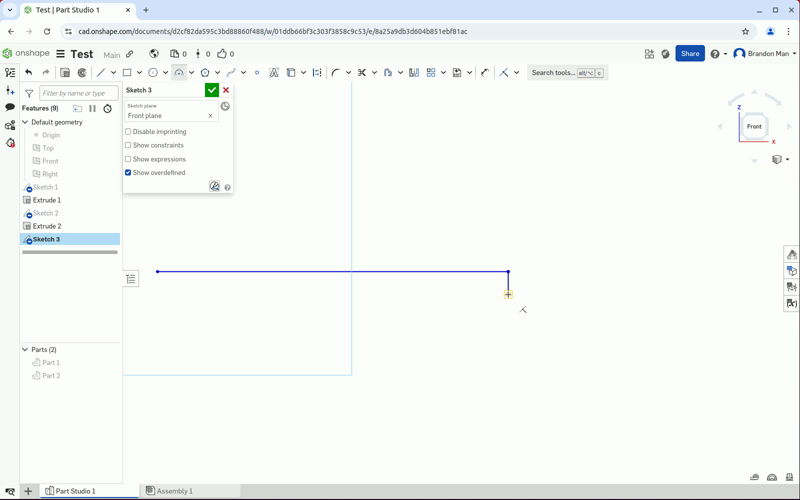
click(508, 294)
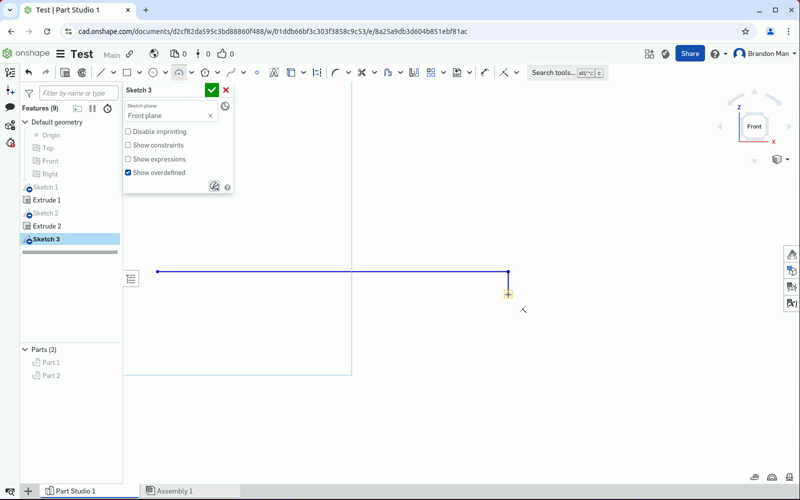
scroll(-6)
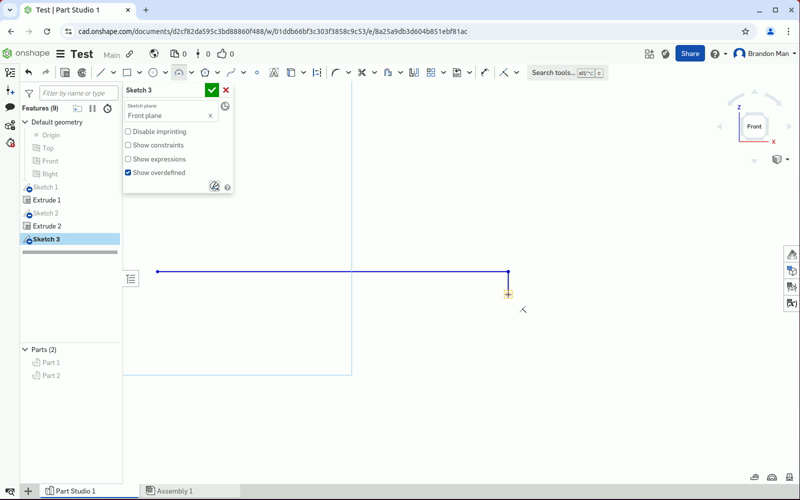
scroll(-6)
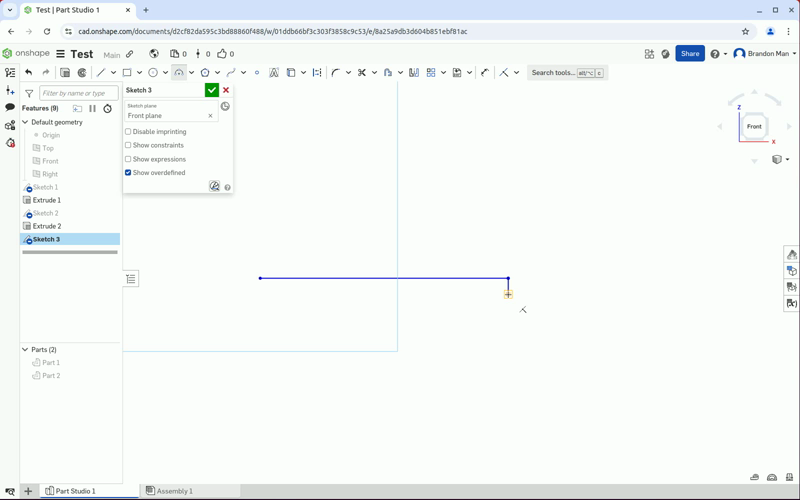
scroll(-6)
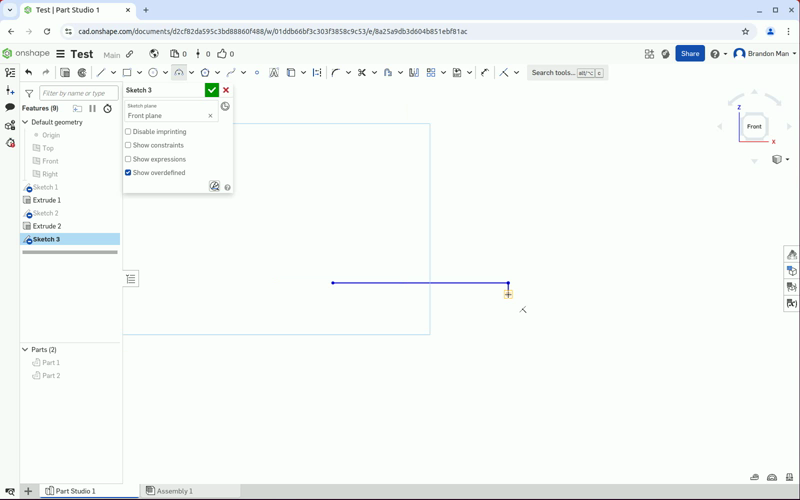
scroll(-6)
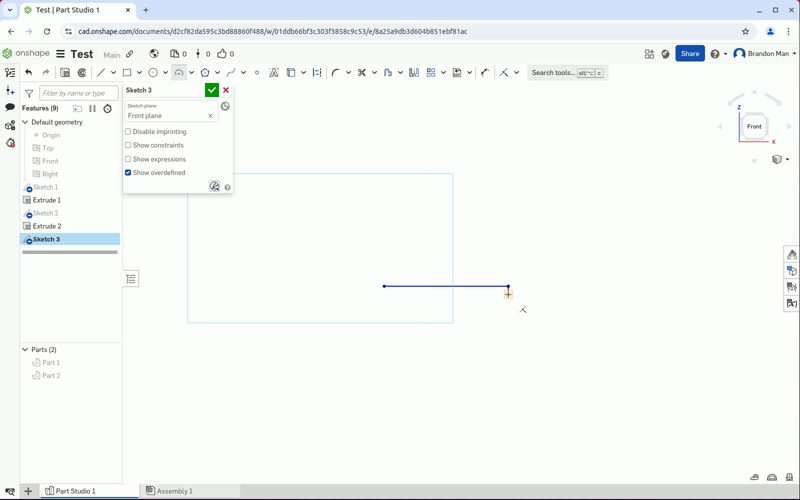
scroll(-6)
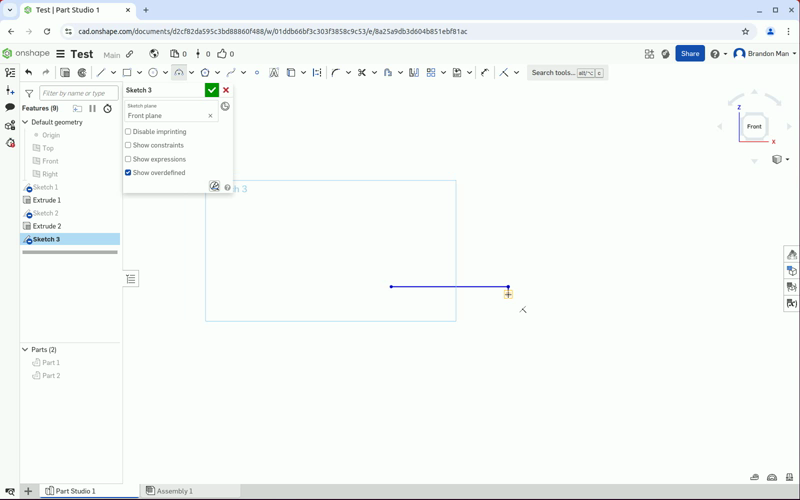
scroll(-6)
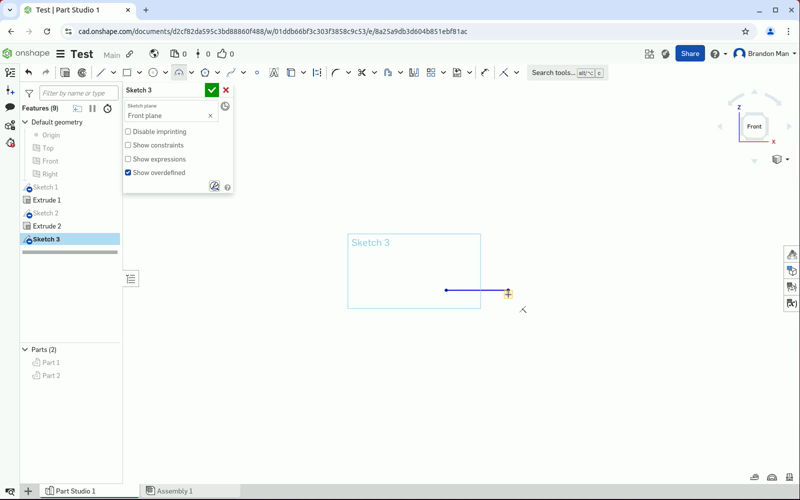
scroll(-6)
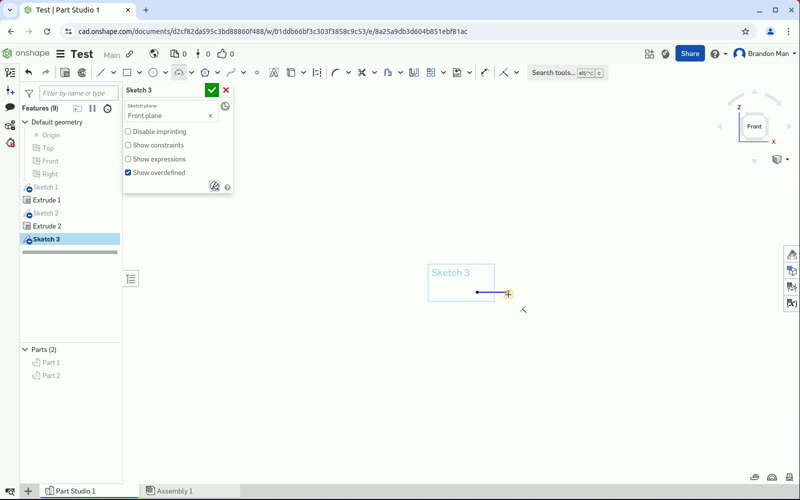
key_down(shift)
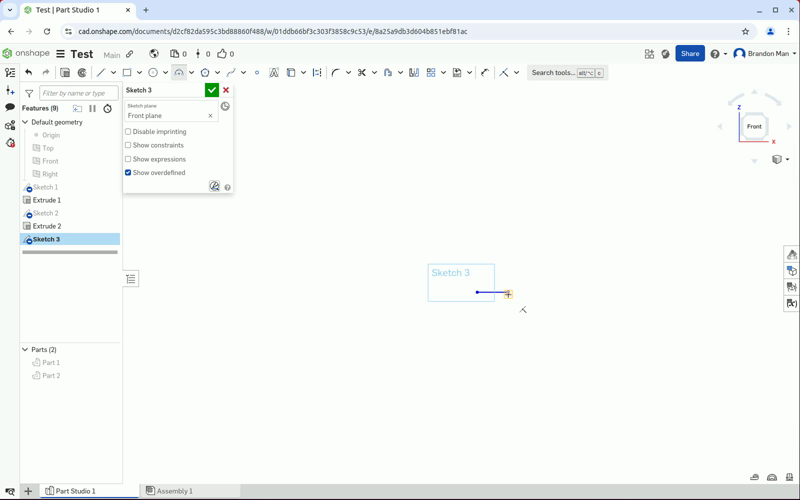
mouse_move(515, 301)
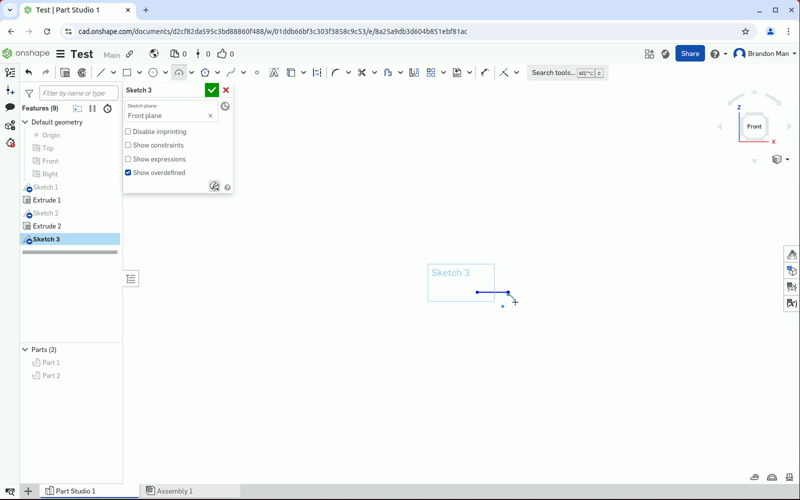
click(515, 301)
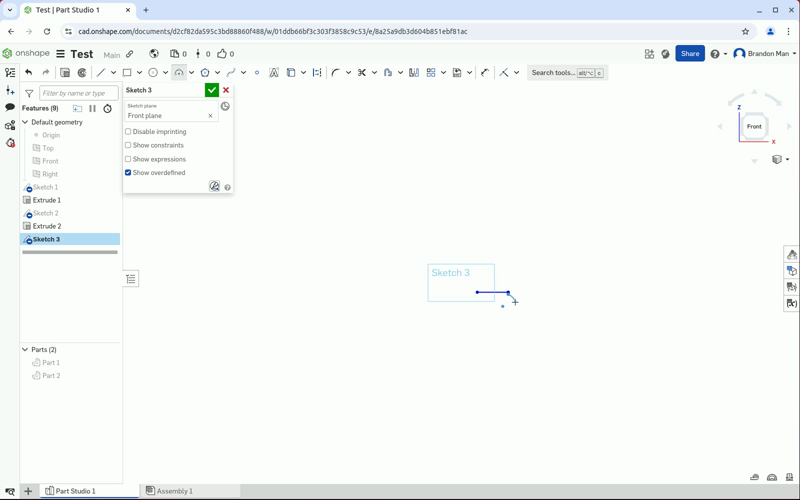
mouse_move(510, 299)
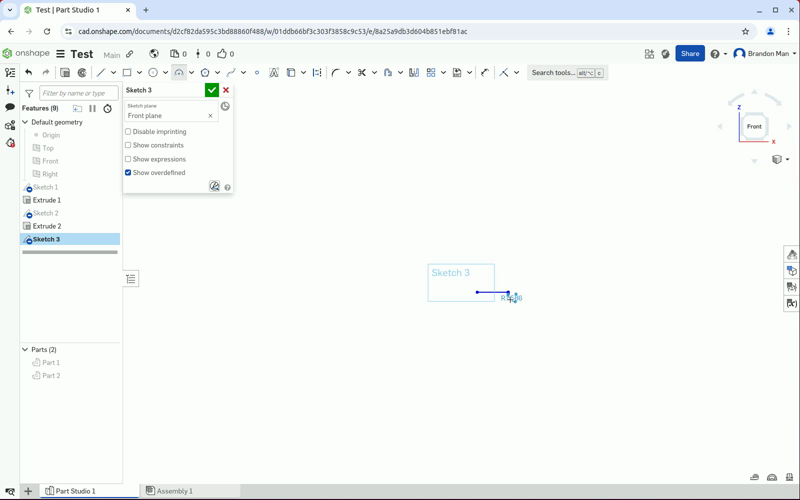
click(510, 299)
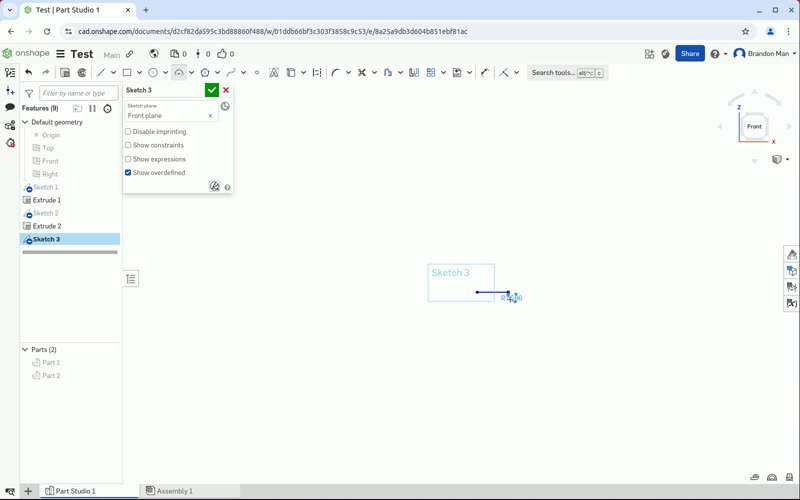
key_up(shift)
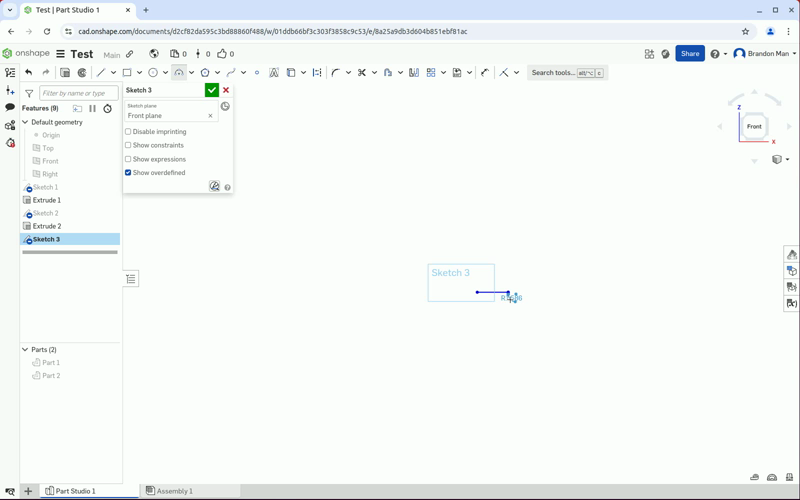
key(esc)
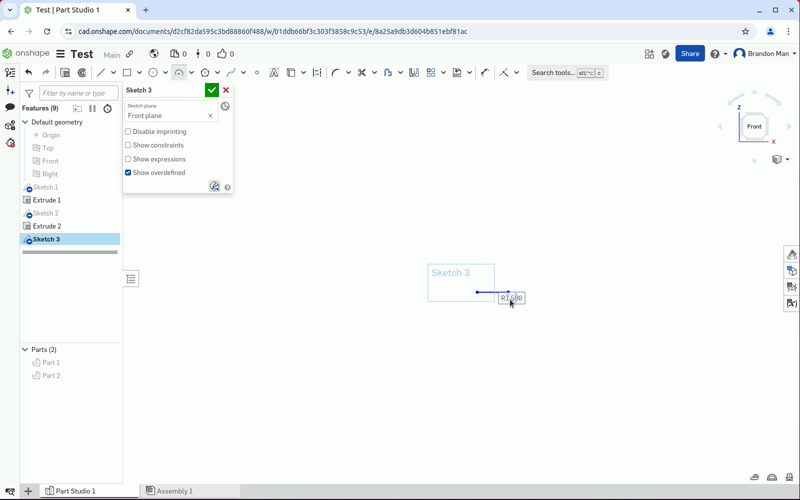
key(l)
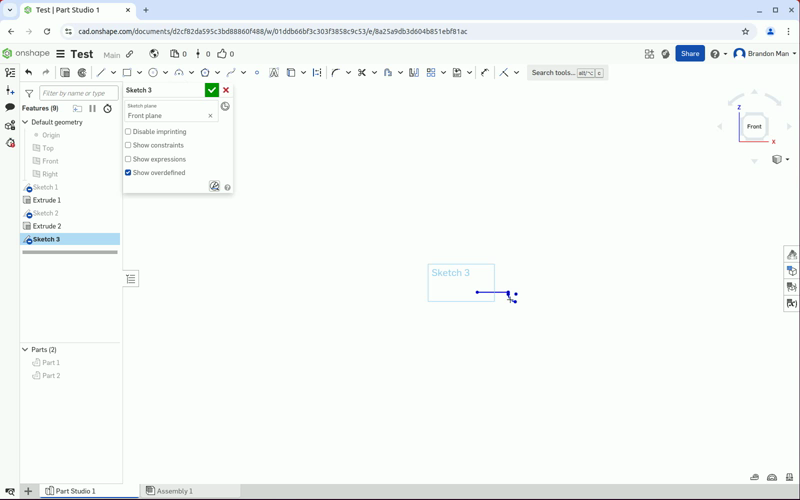
mouse_move(515, 301)
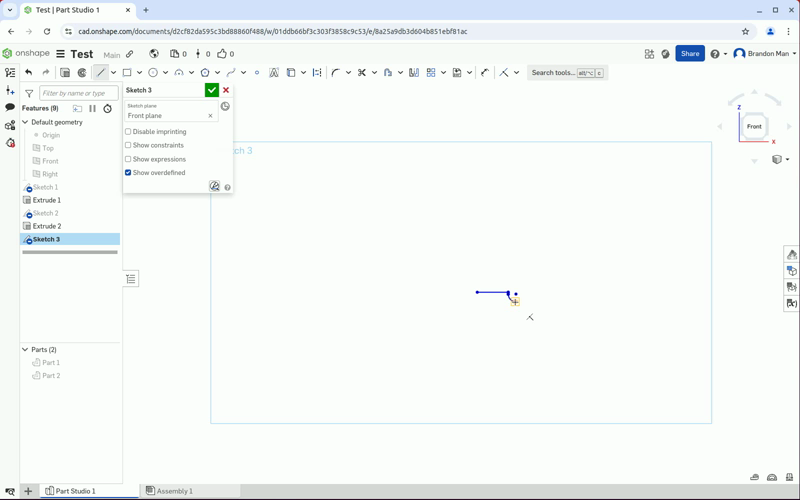
click(515, 301)
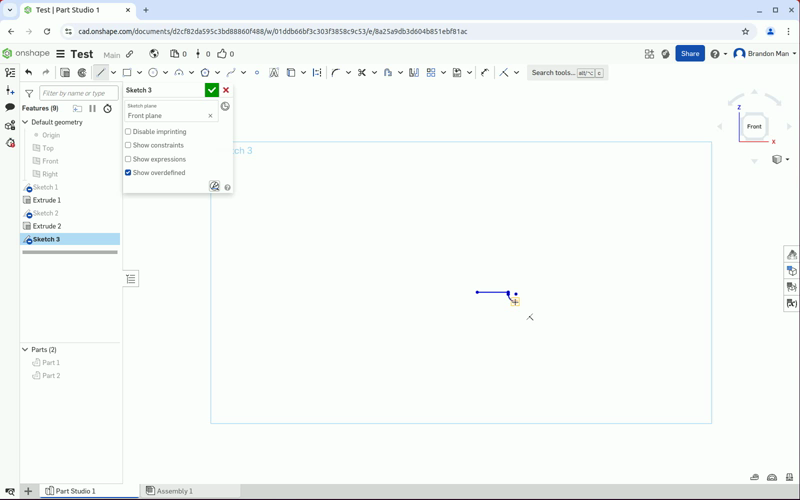
key_down(shift)
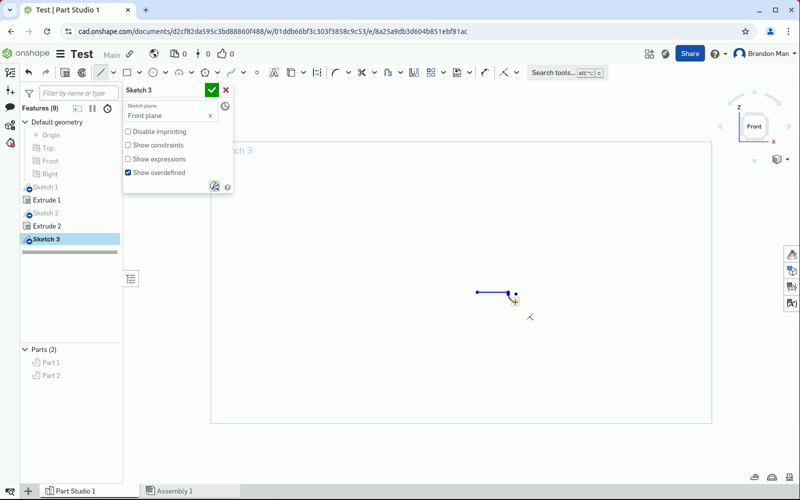
mouse_move(545, 301)
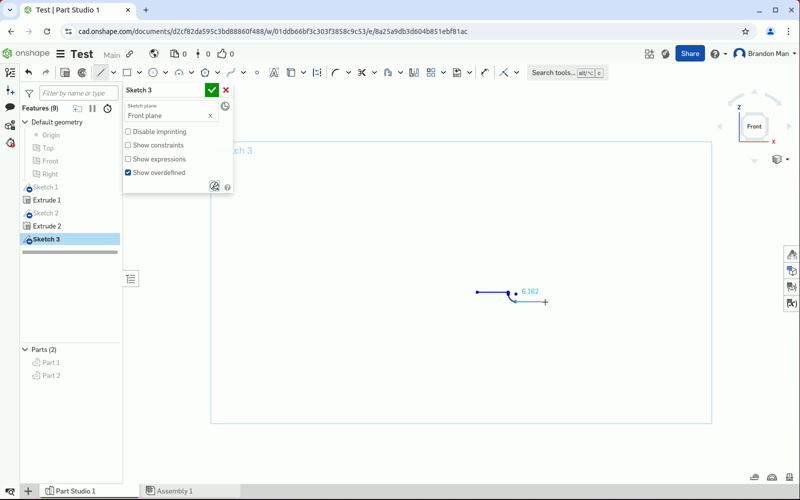
mouse_move(545, 301)
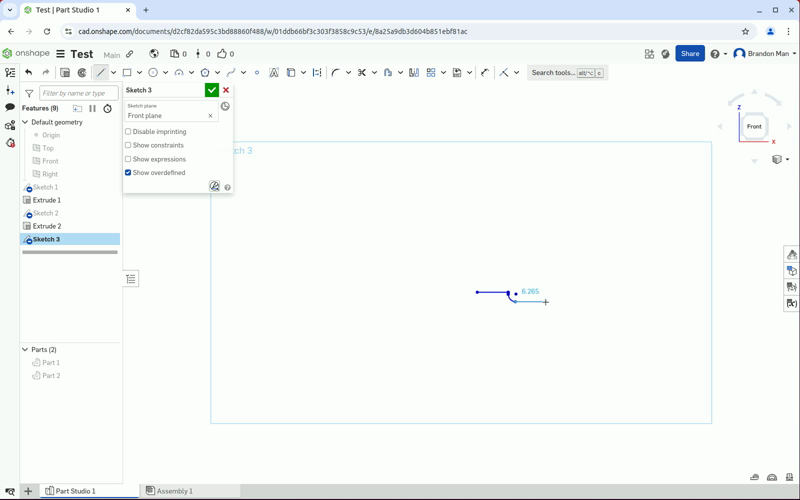
click(545, 301)
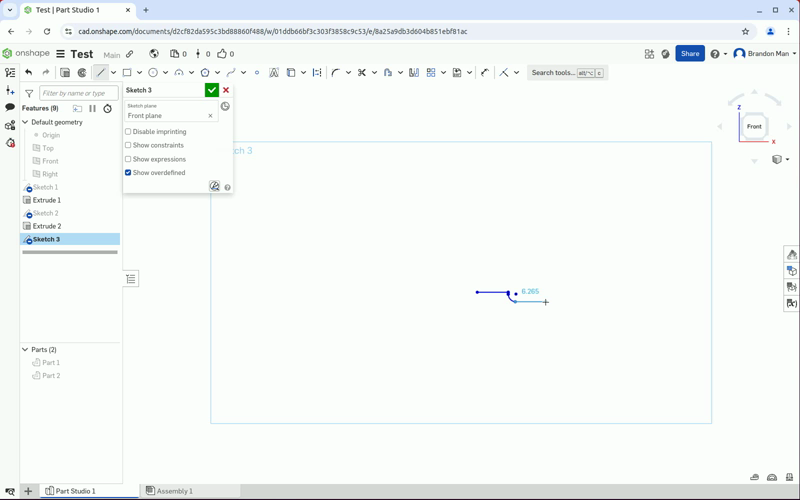
key_up(shift)
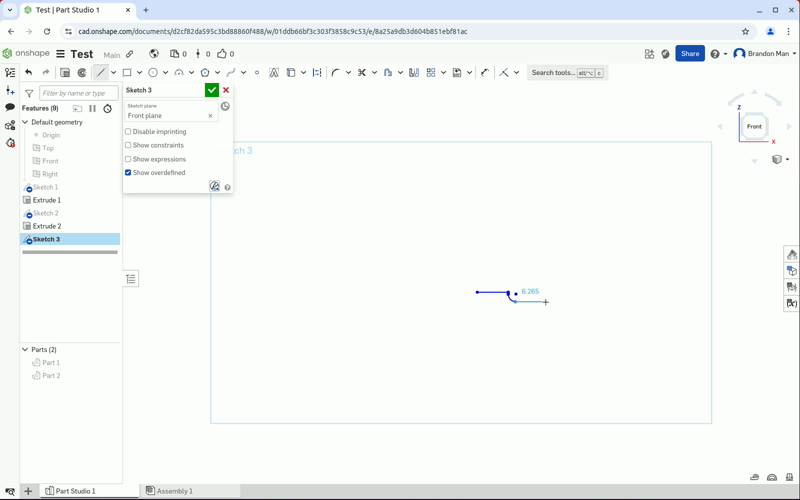
key_down(shift)
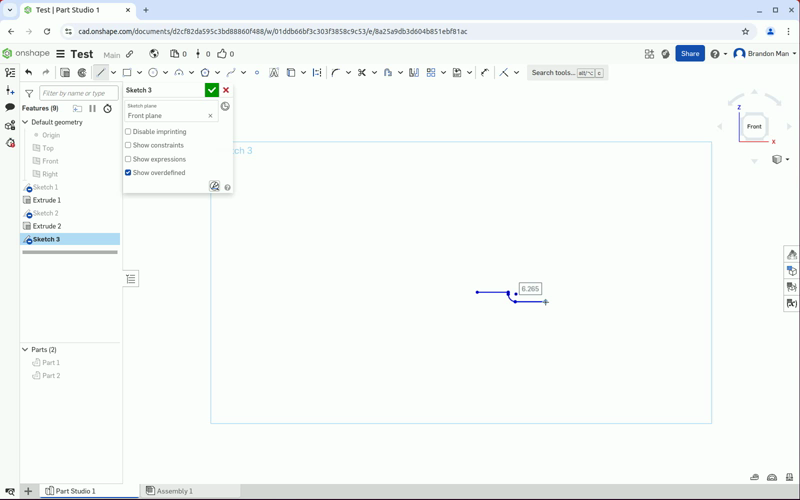
mouse_move(575, 301)
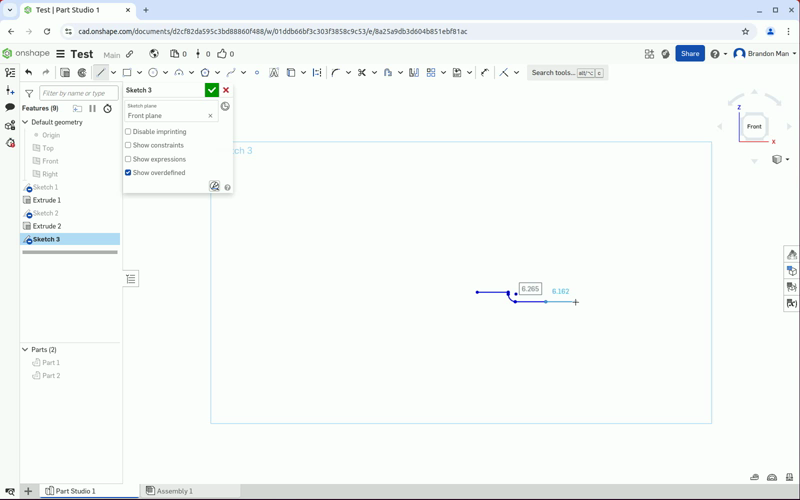
mouse_move(545, 263)
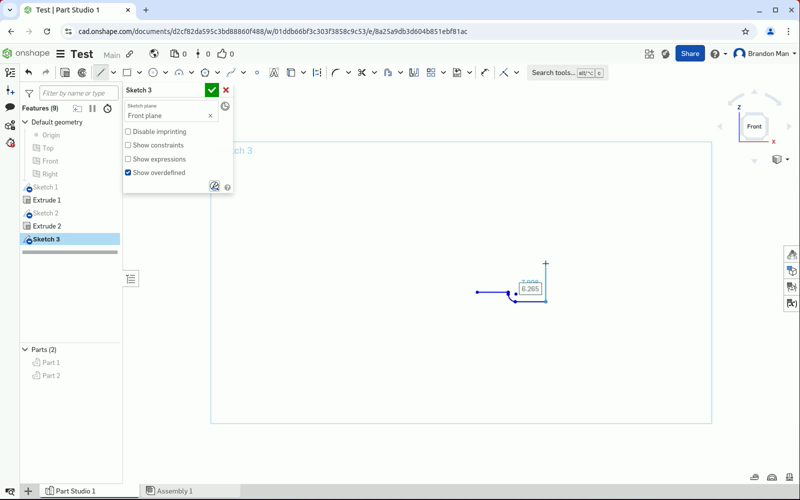
click(545, 263)
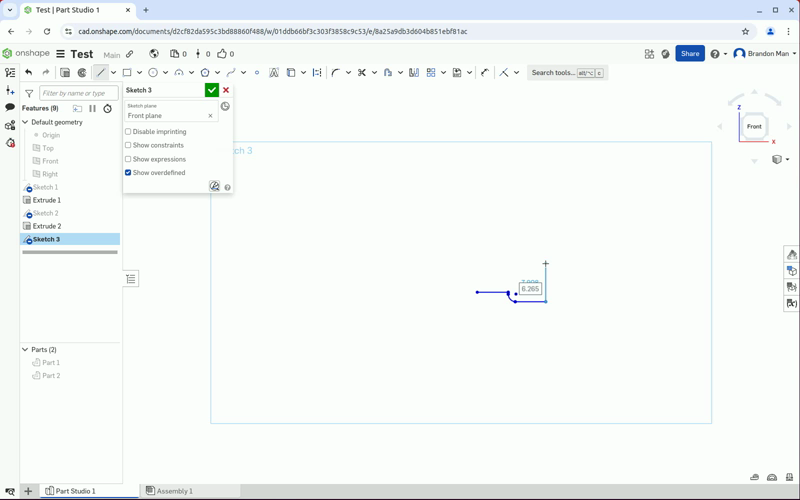
key_up(shift)
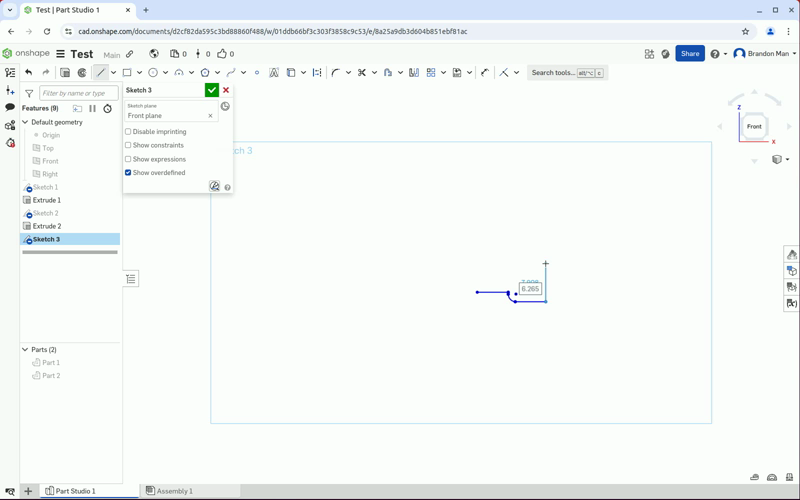
key_down(shift)
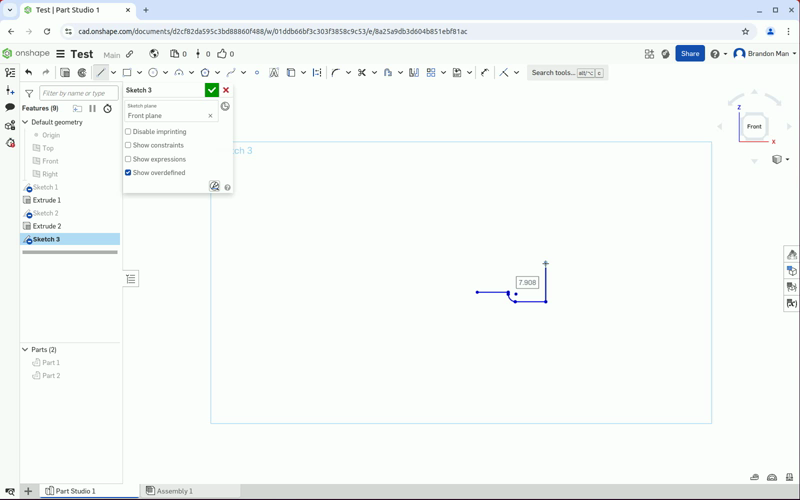
mouse_move(575, 263)
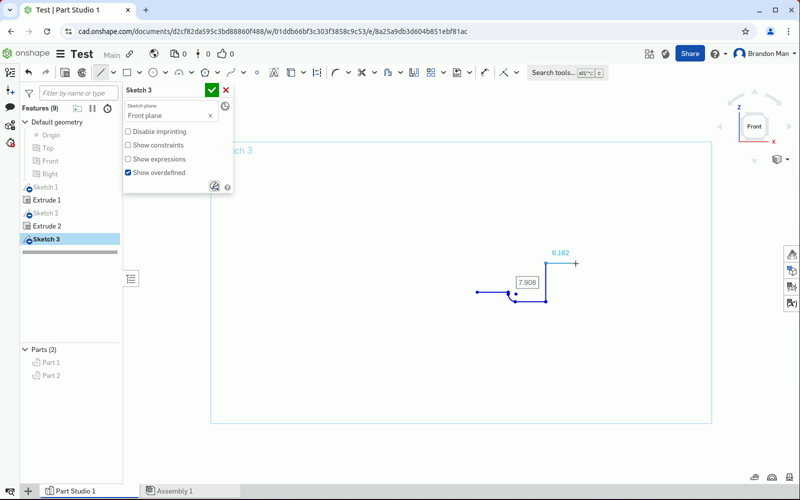
mouse_move(515, 263)
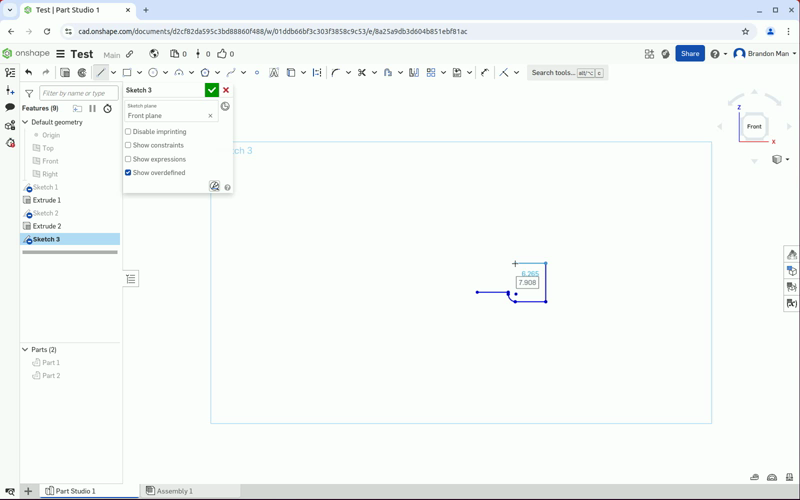
click(515, 263)
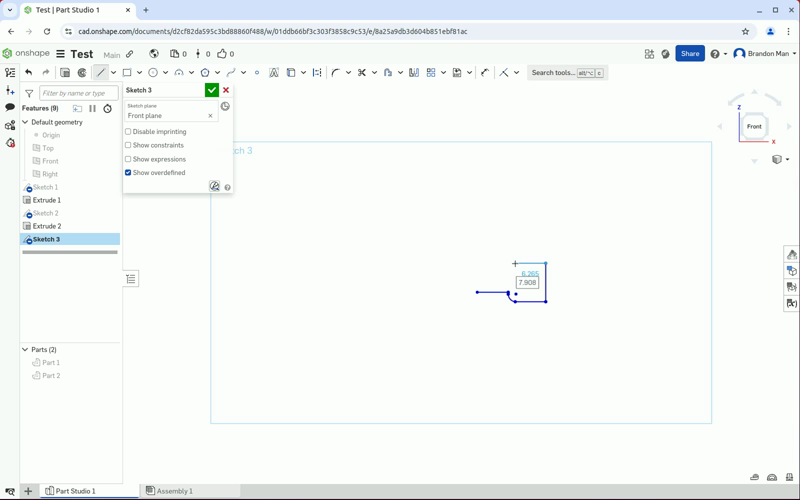
key_up(shift)
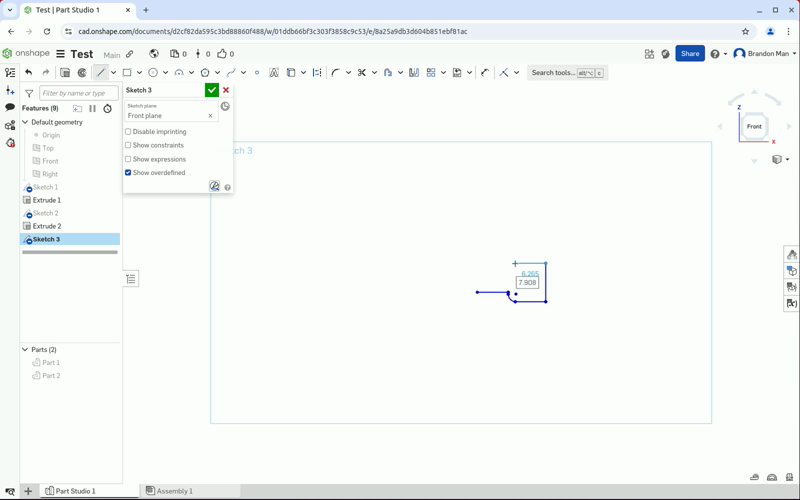
key(esc)
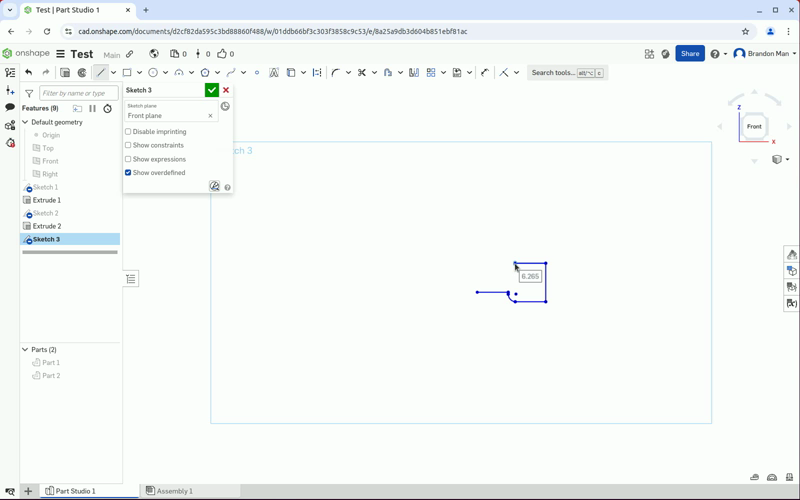
key(a)
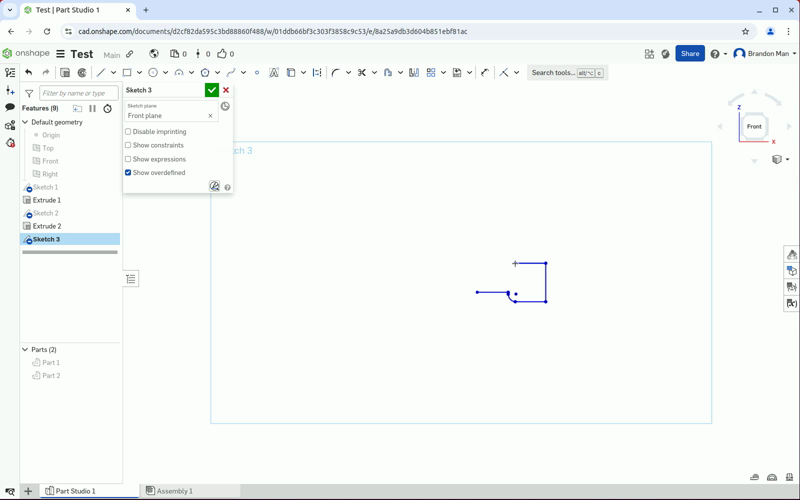
mouse_move(515, 263)
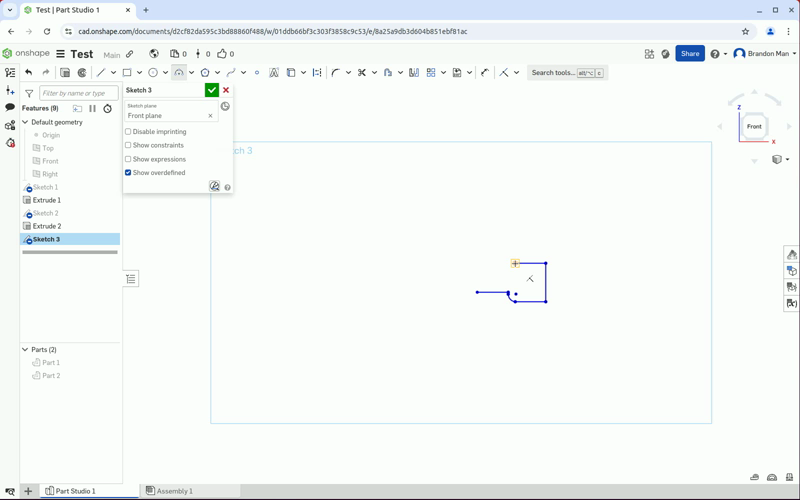
click(515, 263)
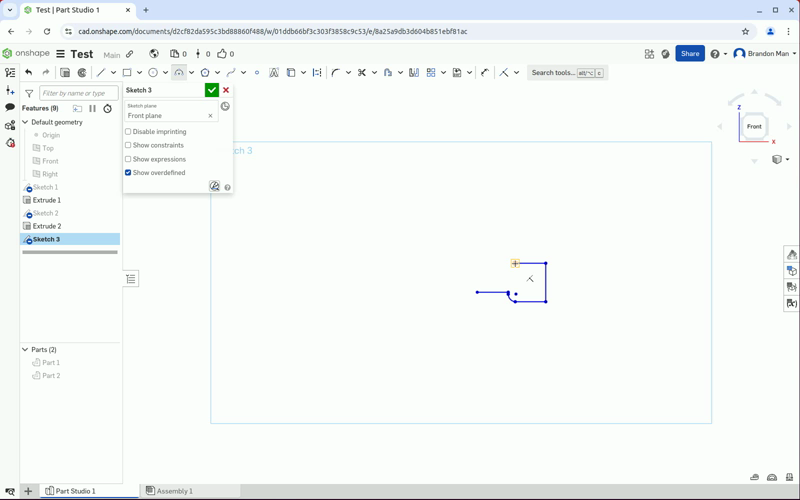
key_down(shift)
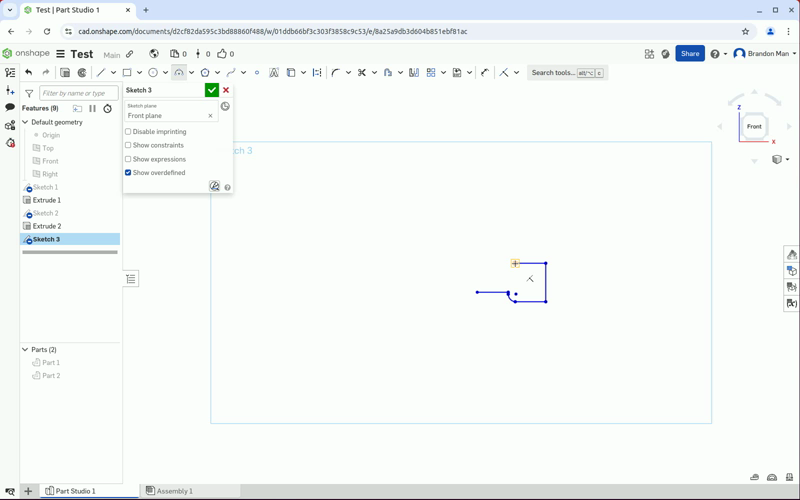
mouse_move(508, 270)
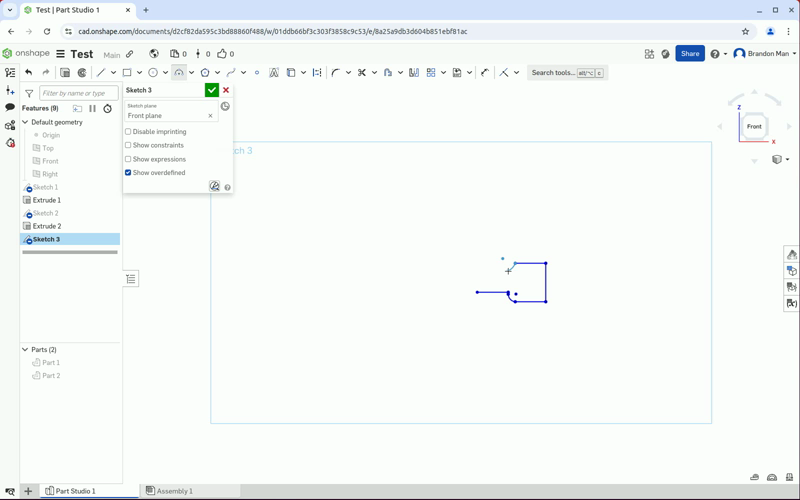
click(508, 270)
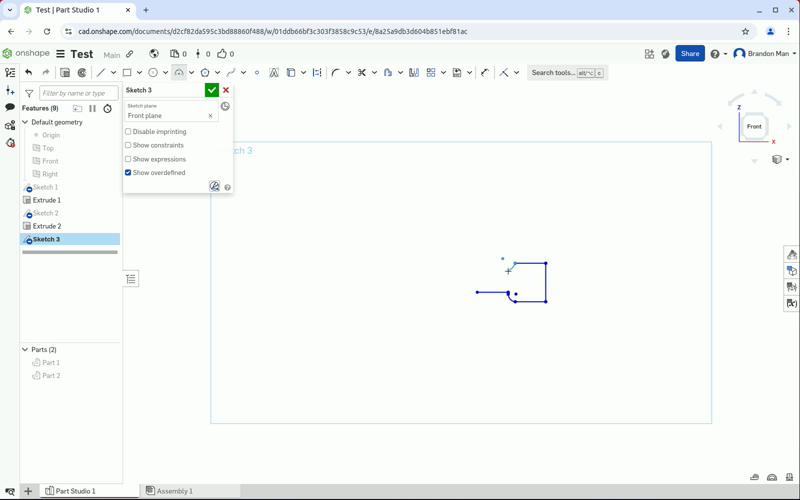
mouse_move(510, 265)
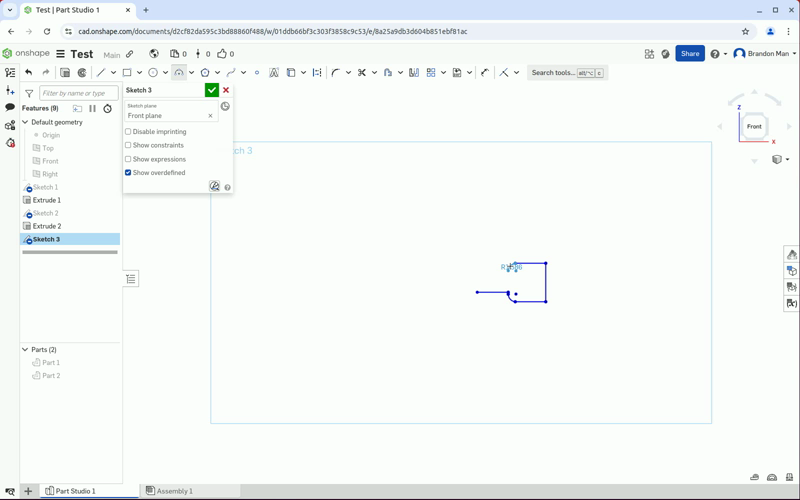
click(510, 265)
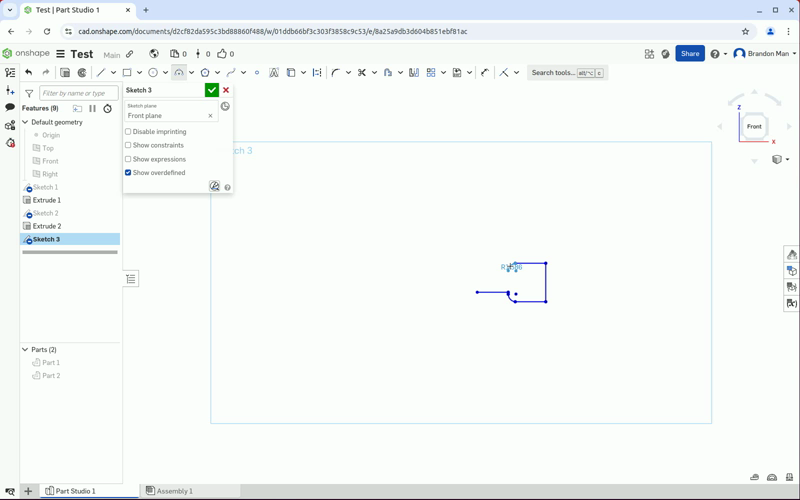
key_up(shift)
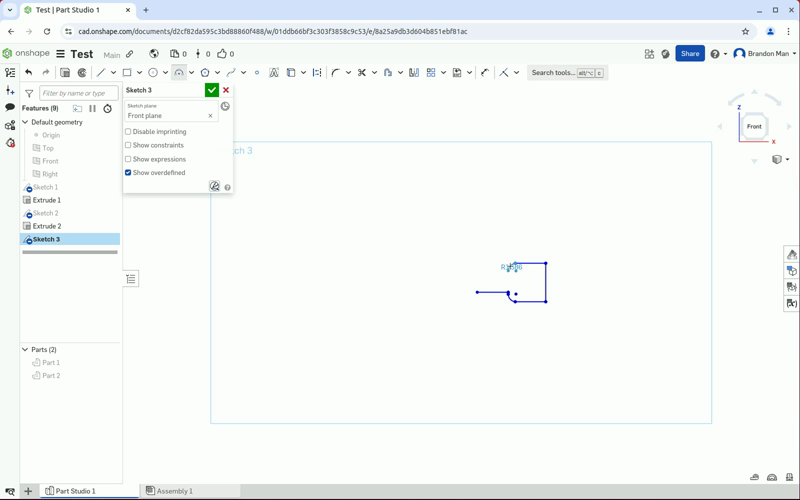
key(esc)
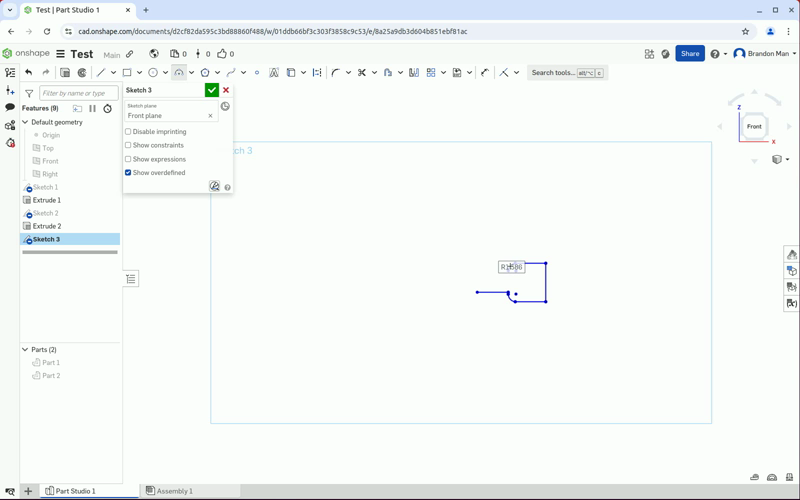
key(l)
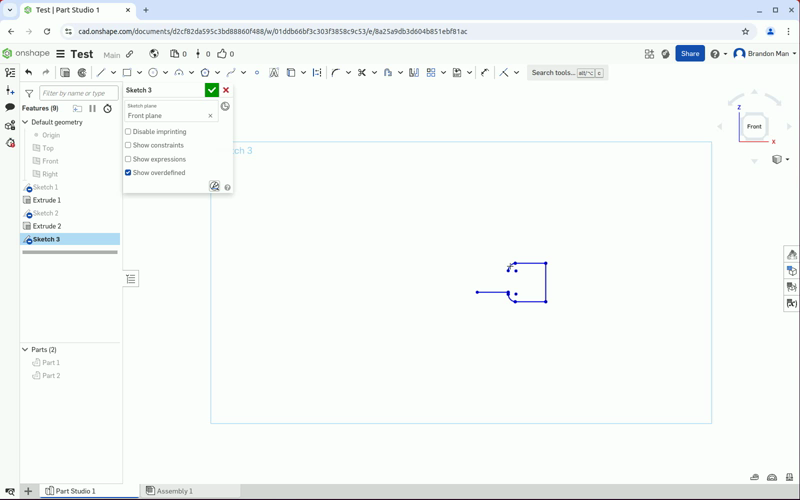
mouse_move(508, 270)
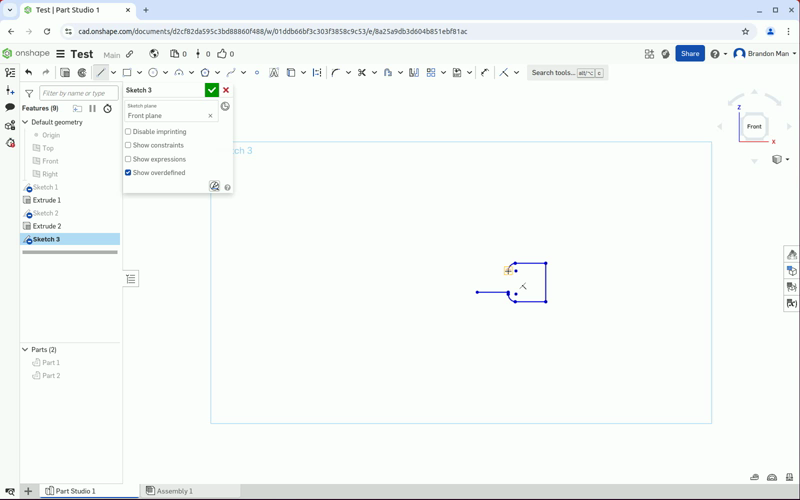
click(508, 270)
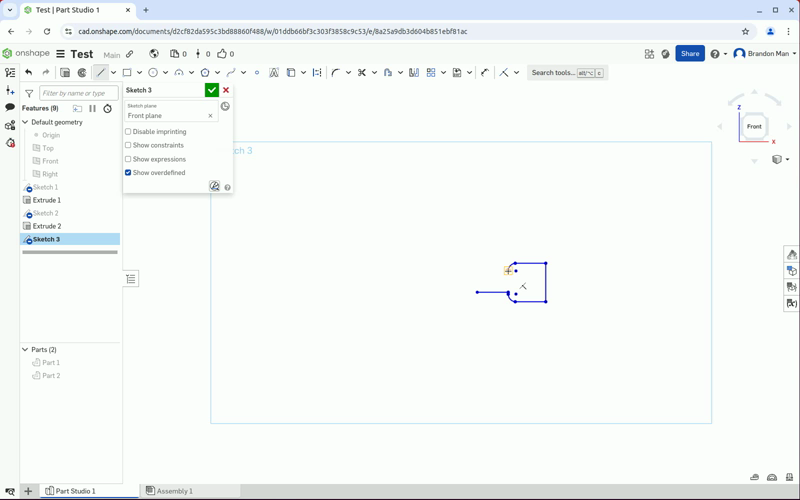
key_down(shift)
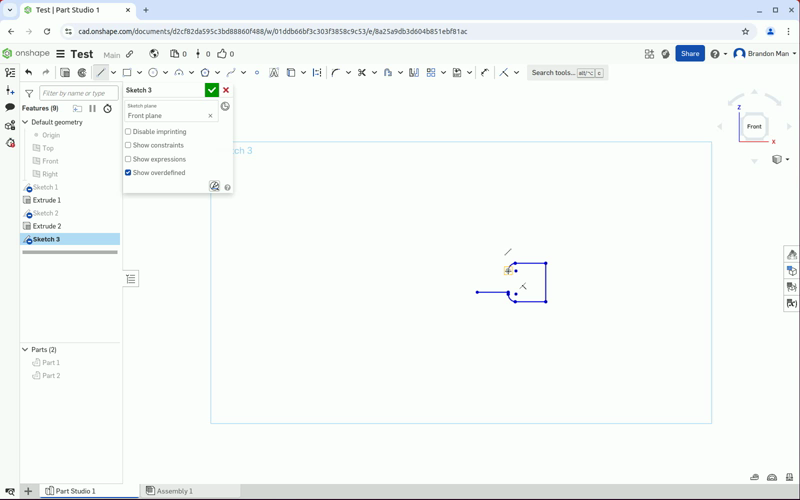
mouse_move(538, 270)
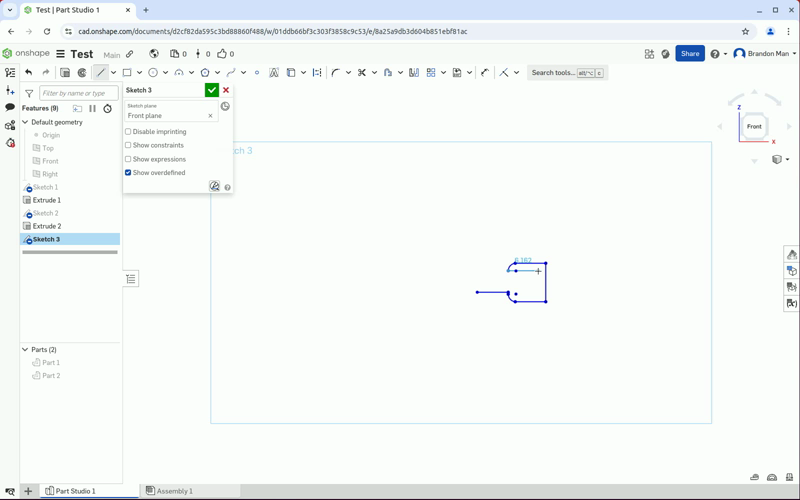
mouse_move(508, 272)
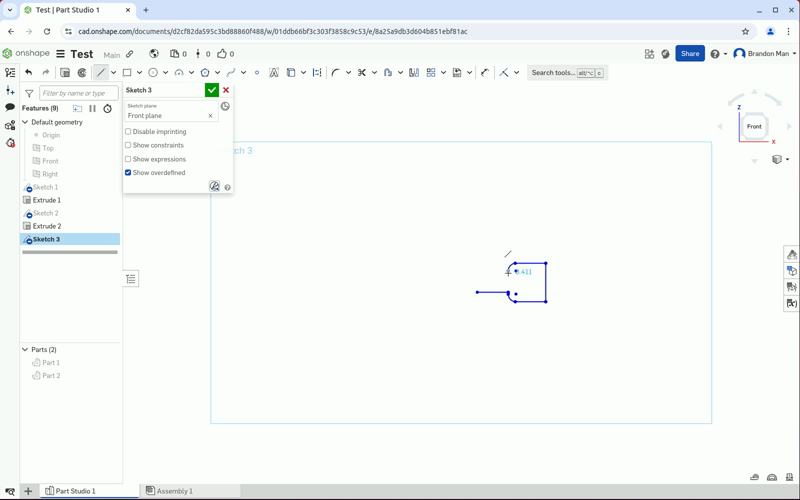
scroll(6)
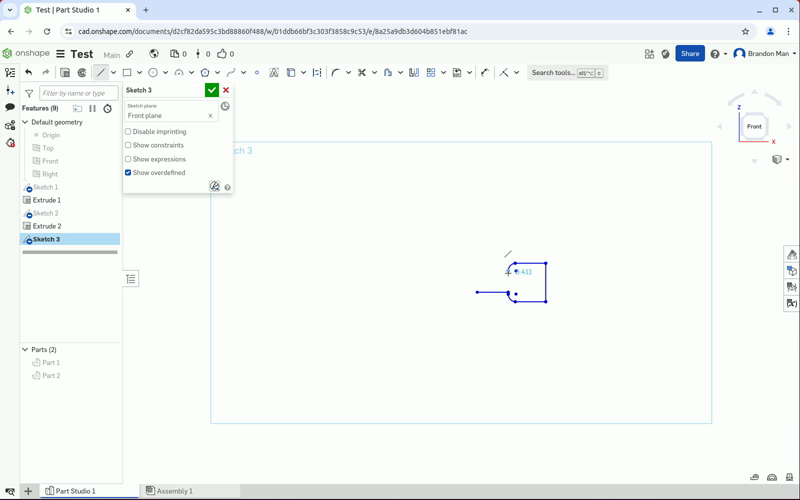
scroll(6)
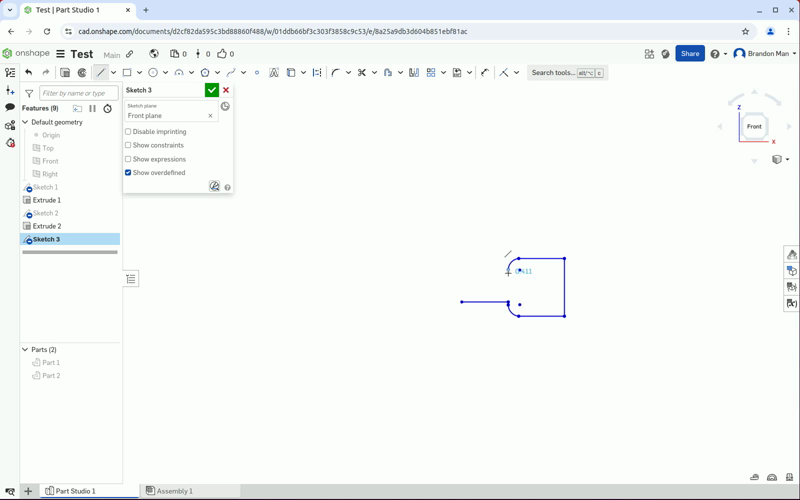
scroll(6)
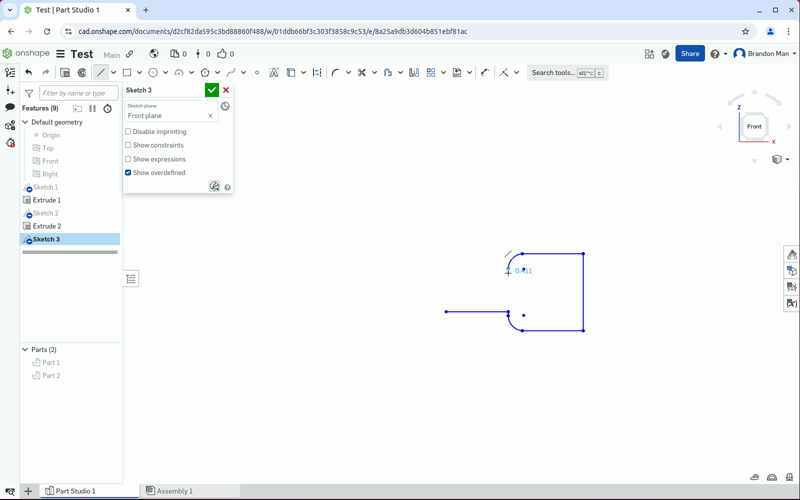
scroll(6)
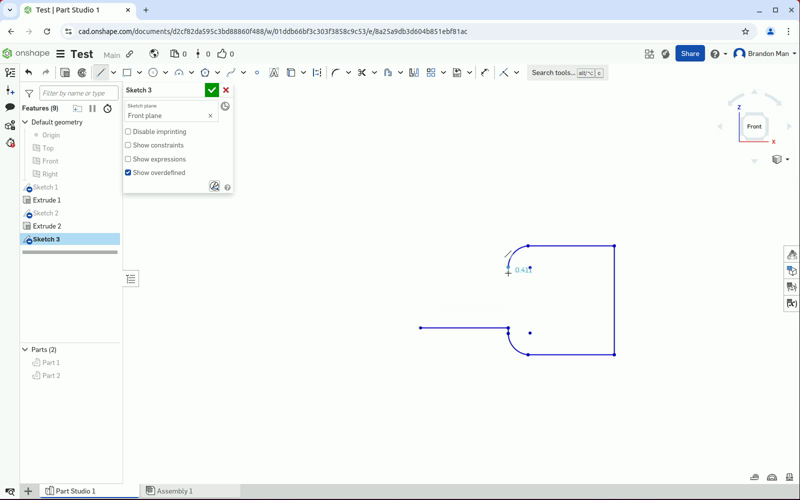
scroll(6)
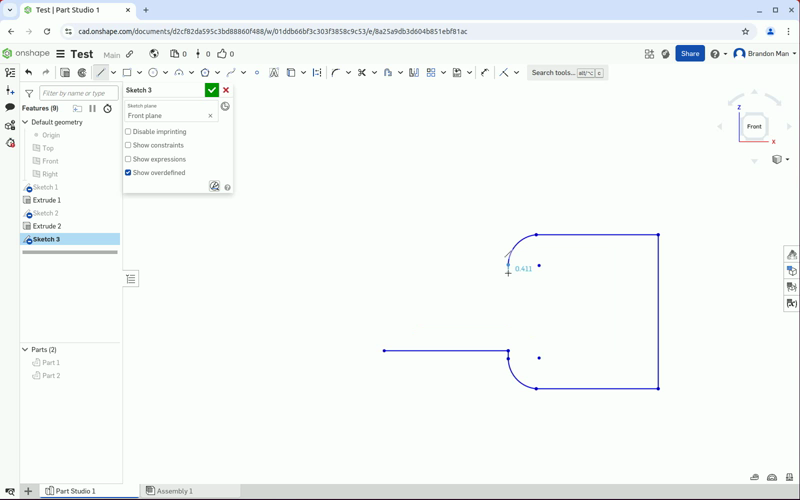
scroll(6)
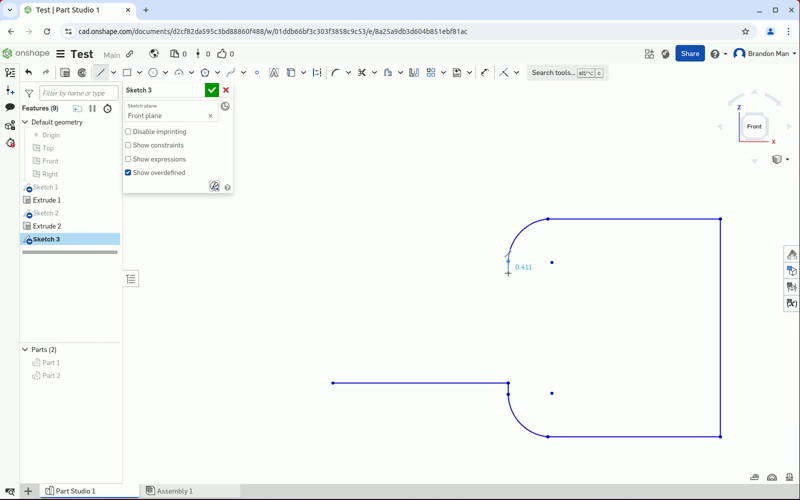
scroll(6)
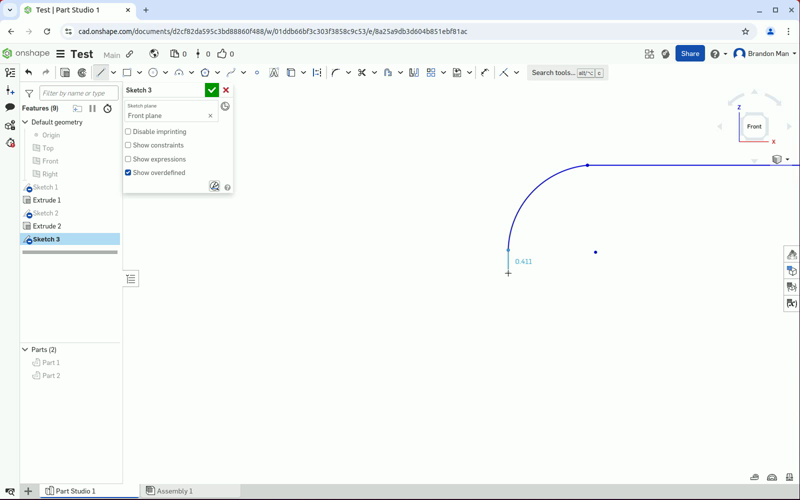
click(508, 272)
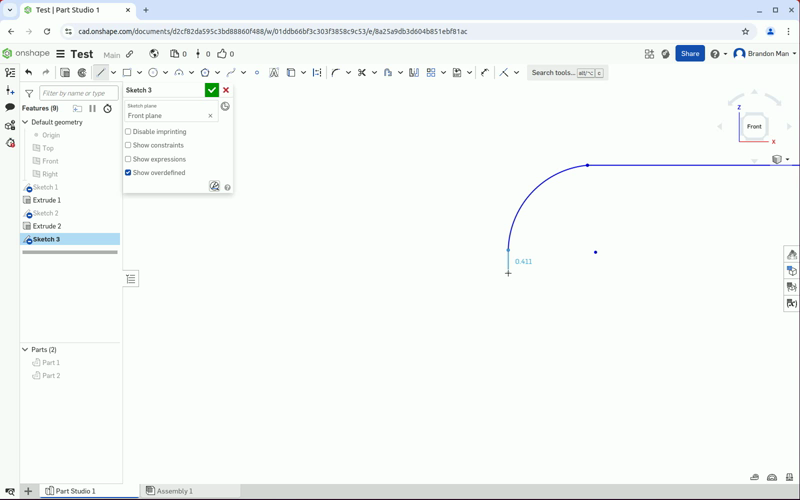
scroll(-6)
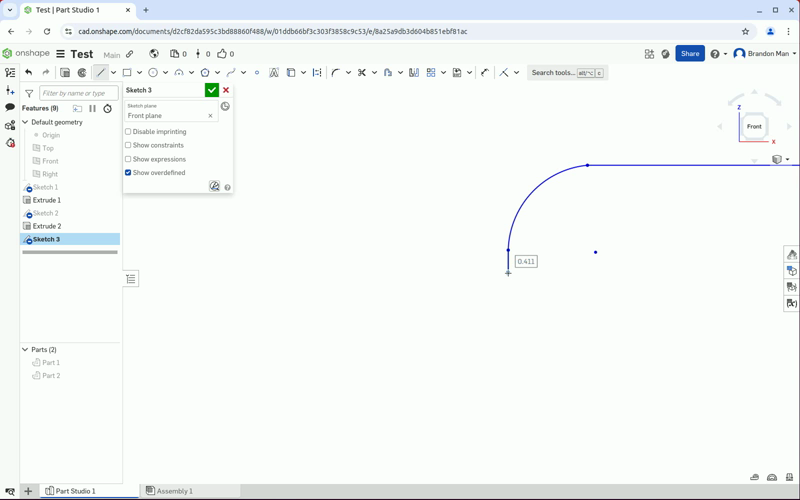
scroll(-6)
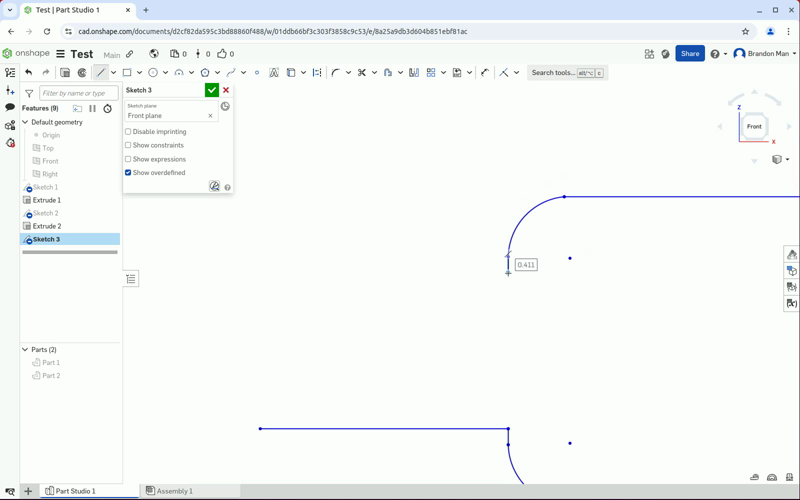
scroll(-6)
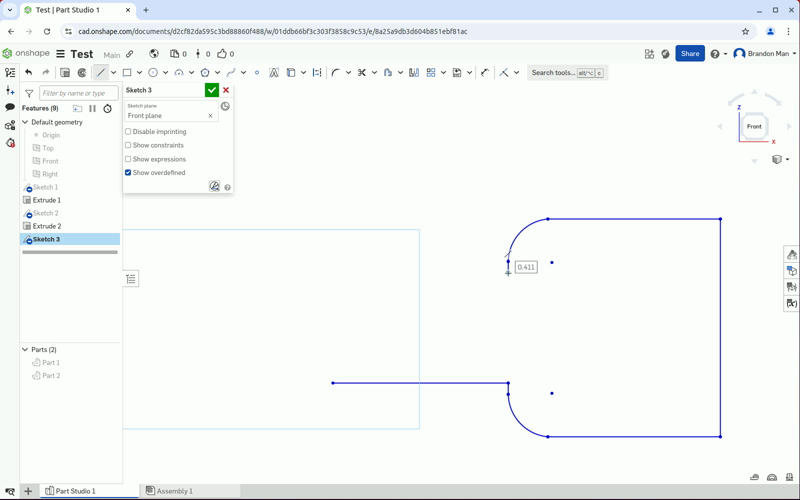
scroll(-6)
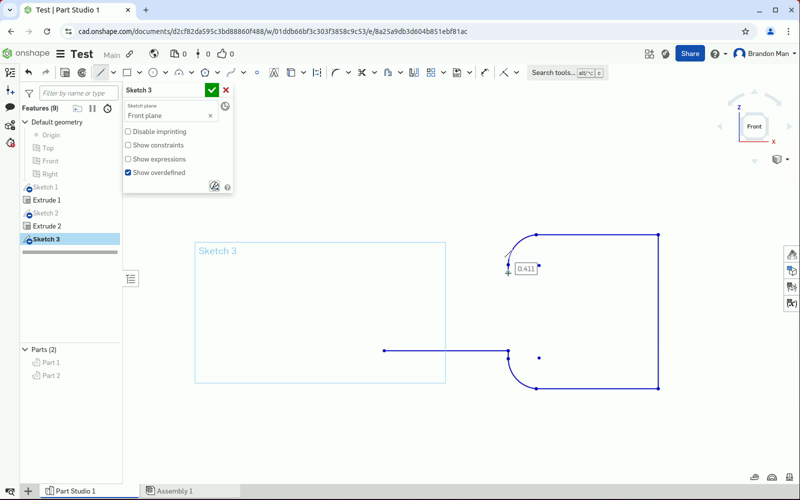
scroll(-6)
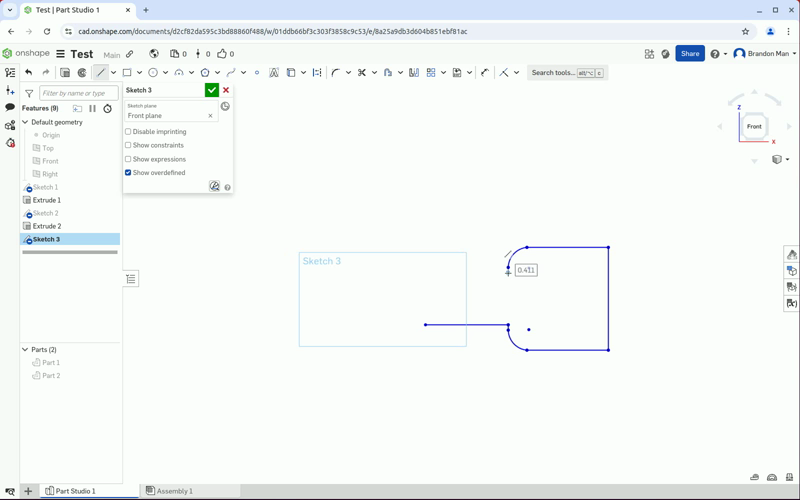
scroll(-6)
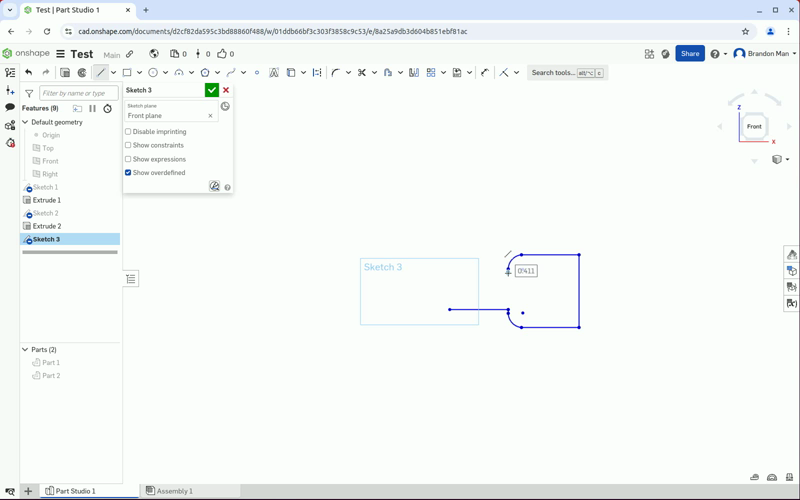
scroll(-6)
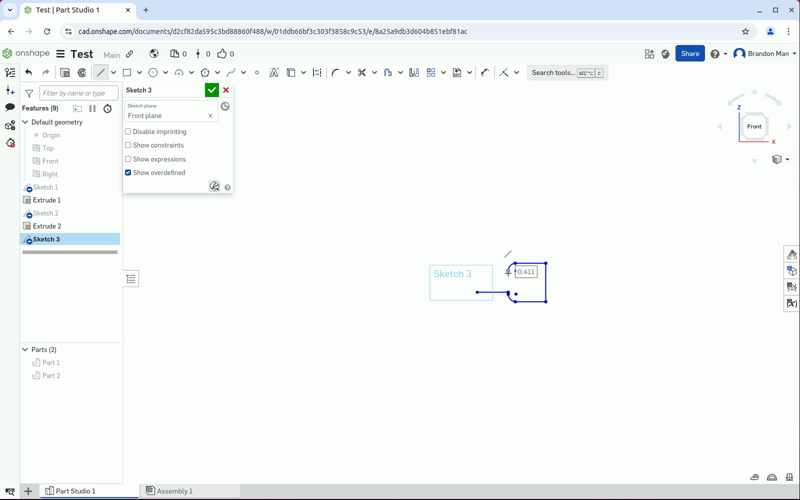
key_up(shift)
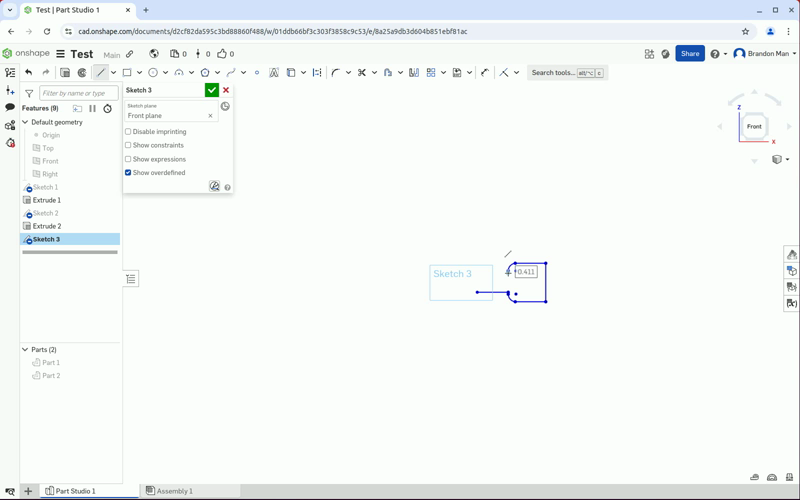
key_down(shift)
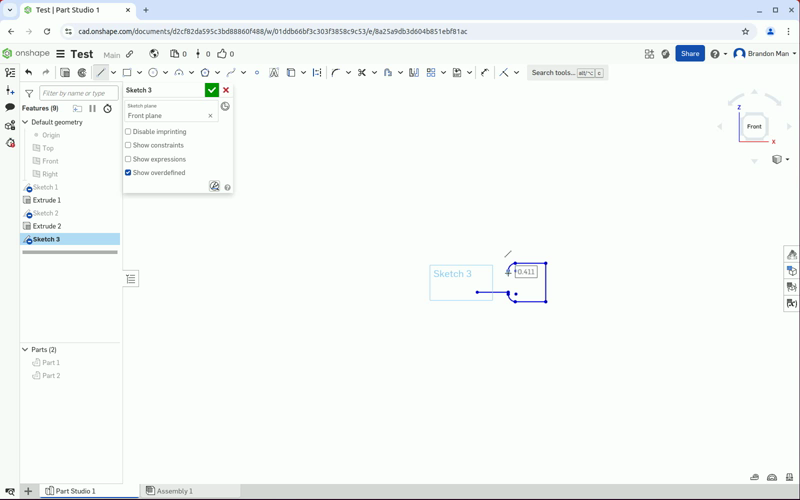
mouse_move(538, 272)
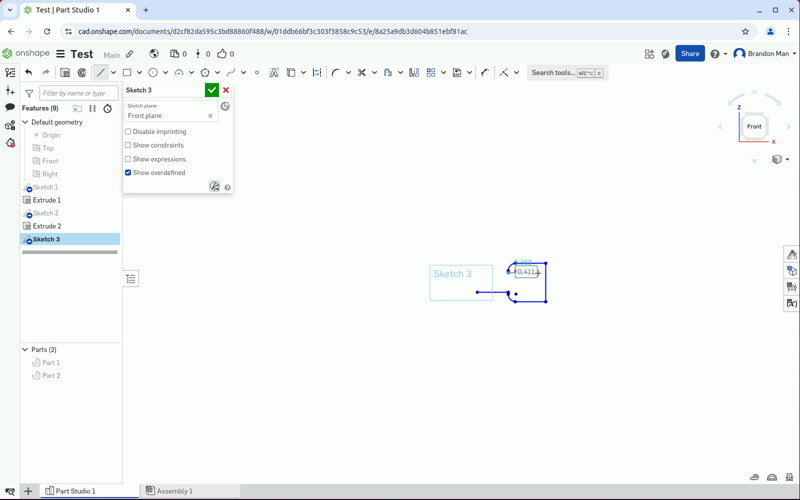
mouse_move(477, 272)
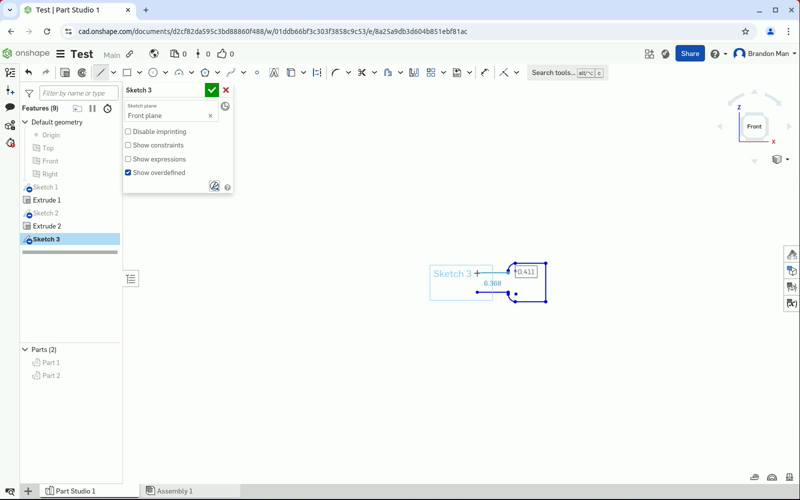
click(477, 272)
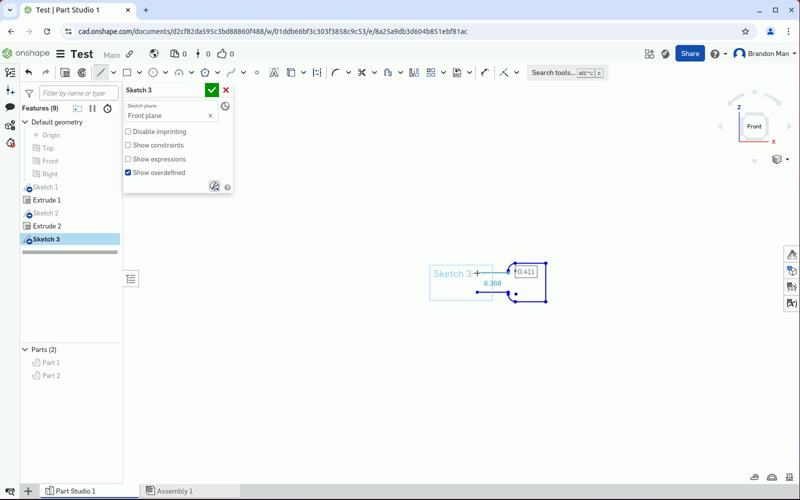
key_up(shift)
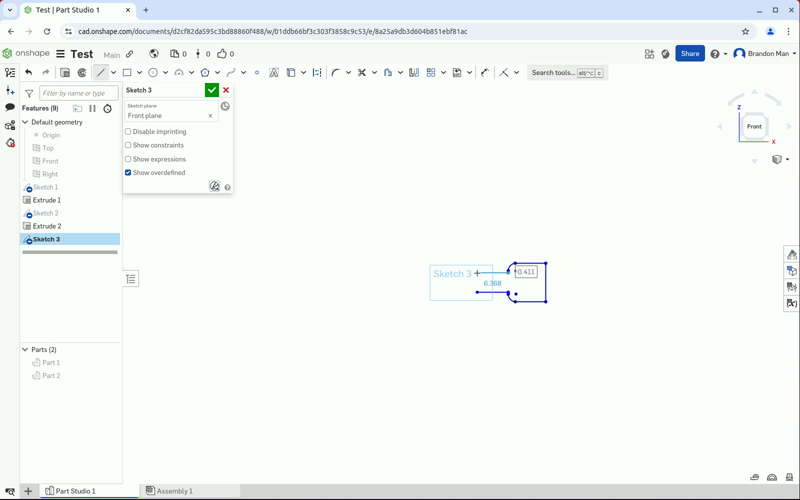
key(esc)
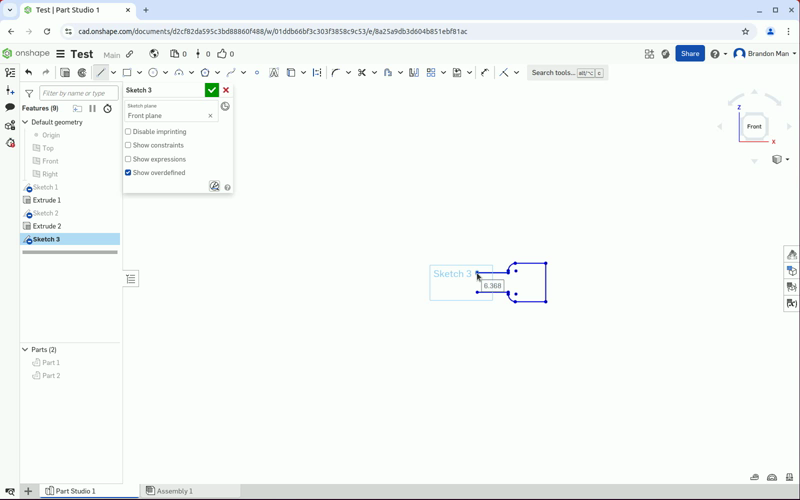
key(a)
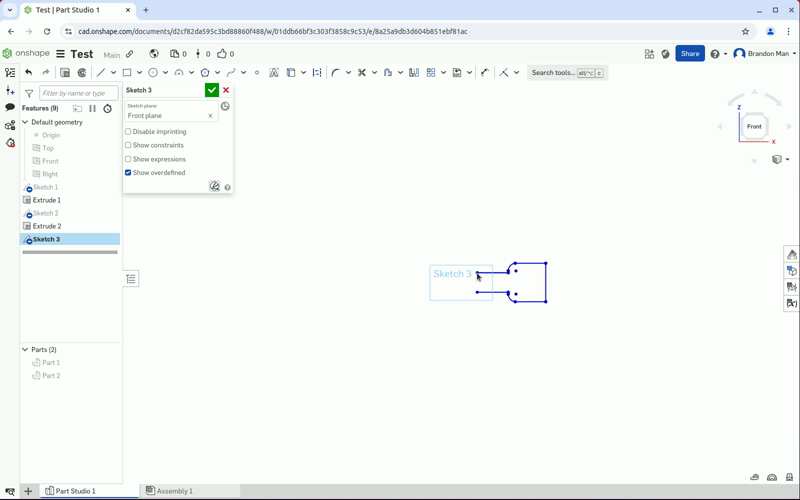
mouse_move(477, 272)
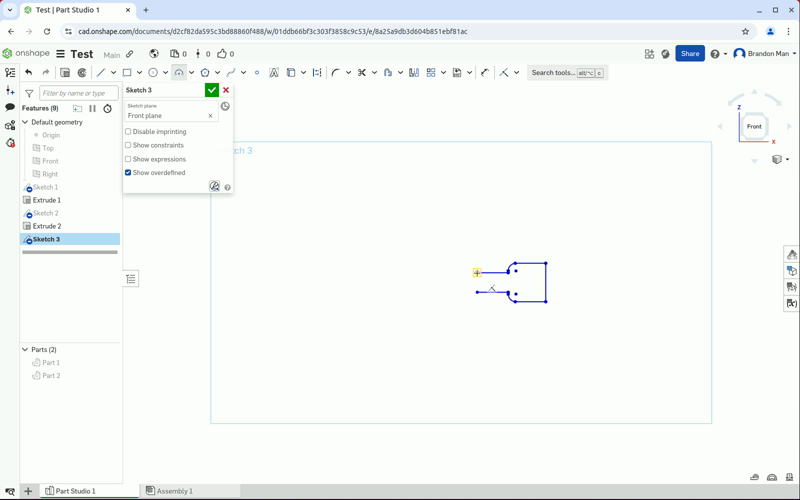
click(477, 272)
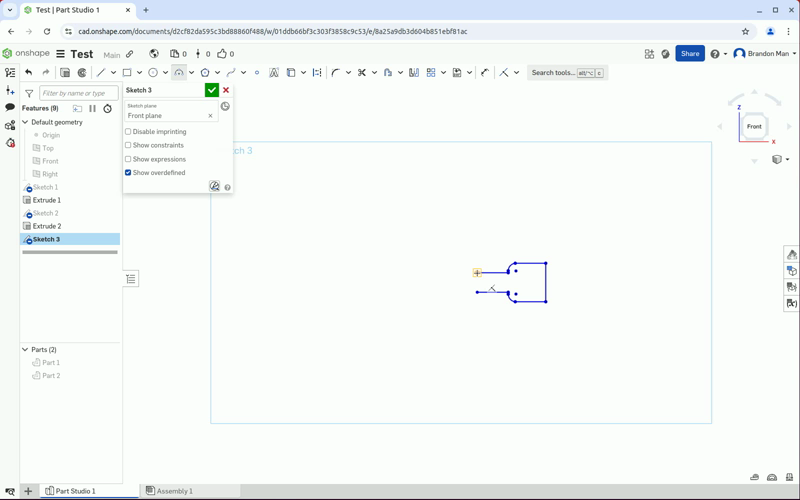
mouse_move(477, 292)
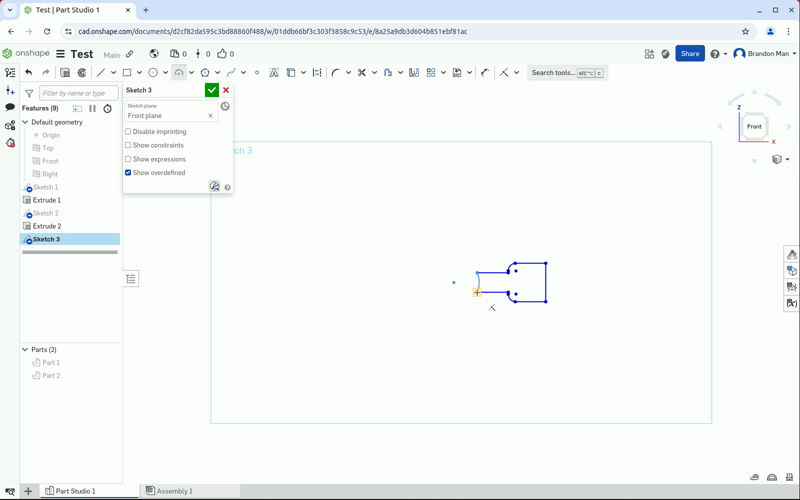
click(477, 292)
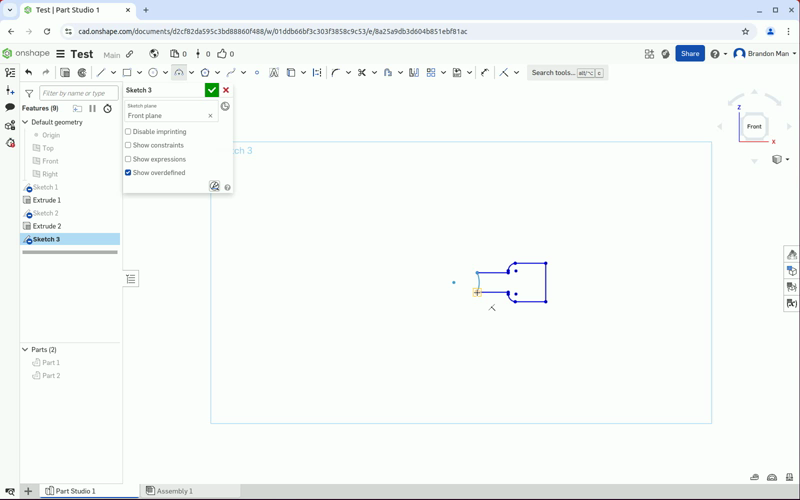
key_down(shift)
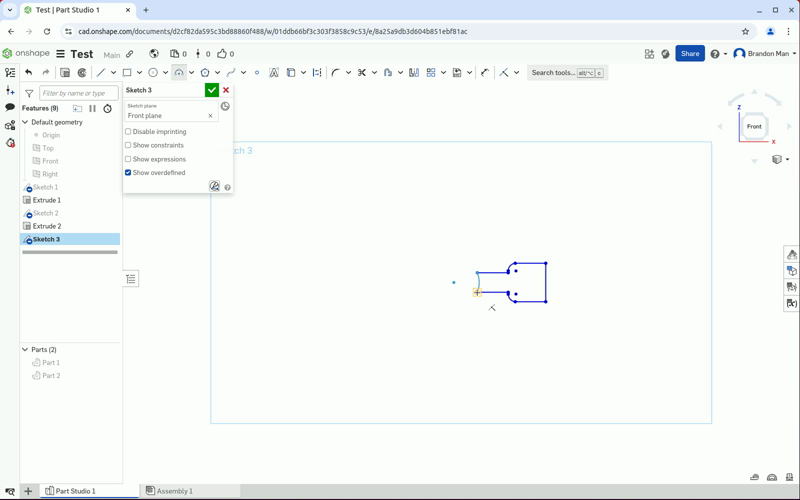
mouse_move(479, 282)
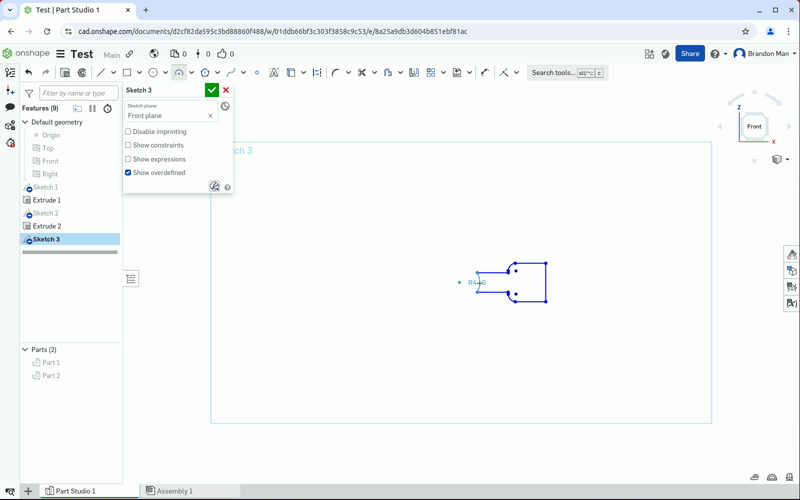
click(479, 282)
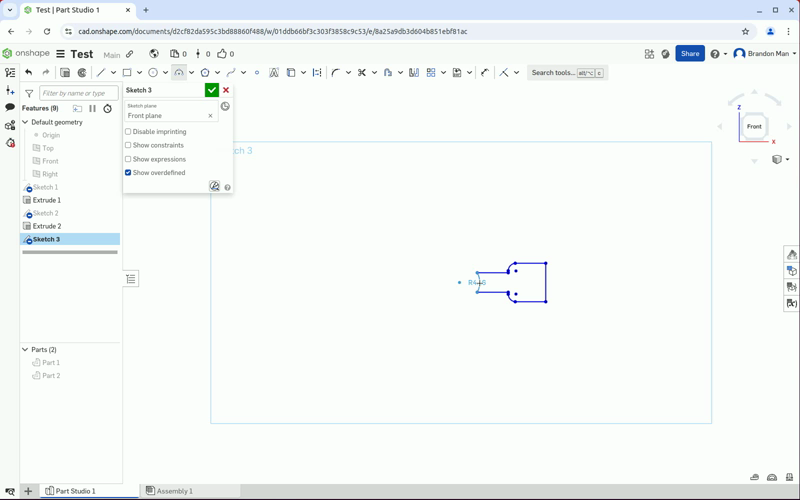
key_up(shift)
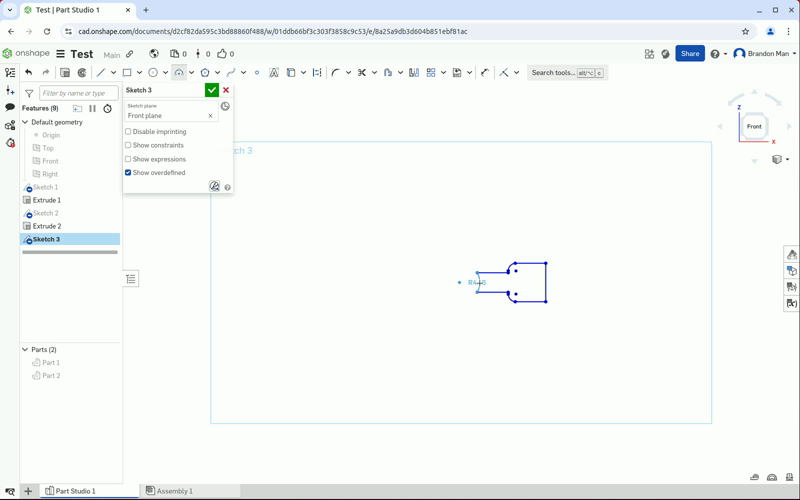
key(esc)
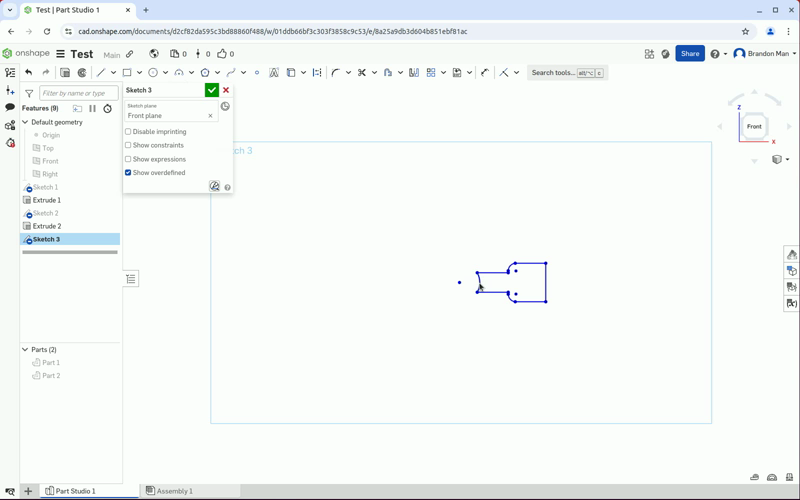
mouse_move(503, 281)
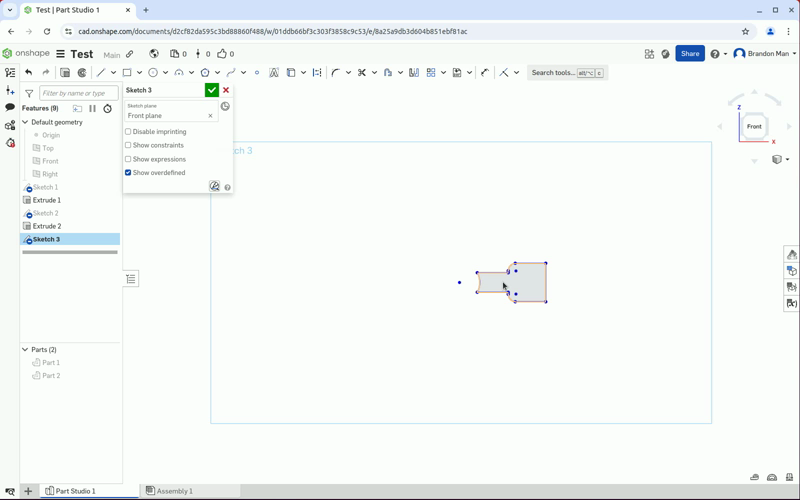
click(503, 281)
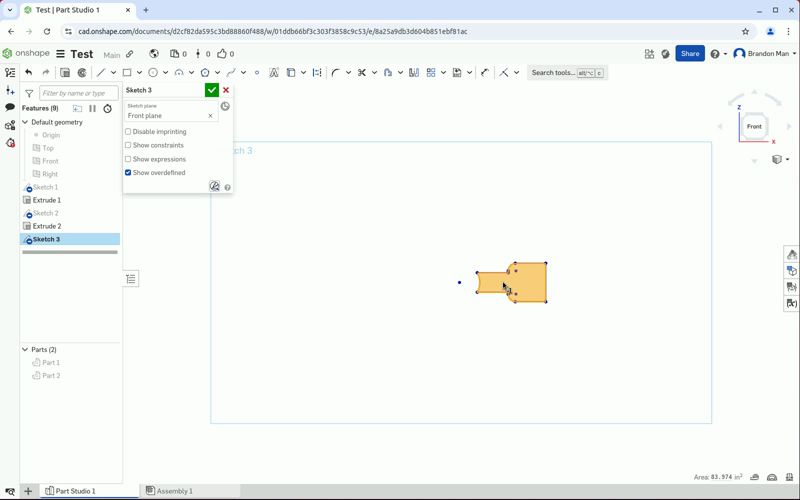
mouse_move(73, 352)
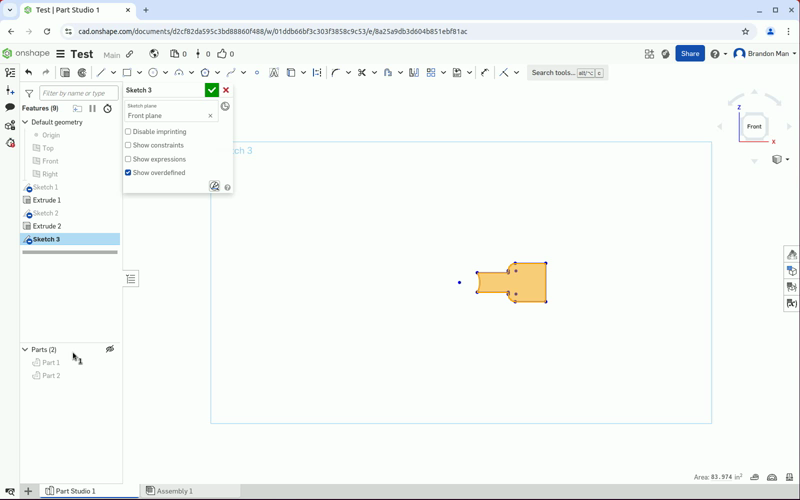
key(shift+y)
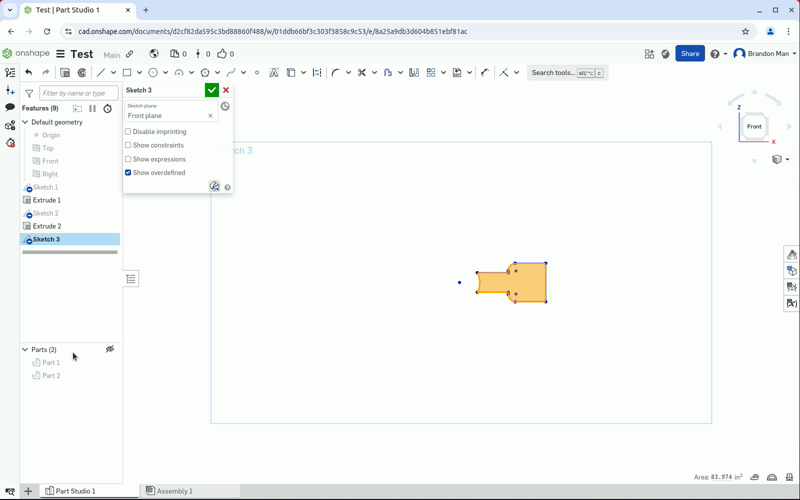
key(shift+e)
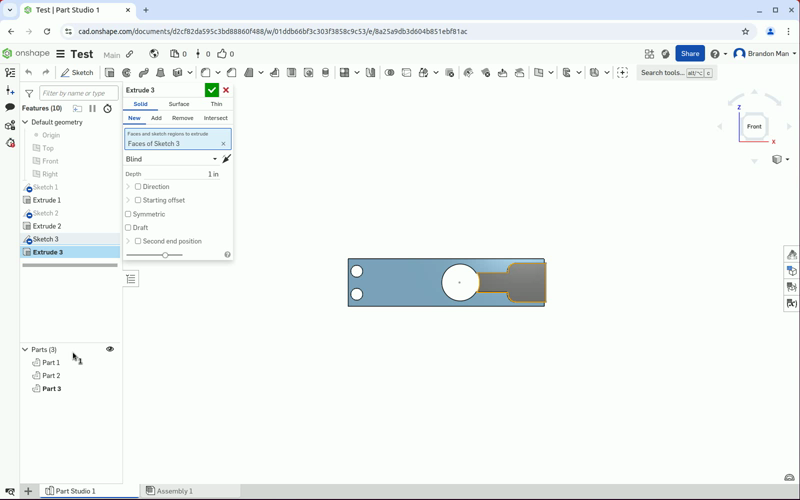
mouse_move(143, 106)
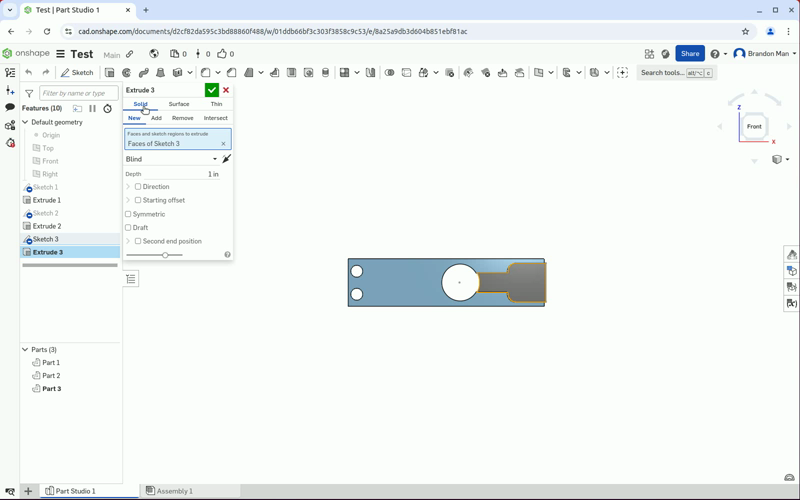
click(143, 106)
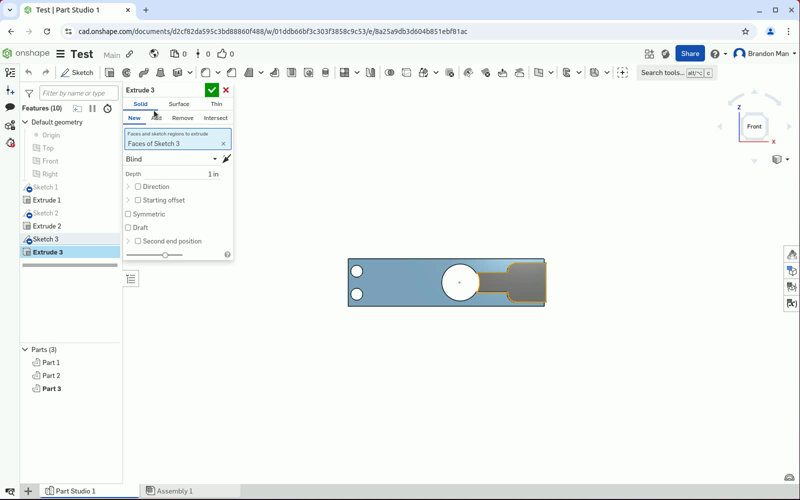
mouse_move(186, 120)
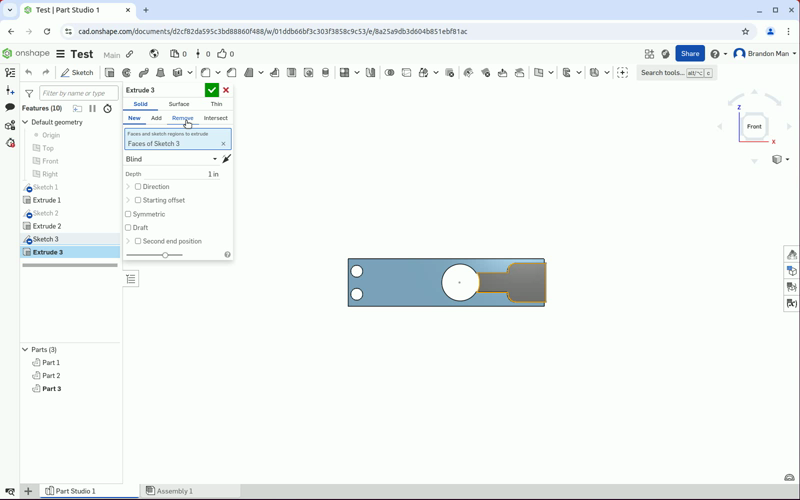
click(186, 120)
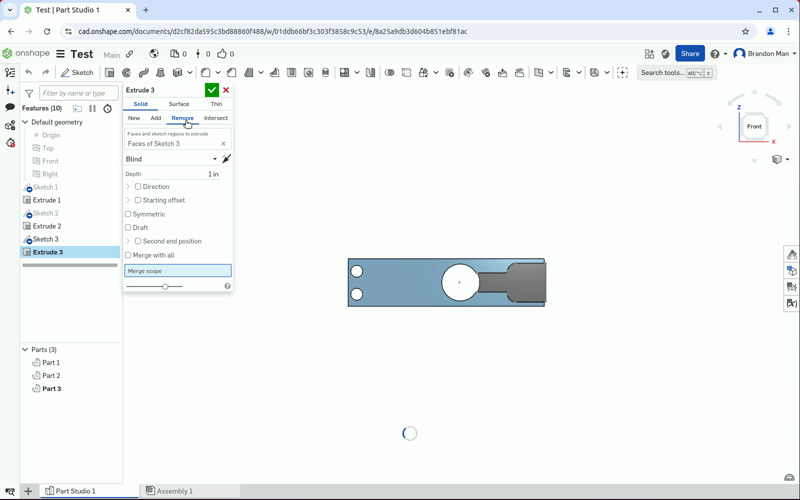
key(tab, 4)
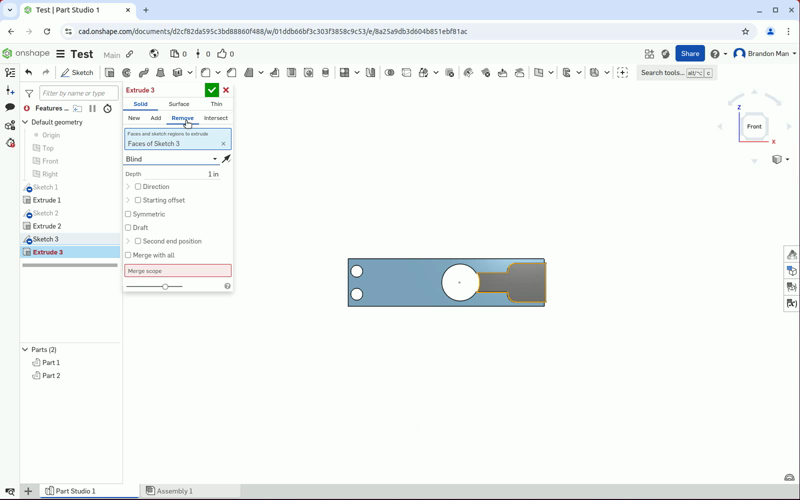
text(-4.333)
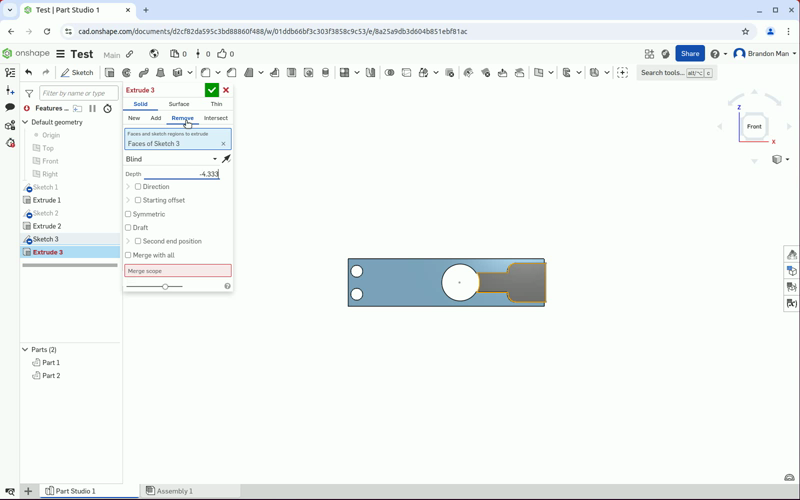
key(tab, 6)
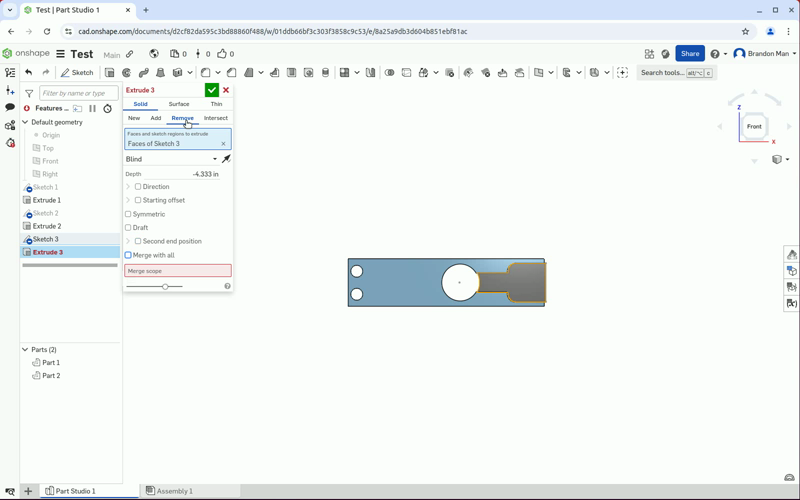
key(space)
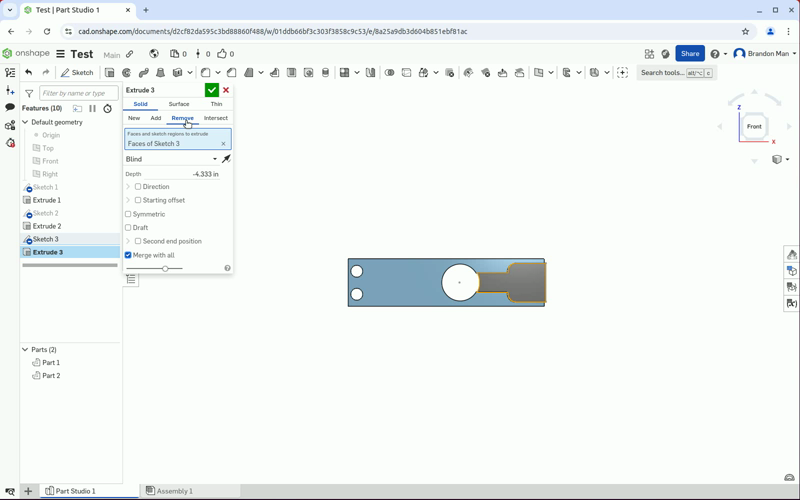
key(enter)
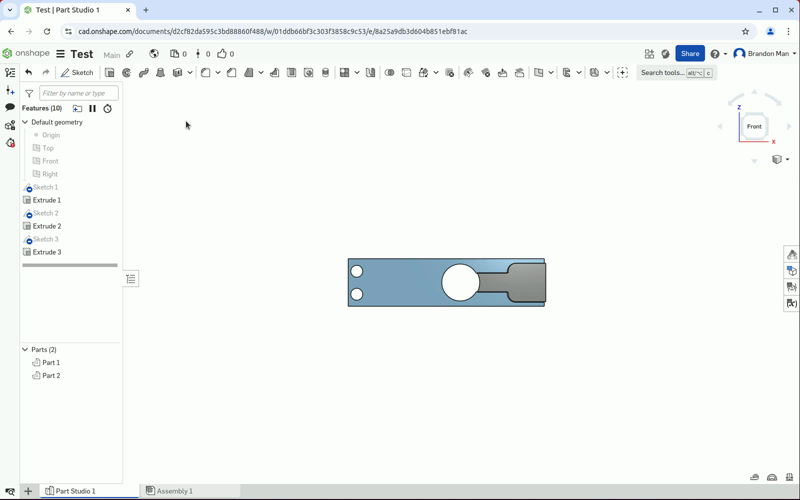
key(shift+h)
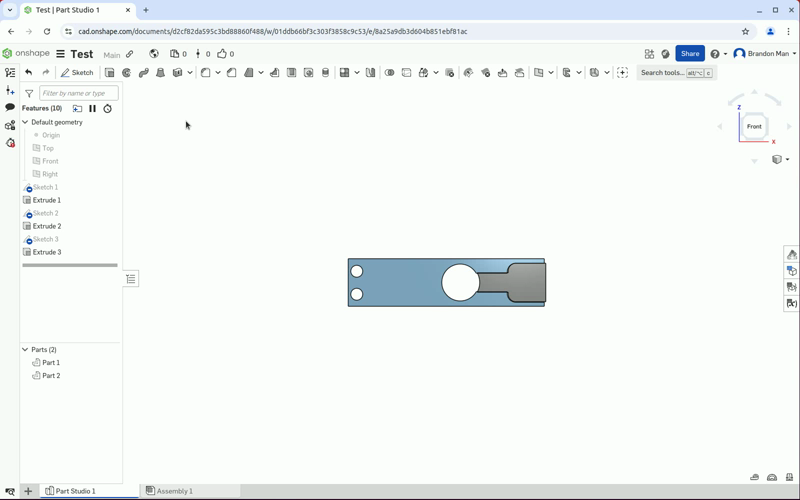
key(shift+h)
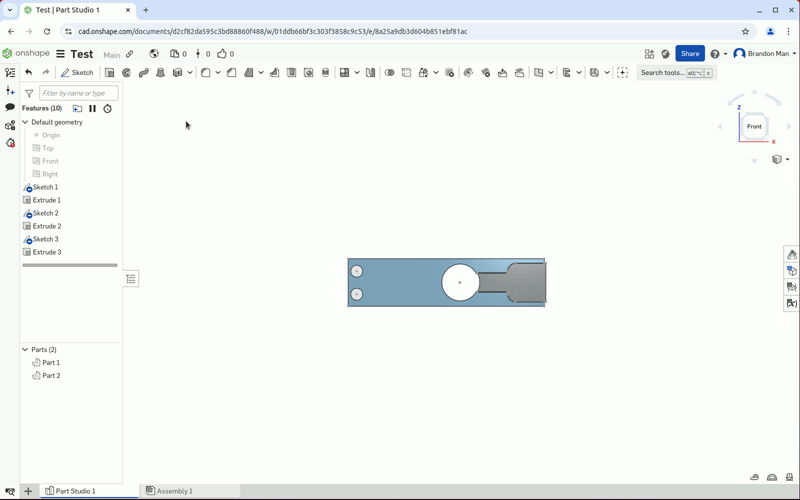
key(shift+7)
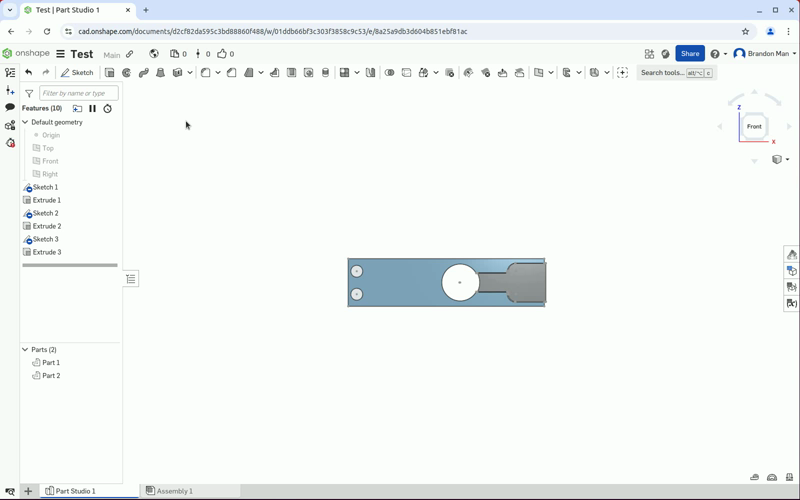
key(left, 2)
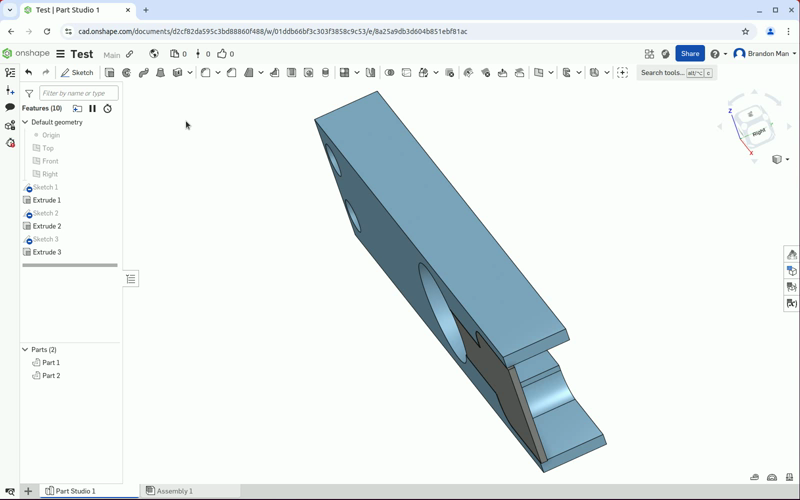
key(down, 2)
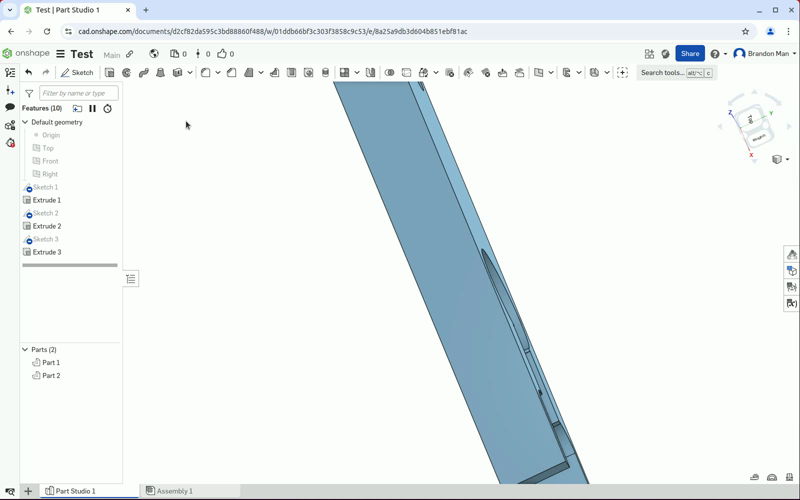
key(up, 2)
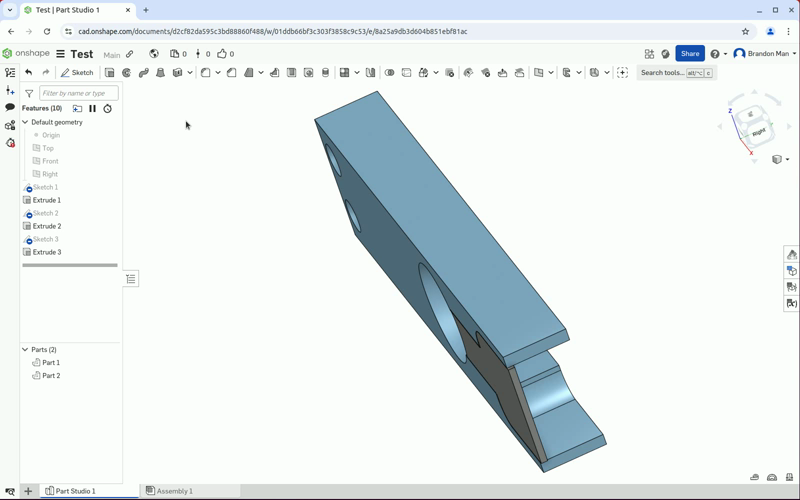
key(right, 2)
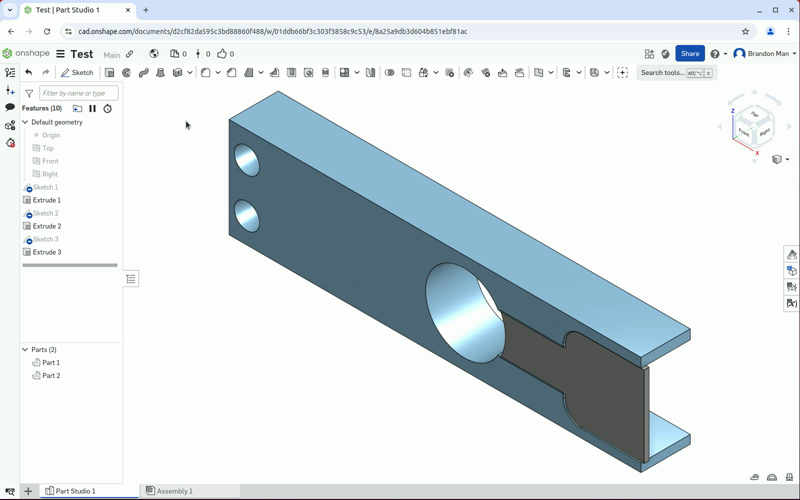
mouse_move(73, 189)
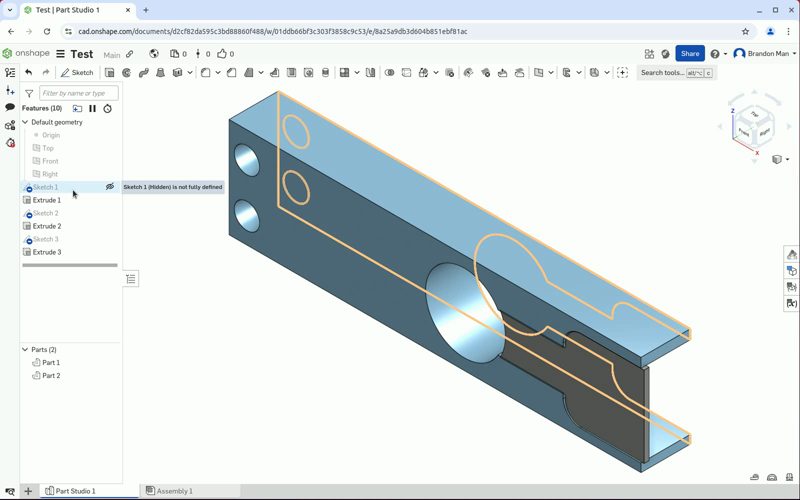
click(73, 189)